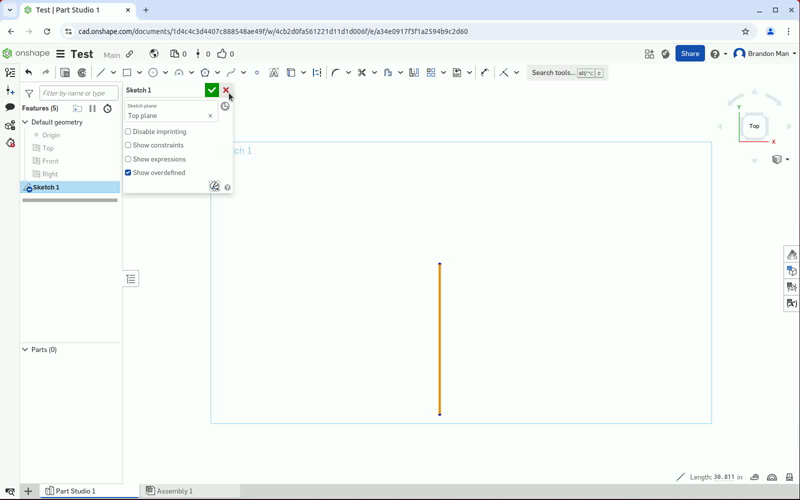
key(shift+h)
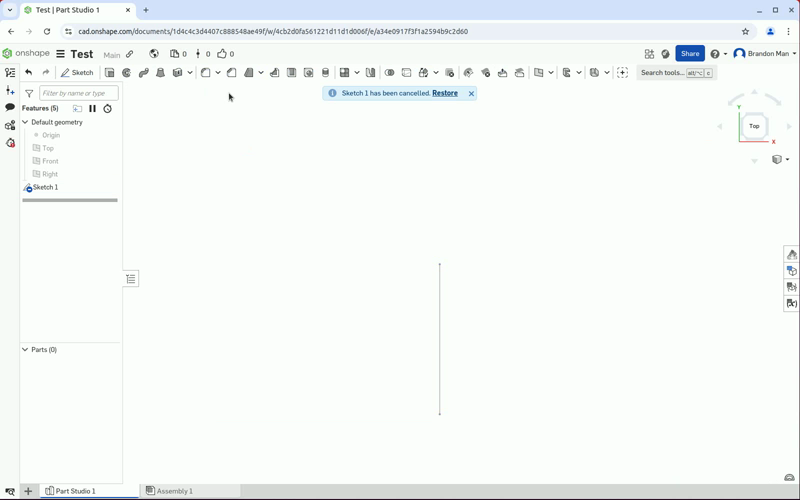
key(shift+s)
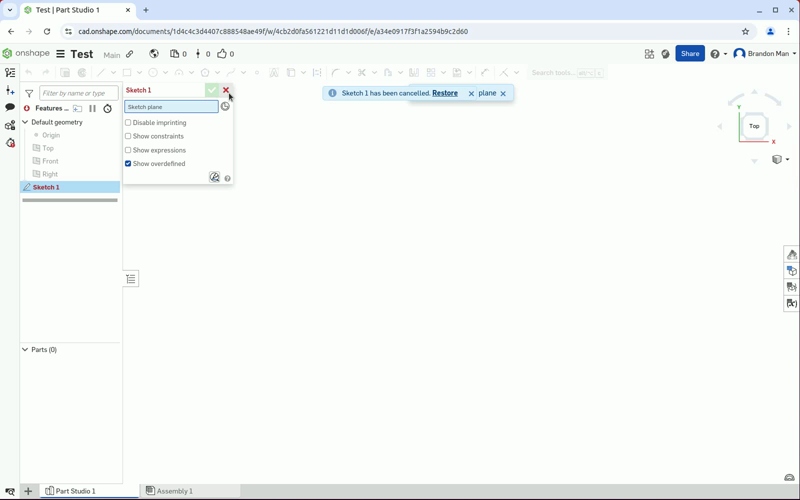
mouse_move(73, 150)
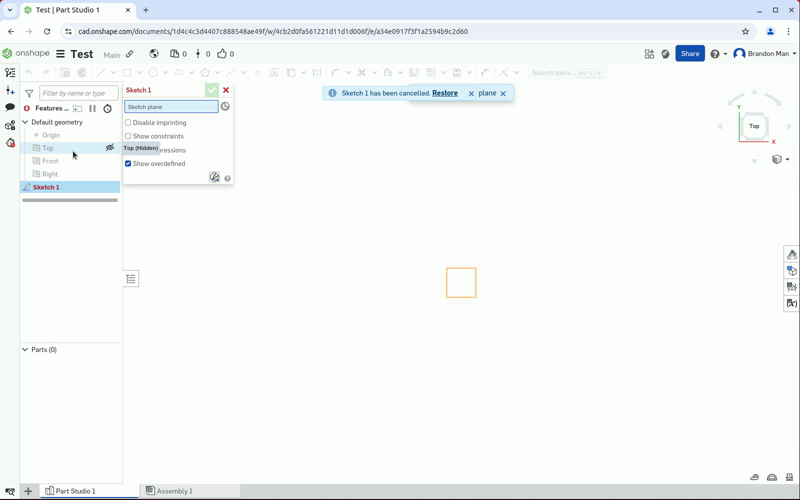
click(73, 150)
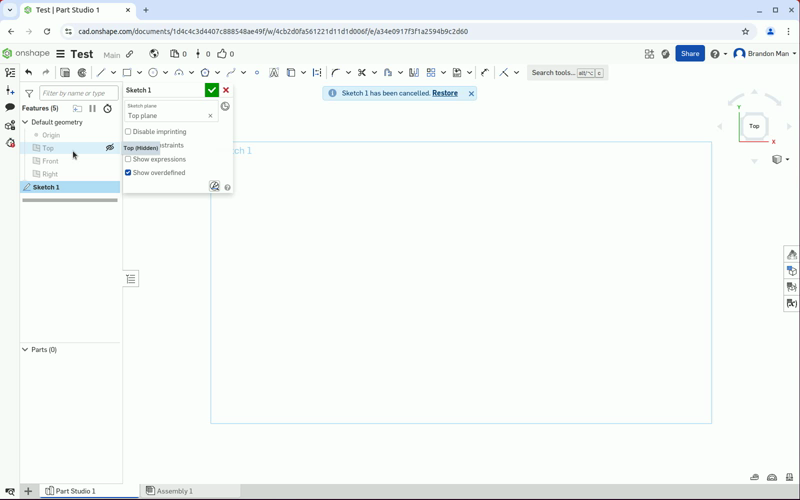
mouse_move(73, 352)
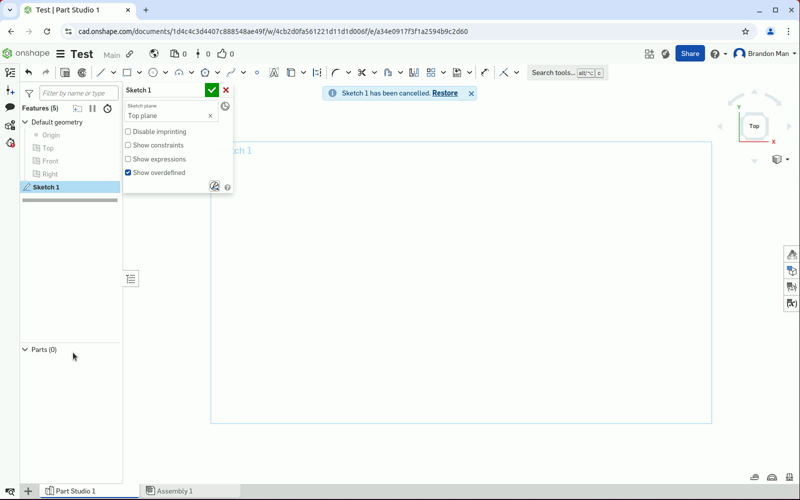
key(y)
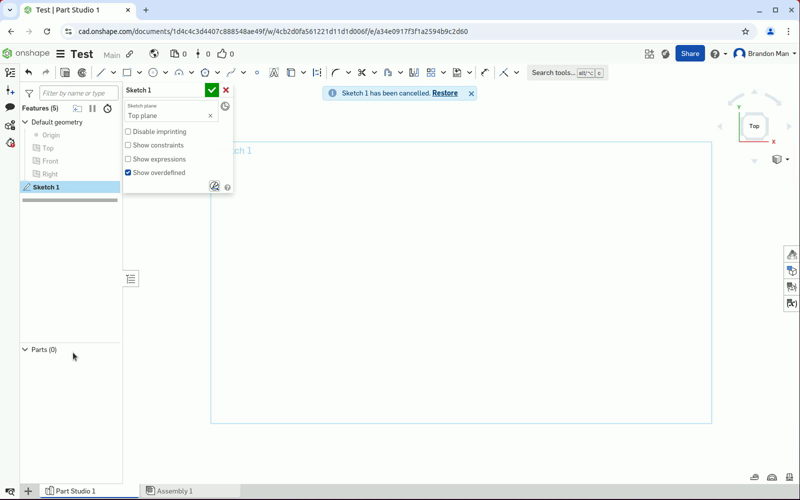
key(l)
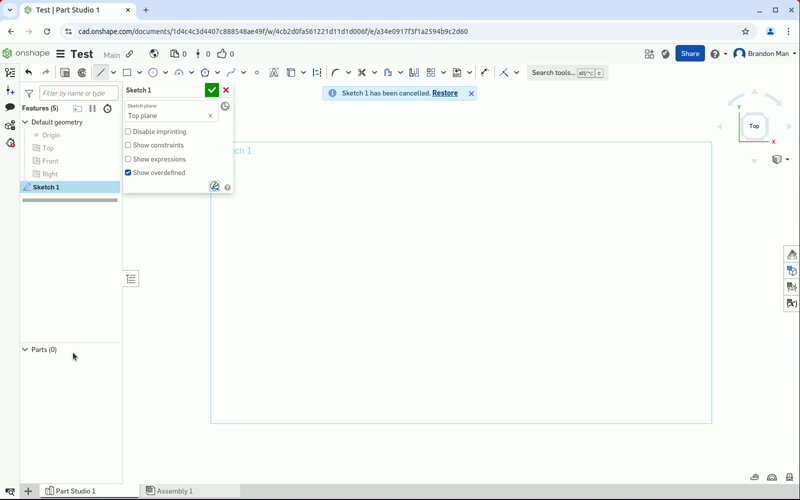
key_down(shift)
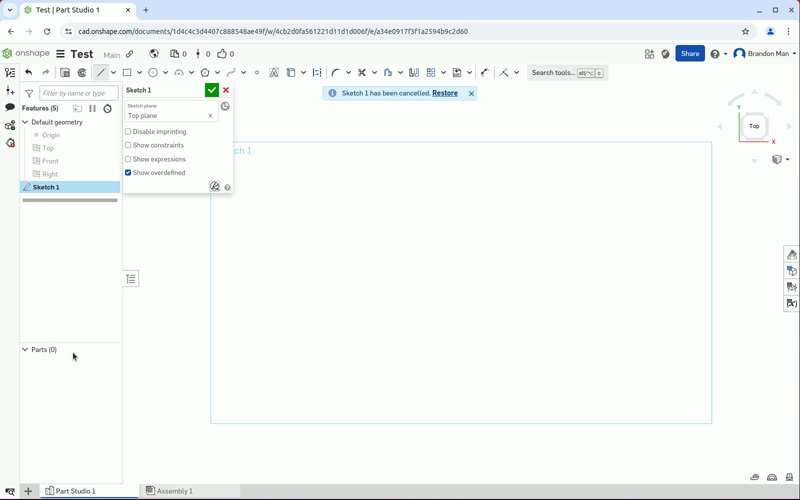
mouse_move(444, 288)
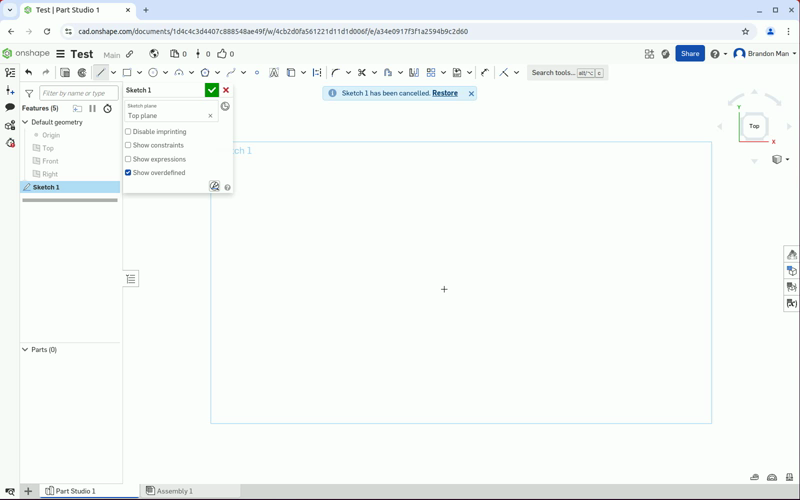
click(444, 288)
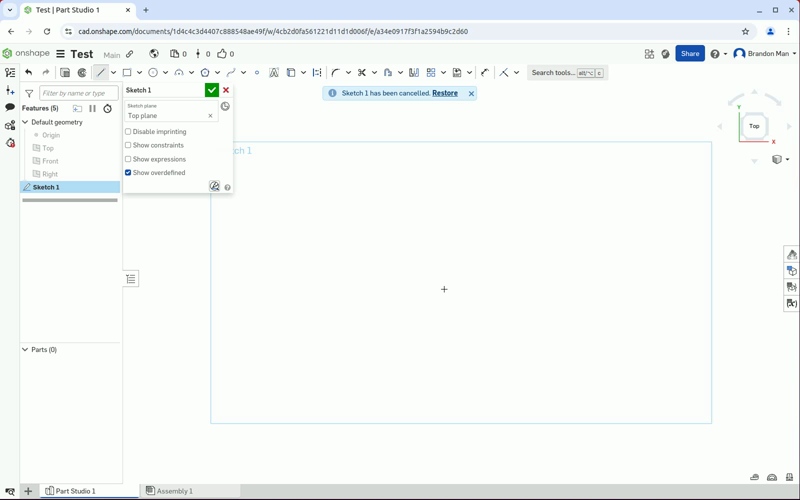
key_up(shift)
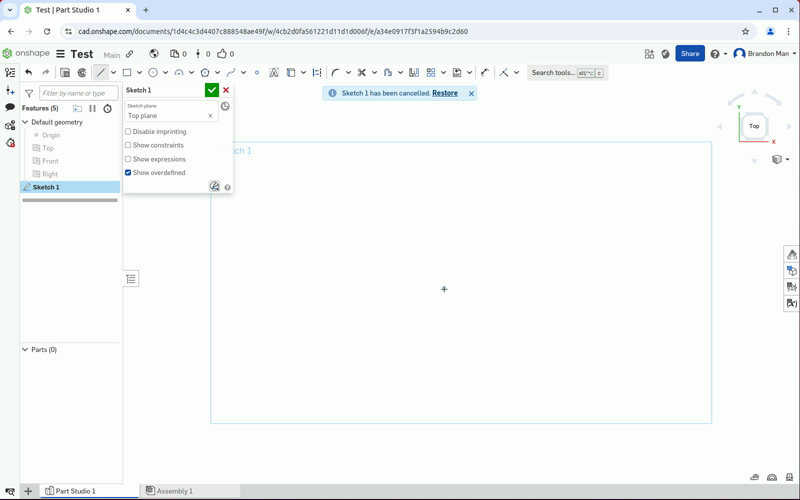
key_down(shift)
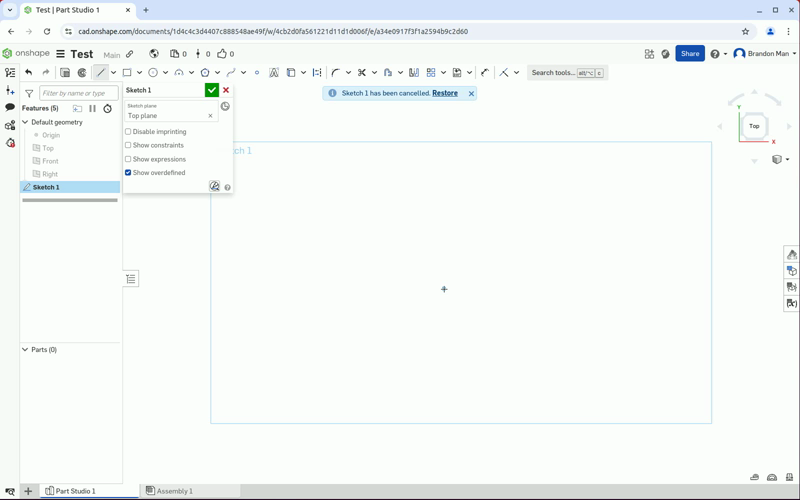
mouse_move(474, 288)
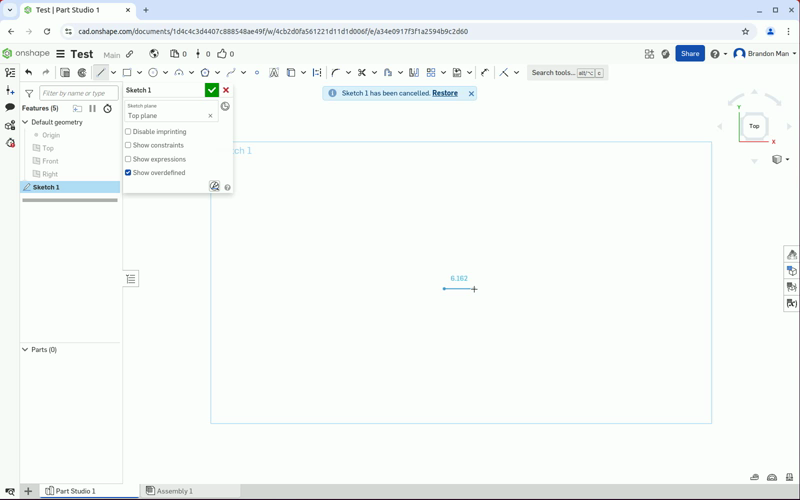
mouse_move(449, 288)
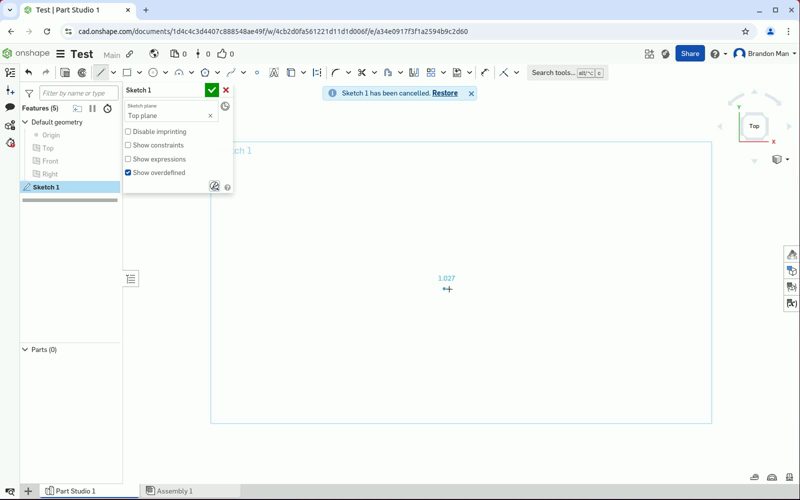
scroll(6)
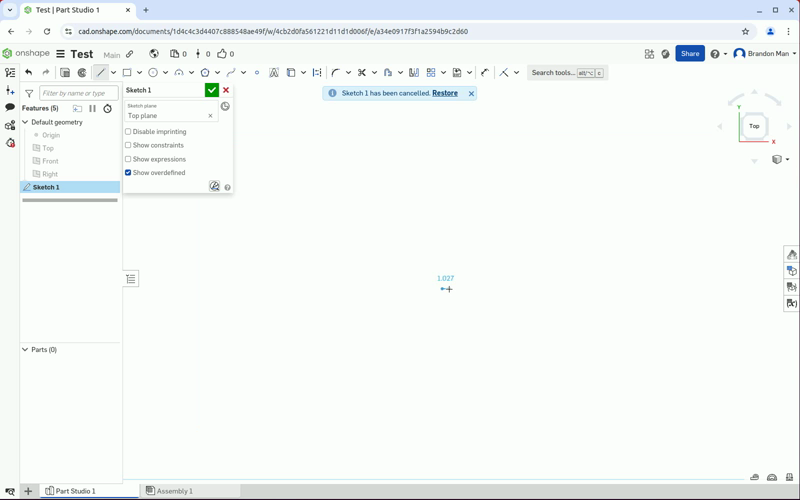
scroll(6)
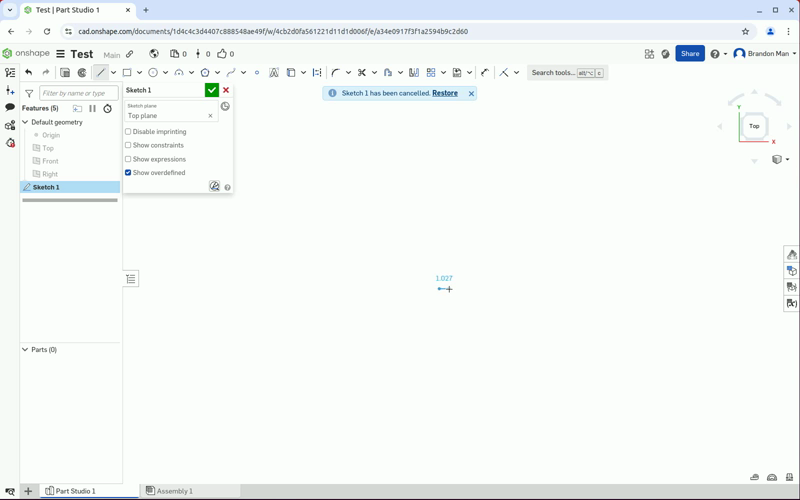
scroll(6)
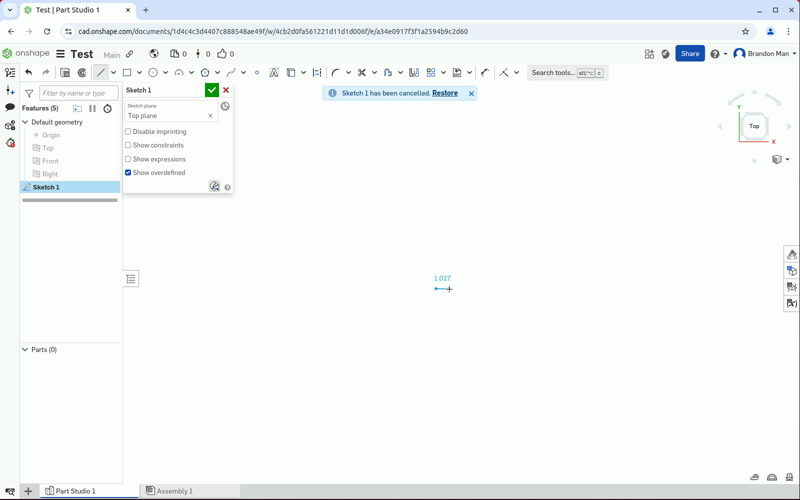
scroll(6)
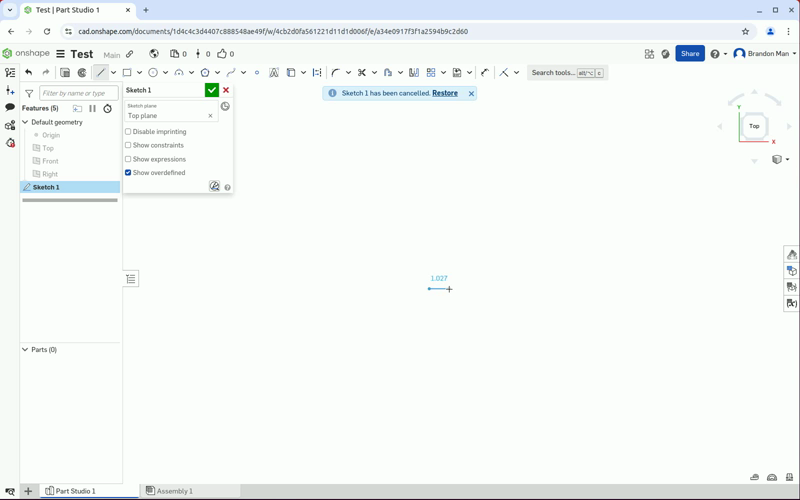
scroll(6)
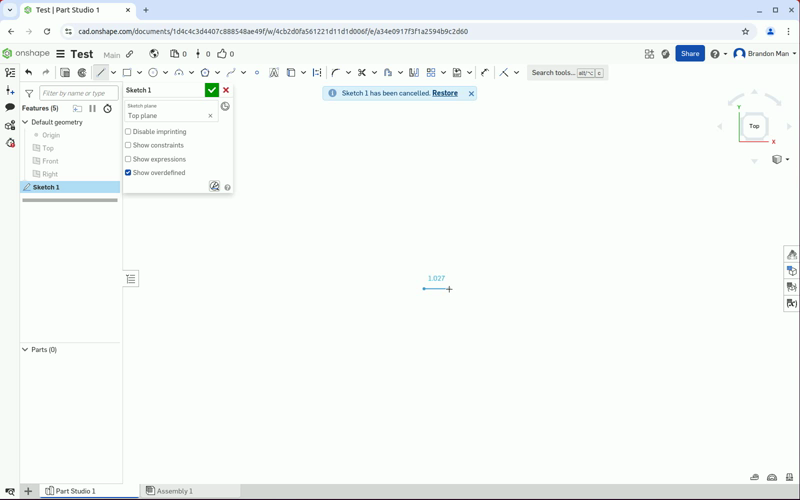
scroll(6)
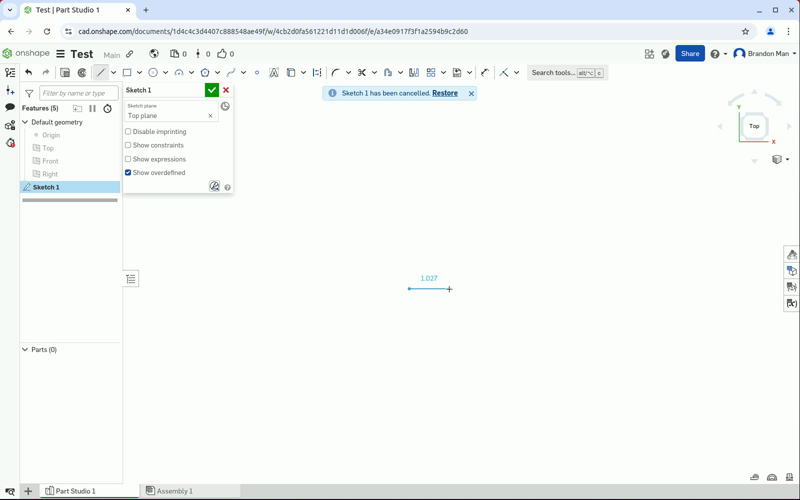
scroll(6)
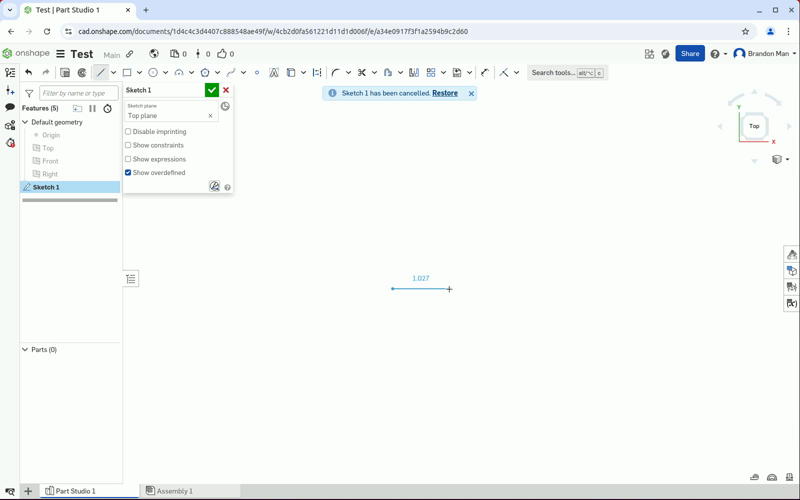
click(449, 288)
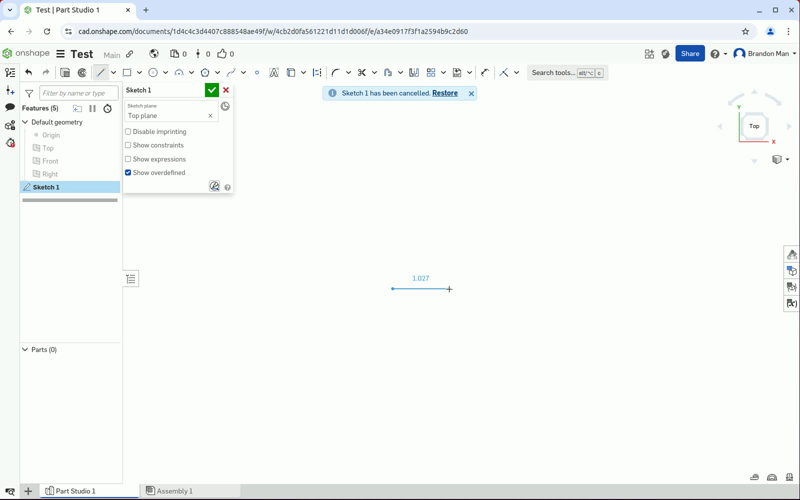
scroll(-6)
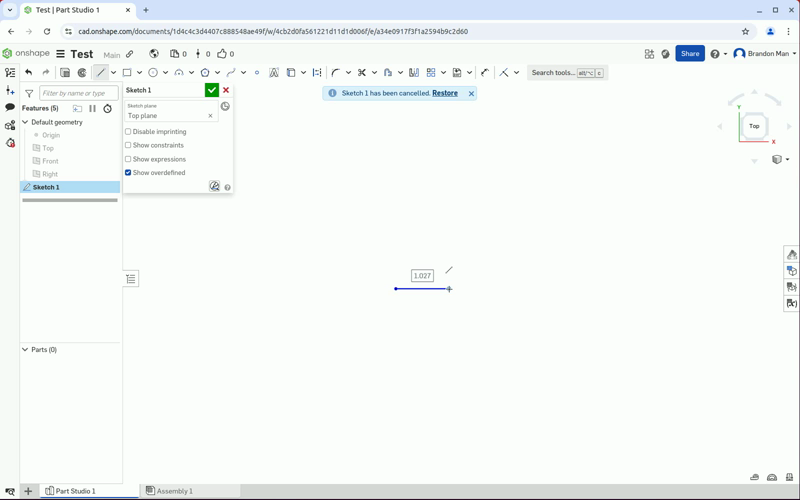
scroll(-6)
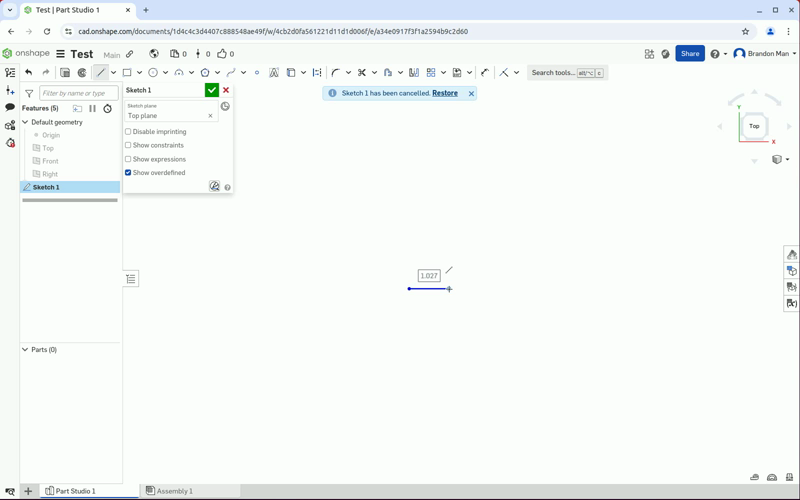
scroll(-6)
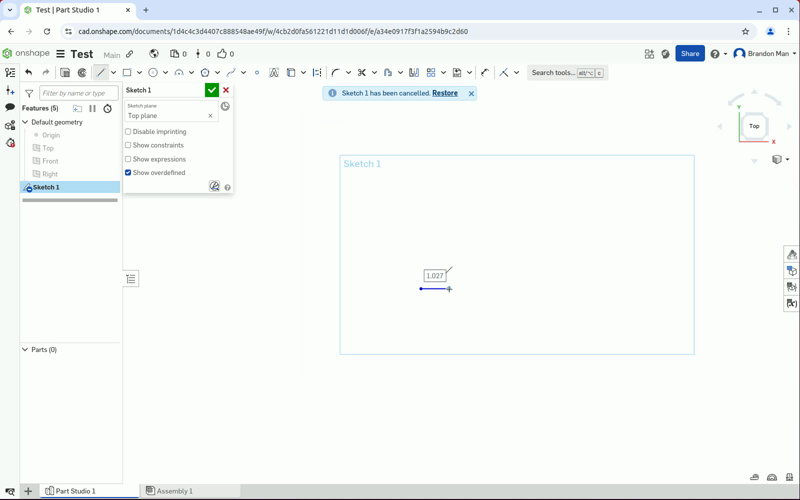
scroll(-6)
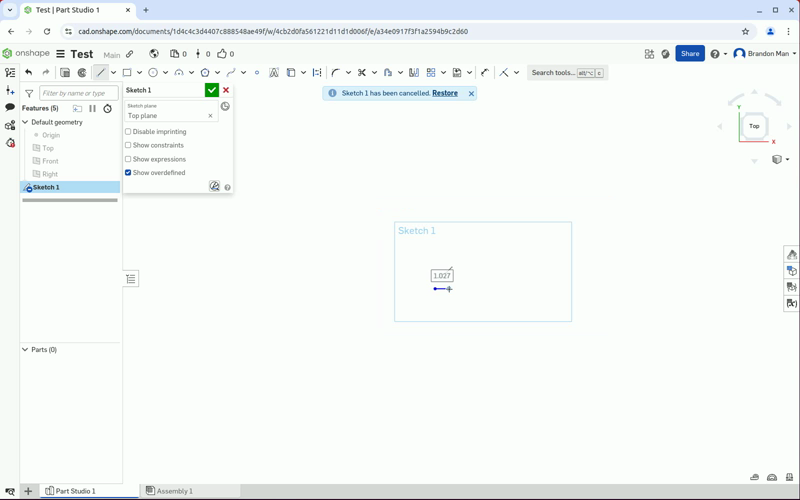
scroll(-6)
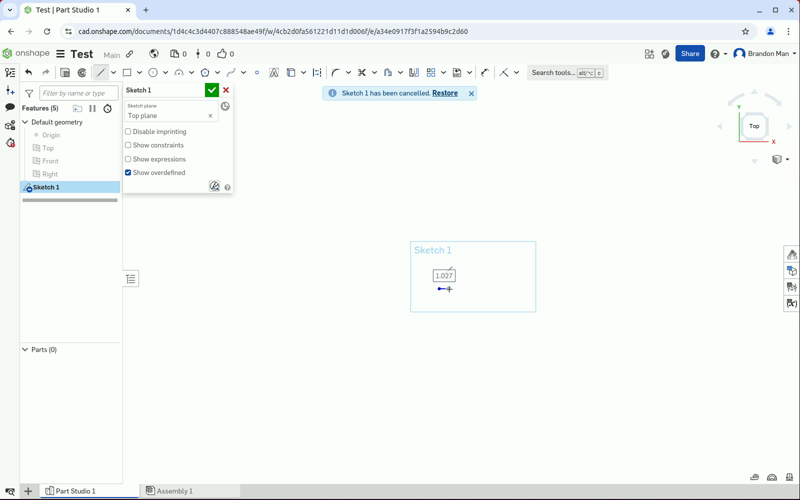
scroll(-6)
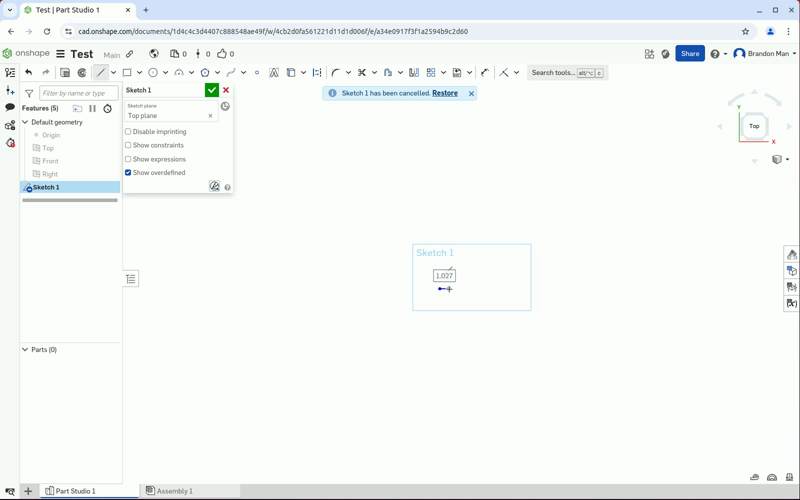
scroll(-6)
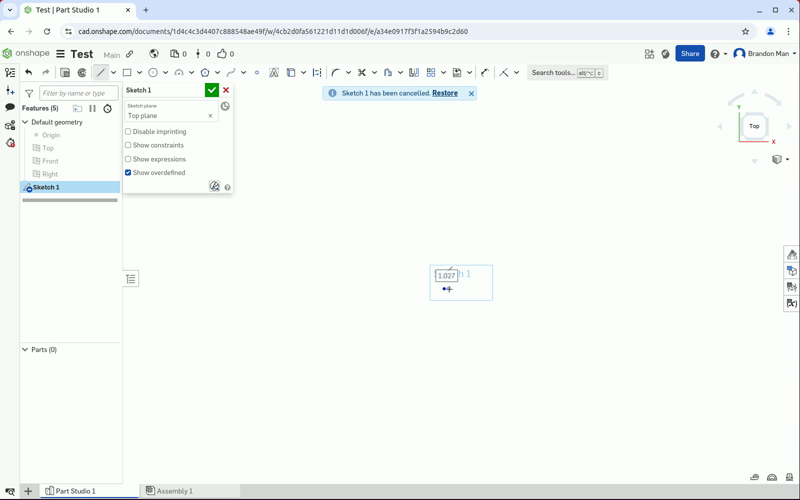
key_up(shift)
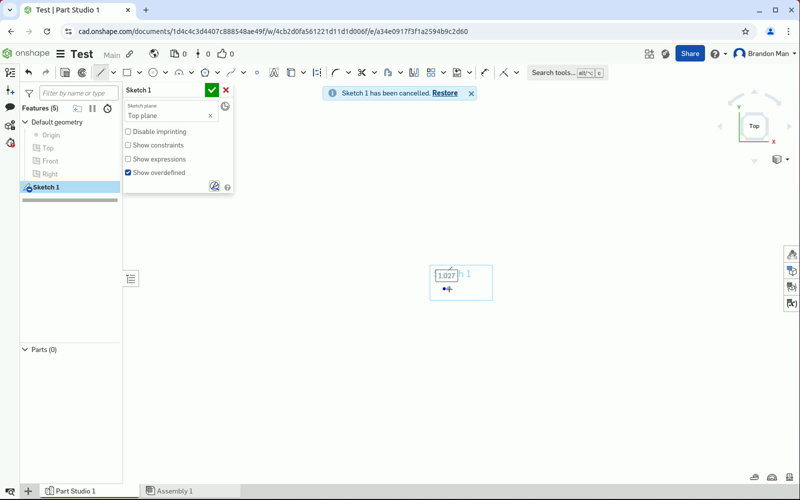
key_down(shift)
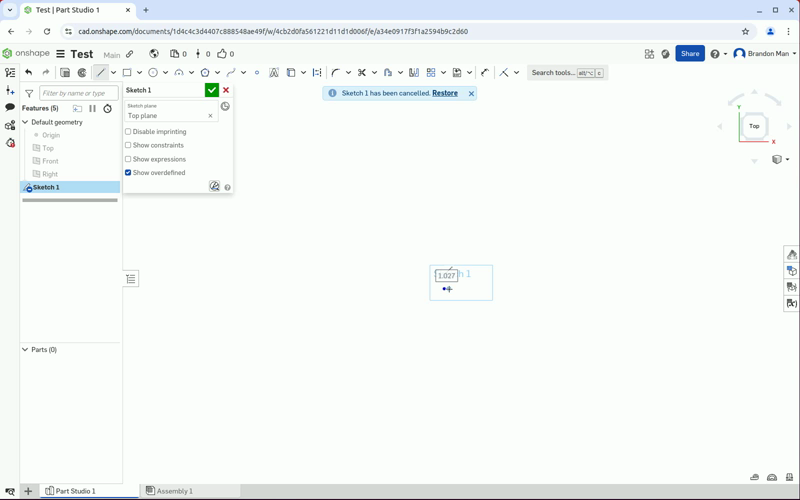
mouse_move(479, 288)
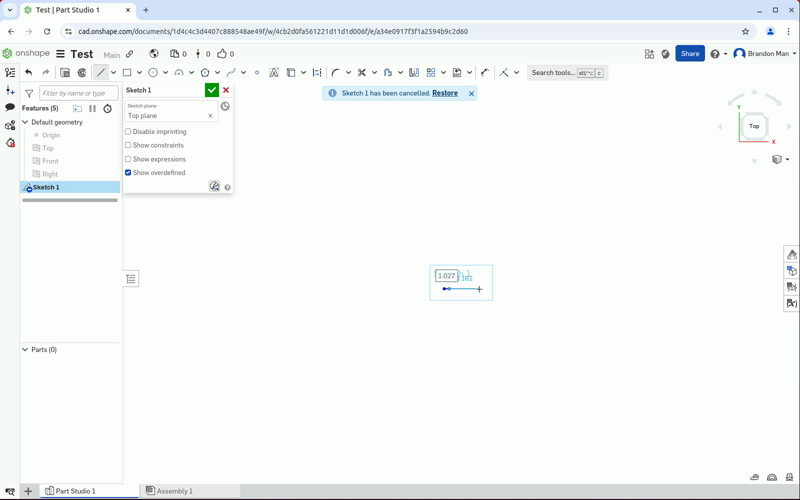
mouse_move(449, 276)
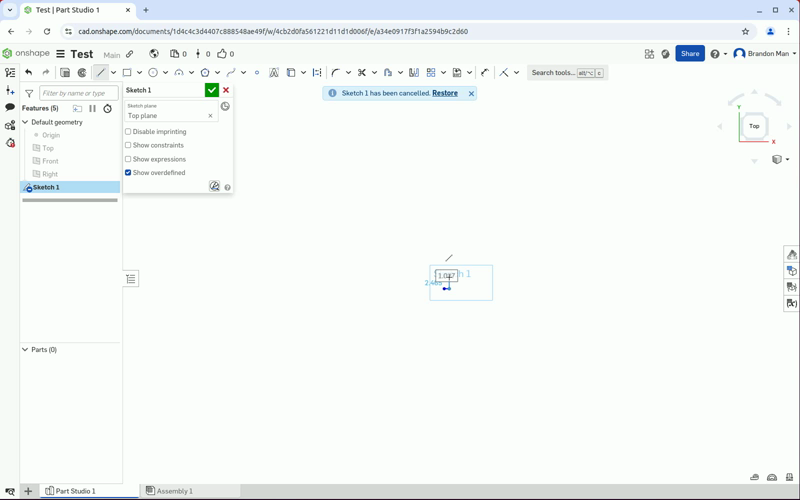
click(449, 276)
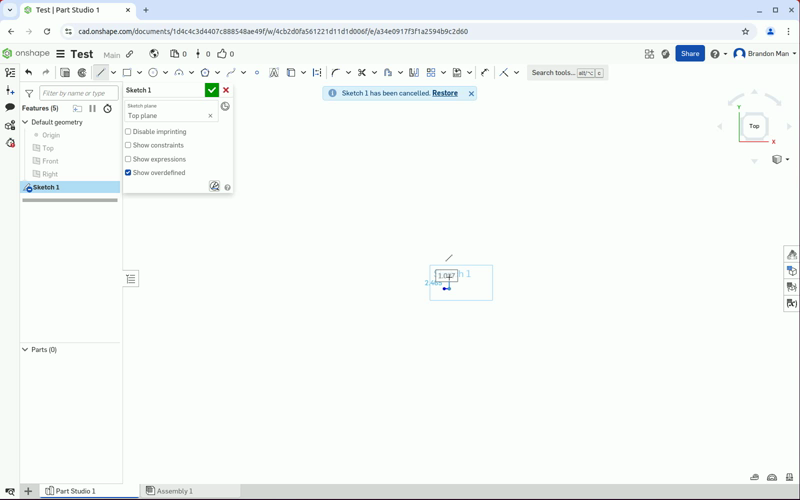
key_up(shift)
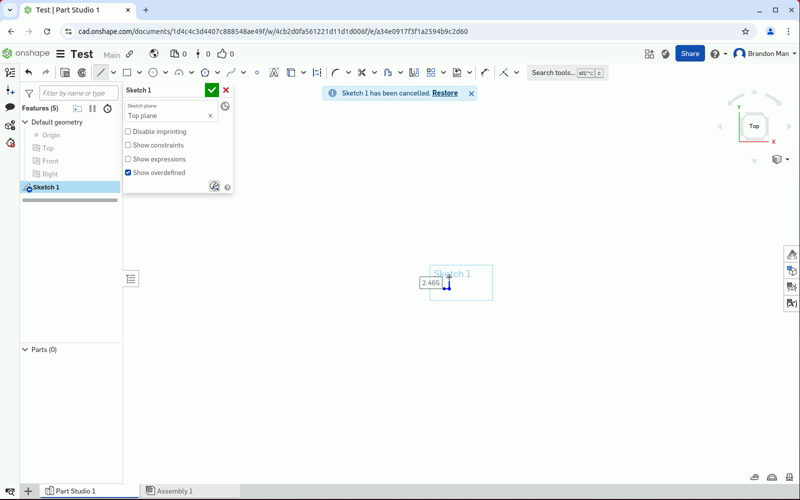
key(esc)
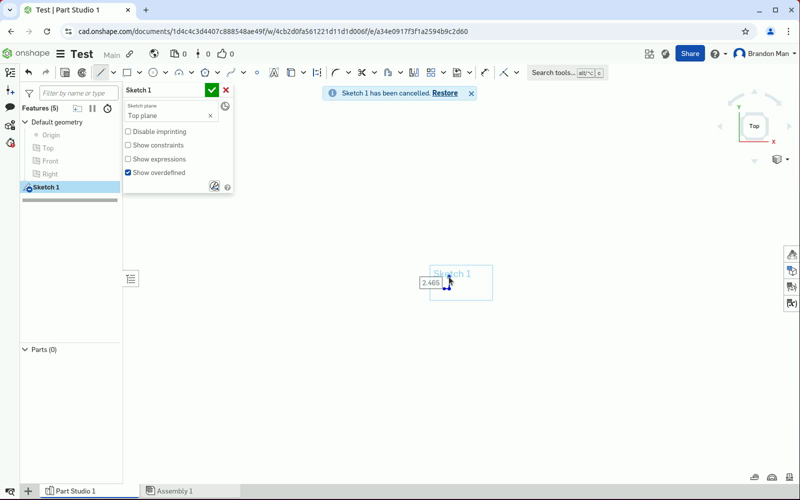
key(a)
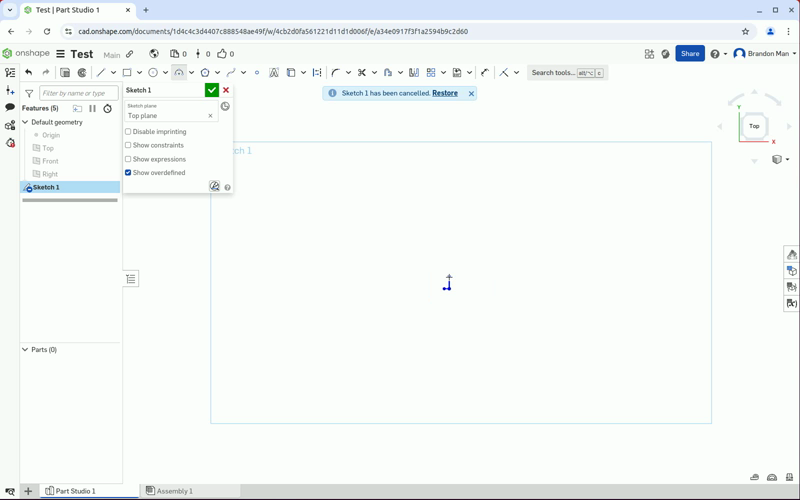
mouse_move(449, 276)
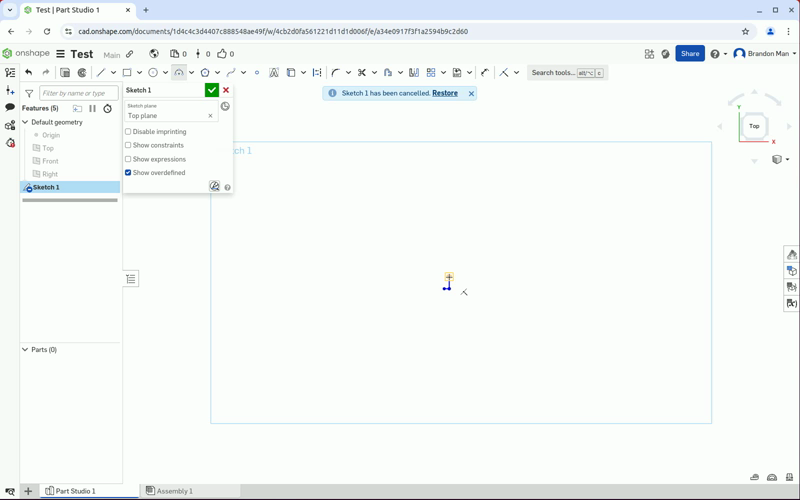
click(449, 276)
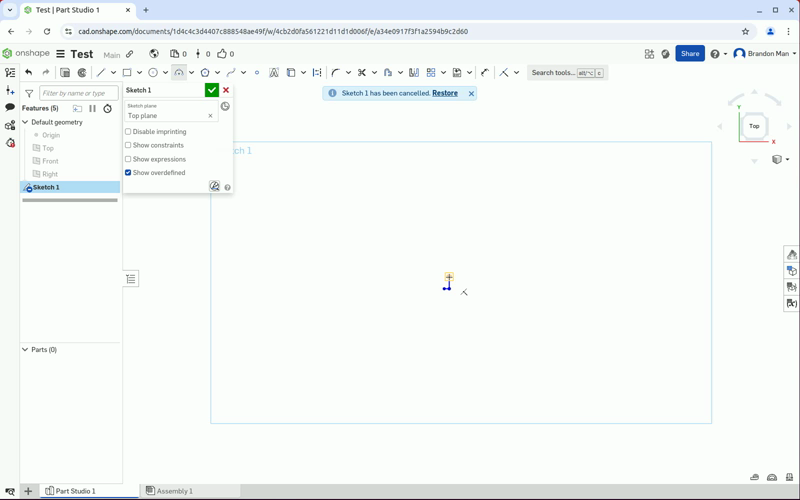
key_down(shift)
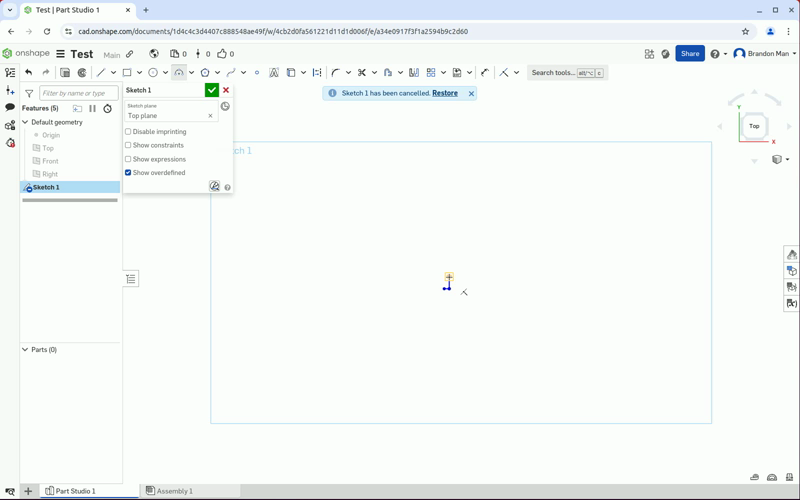
mouse_move(453, 273)
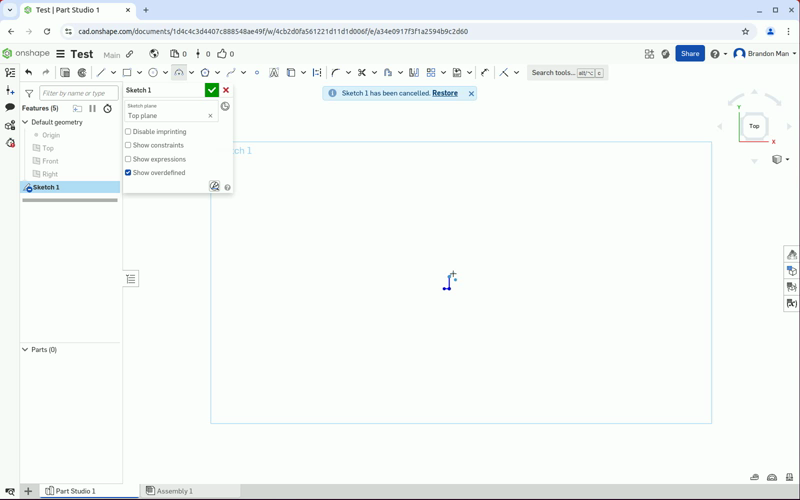
scroll(6)
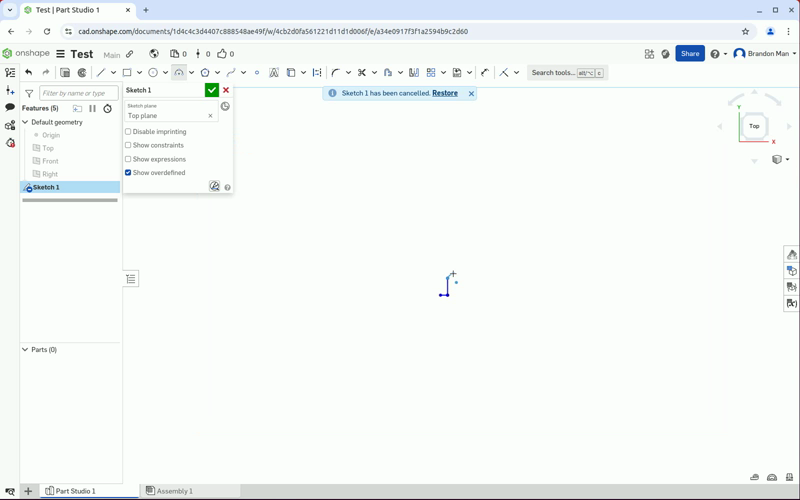
scroll(6)
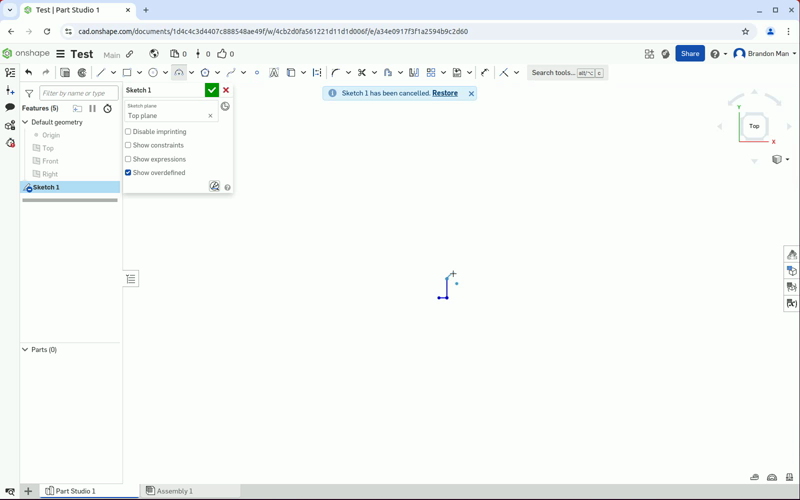
scroll(6)
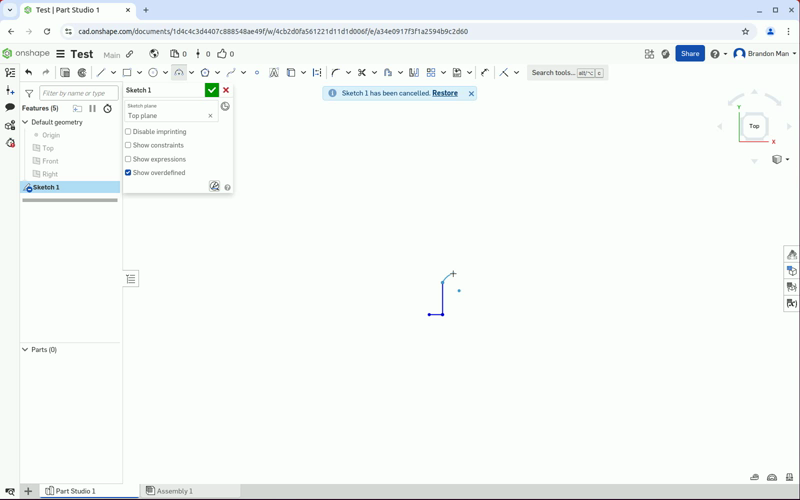
scroll(6)
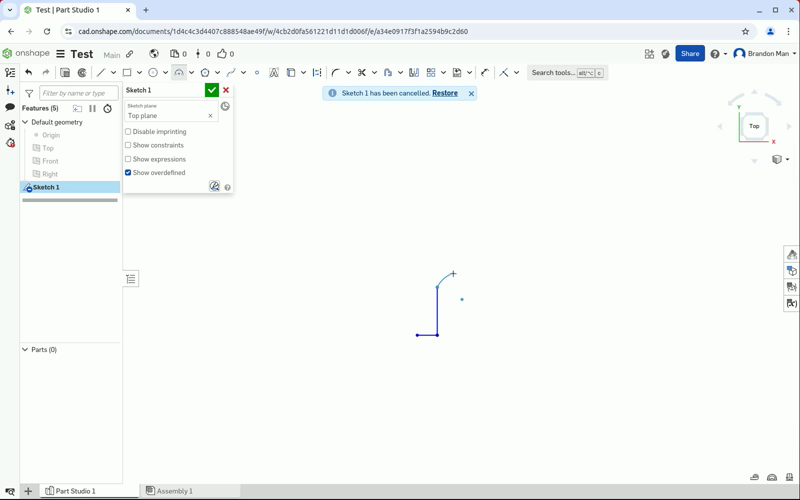
scroll(6)
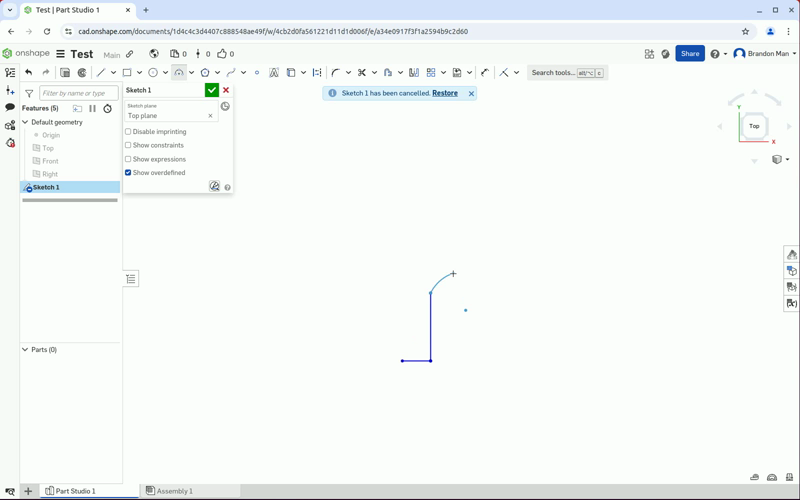
scroll(6)
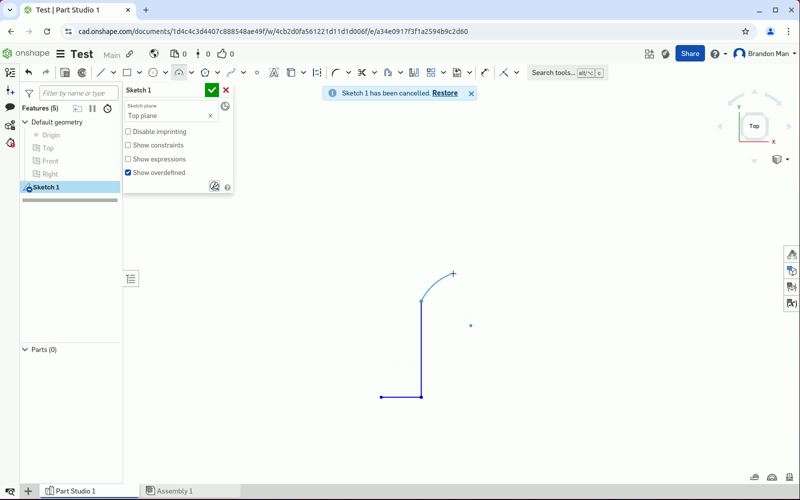
scroll(6)
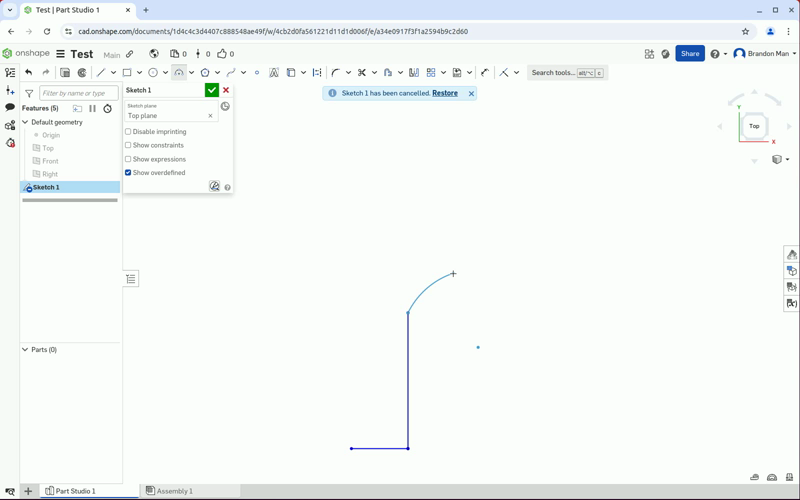
click(453, 273)
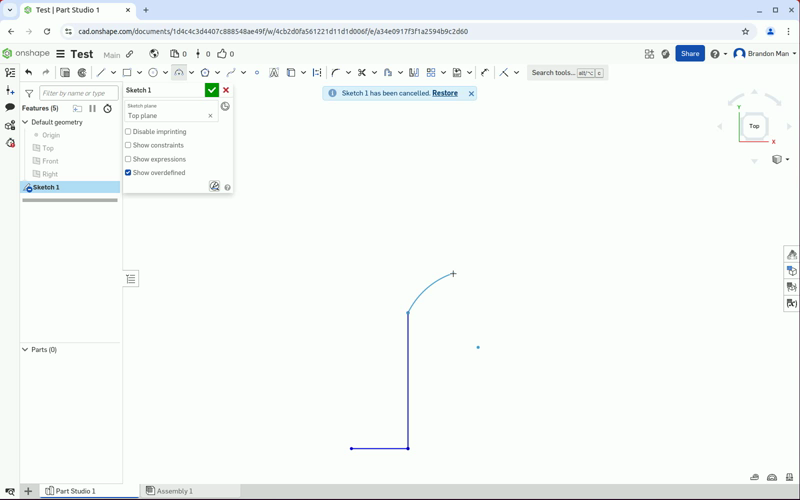
scroll(-6)
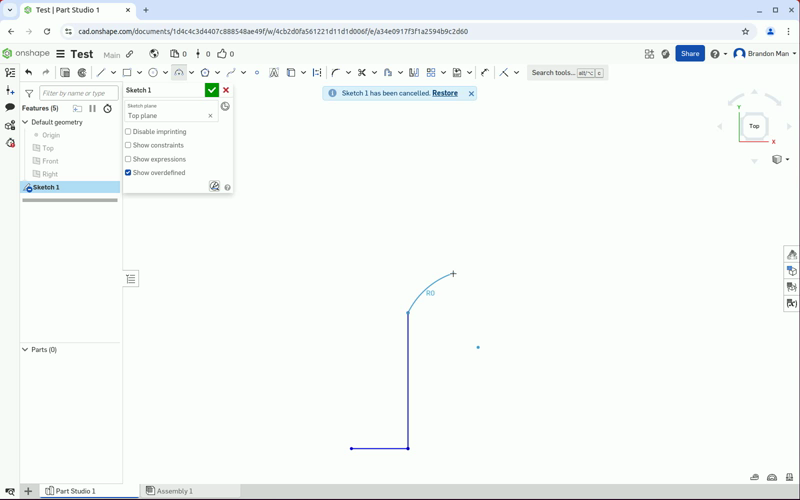
scroll(-6)
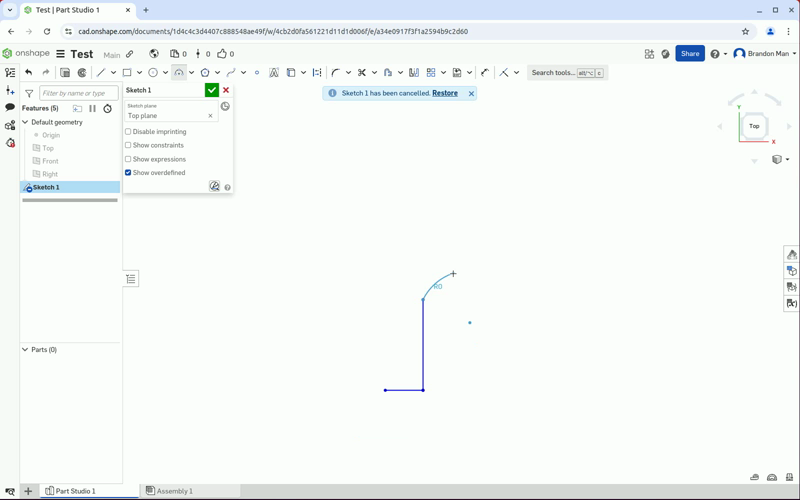
scroll(-6)
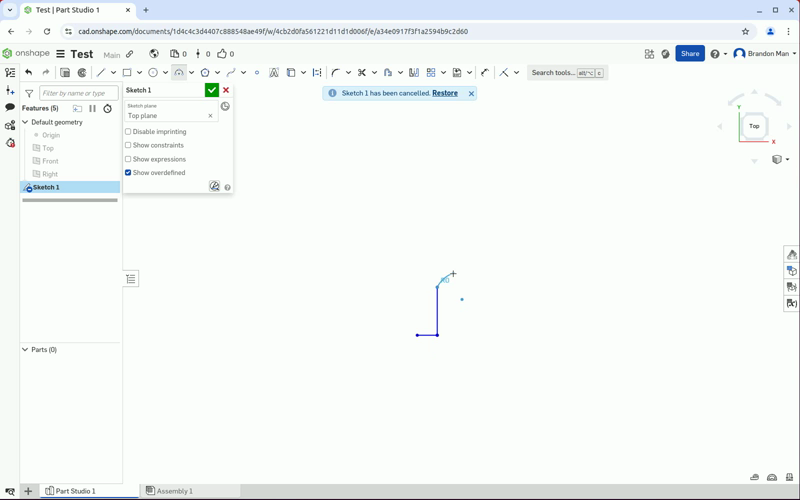
scroll(-6)
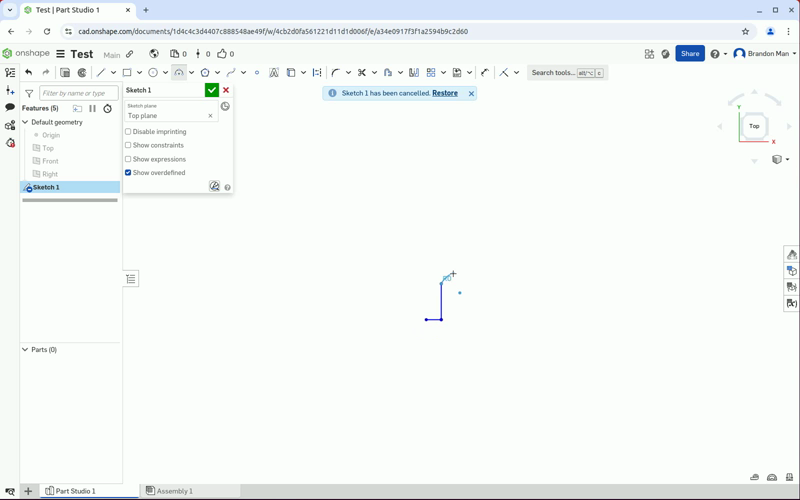
scroll(-6)
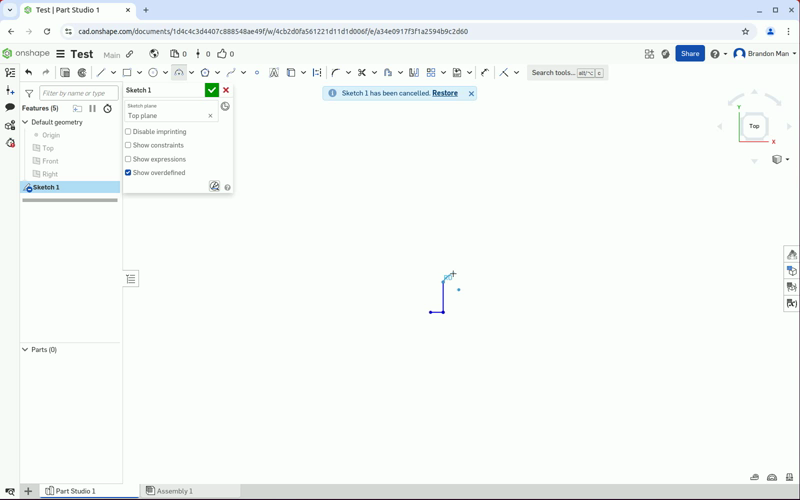
scroll(-6)
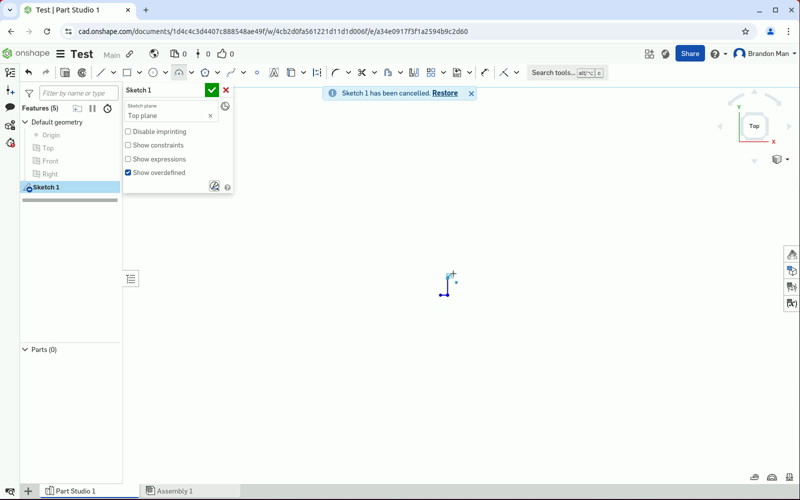
scroll(-6)
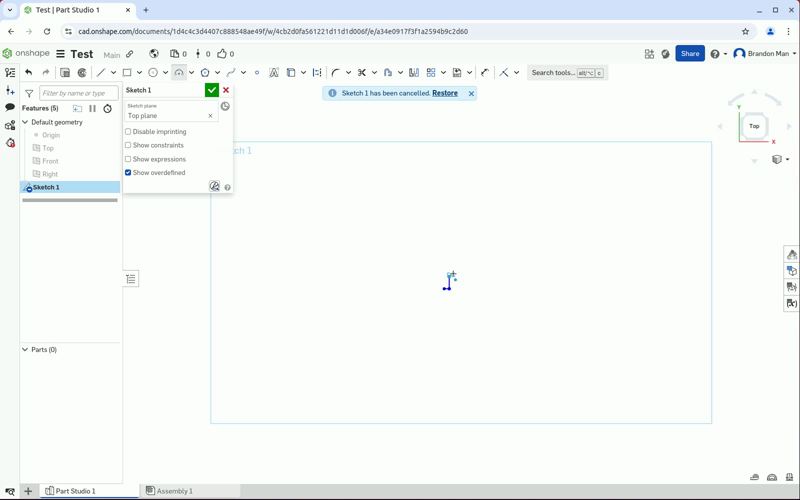
mouse_move(450, 274)
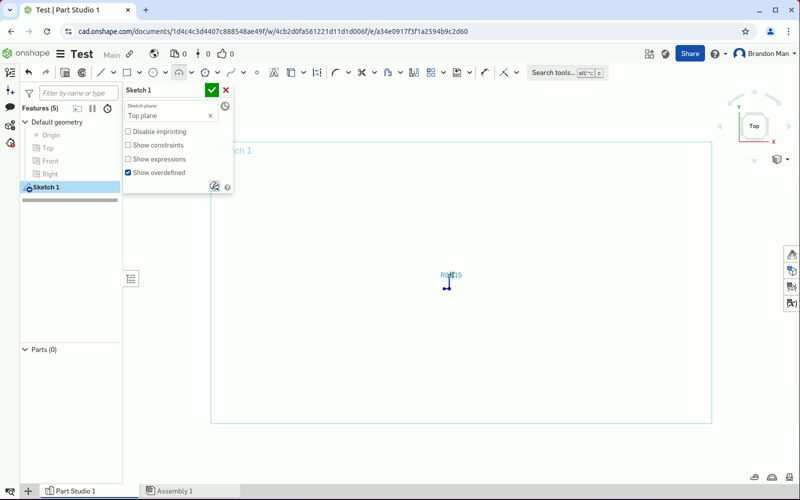
scroll(6)
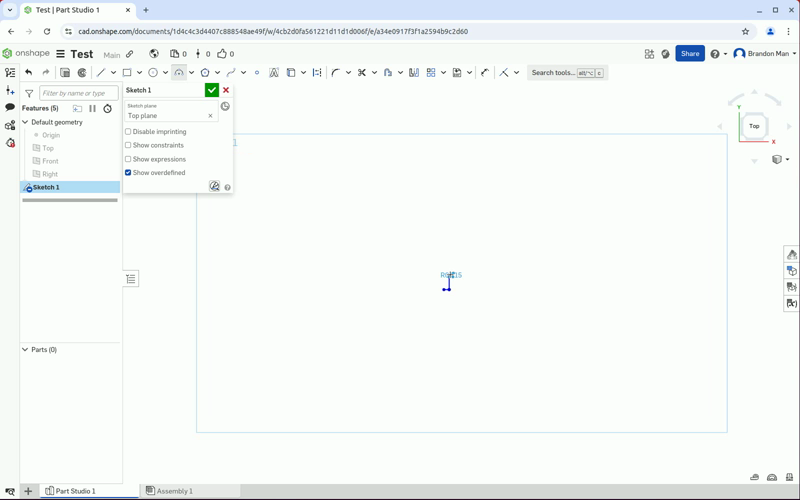
scroll(6)
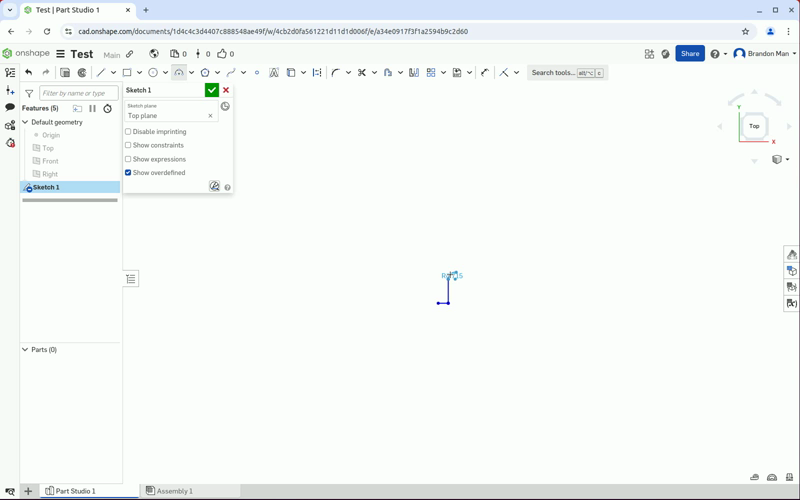
scroll(6)
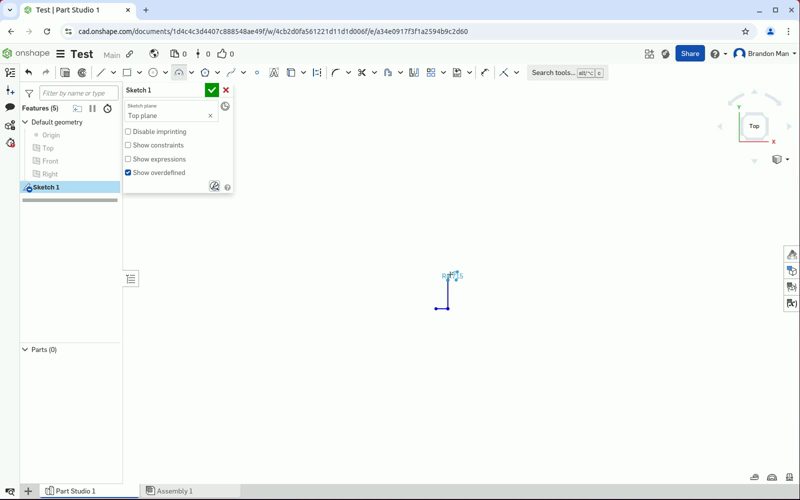
scroll(6)
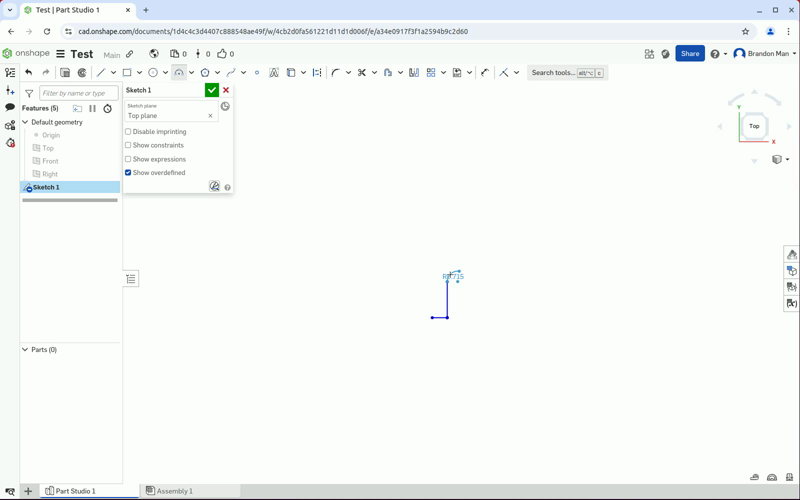
scroll(6)
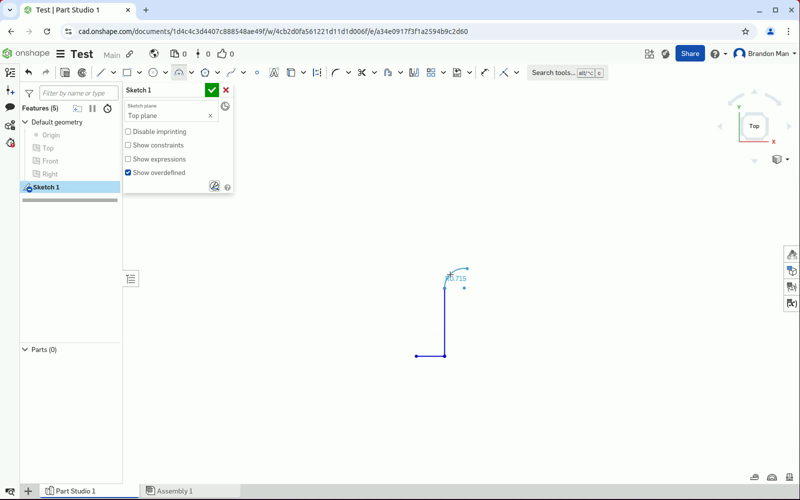
scroll(6)
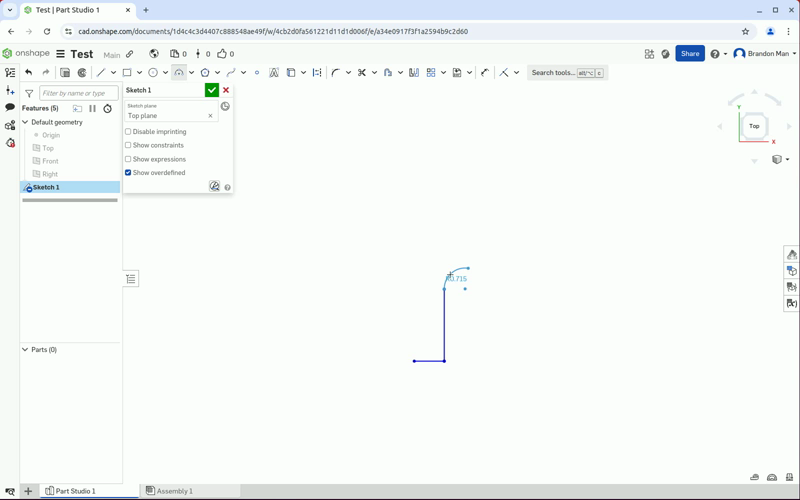
scroll(6)
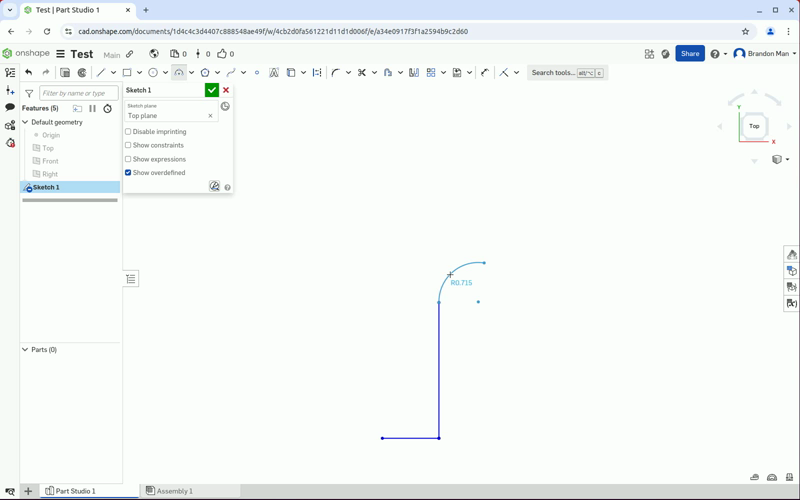
click(450, 274)
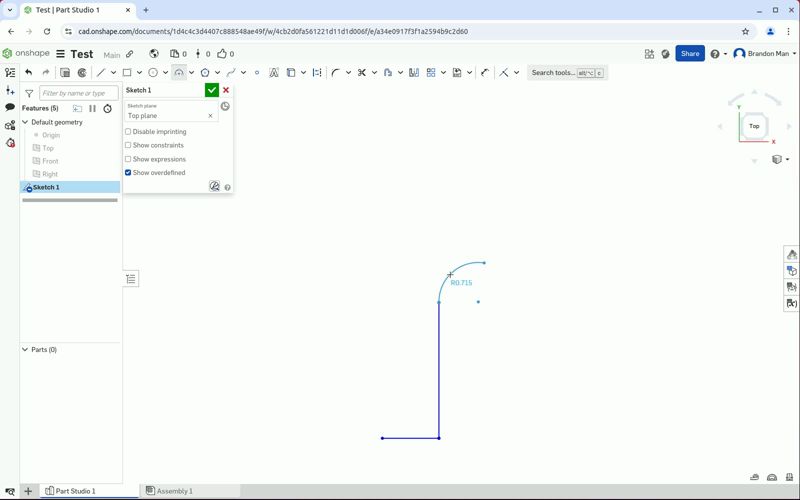
scroll(-6)
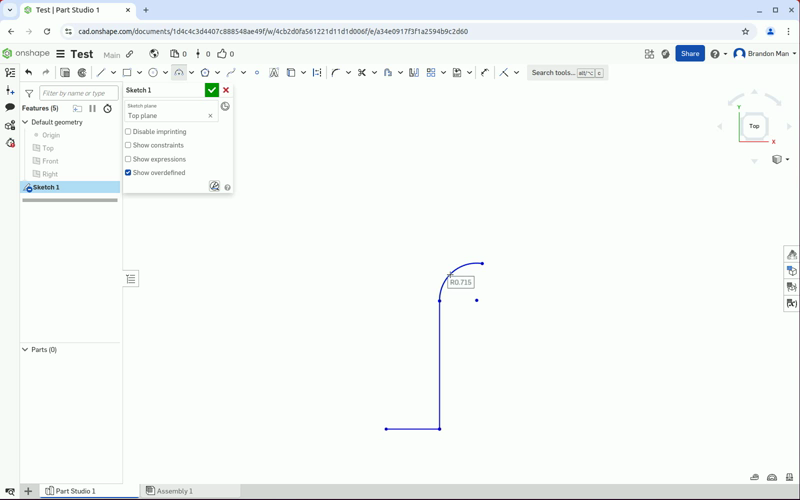
scroll(-6)
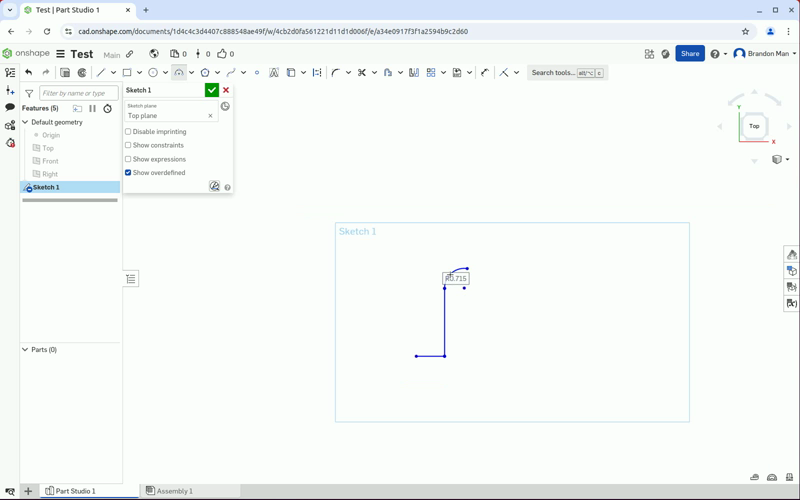
scroll(-6)
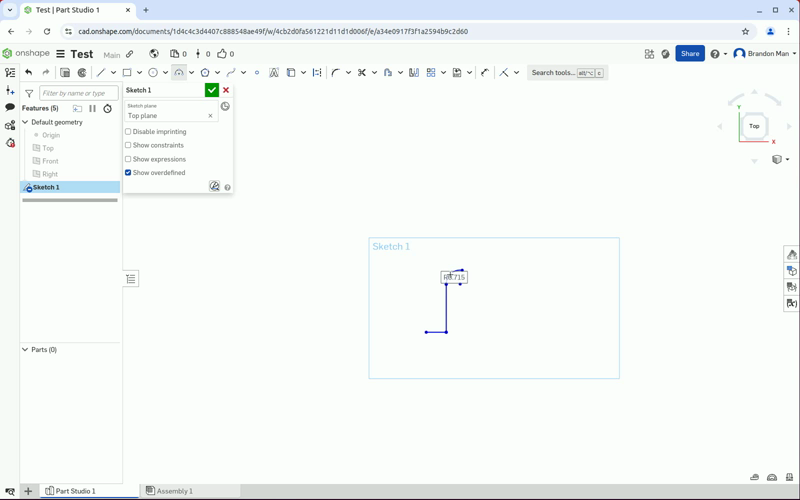
scroll(-6)
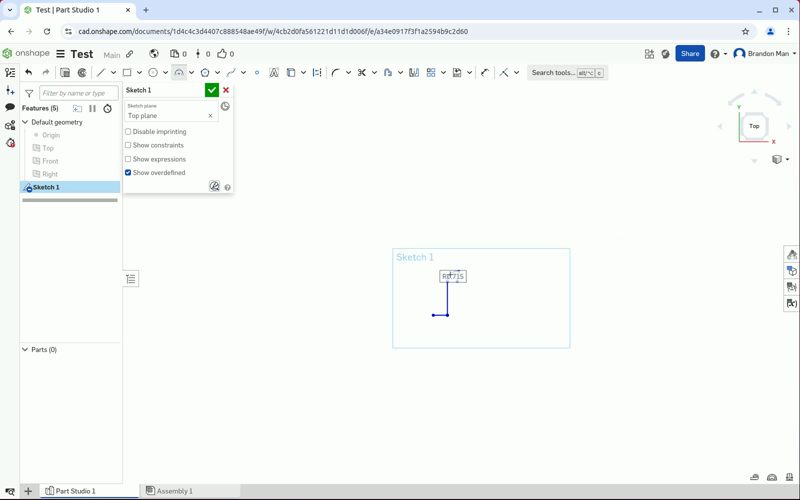
scroll(-6)
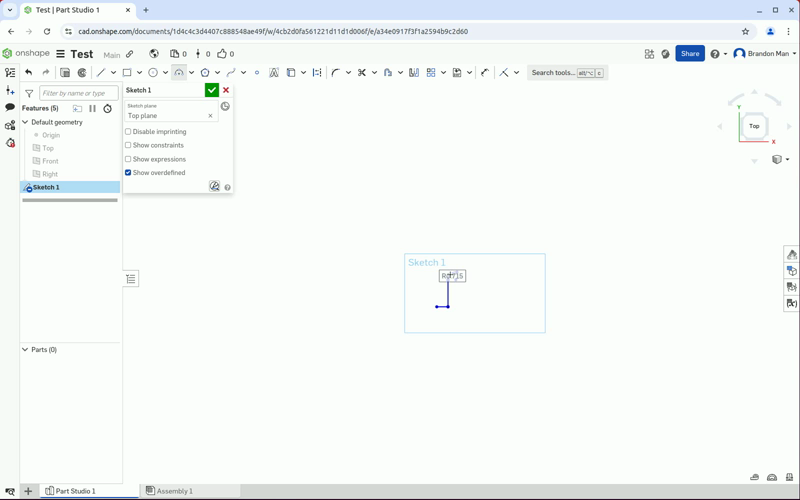
scroll(-6)
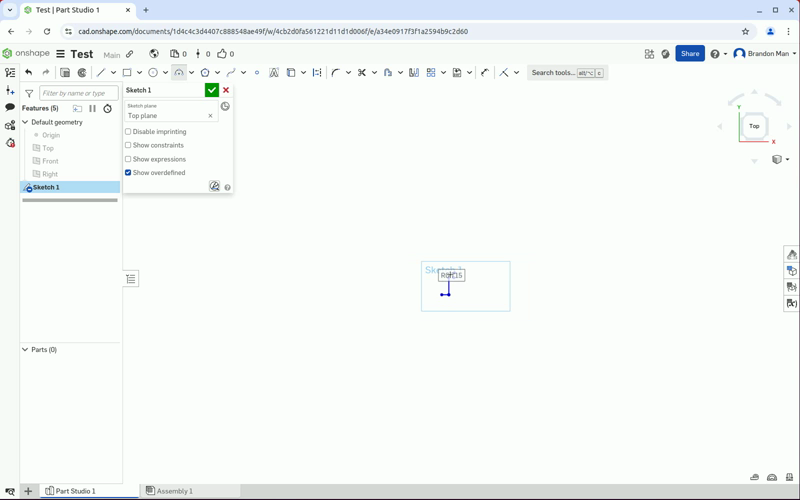
scroll(-6)
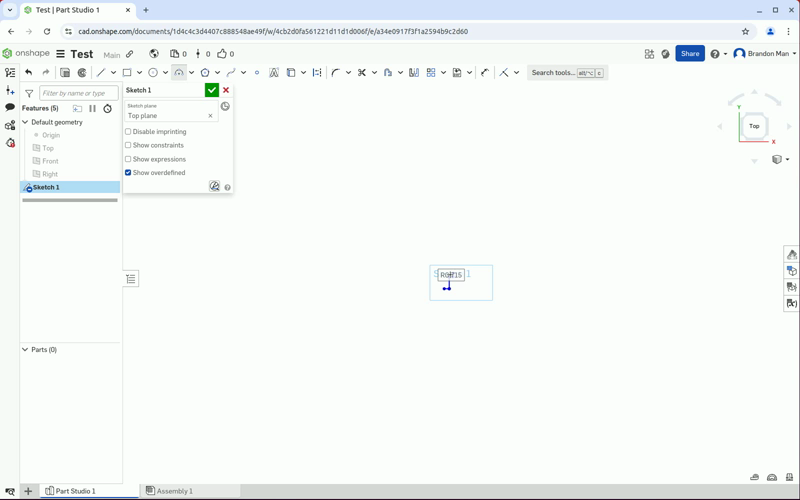
key_up(shift)
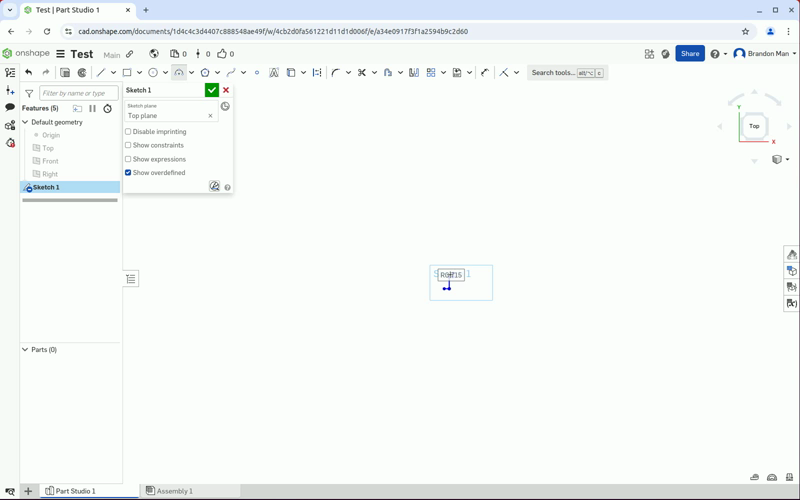
key(esc)
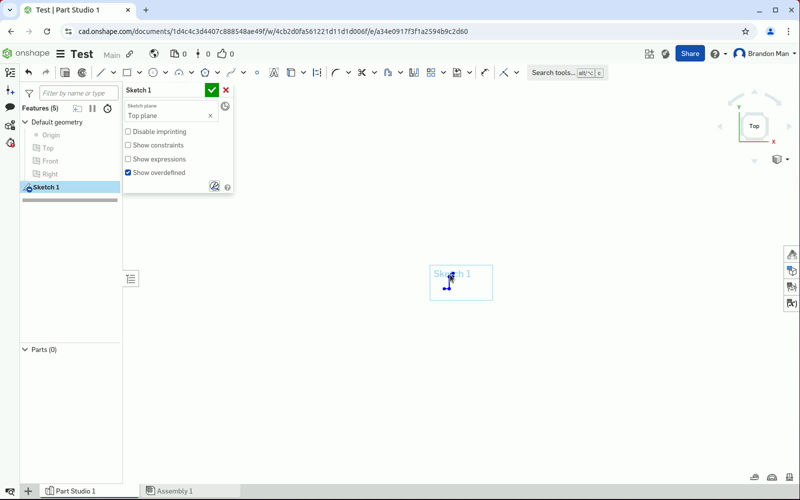
key(l)
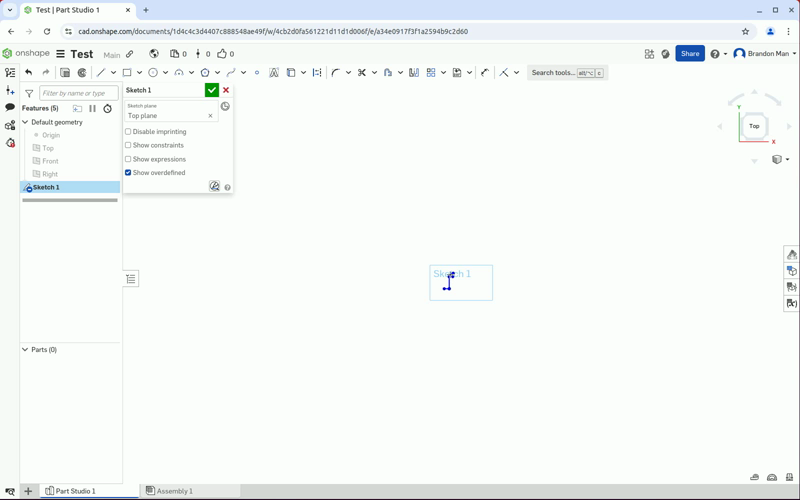
mouse_move(453, 273)
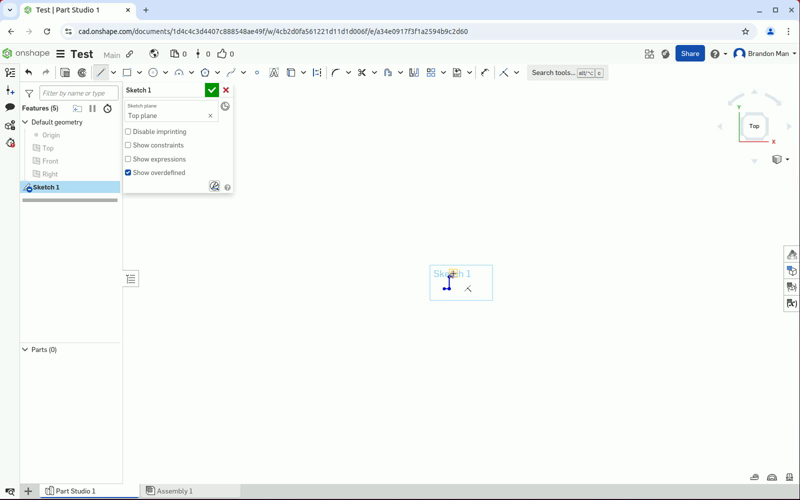
scroll(6)
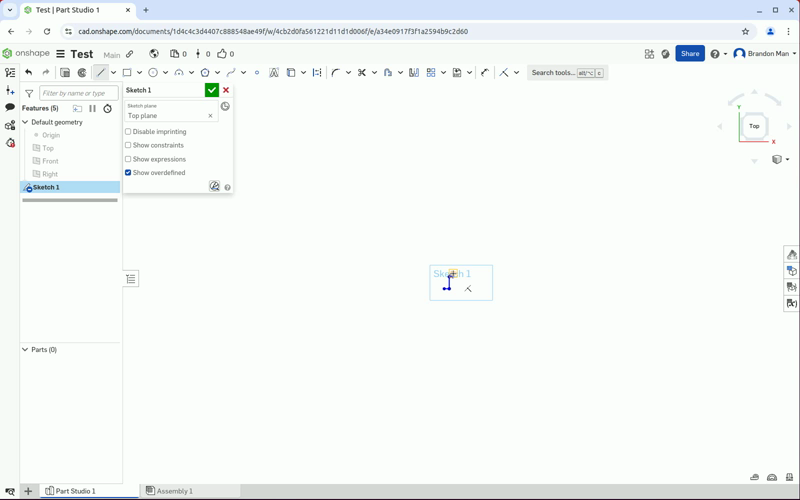
scroll(6)
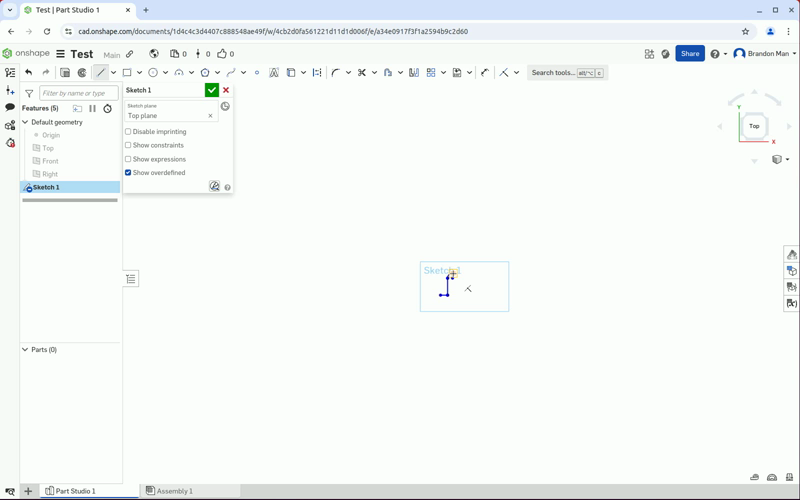
scroll(6)
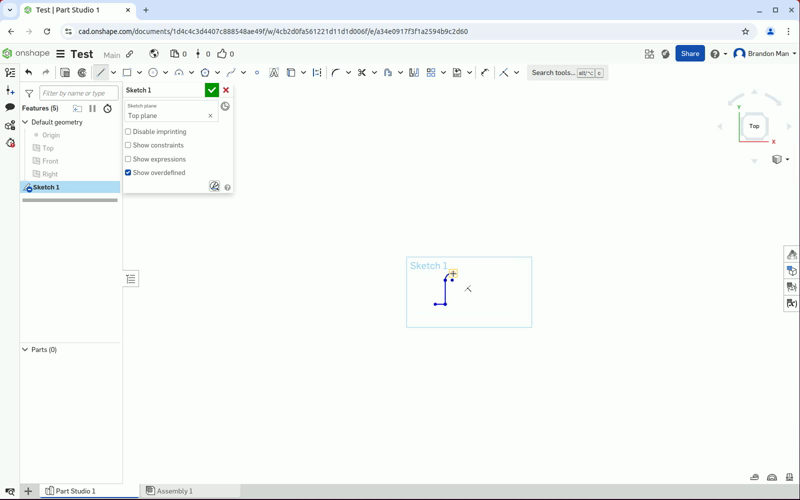
scroll(6)
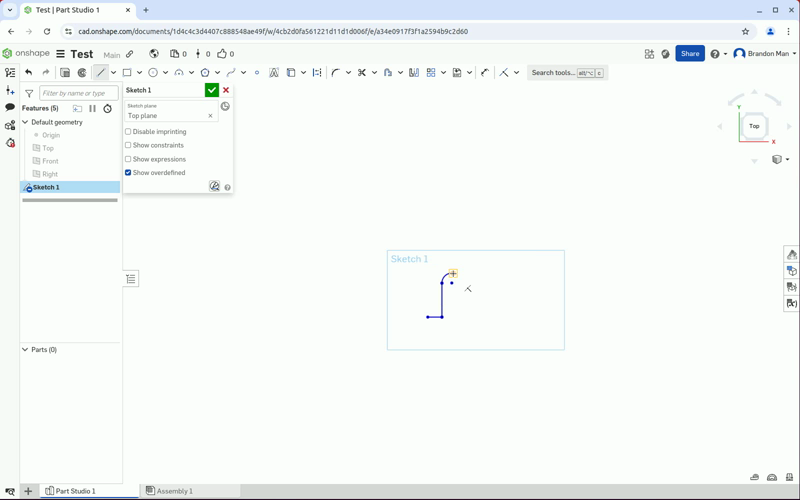
scroll(6)
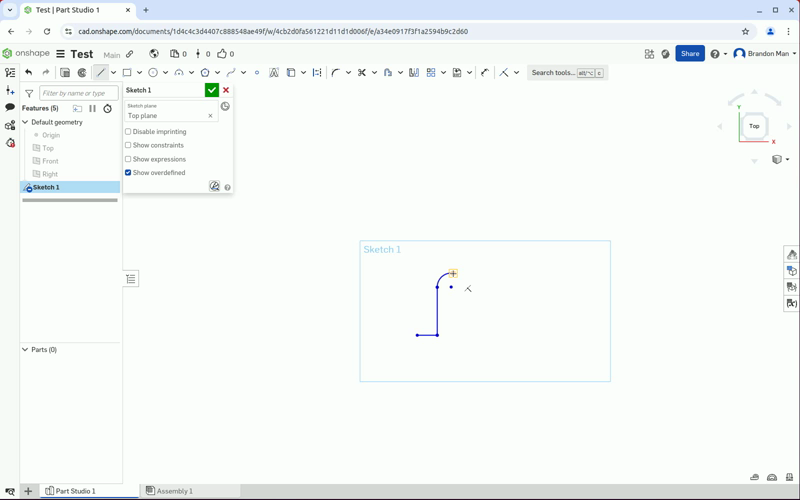
scroll(6)
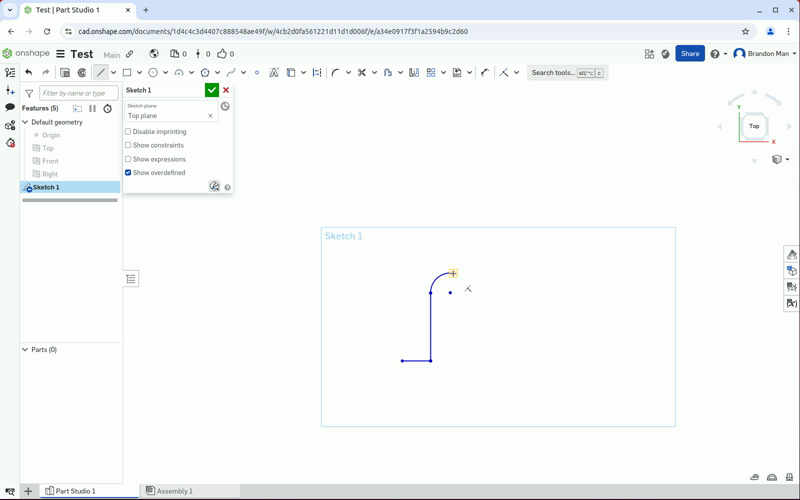
scroll(6)
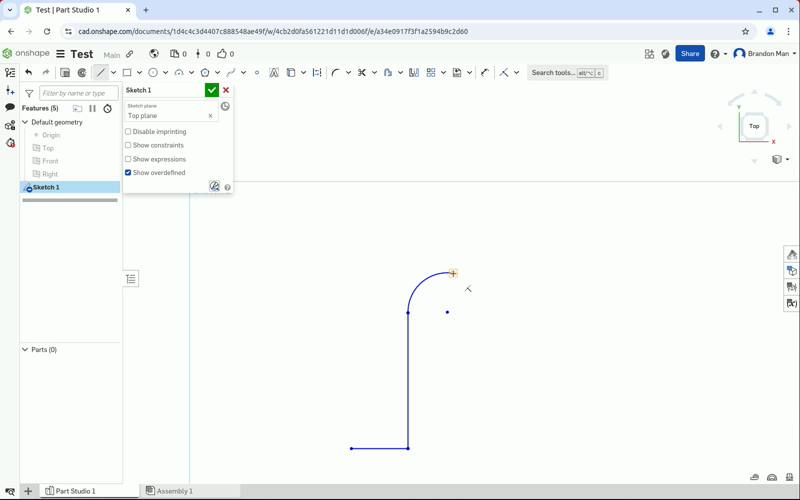
click(453, 273)
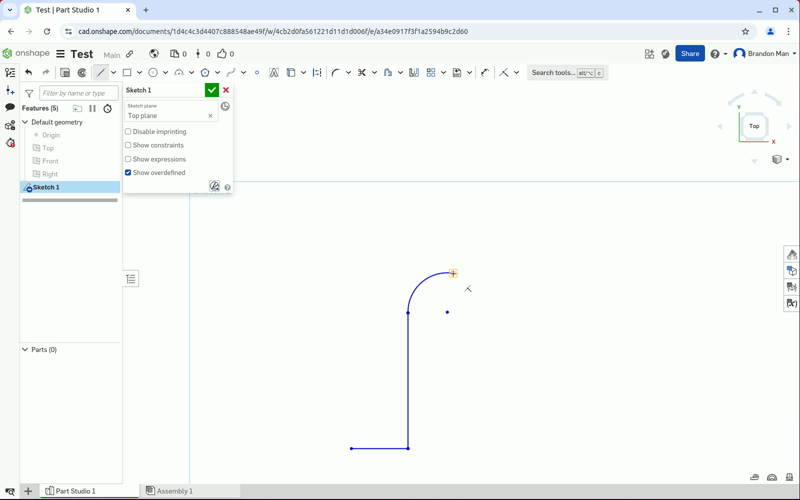
scroll(-6)
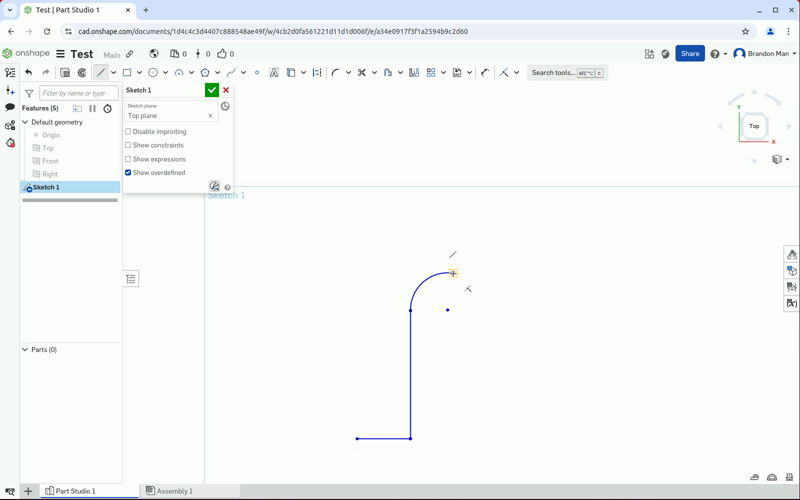
scroll(-6)
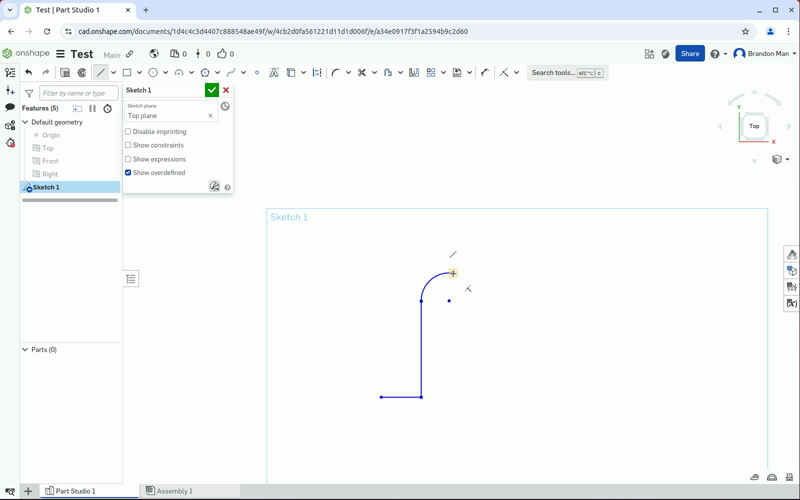
scroll(-6)
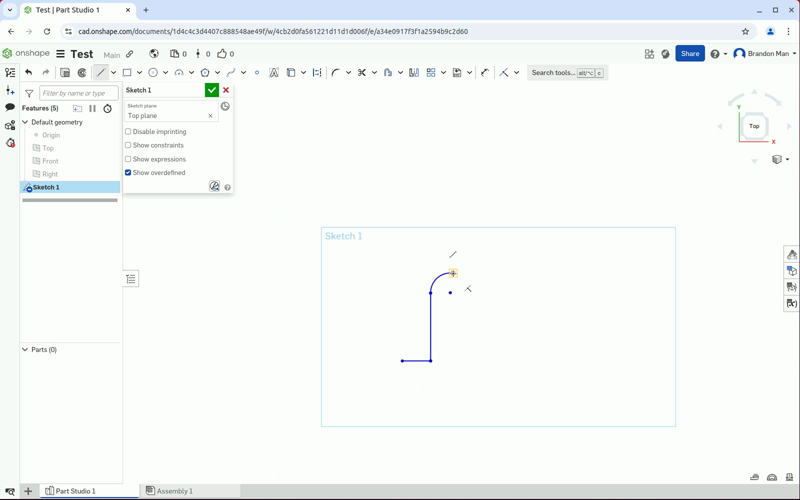
scroll(-6)
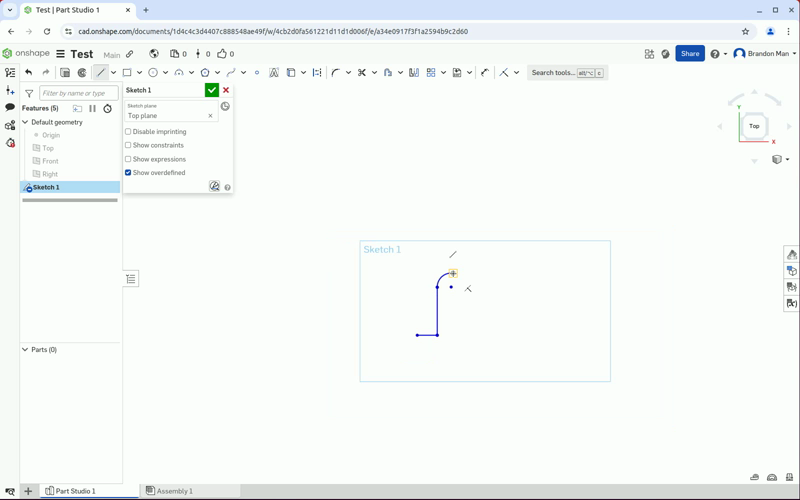
scroll(-6)
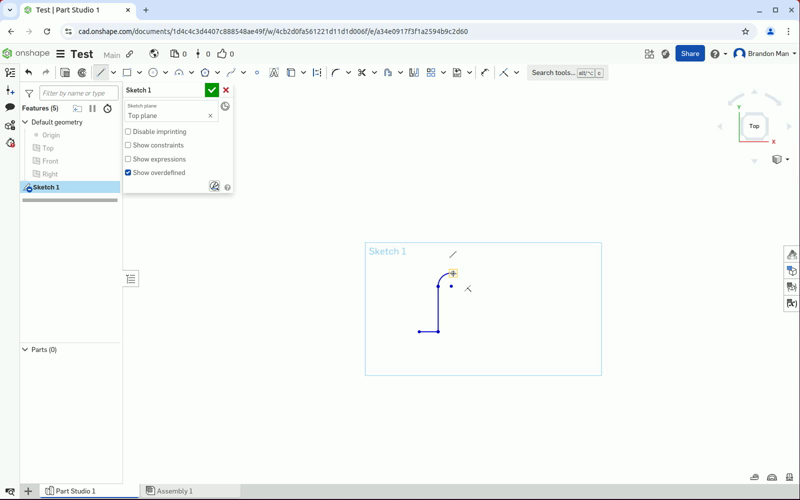
scroll(-6)
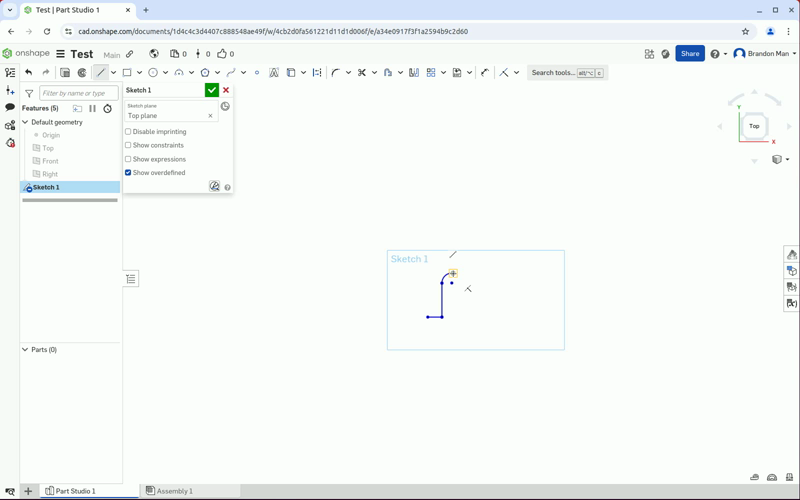
scroll(-6)
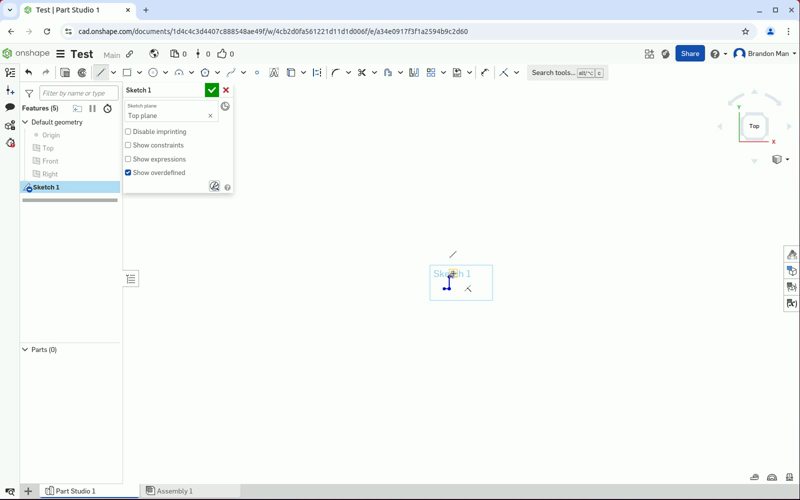
key_down(shift)
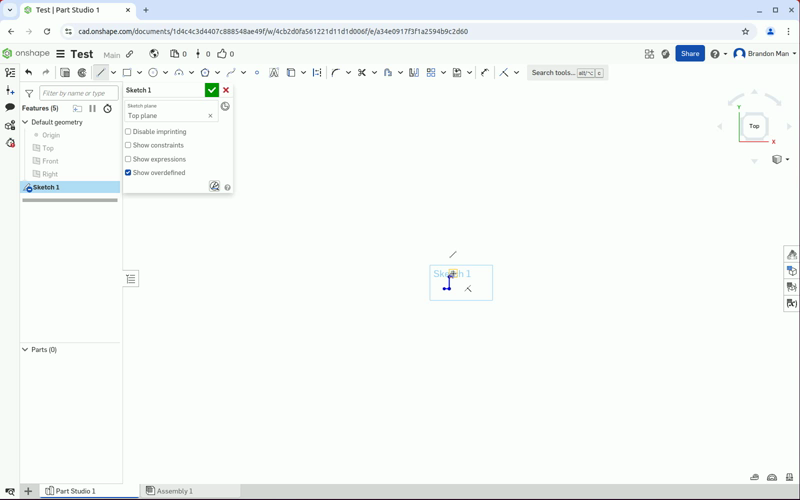
mouse_move(483, 273)
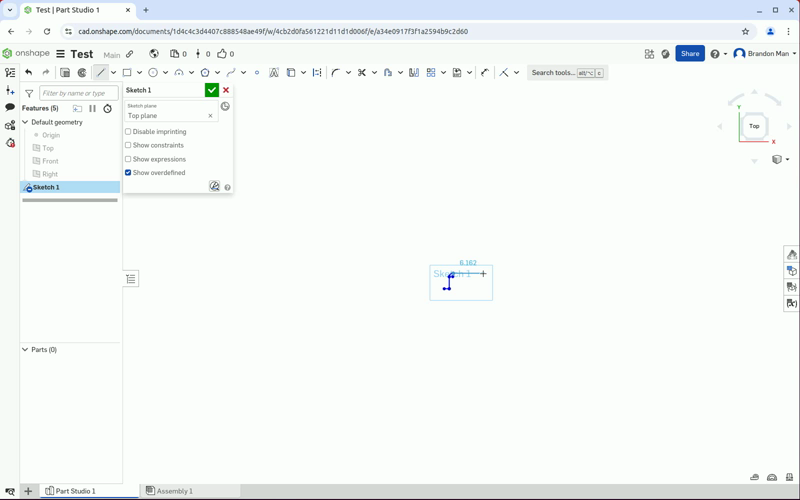
mouse_move(470, 273)
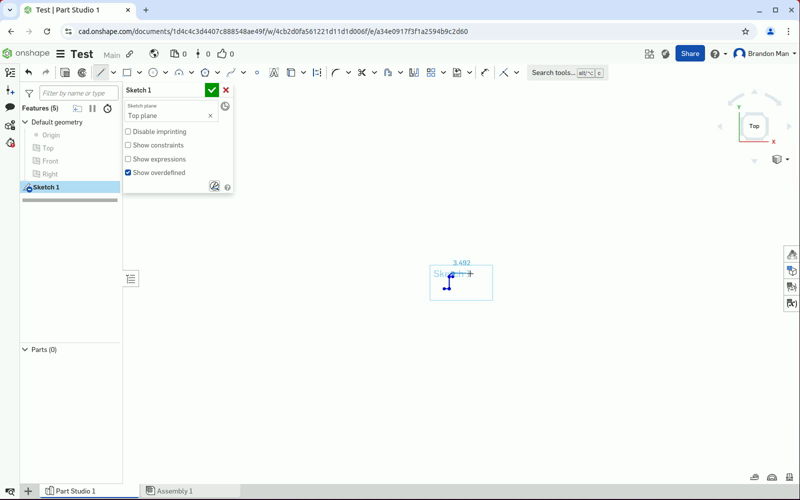
click(470, 273)
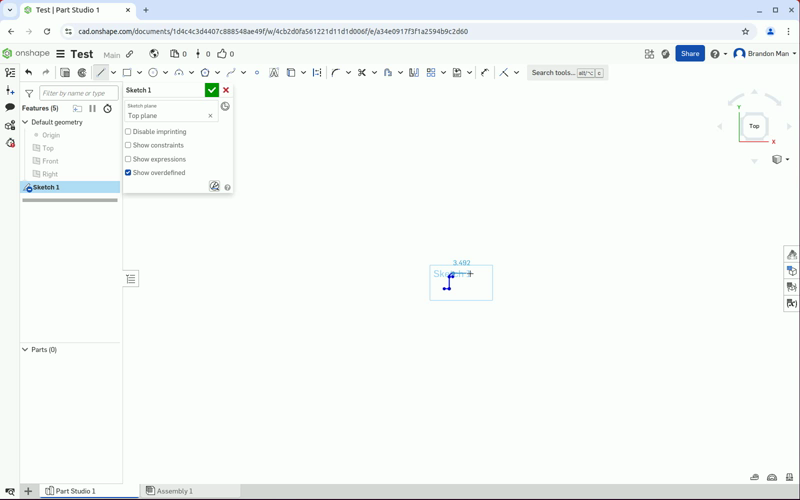
key_up(shift)
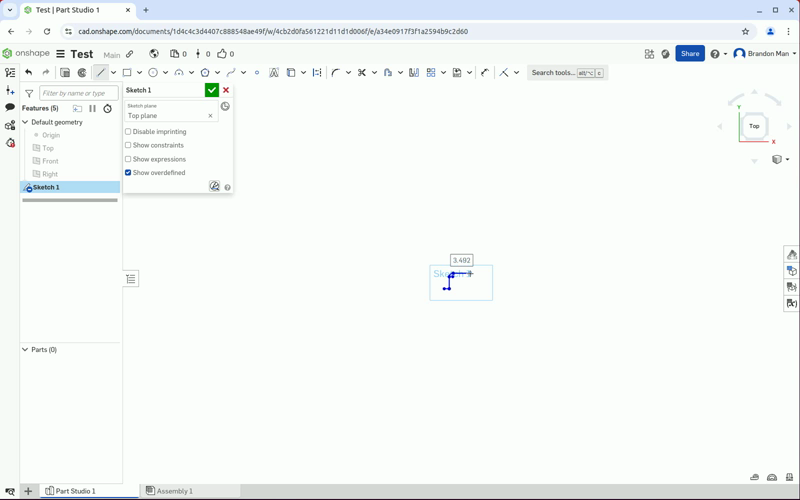
key(esc)
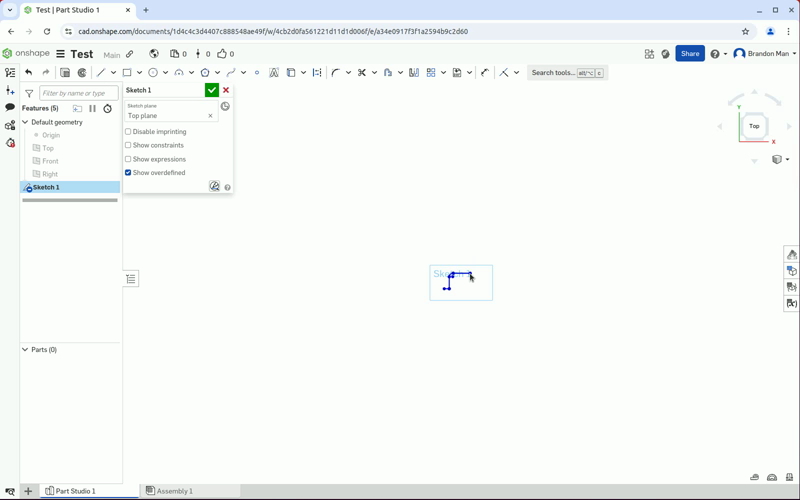
key(a)
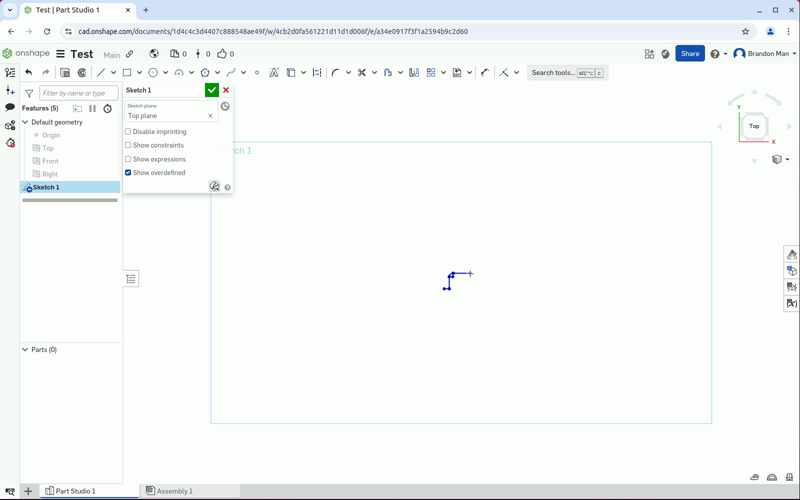
mouse_move(470, 273)
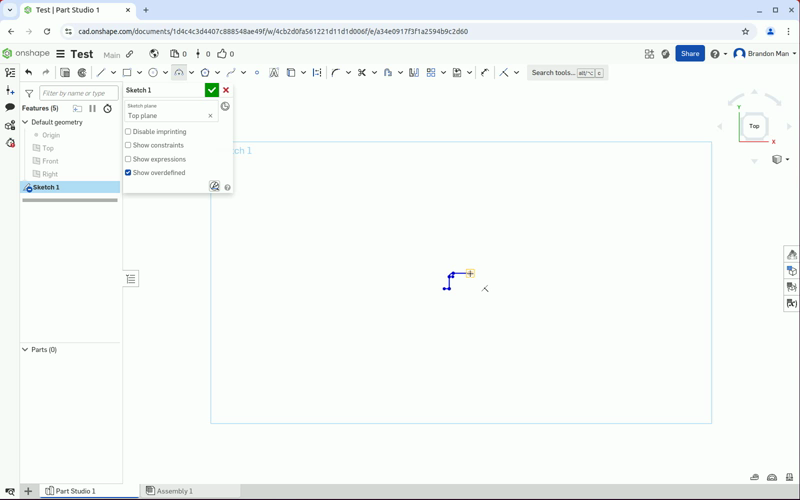
click(470, 273)
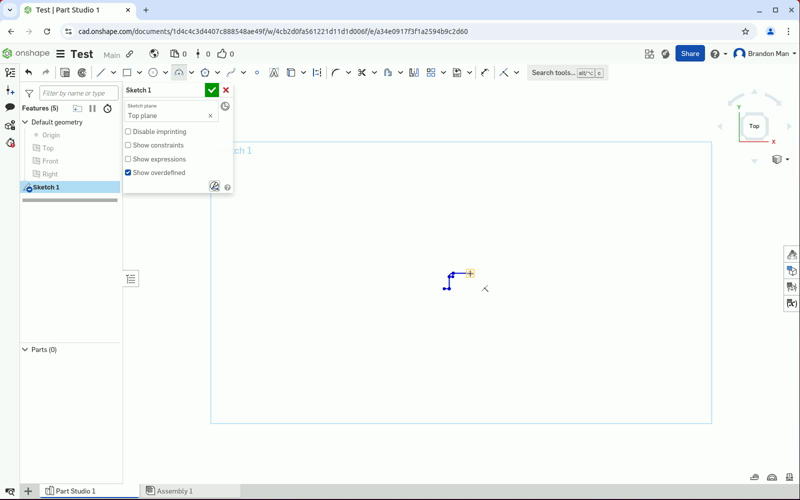
key_down(shift)
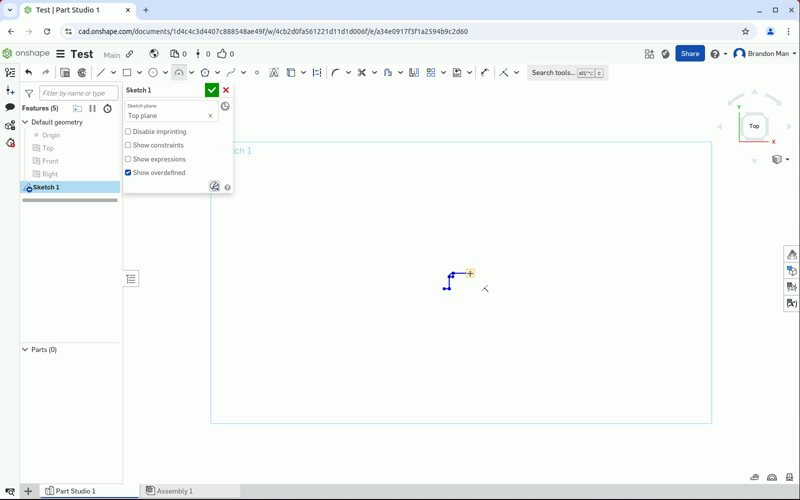
mouse_move(474, 276)
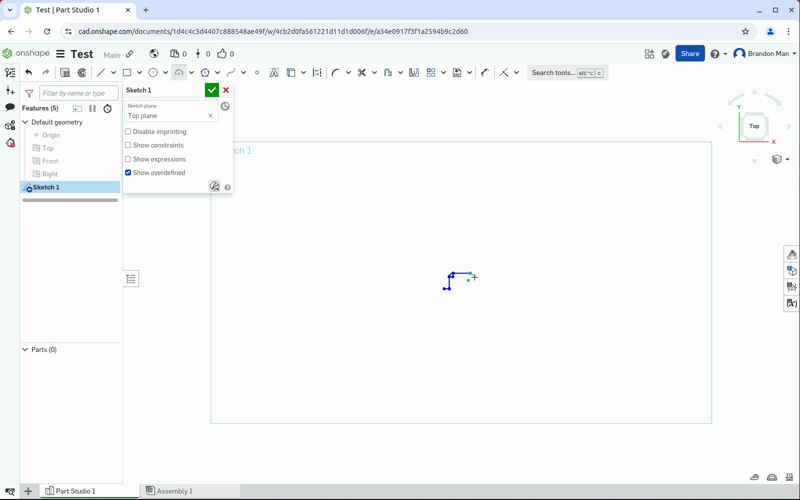
scroll(6)
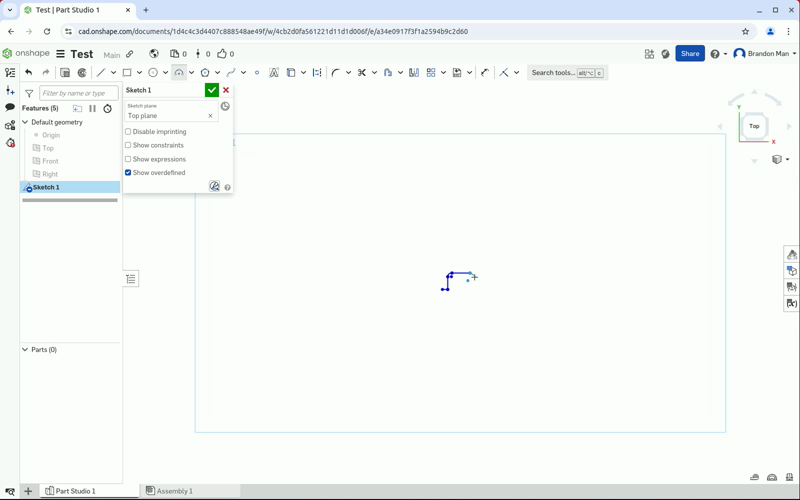
scroll(6)
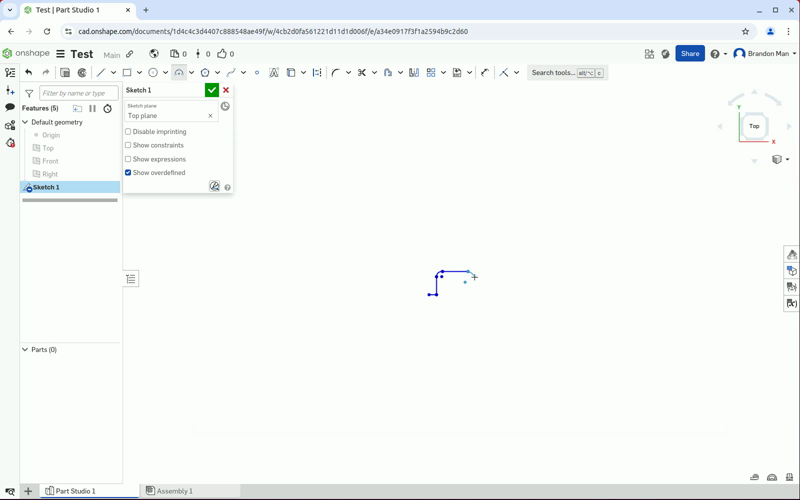
scroll(6)
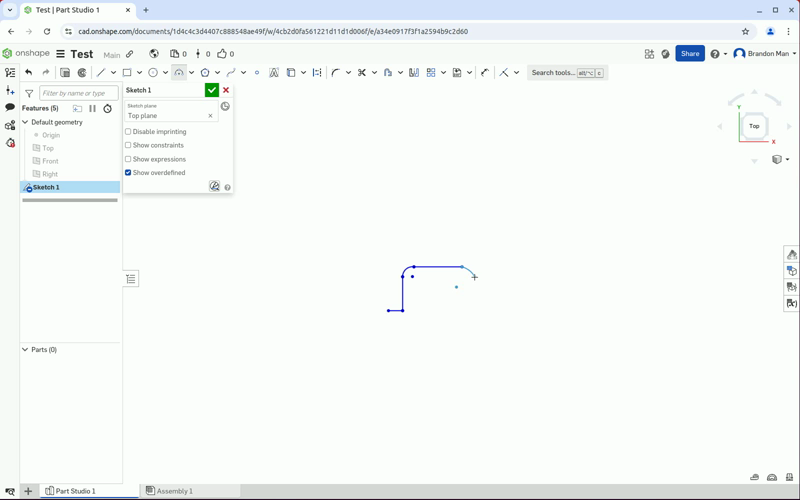
scroll(6)
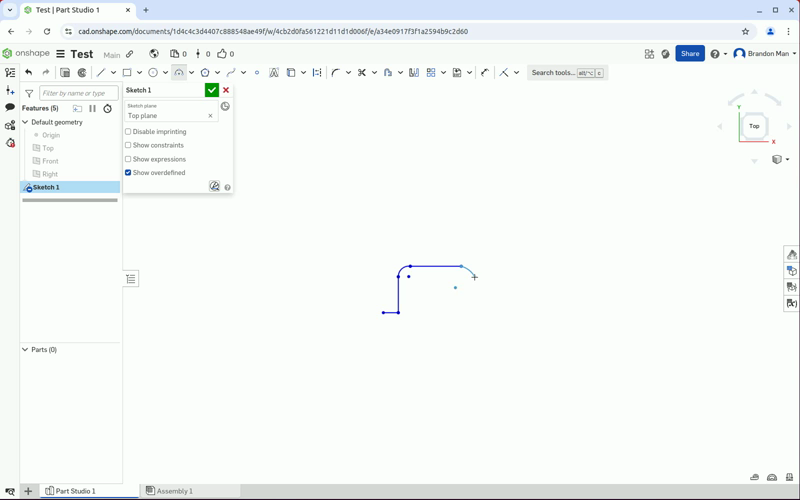
scroll(6)
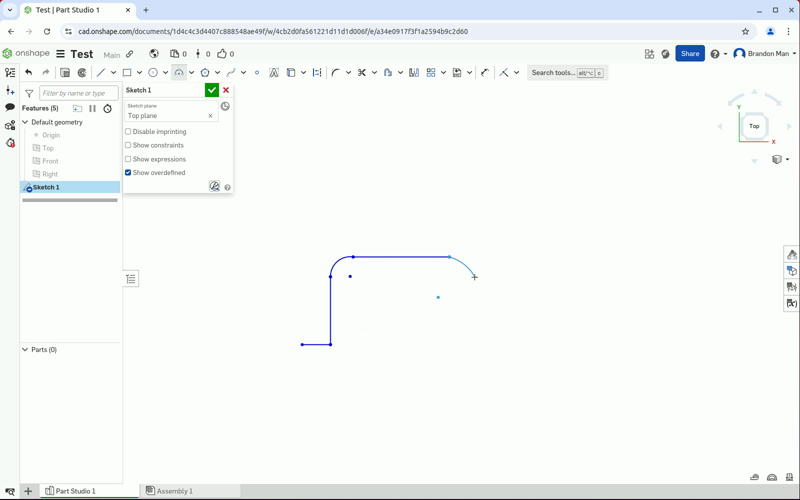
scroll(6)
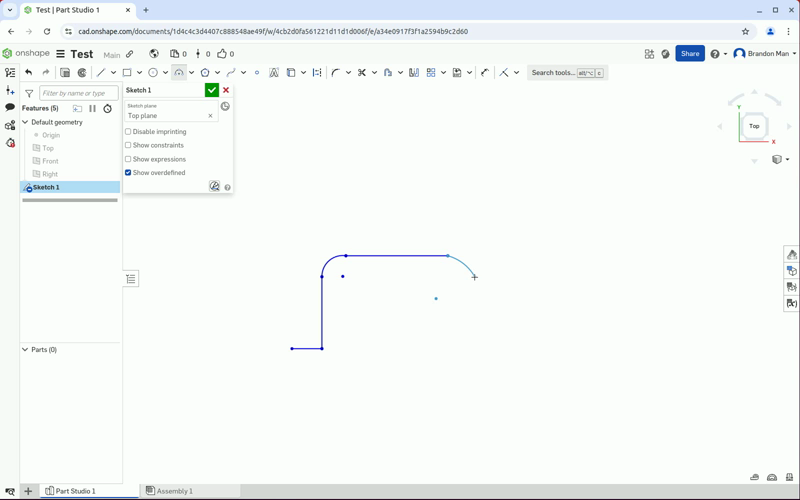
scroll(6)
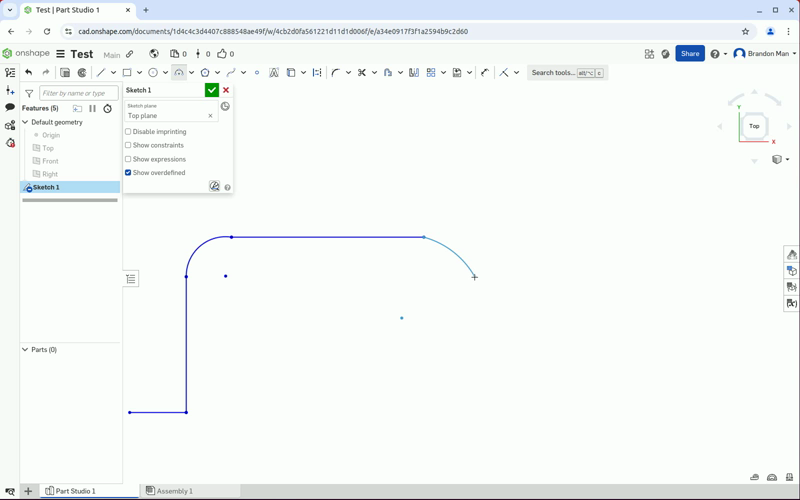
click(474, 276)
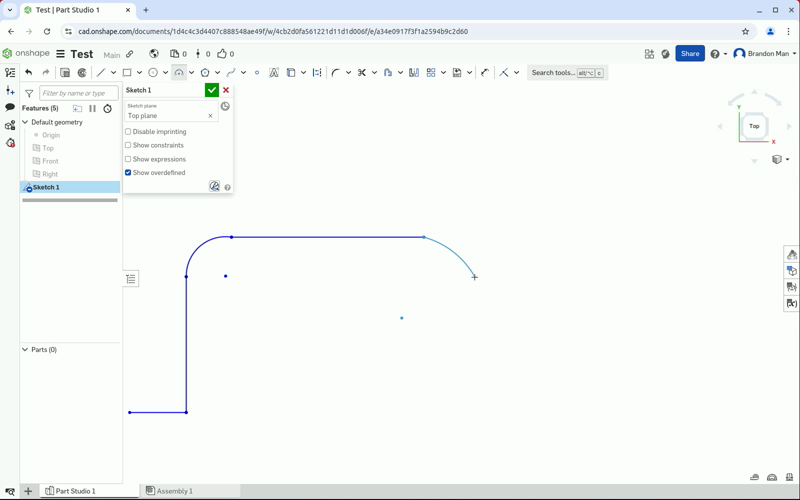
scroll(-6)
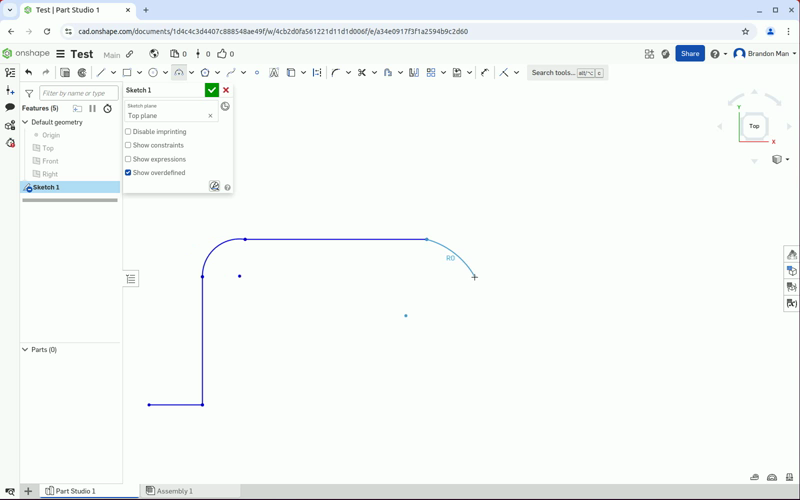
scroll(-6)
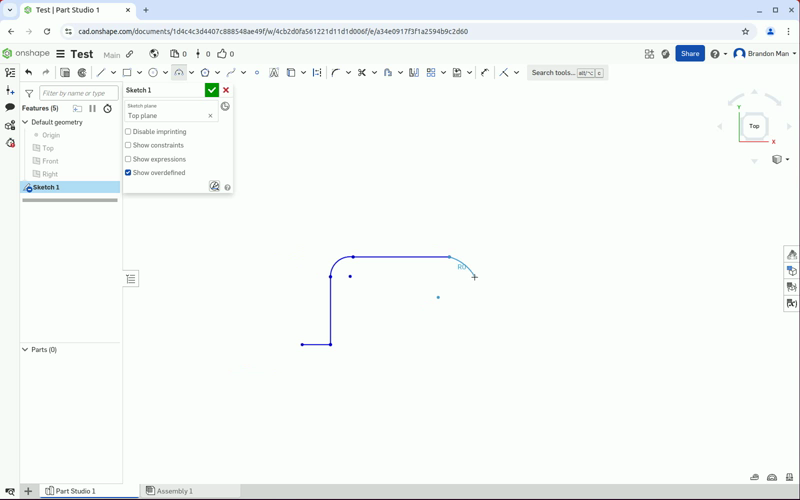
scroll(-6)
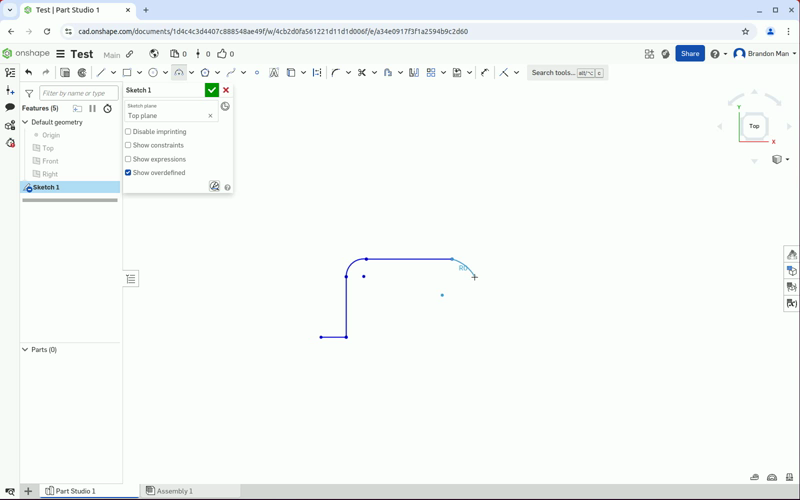
scroll(-6)
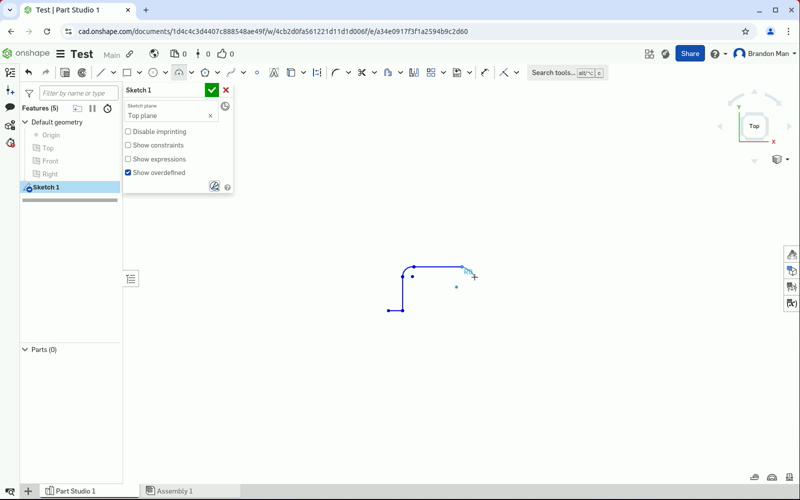
scroll(-6)
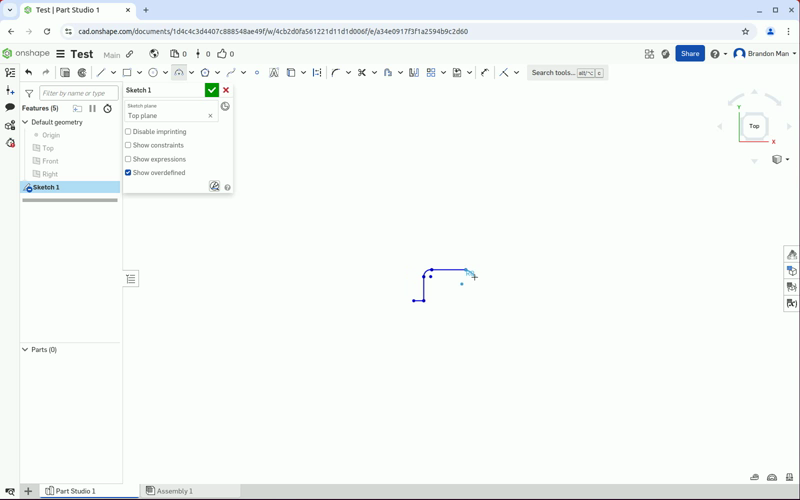
scroll(-6)
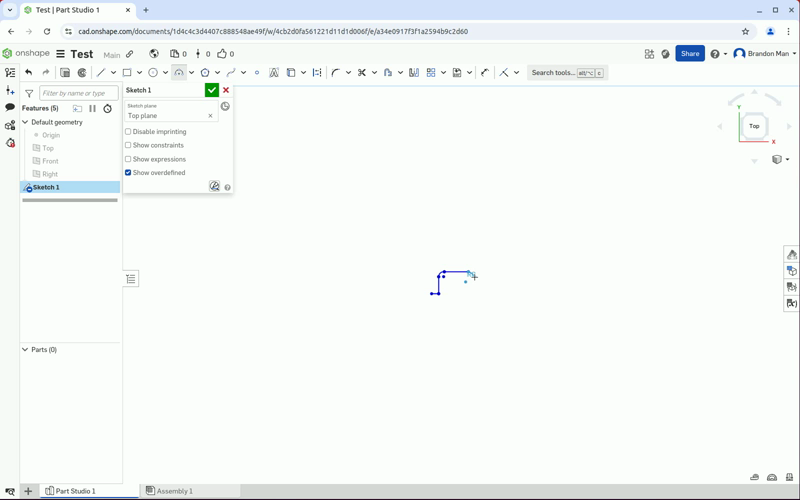
scroll(-6)
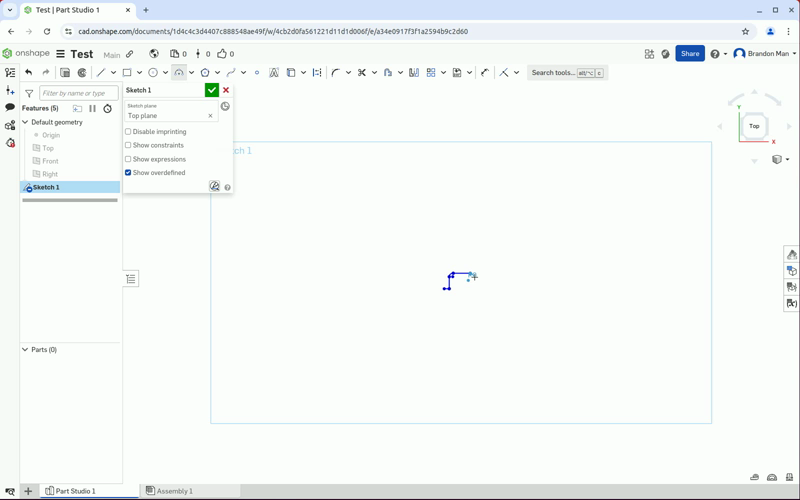
mouse_move(473, 274)
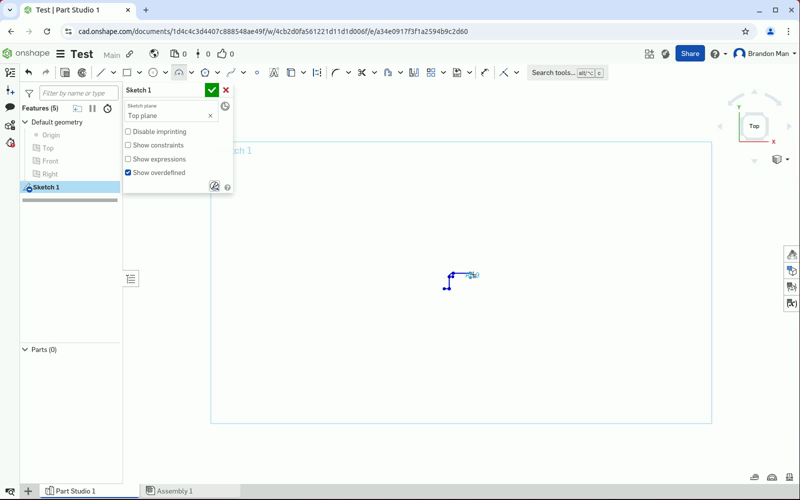
scroll(6)
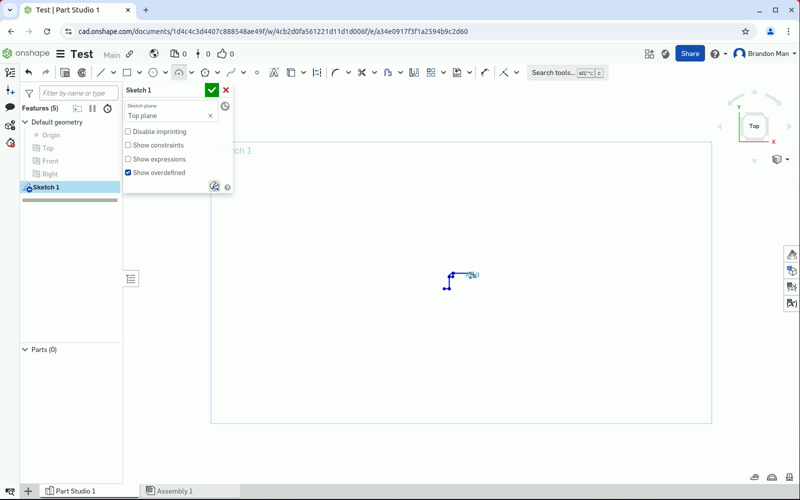
scroll(6)
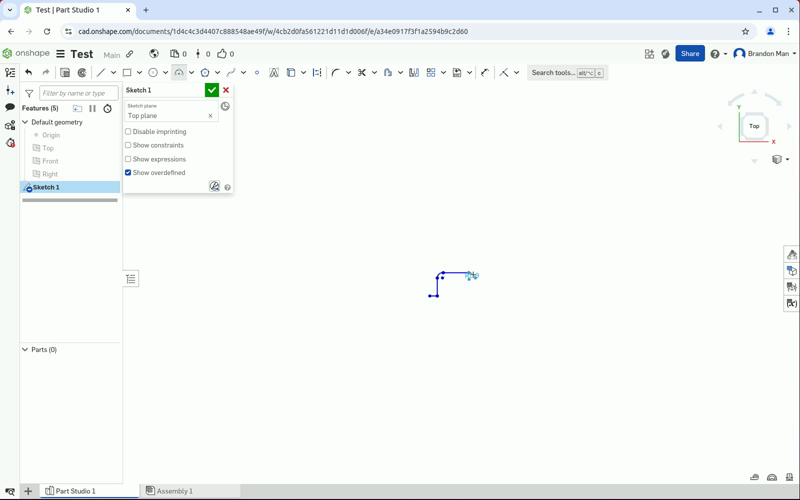
scroll(6)
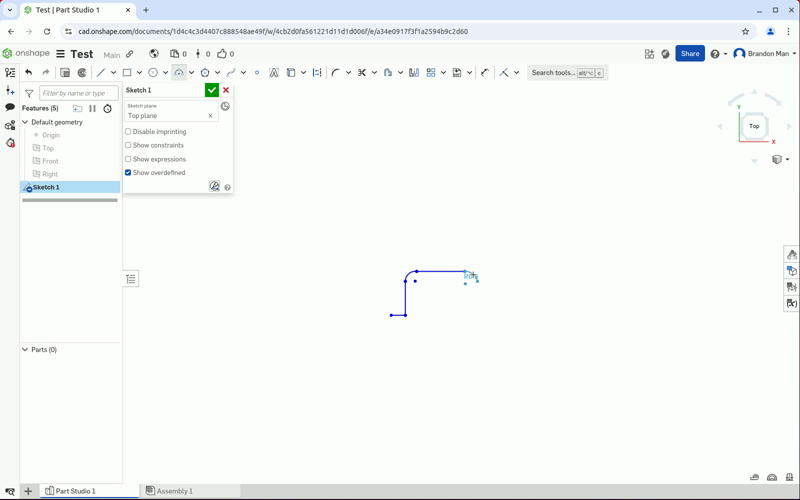
scroll(6)
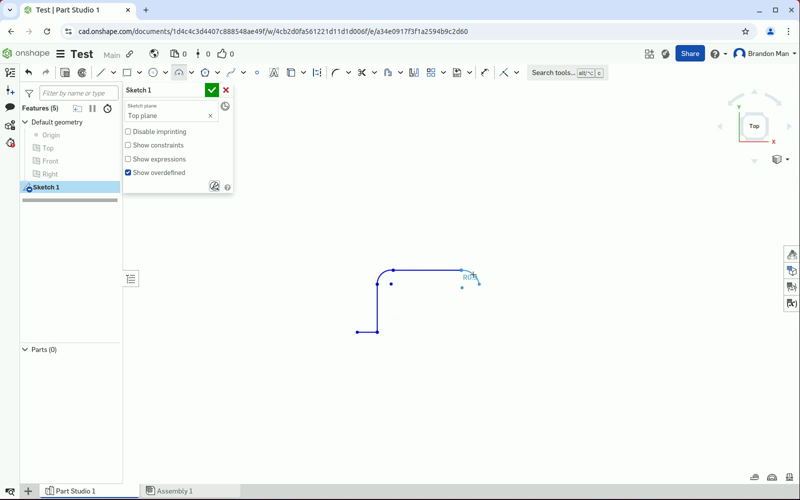
scroll(6)
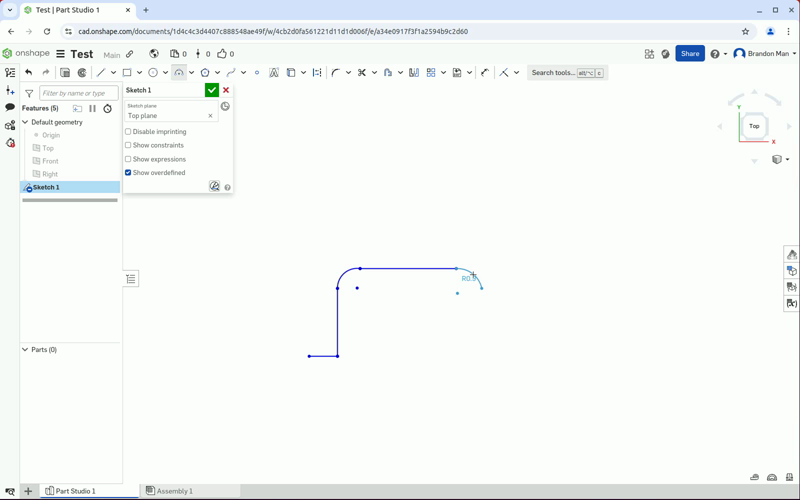
scroll(6)
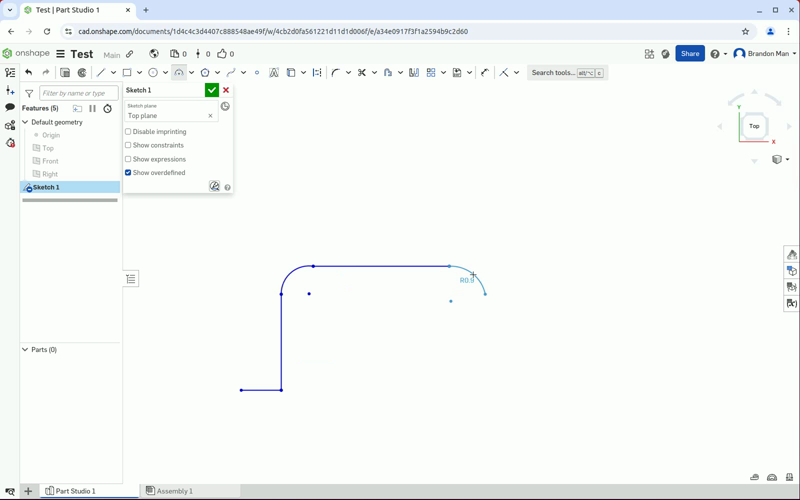
scroll(6)
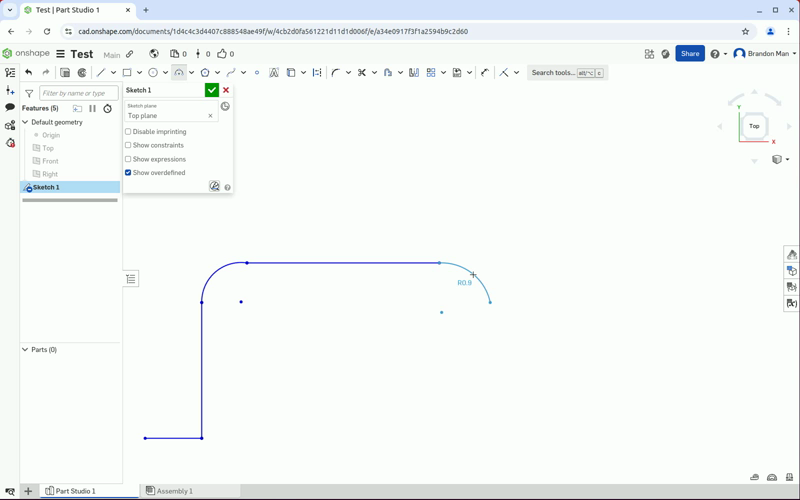
click(473, 274)
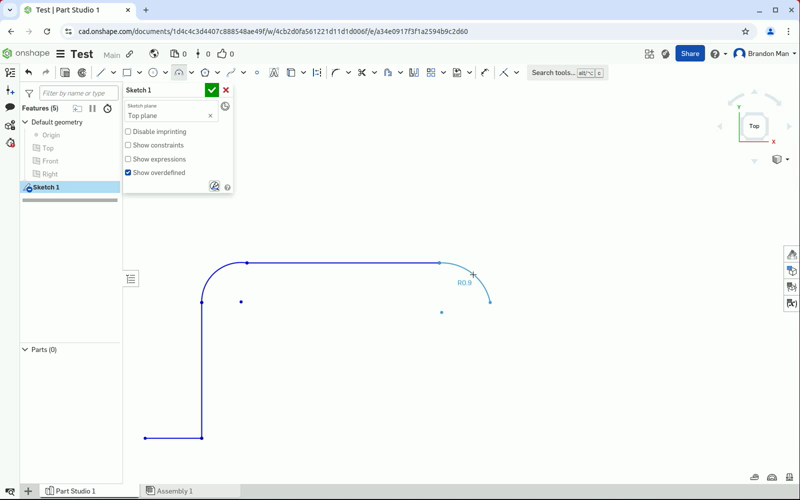
scroll(-6)
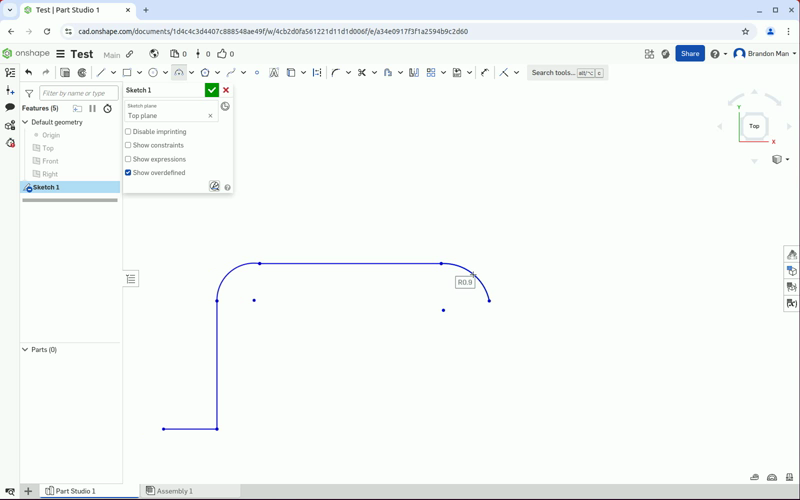
scroll(-6)
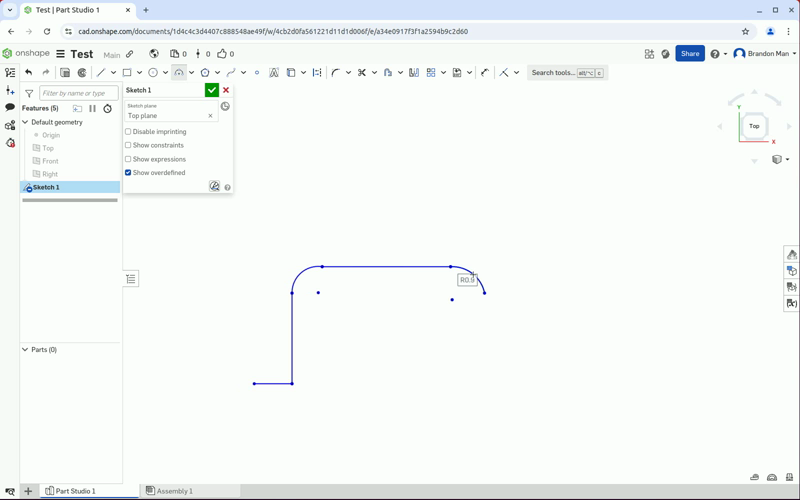
scroll(-6)
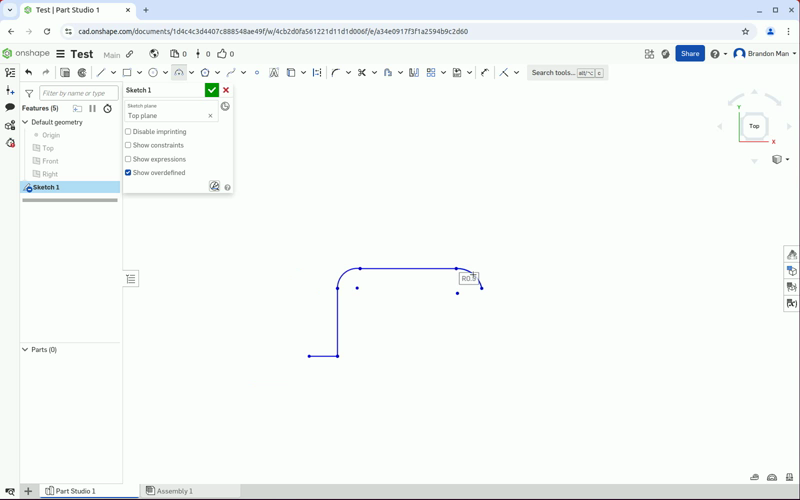
scroll(-6)
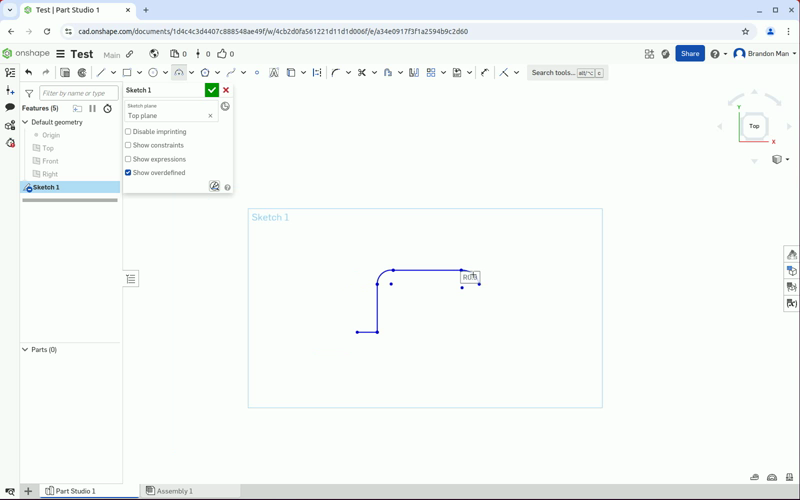
scroll(-6)
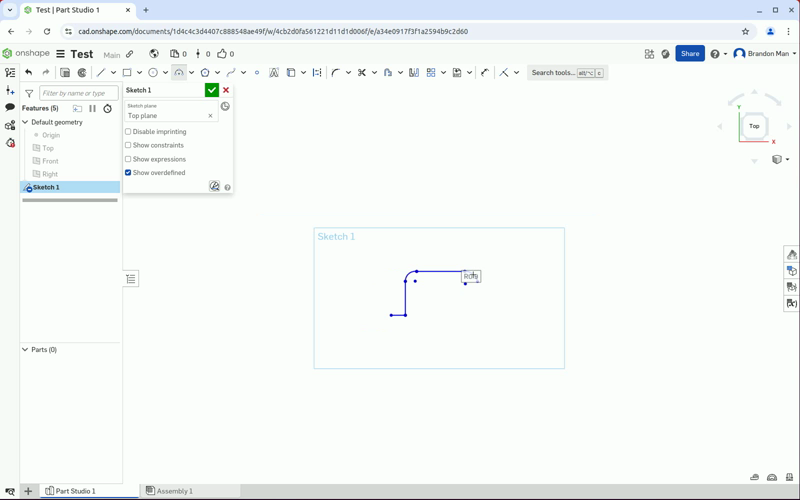
scroll(-6)
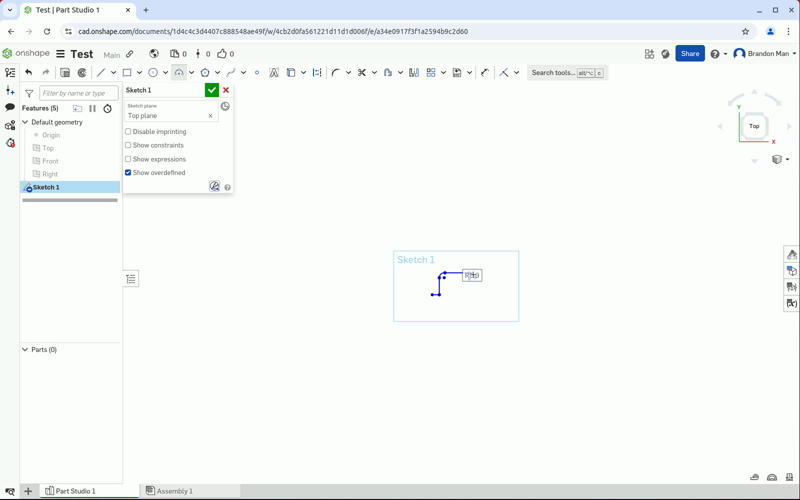
scroll(-6)
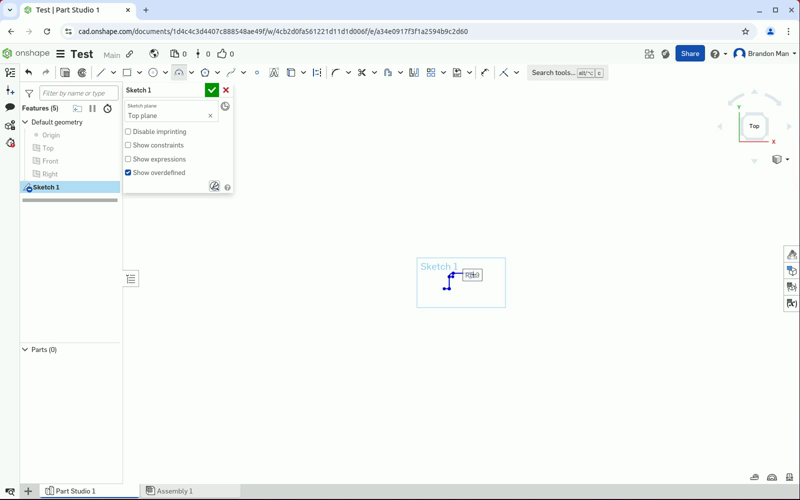
key_up(shift)
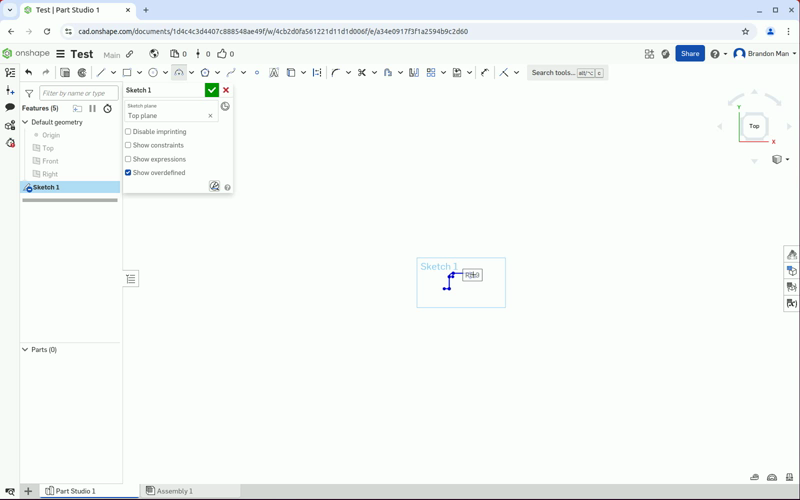
key(esc)
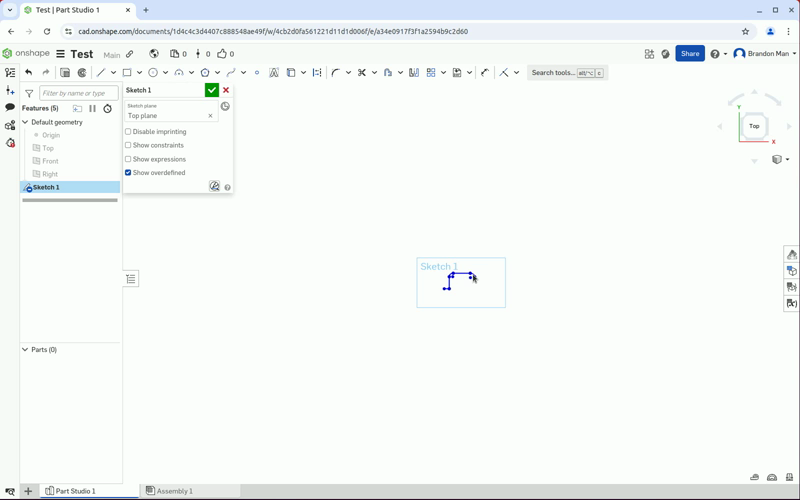
key(l)
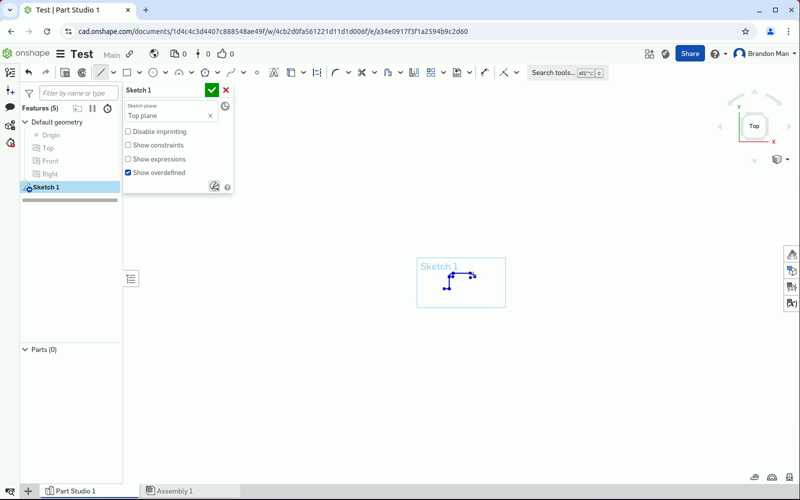
mouse_move(474, 276)
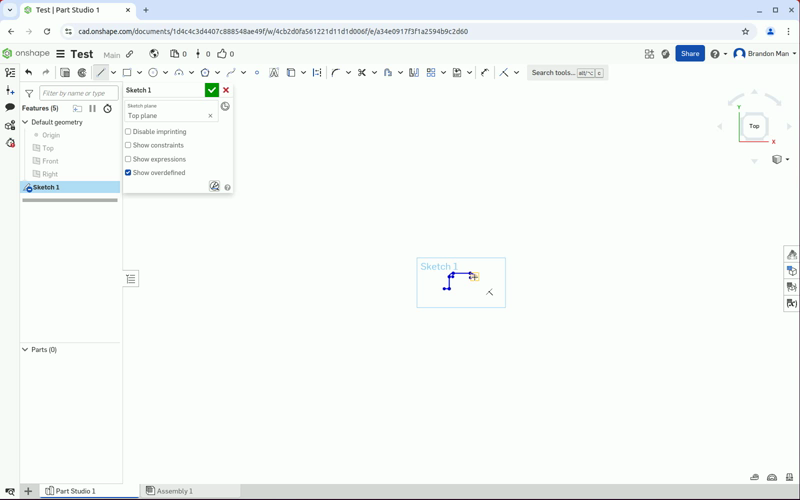
scroll(6)
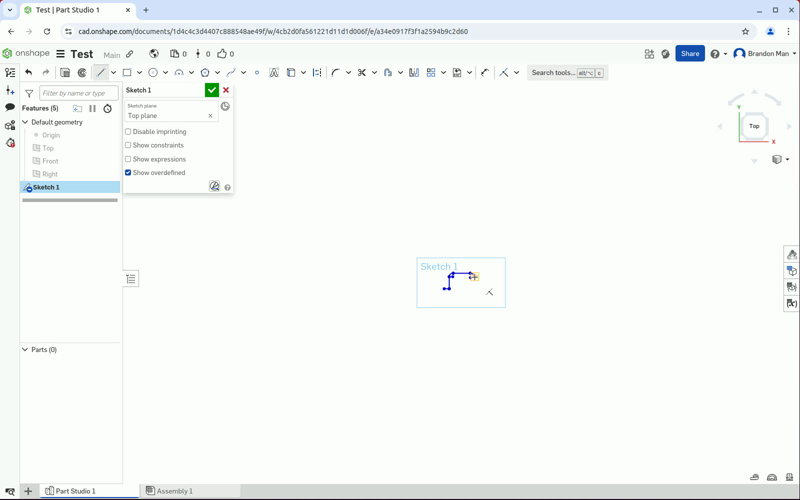
scroll(6)
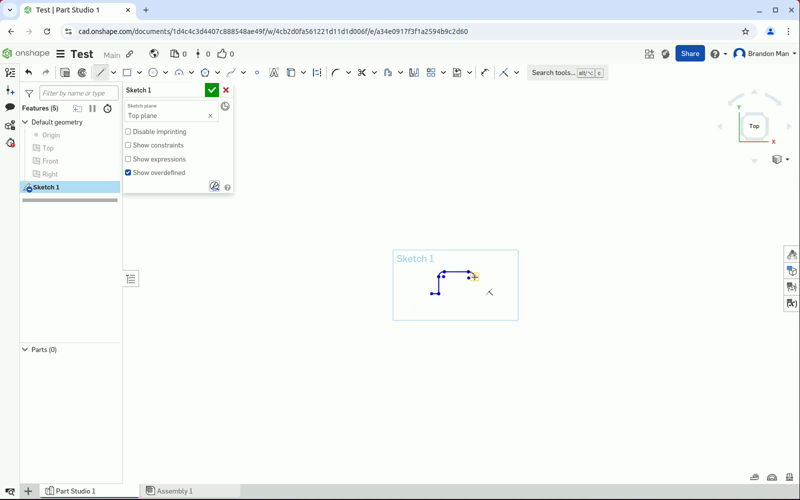
scroll(6)
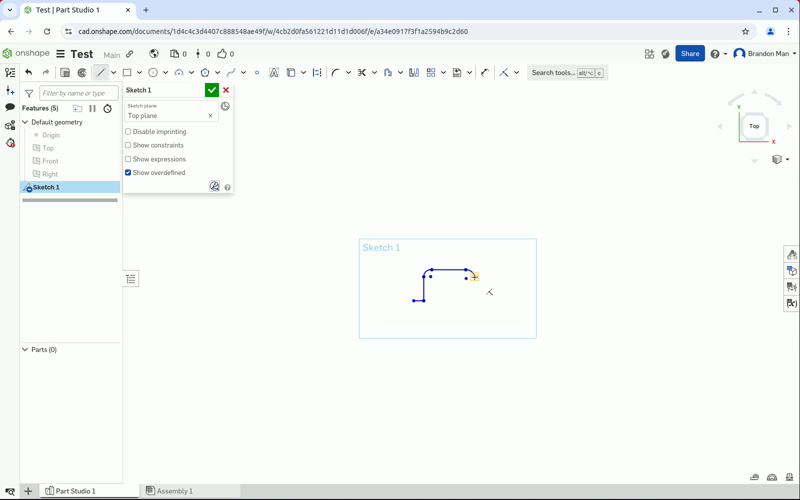
scroll(6)
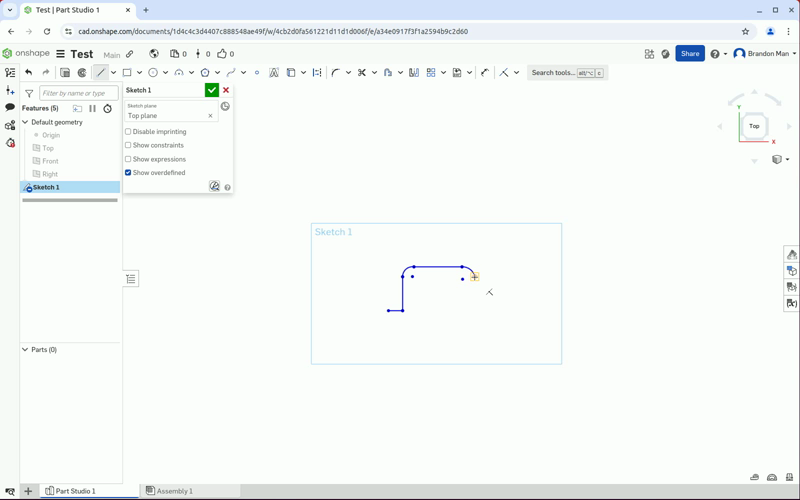
scroll(6)
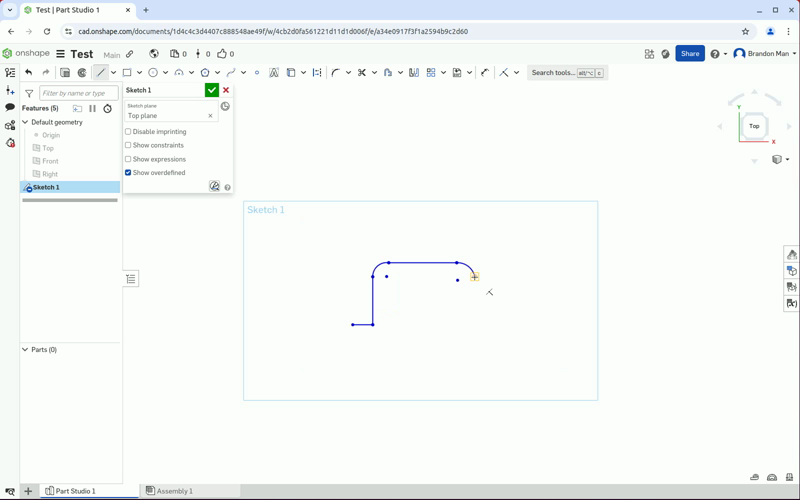
scroll(6)
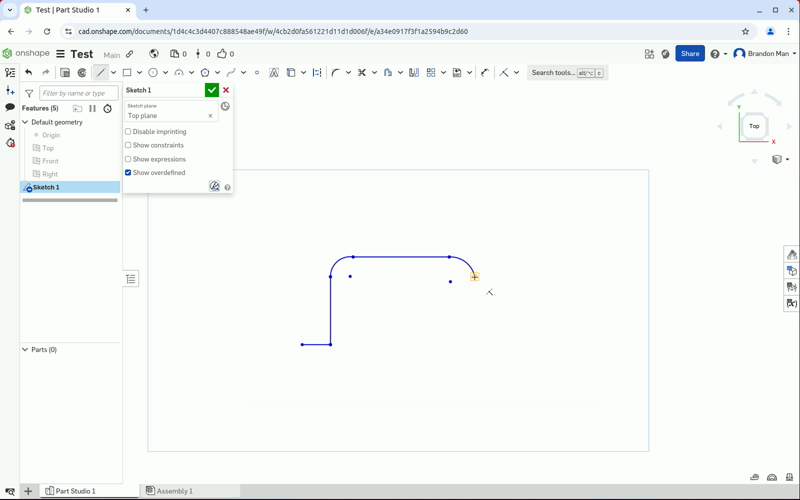
scroll(6)
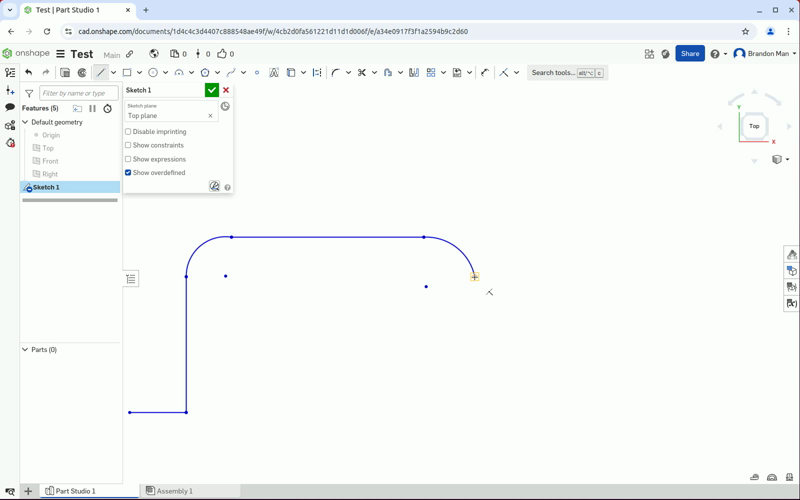
click(474, 276)
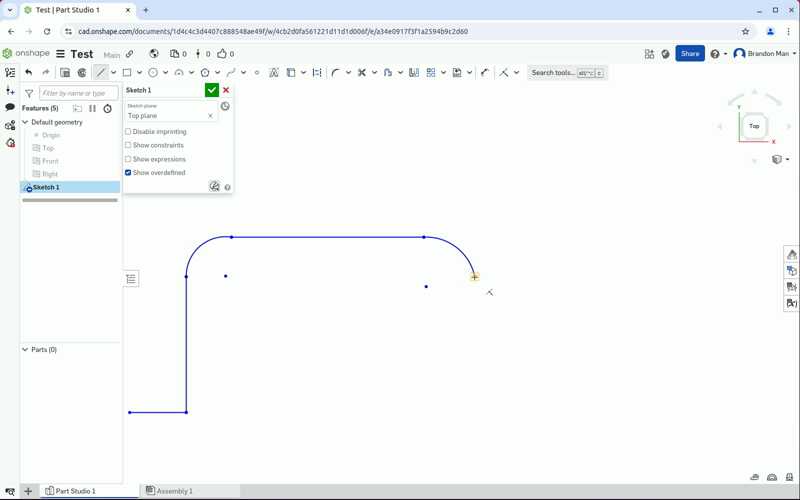
scroll(-6)
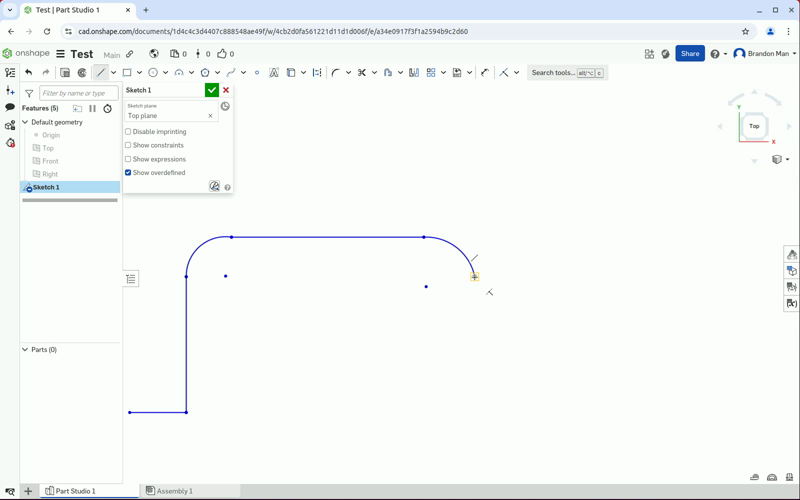
scroll(-6)
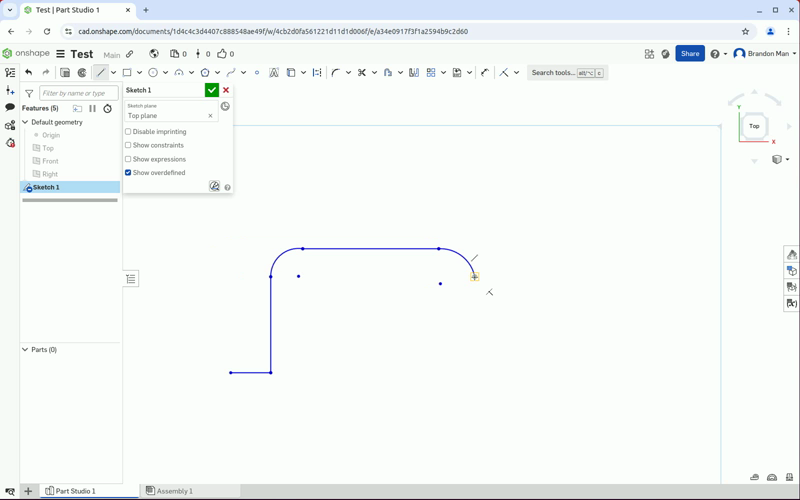
scroll(-6)
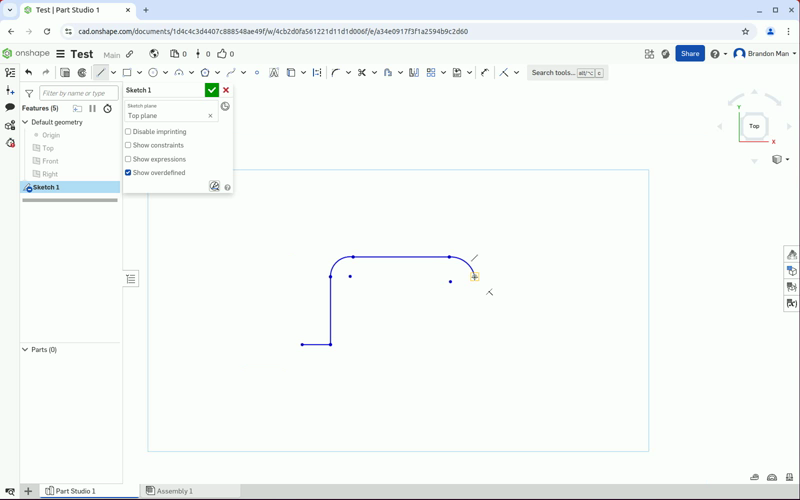
scroll(-6)
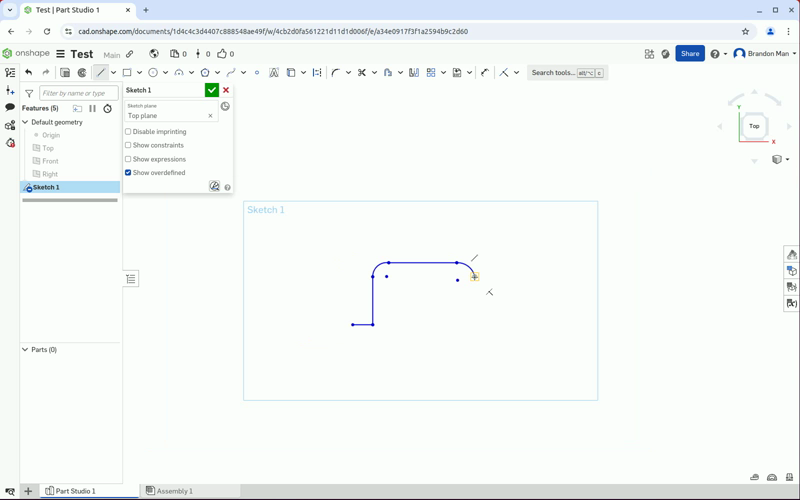
scroll(-6)
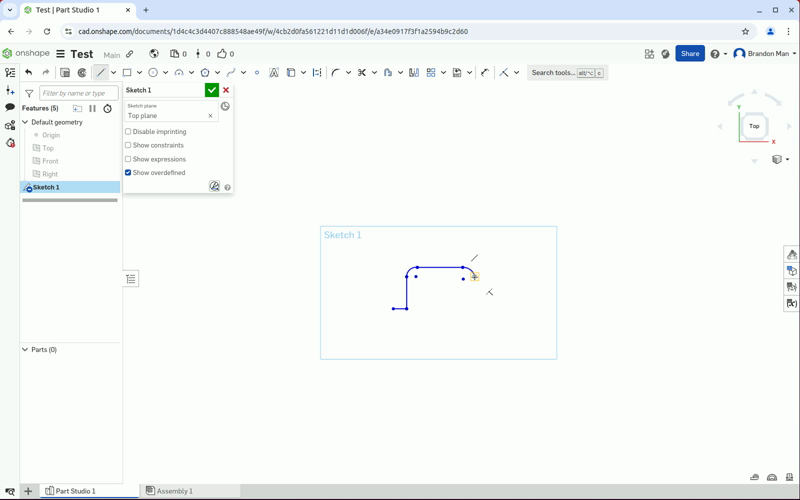
scroll(-6)
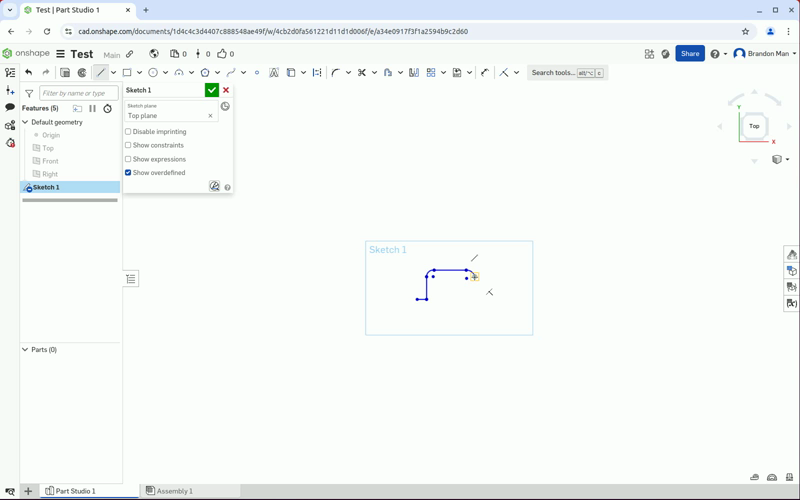
scroll(-6)
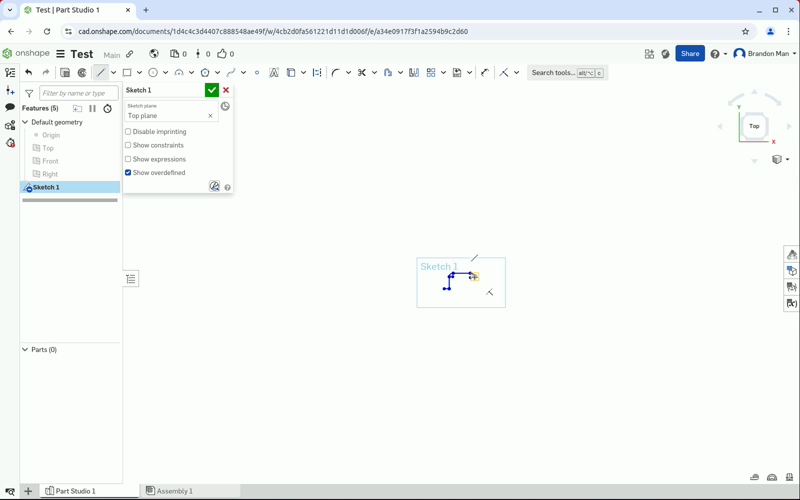
key_down(shift)
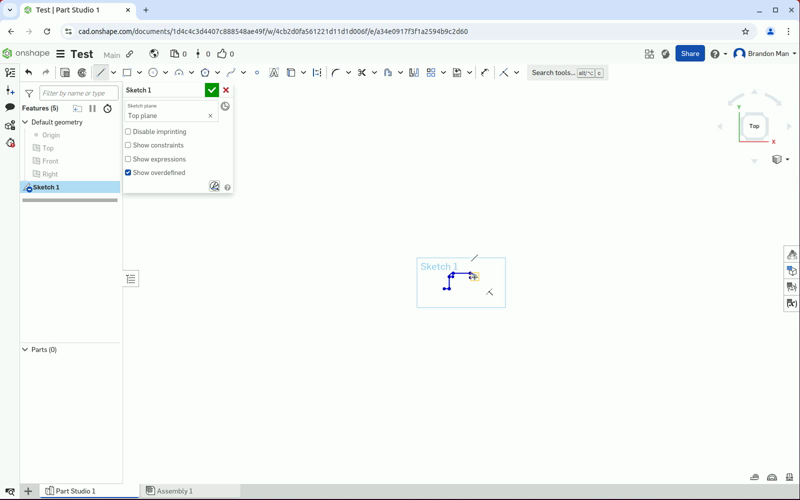
mouse_move(504, 276)
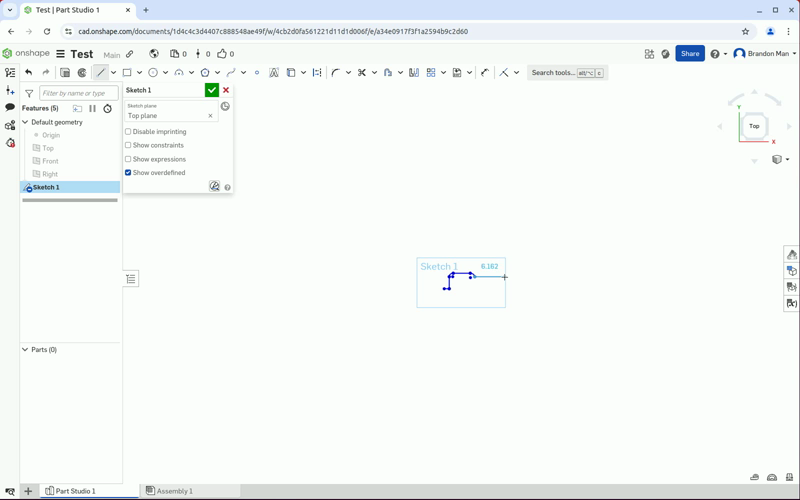
mouse_move(474, 288)
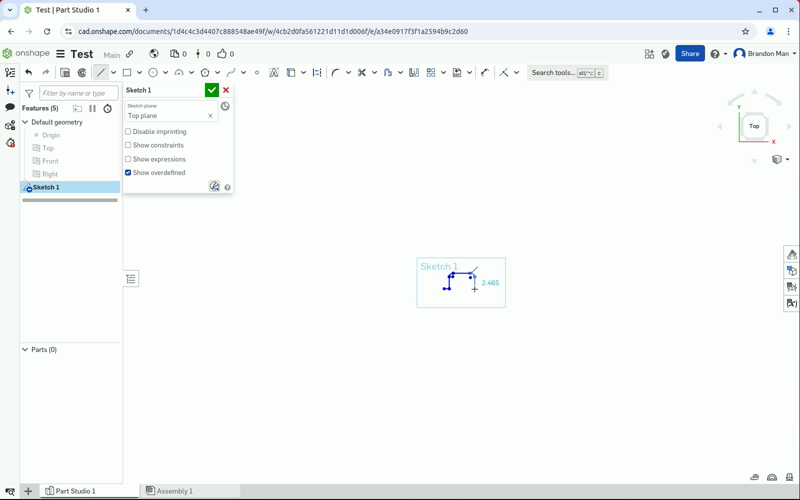
click(474, 288)
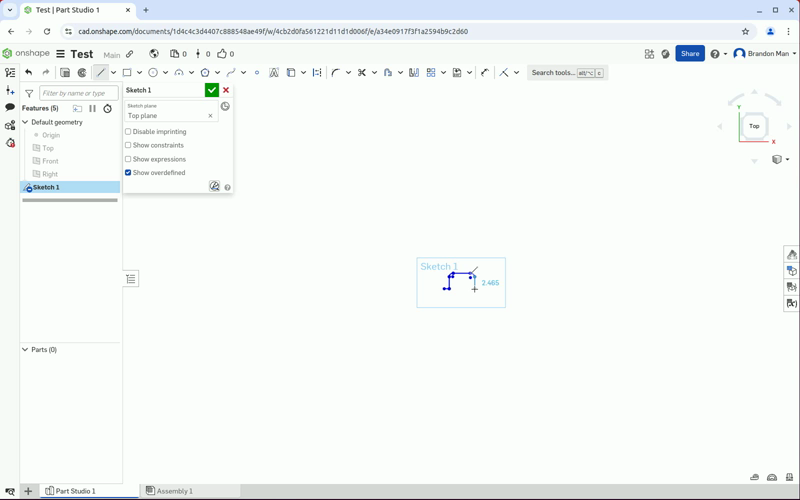
key_up(shift)
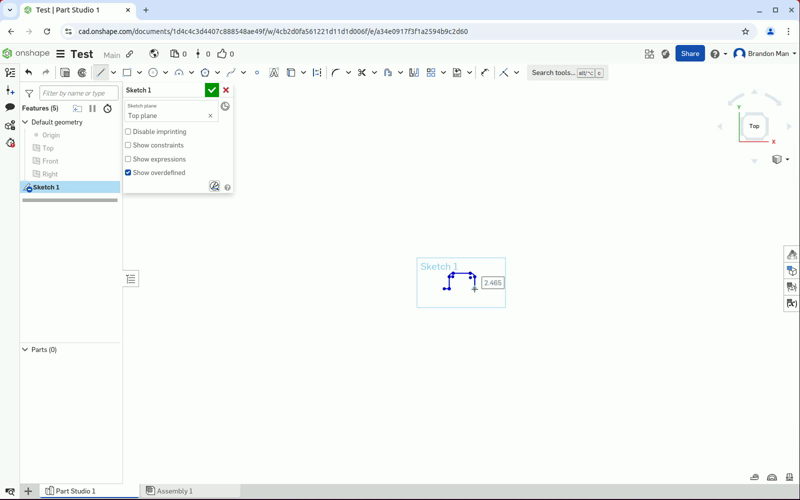
key_down(shift)
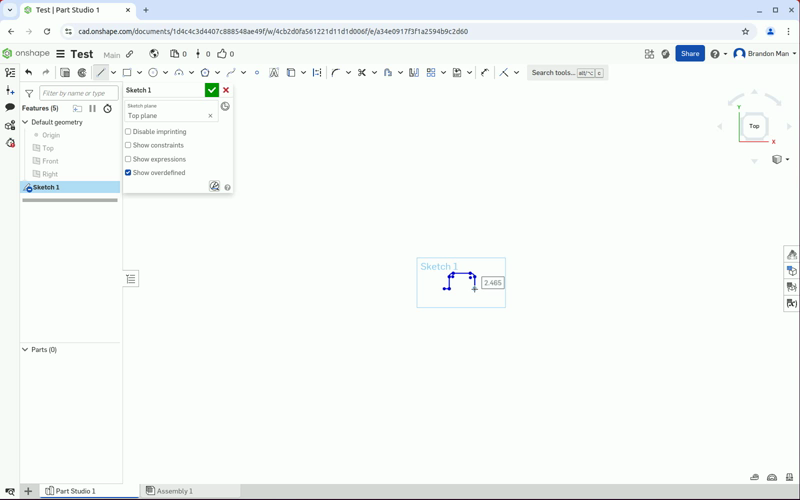
mouse_move(504, 288)
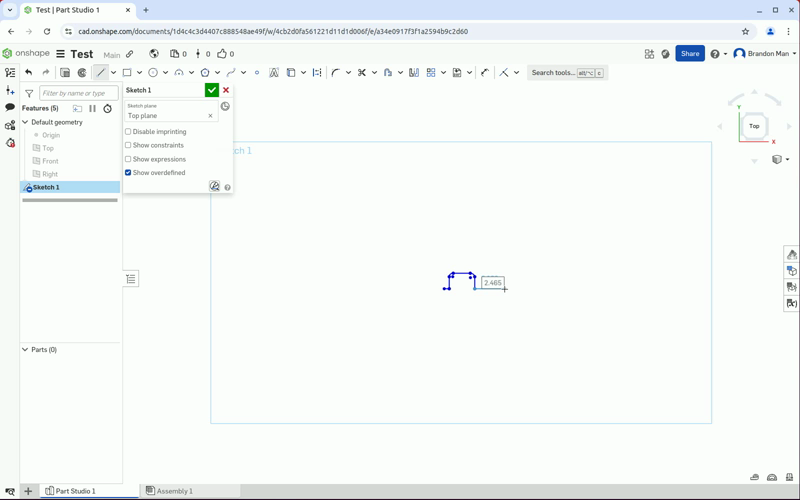
mouse_move(479, 288)
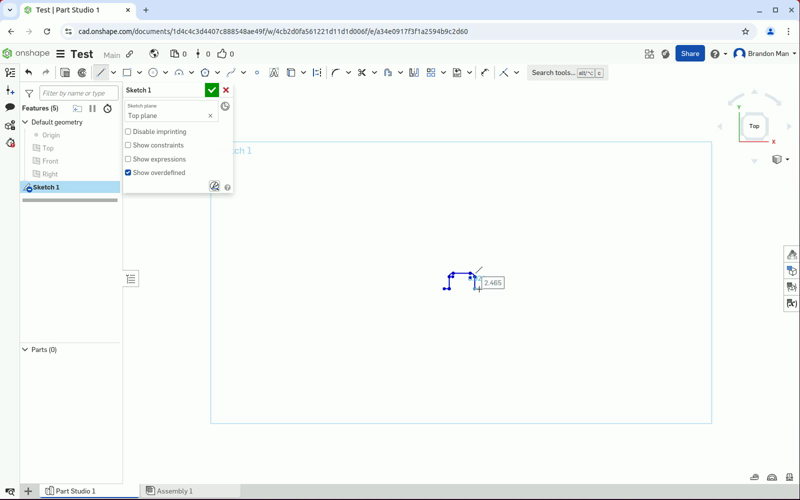
scroll(6)
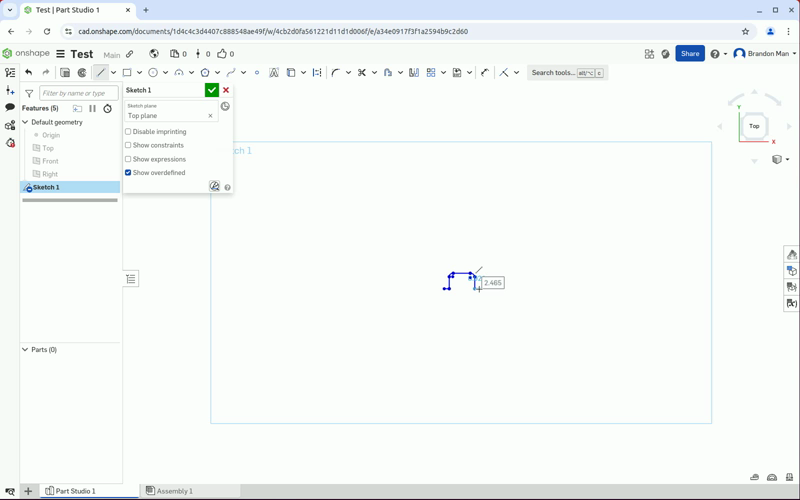
scroll(6)
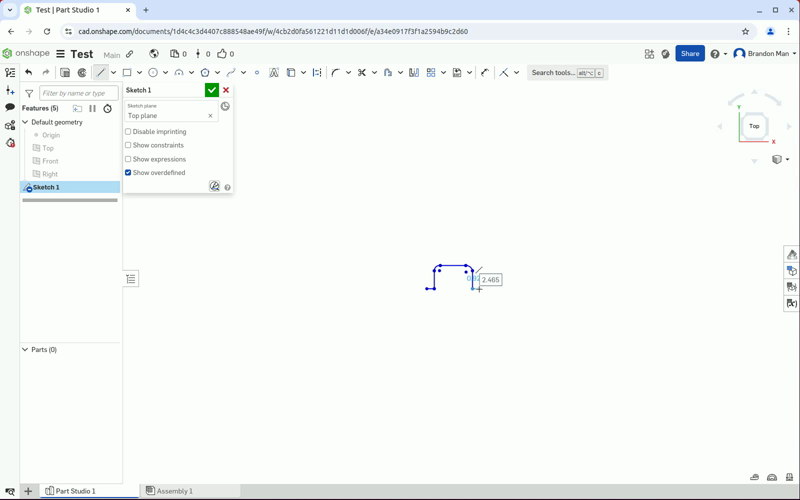
scroll(6)
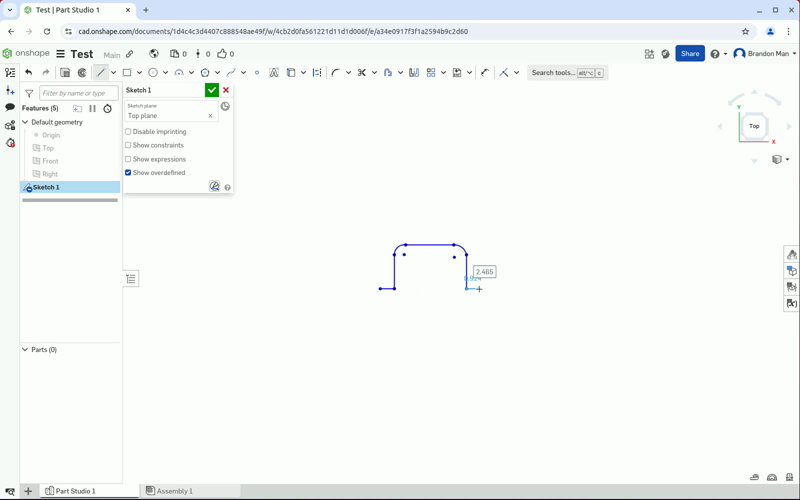
scroll(6)
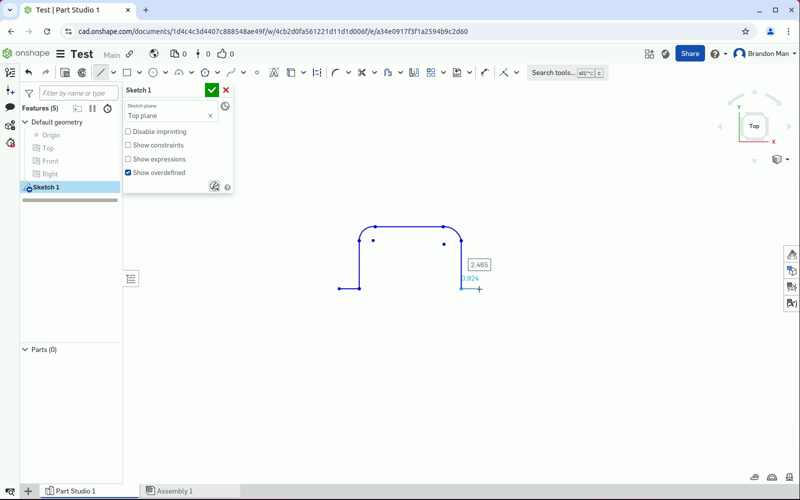
scroll(6)
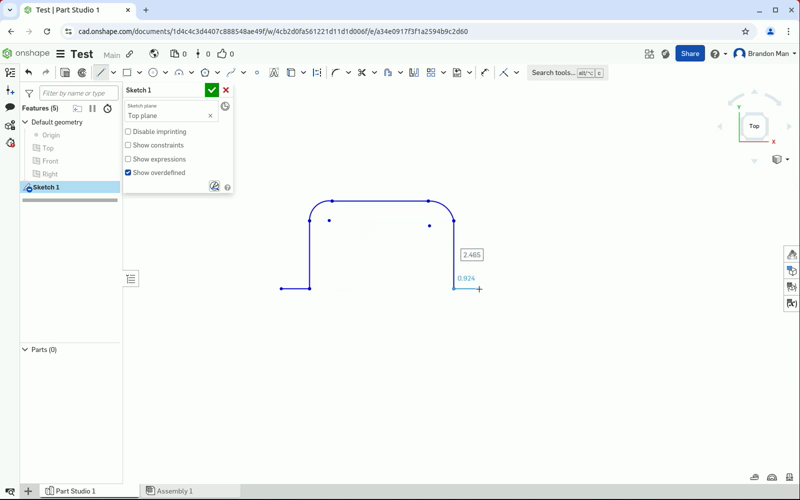
scroll(6)
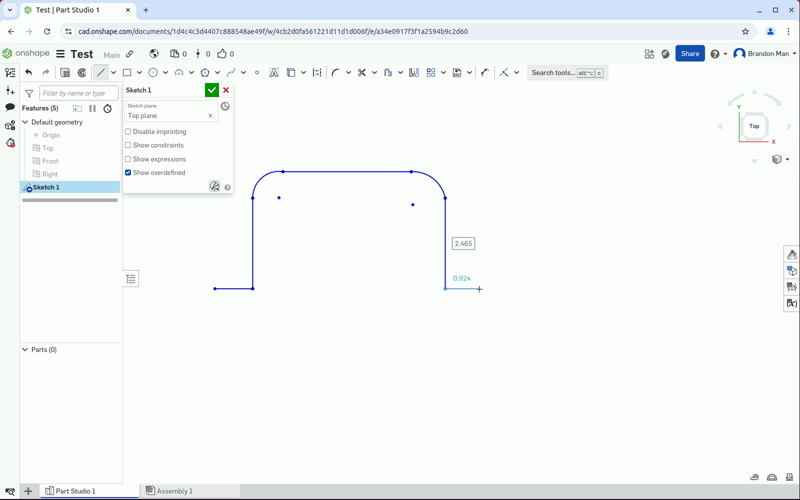
scroll(6)
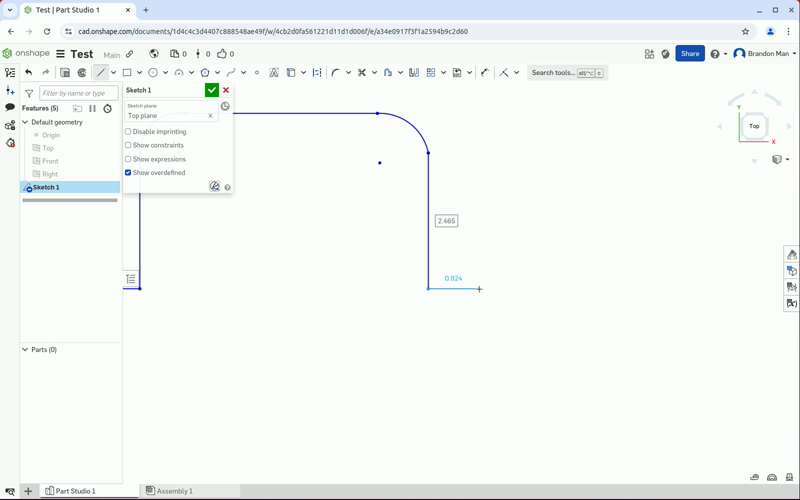
click(479, 288)
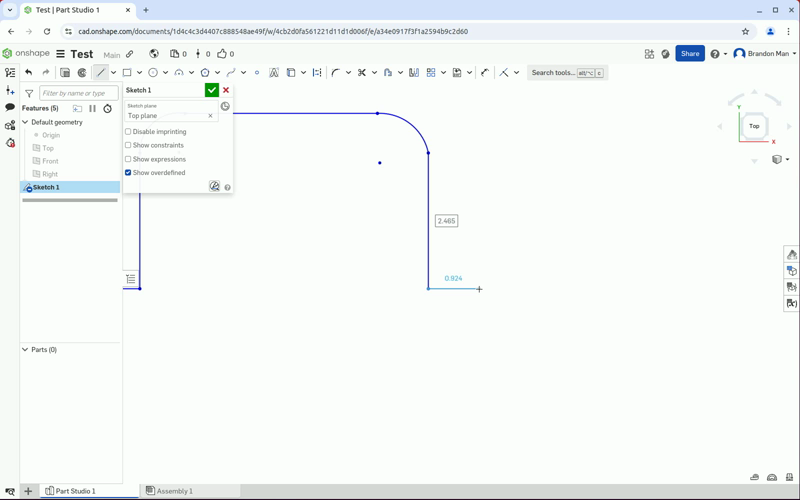
scroll(-6)
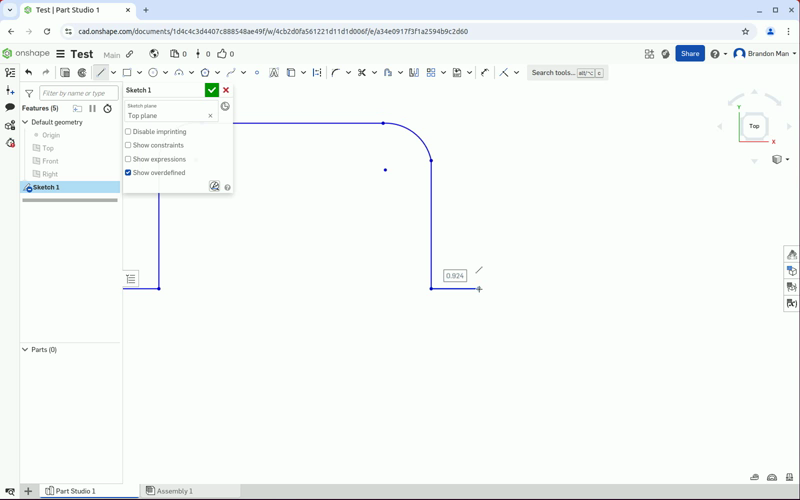
scroll(-6)
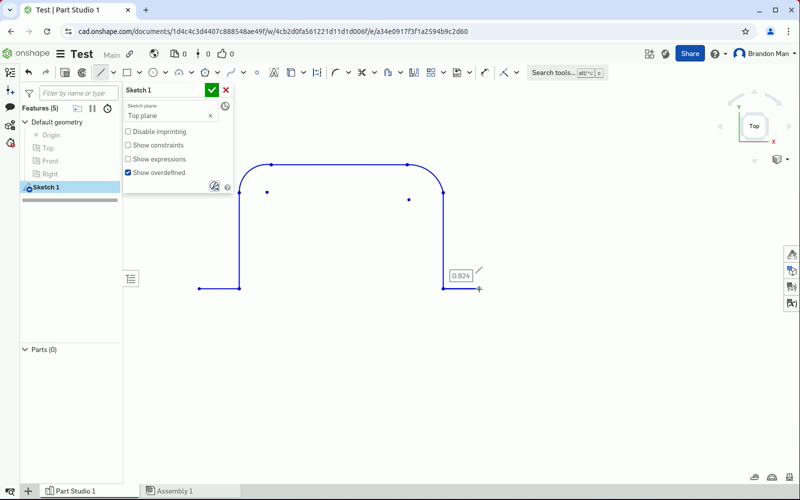
scroll(-6)
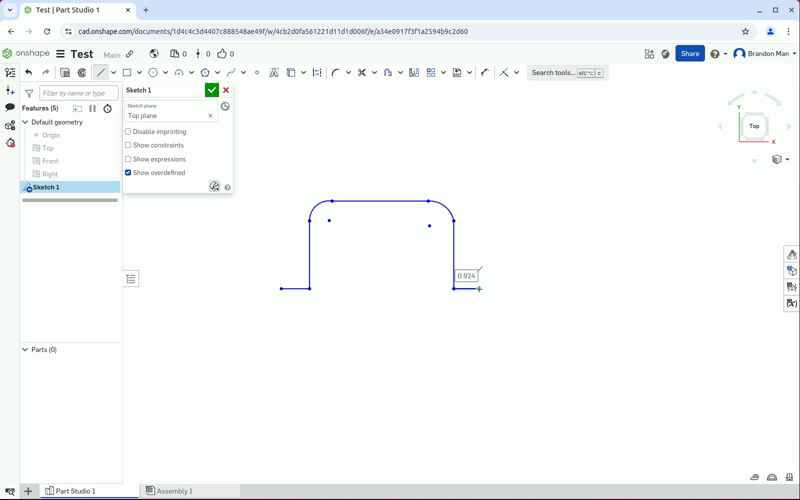
scroll(-6)
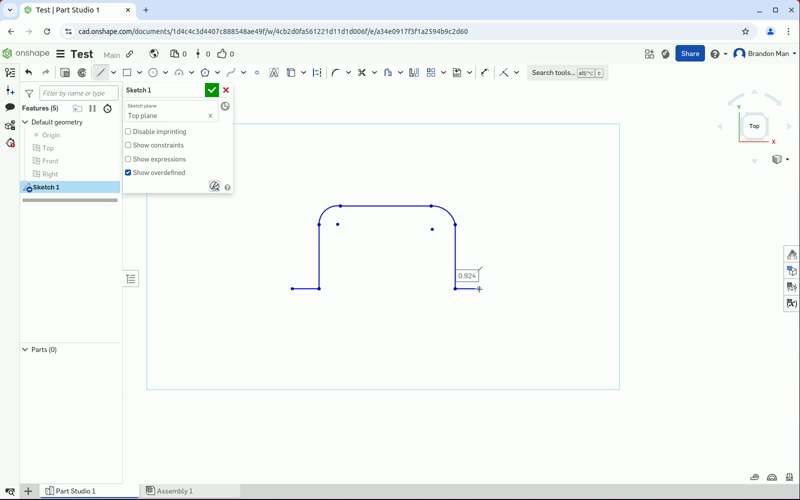
scroll(-6)
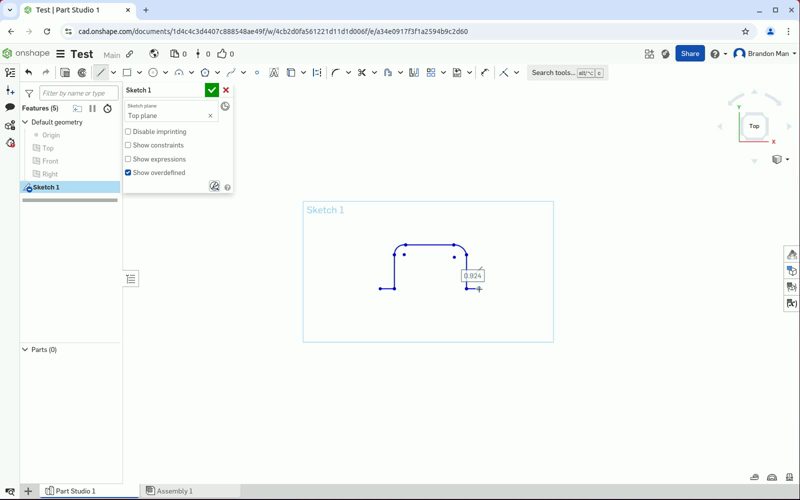
scroll(-6)
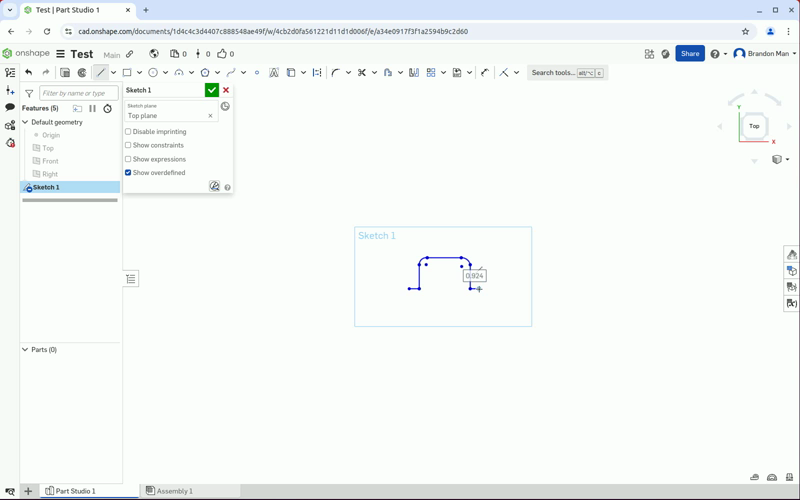
scroll(-6)
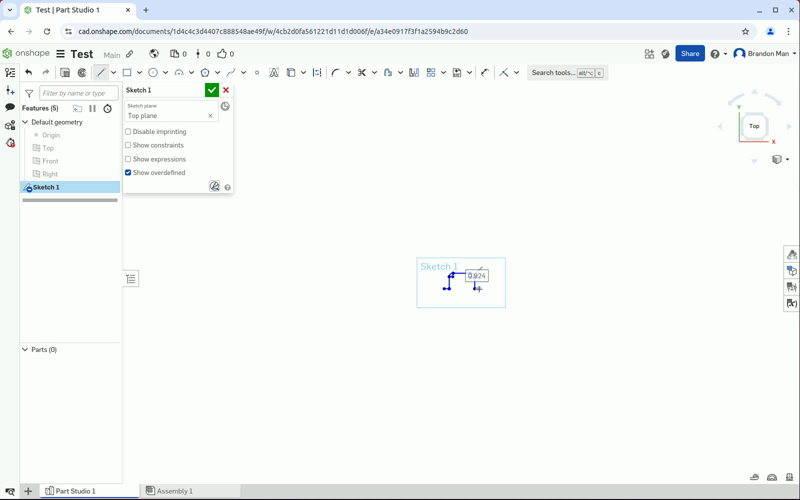
key_up(shift)
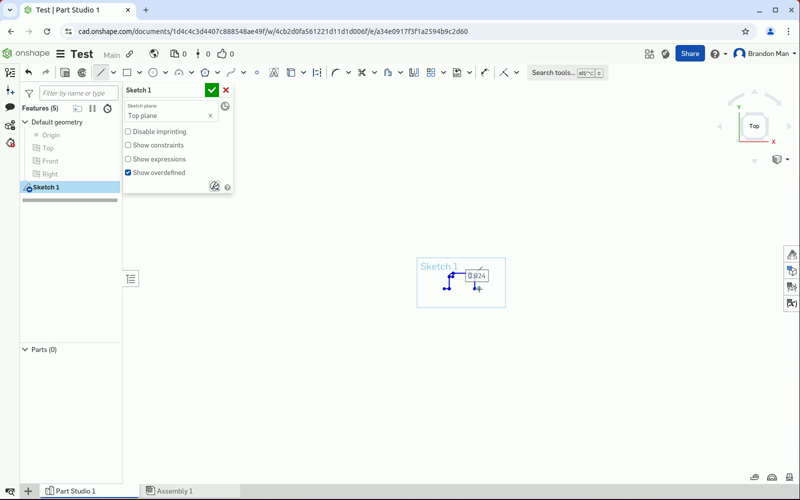
key_down(shift)
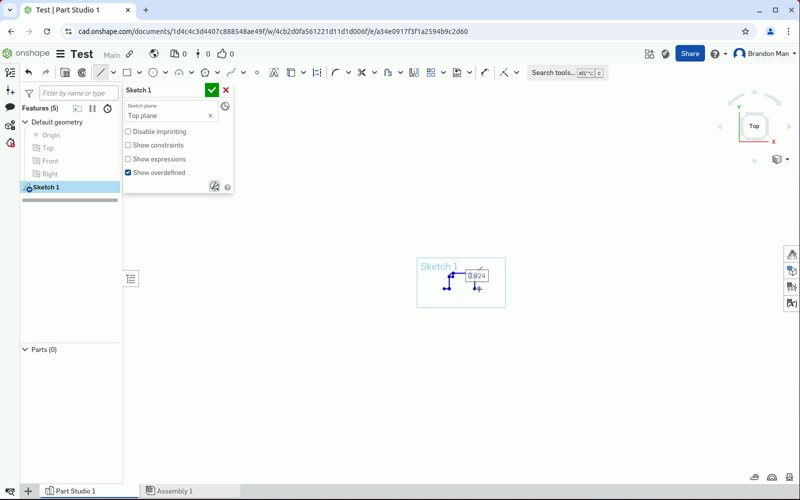
mouse_move(509, 288)
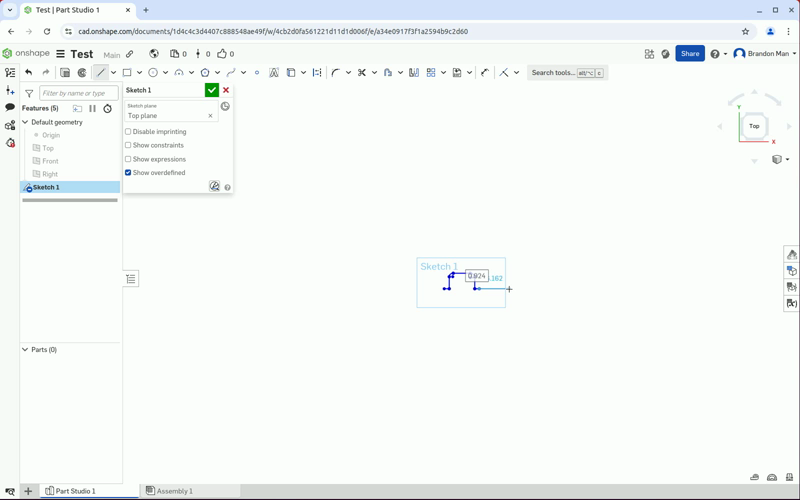
mouse_move(479, 276)
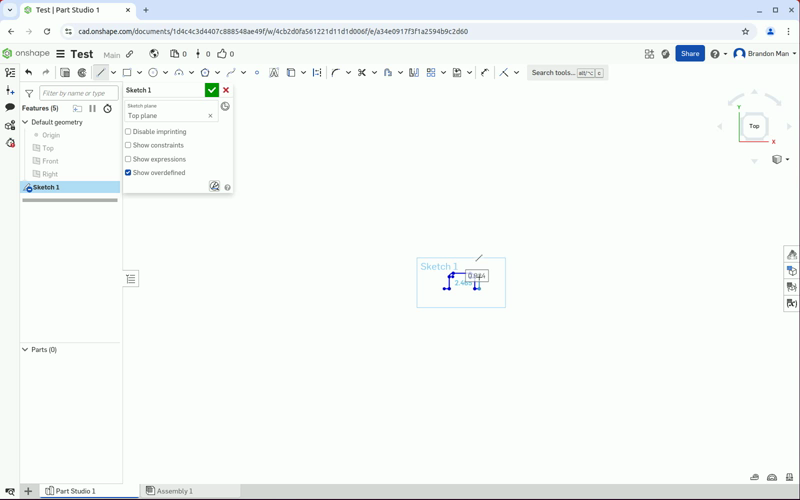
click(479, 276)
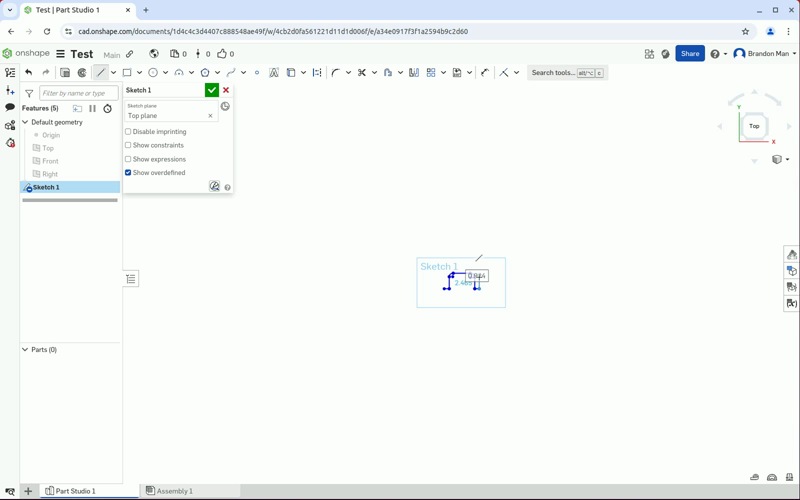
key_up(shift)
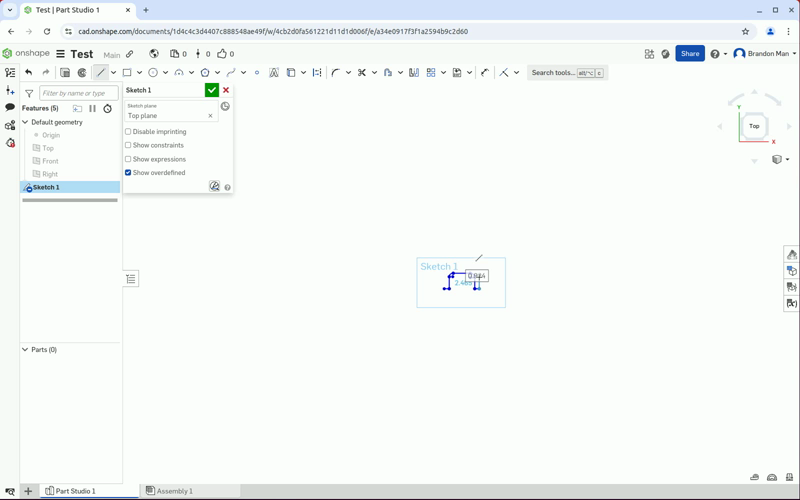
key(esc)
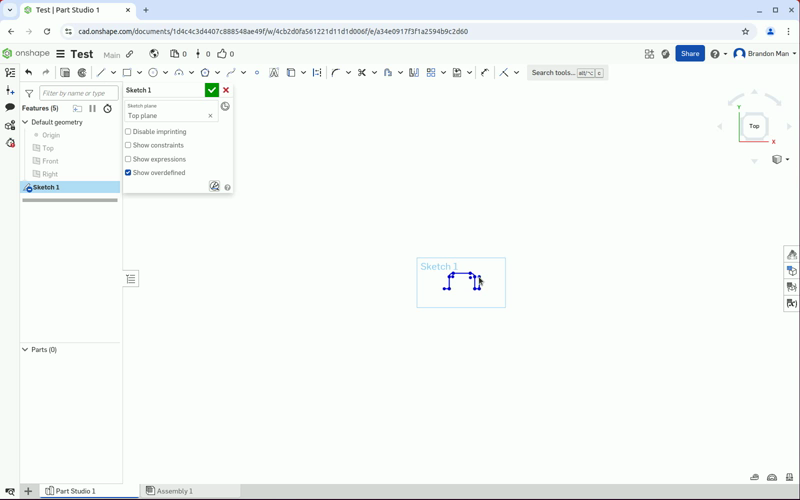
key(a)
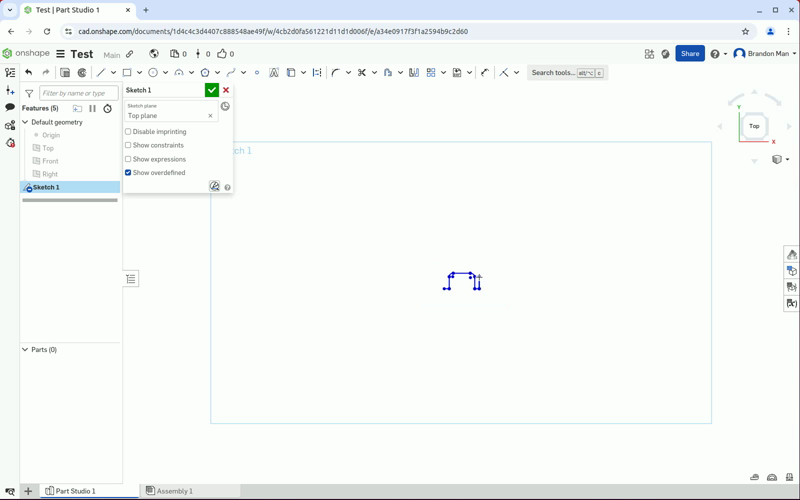
mouse_move(479, 276)
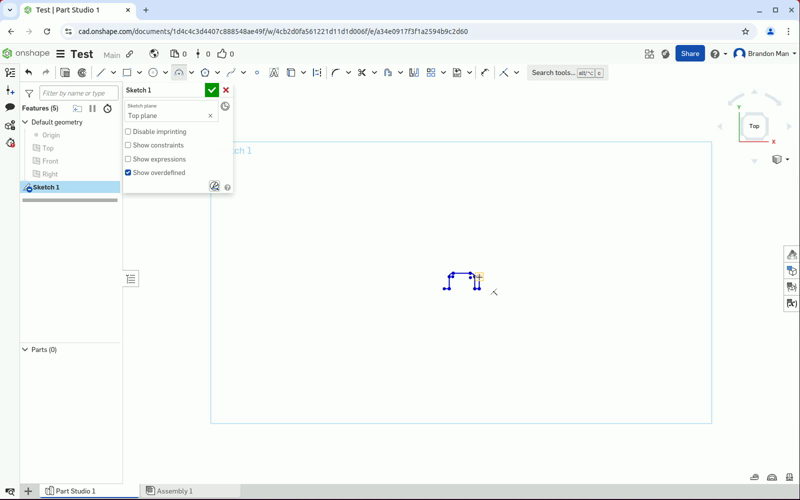
click(479, 276)
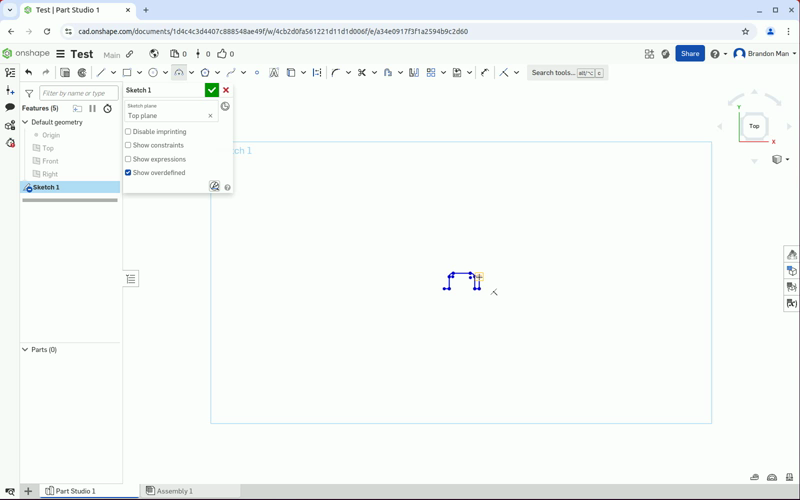
key_down(shift)
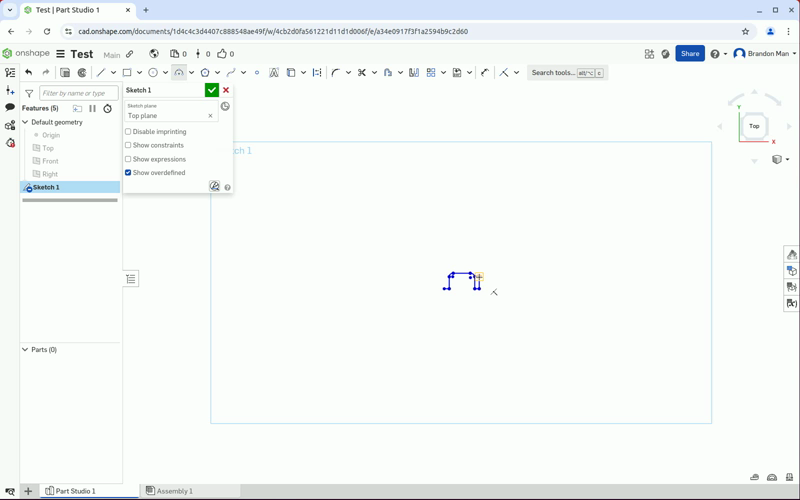
mouse_move(470, 268)
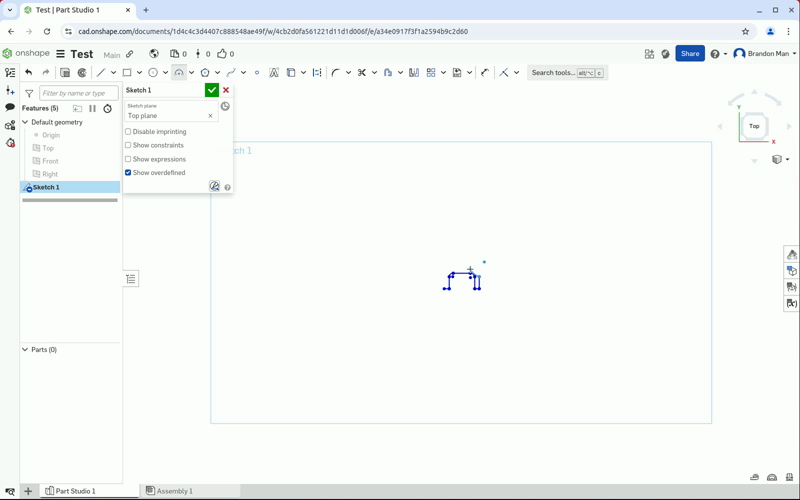
click(470, 268)
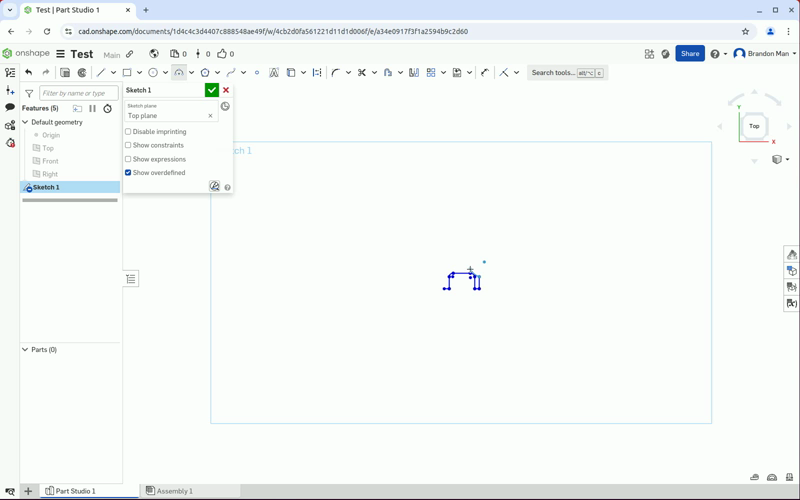
mouse_move(476, 270)
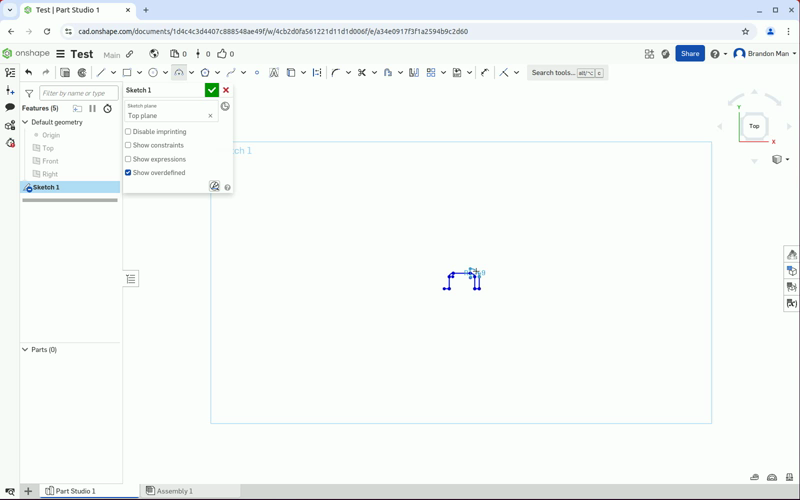
scroll(6)
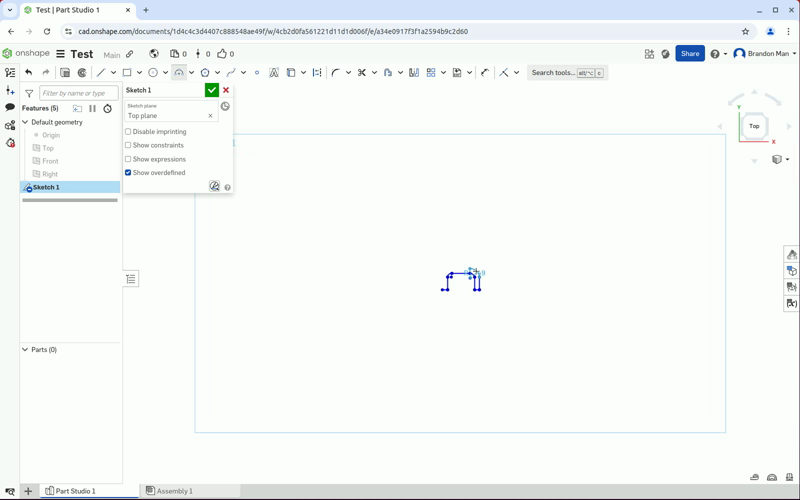
scroll(6)
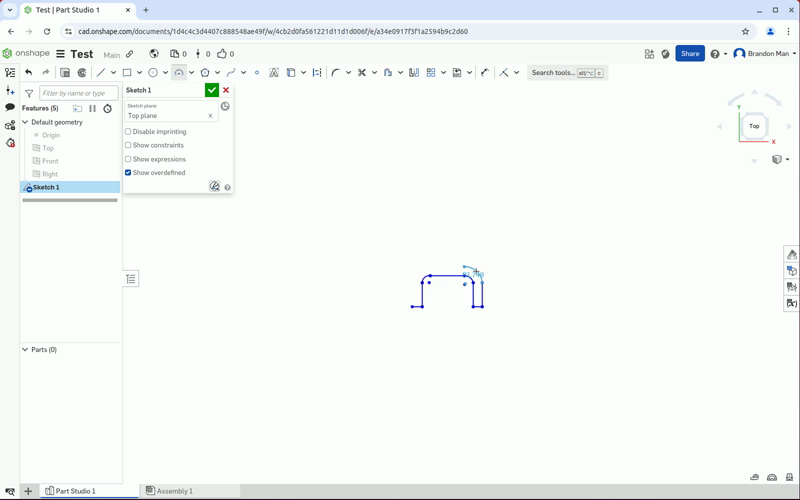
scroll(6)
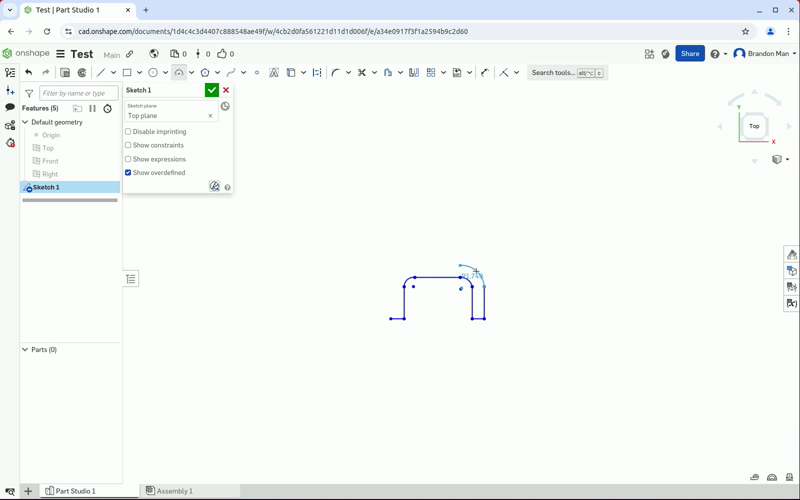
scroll(6)
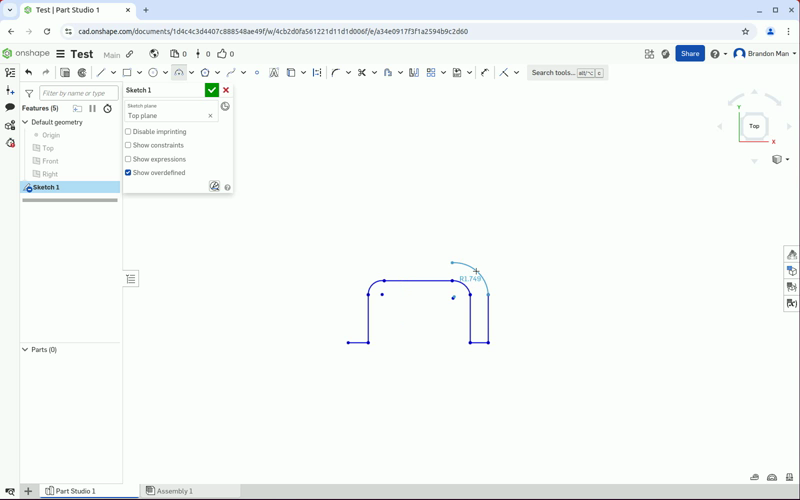
scroll(6)
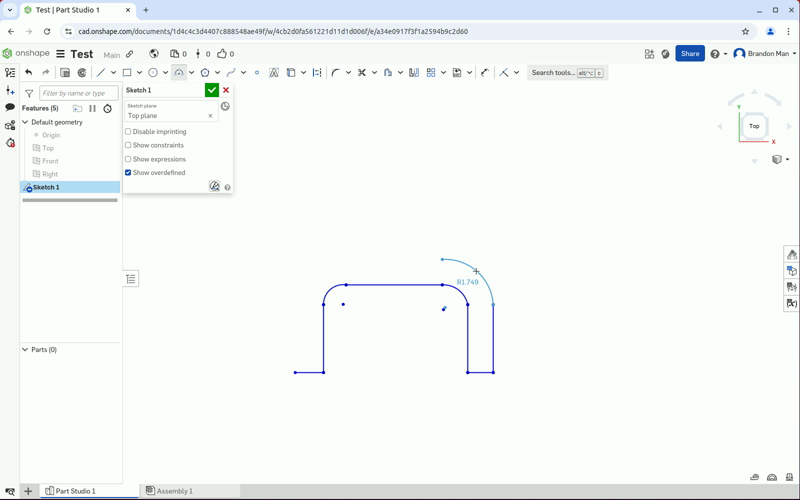
scroll(6)
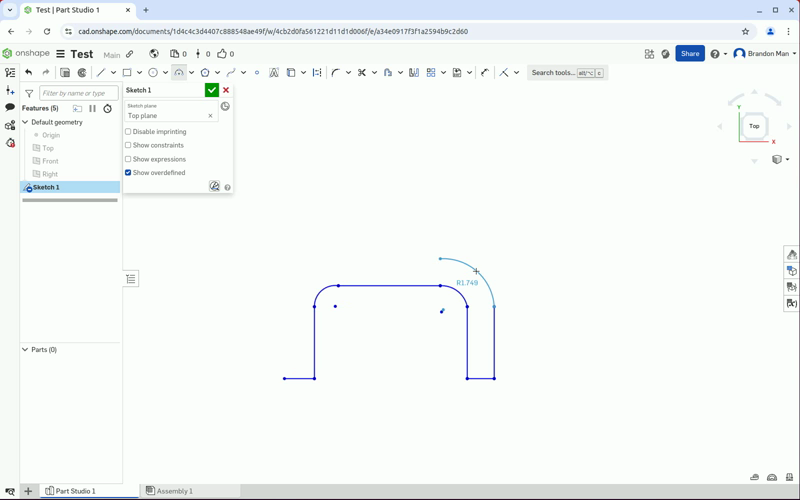
scroll(6)
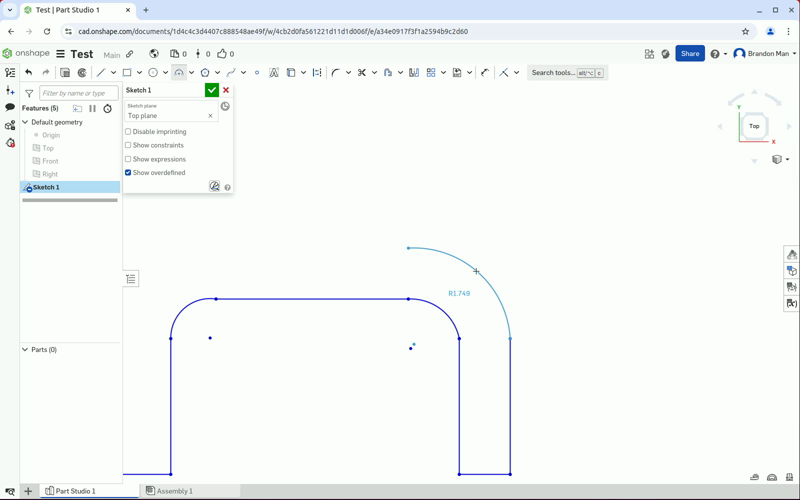
click(476, 270)
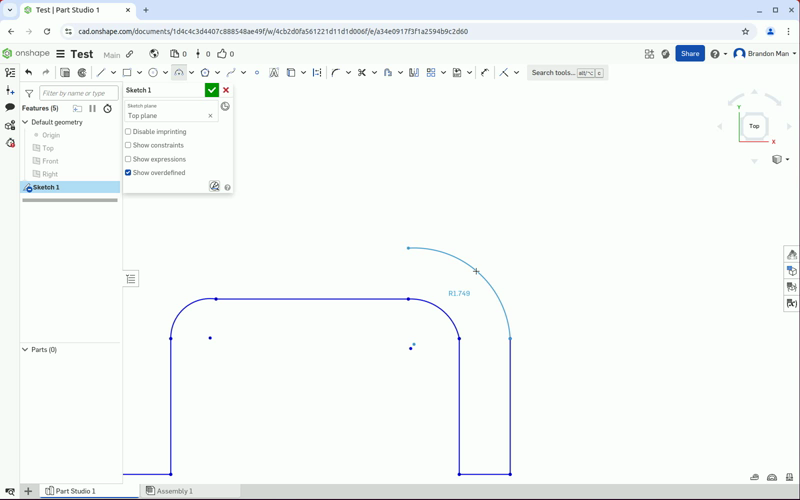
scroll(-6)
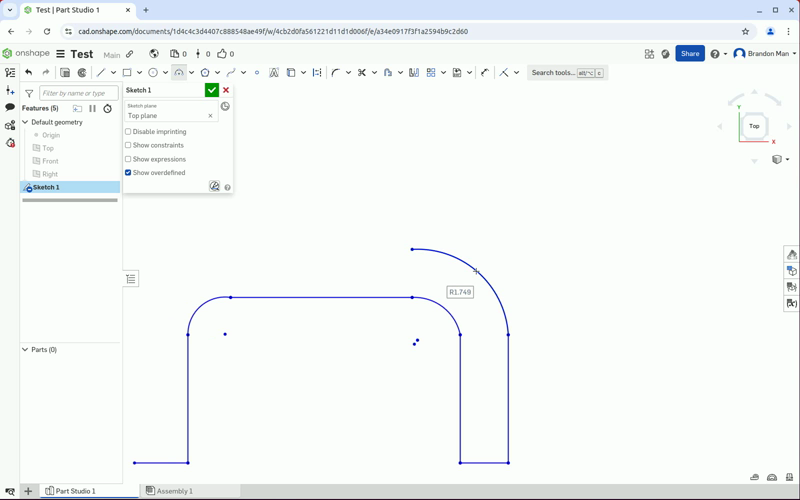
scroll(-6)
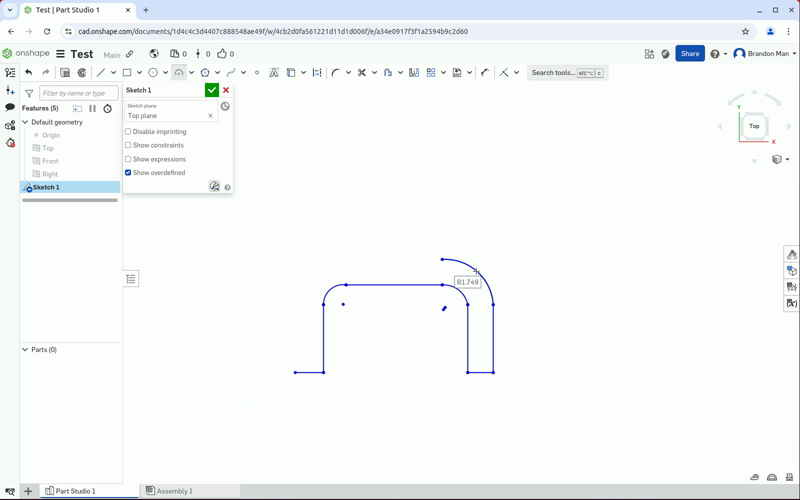
scroll(-6)
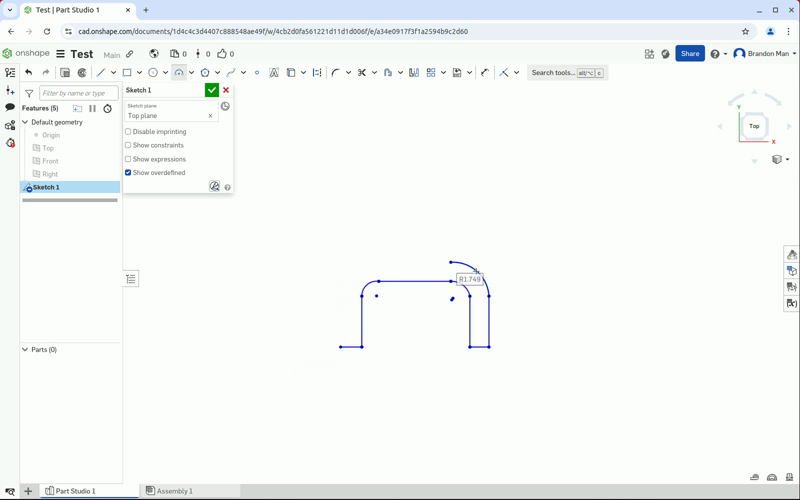
scroll(-6)
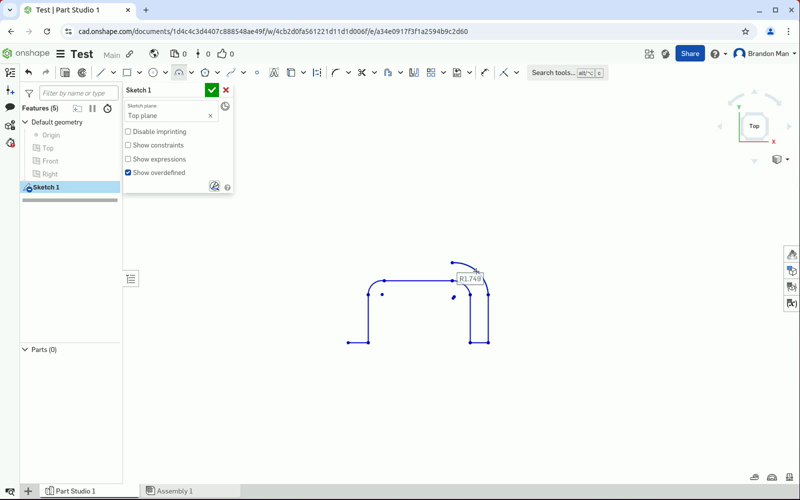
scroll(-6)
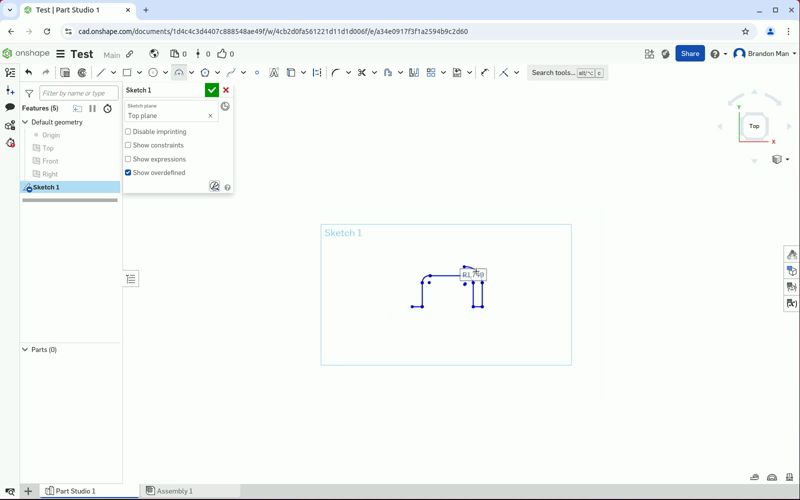
scroll(-6)
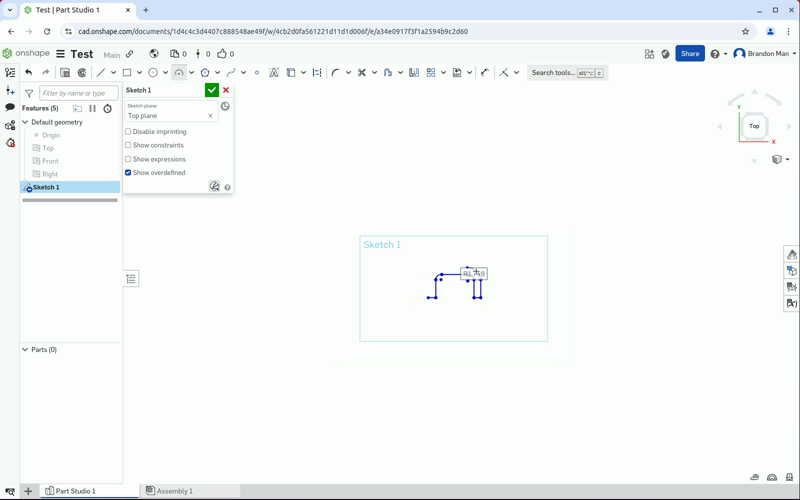
scroll(-6)
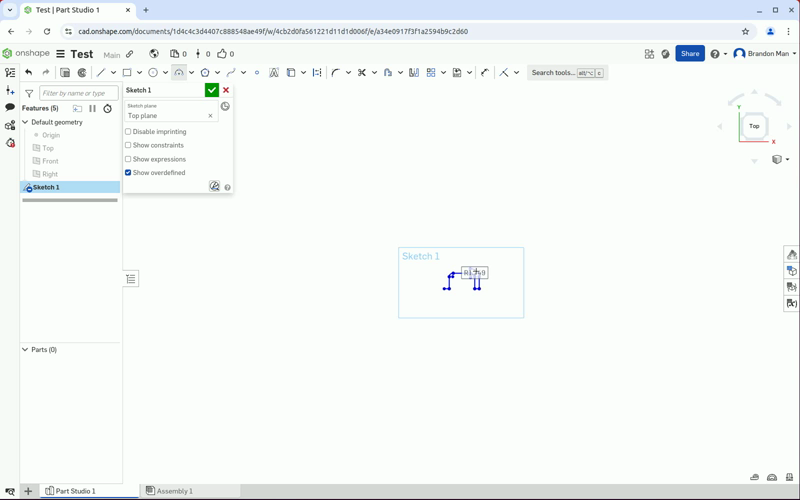
key_up(shift)
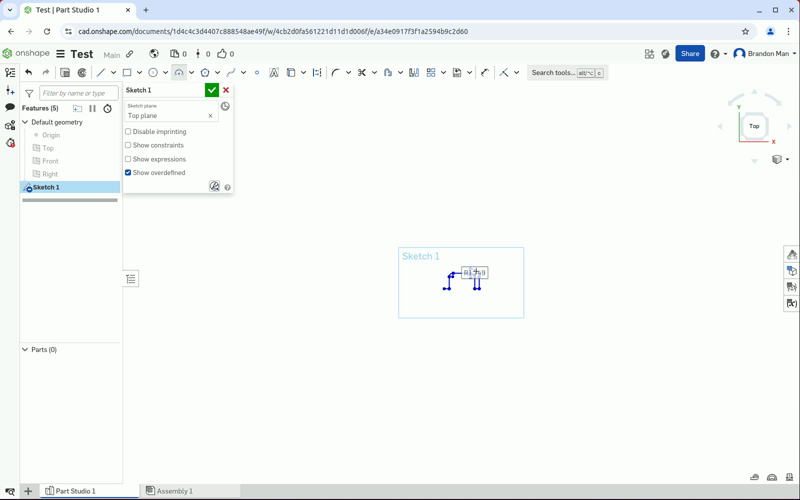
key(esc)
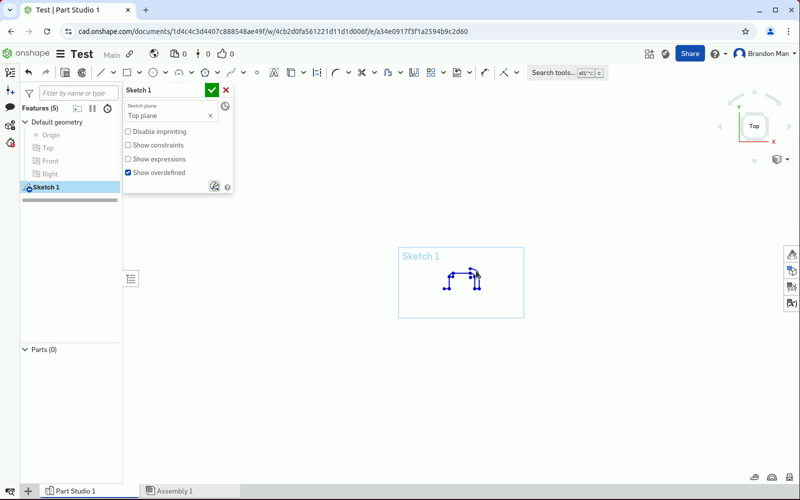
key(l)
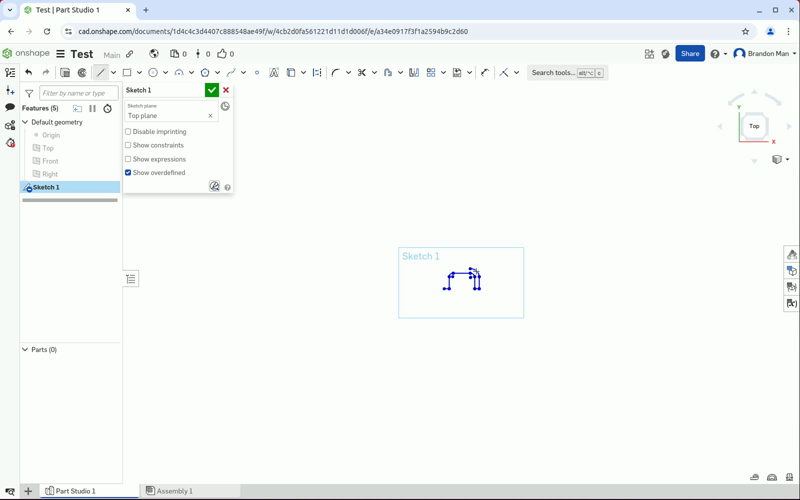
mouse_move(470, 268)
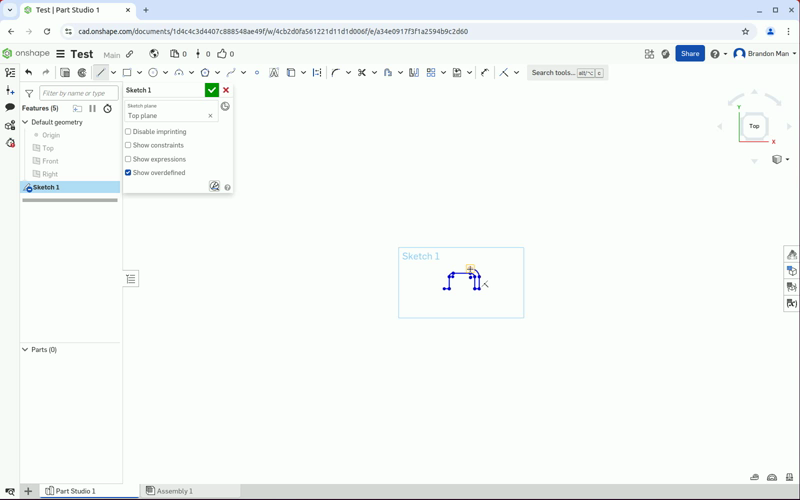
click(470, 268)
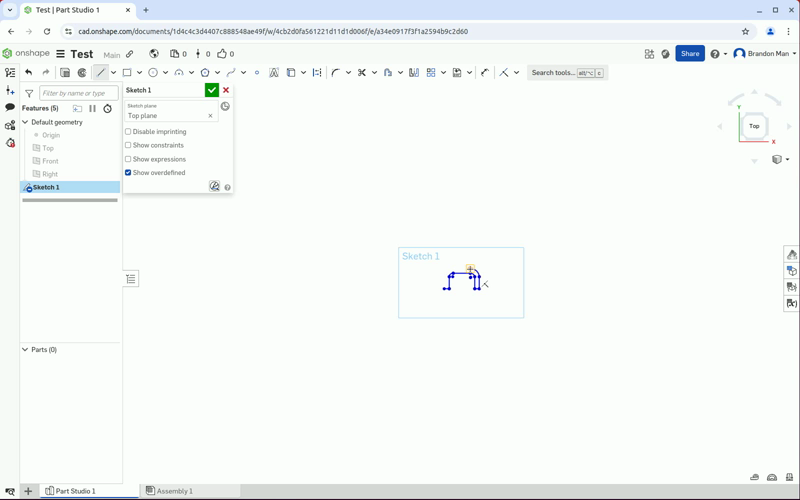
key_down(shift)
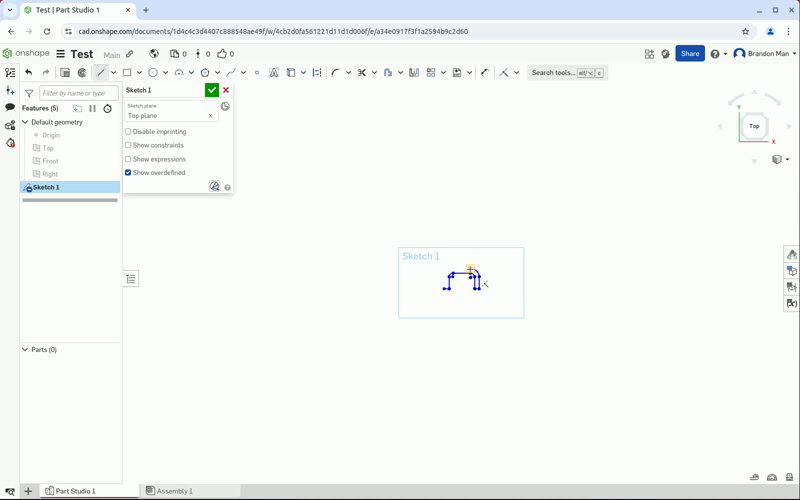
mouse_move(500, 268)
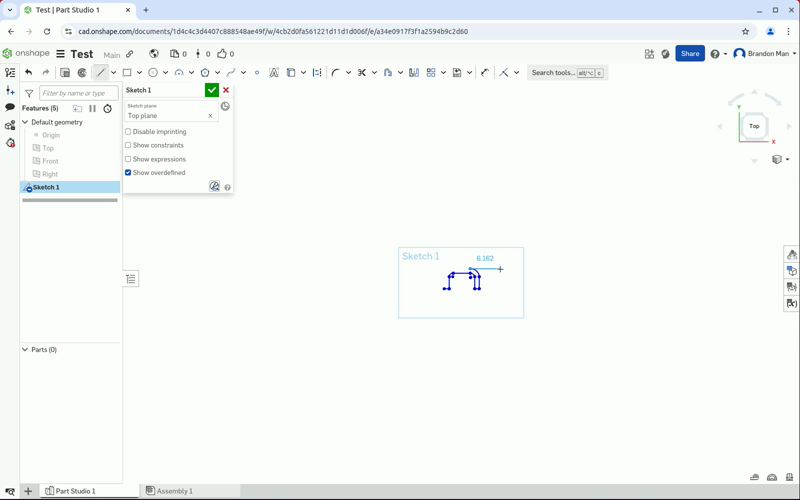
mouse_move(453, 268)
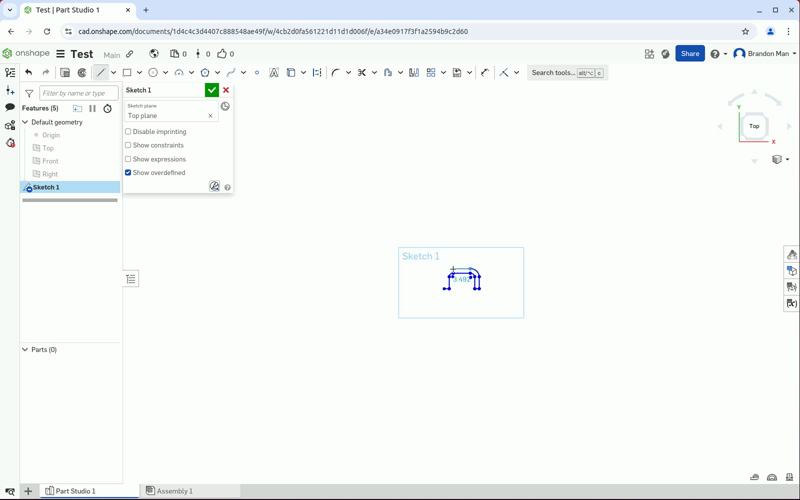
click(453, 268)
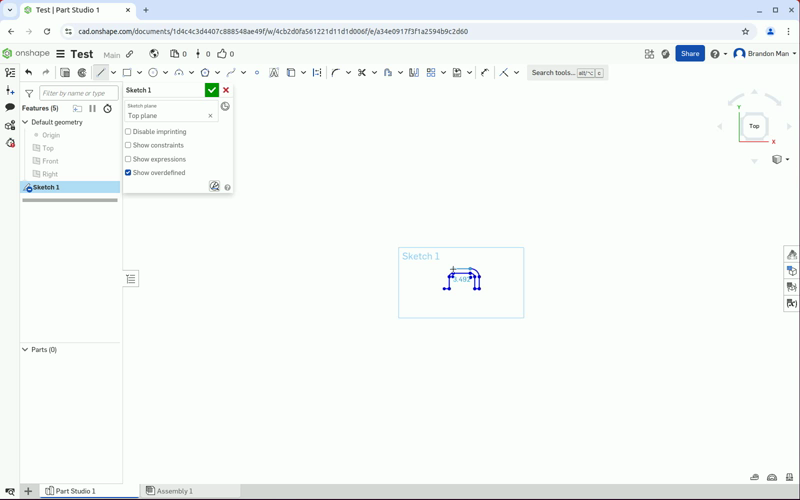
key_up(shift)
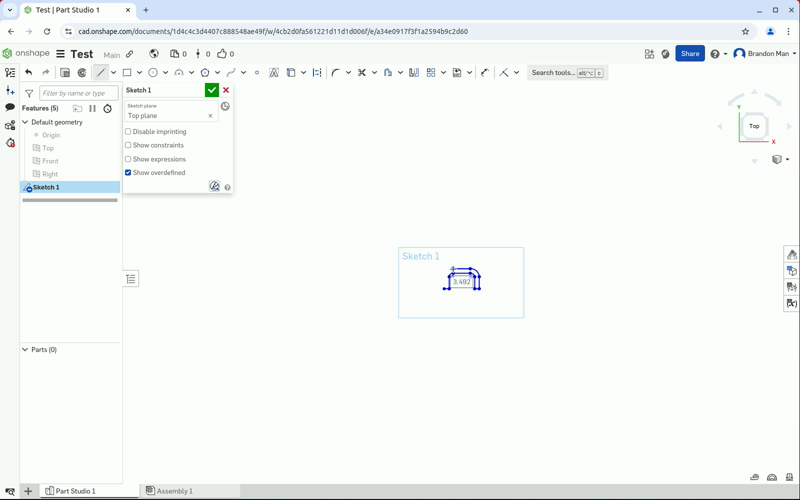
key(esc)
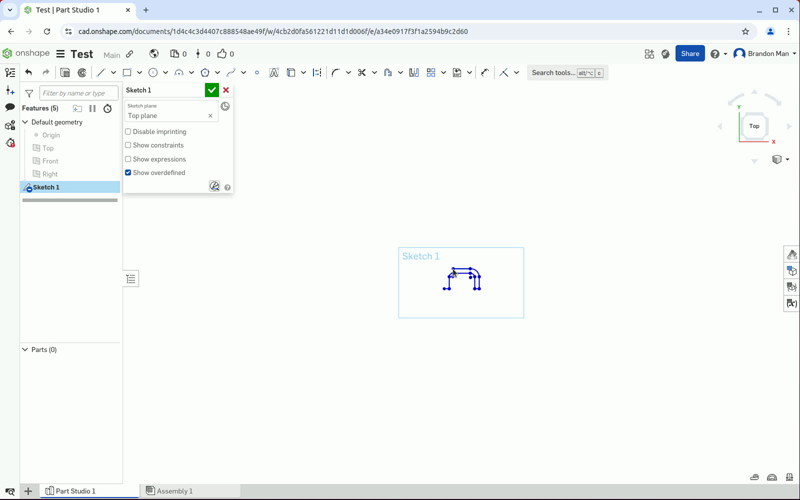
key(a)
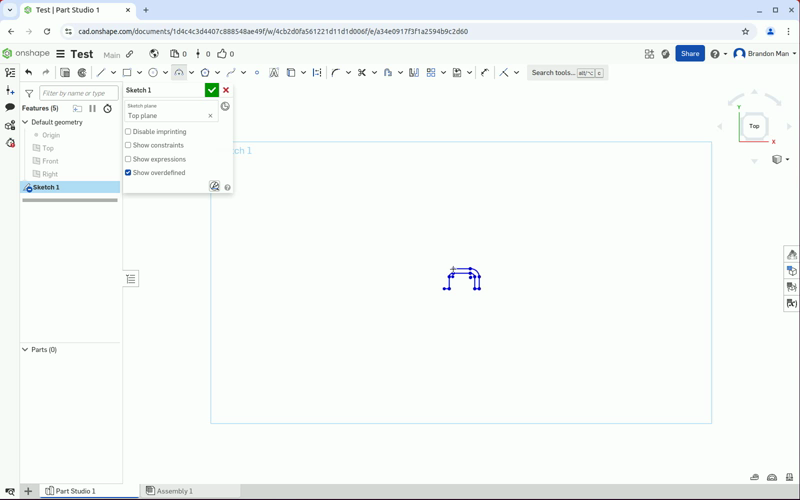
mouse_move(453, 268)
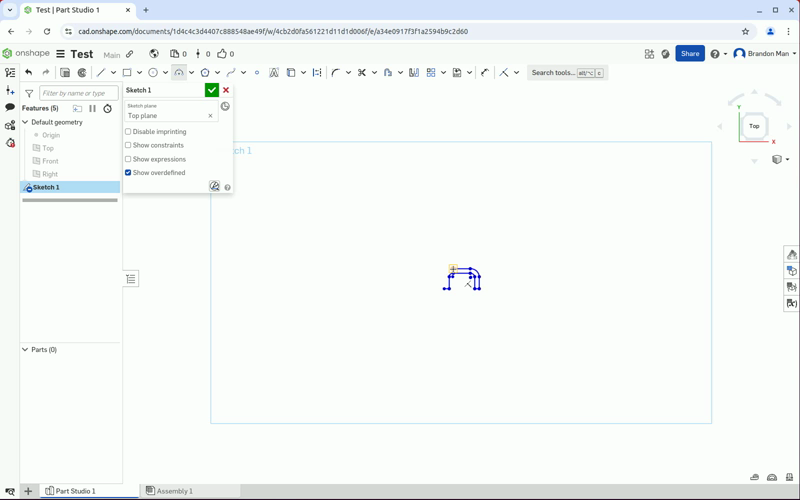
click(453, 268)
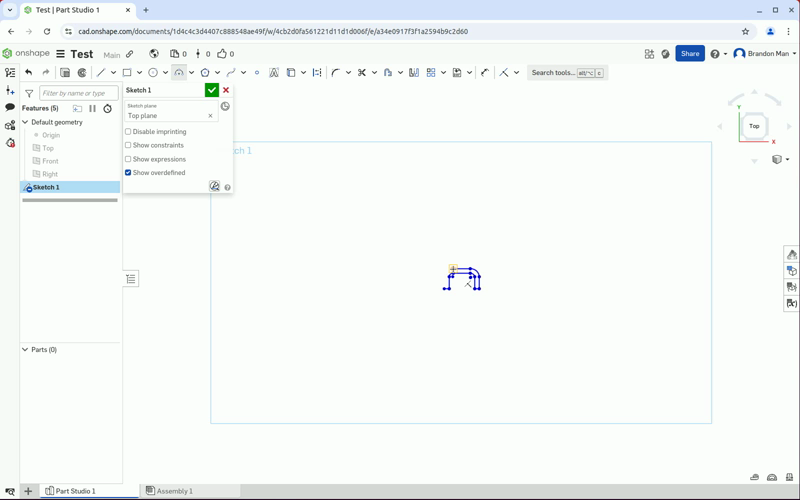
key_down(shift)
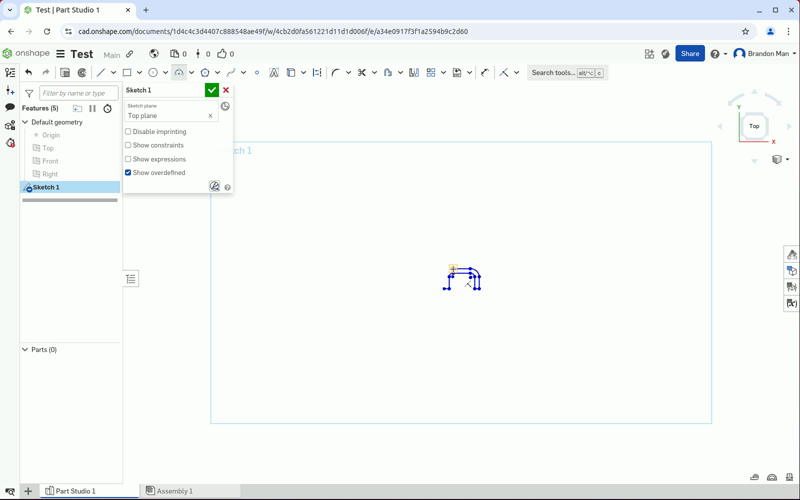
mouse_move(444, 276)
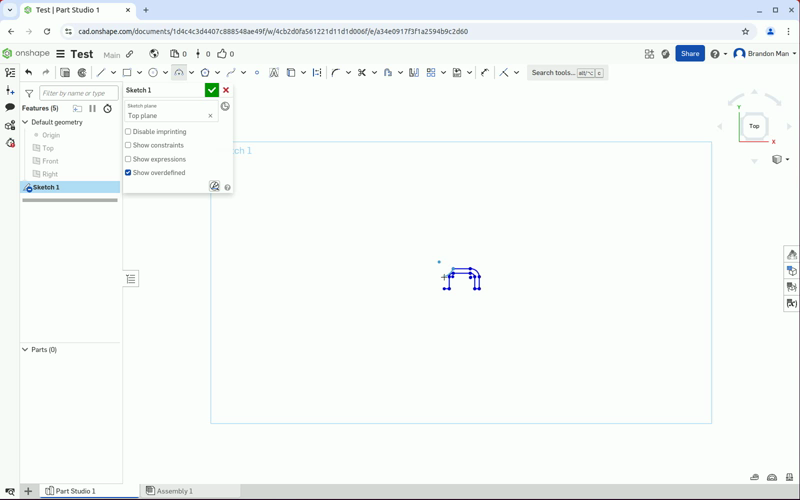
click(444, 276)
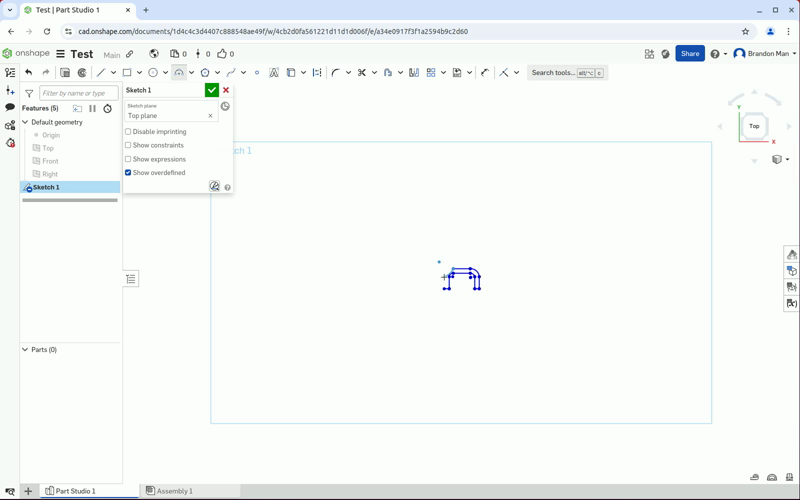
mouse_move(447, 270)
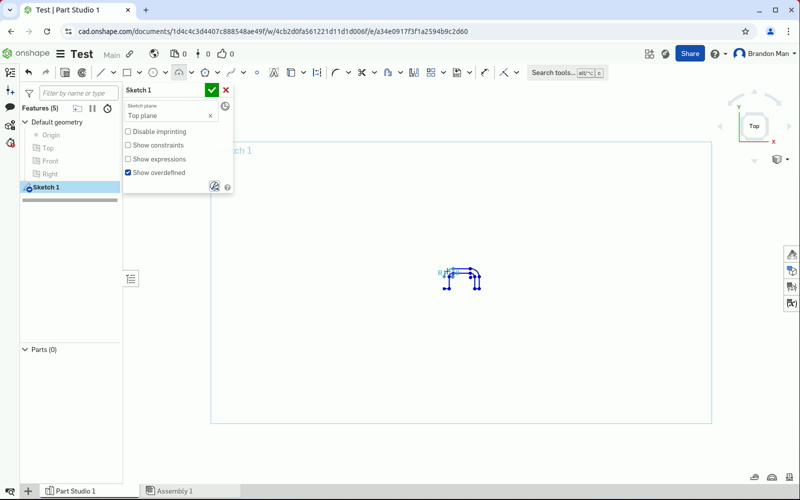
click(447, 270)
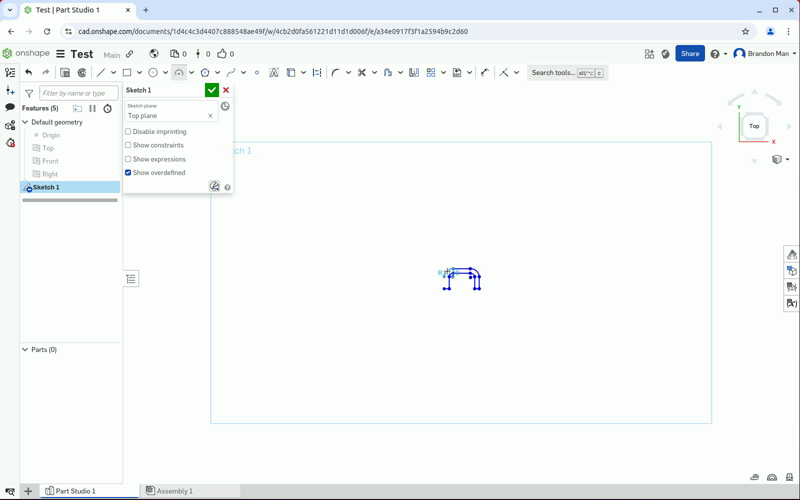
key_up(shift)
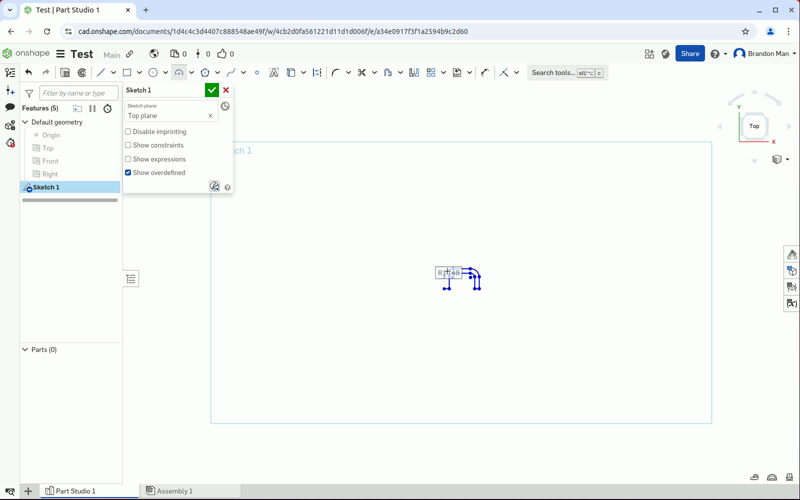
key(esc)
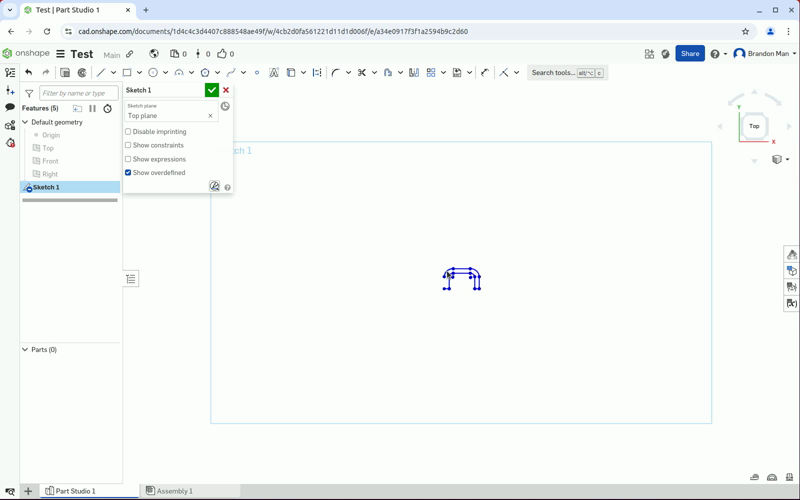
key(l)
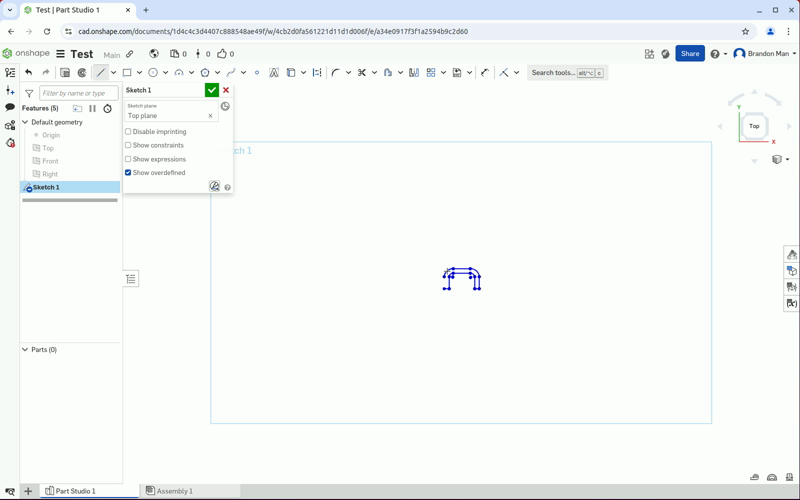
mouse_move(444, 276)
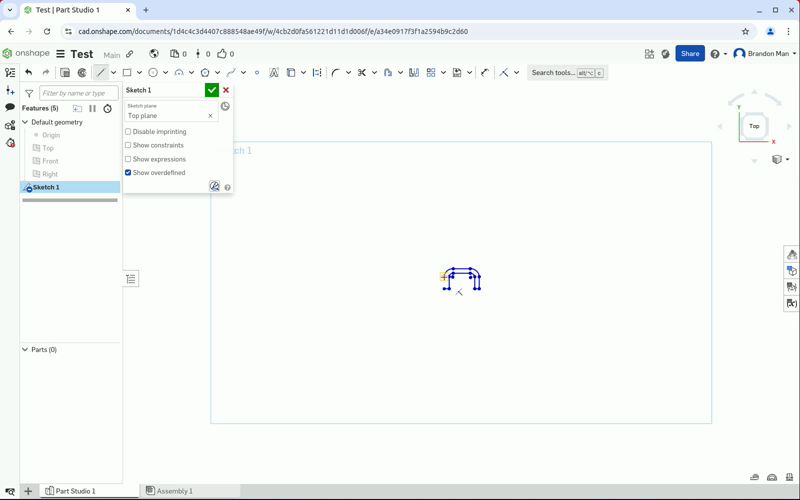
click(444, 276)
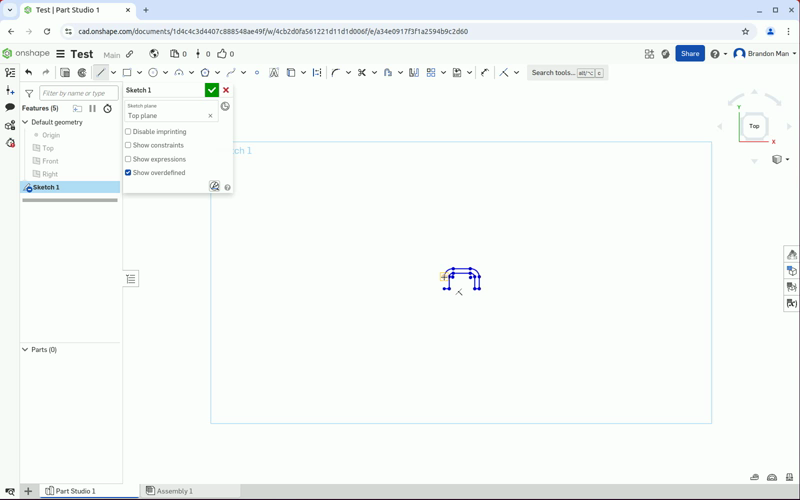
mouse_move(474, 276)
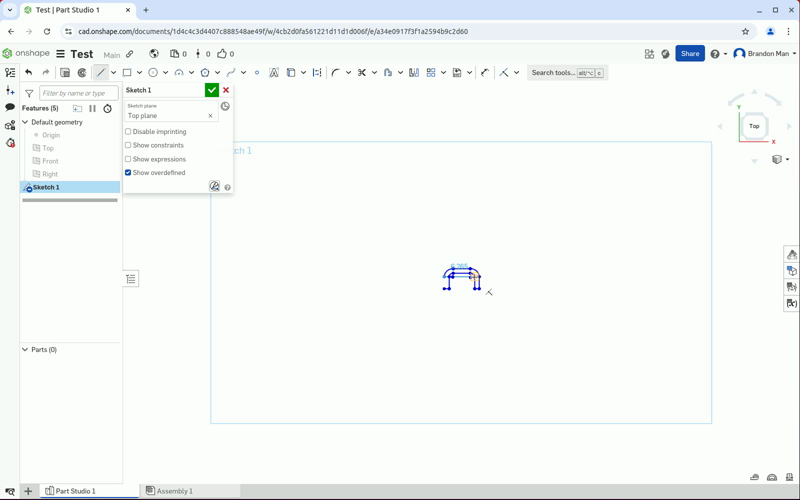
key_down(shift)
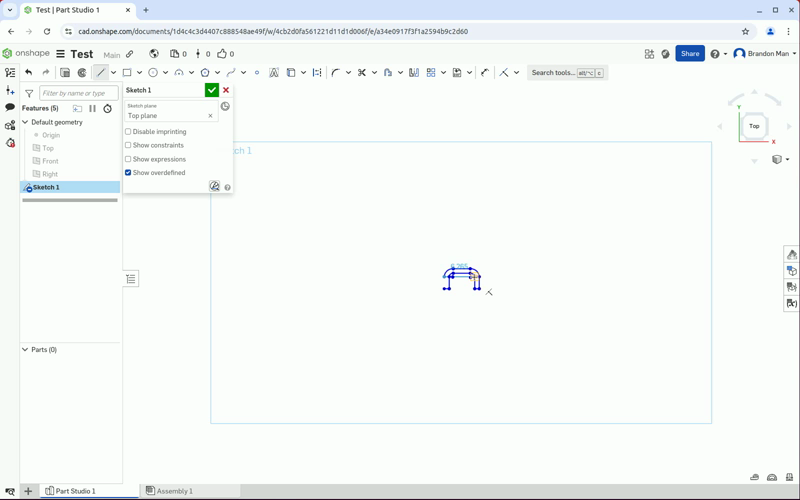
mouse_move(444, 288)
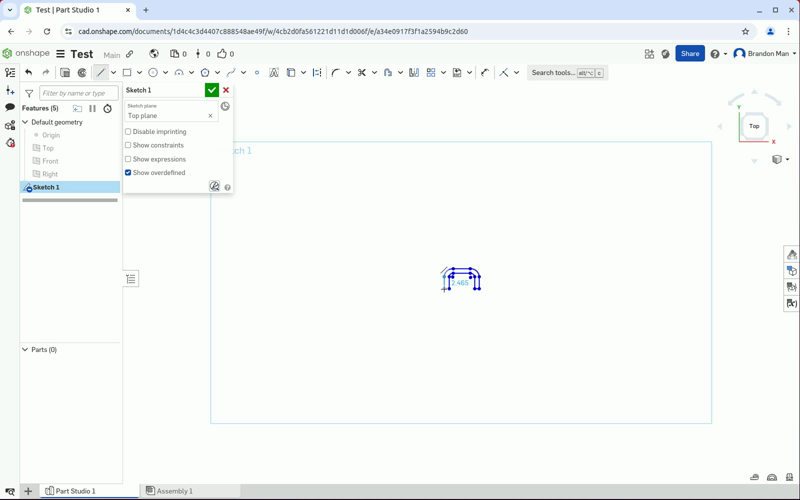
key_up(shift)
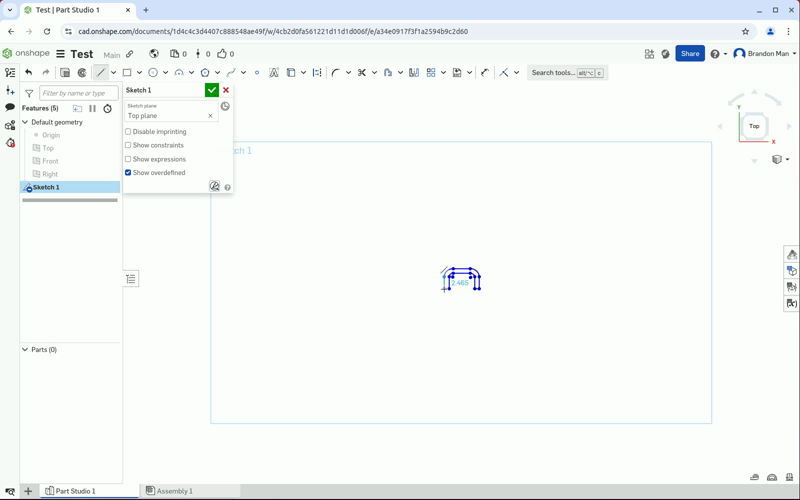
click(444, 288)
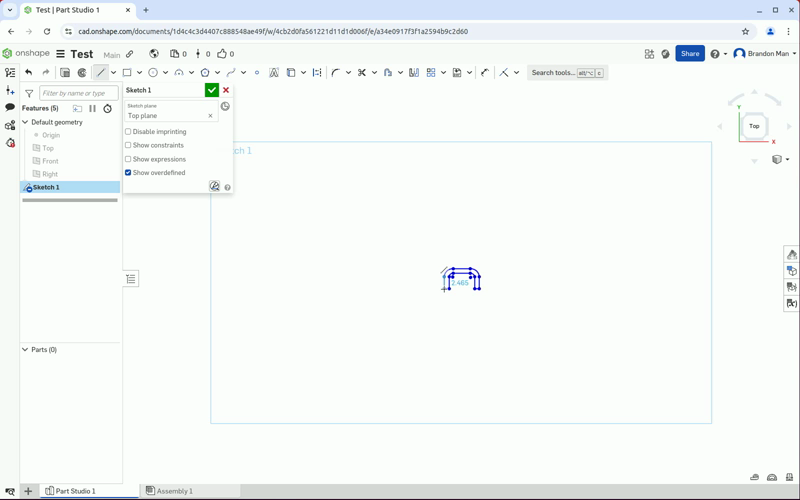
key(esc)
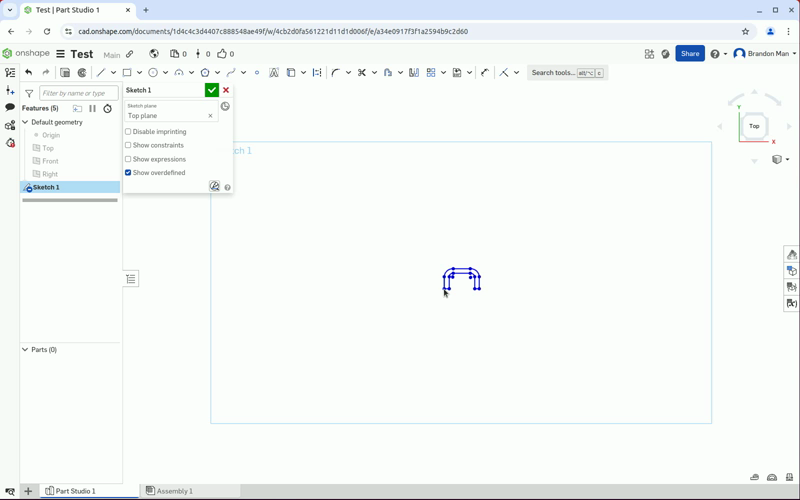
mouse_move(450, 271)
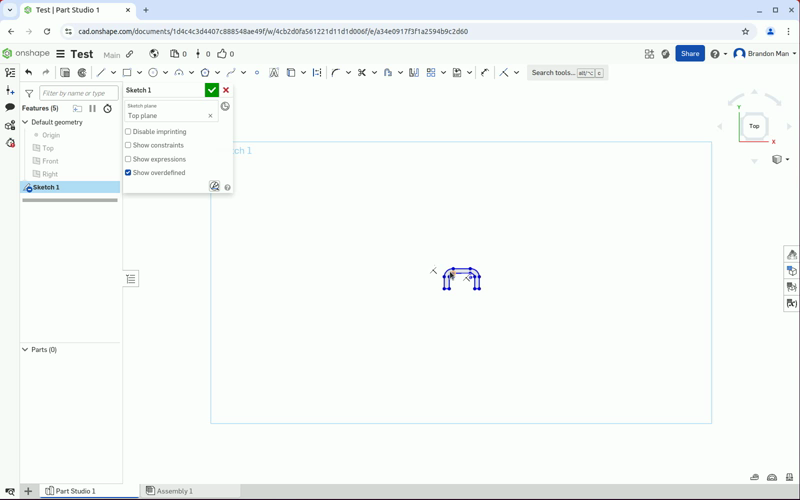
scroll(6)
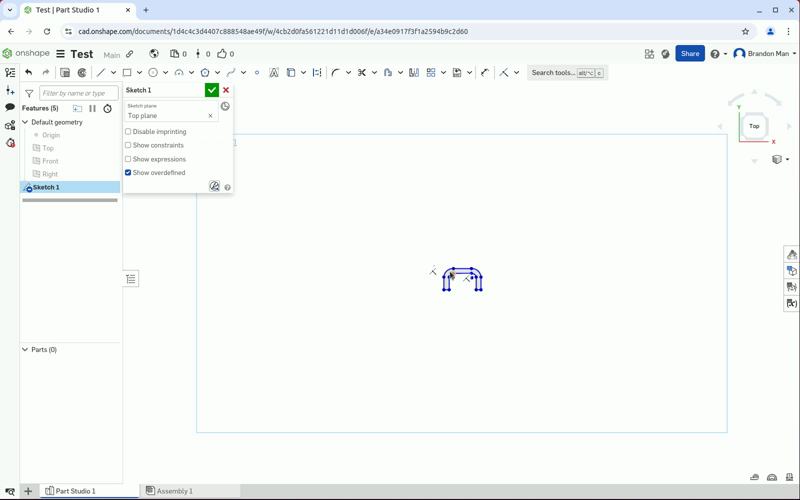
scroll(6)
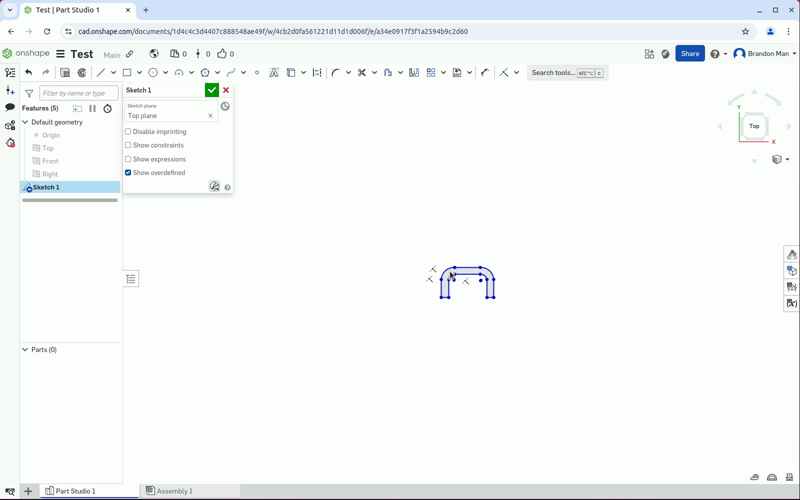
scroll(6)
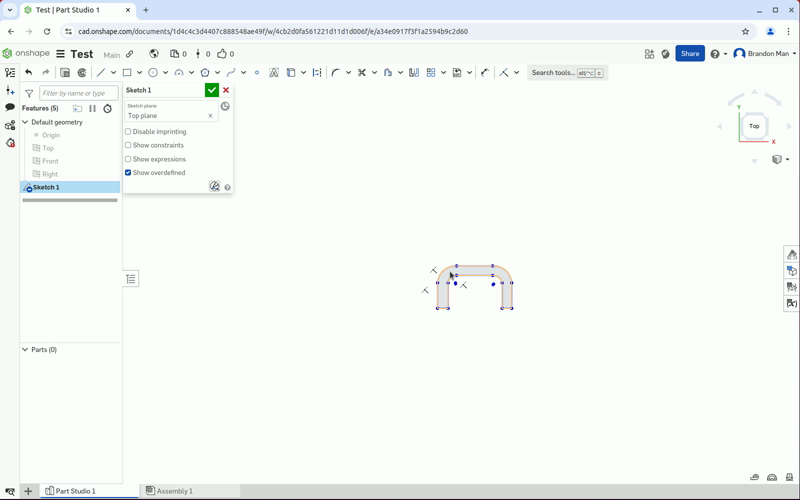
scroll(6)
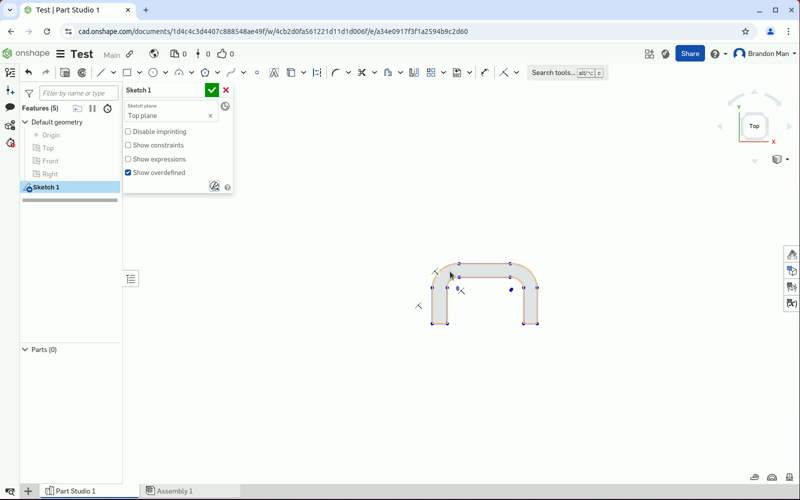
scroll(6)
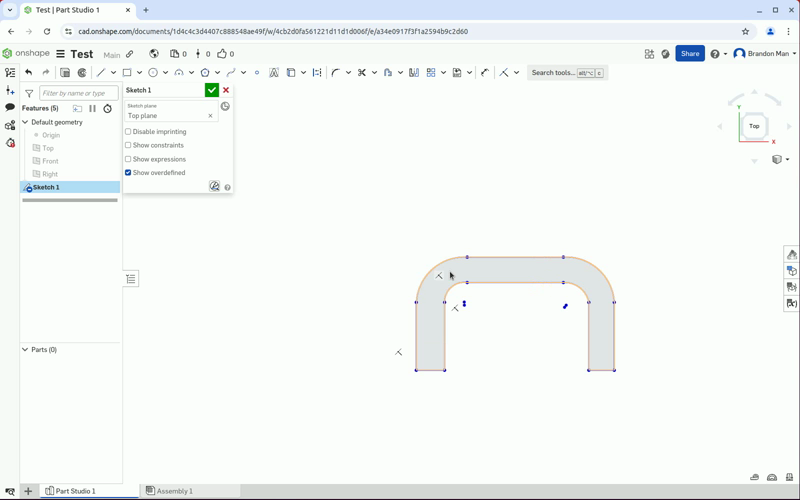
scroll(6)
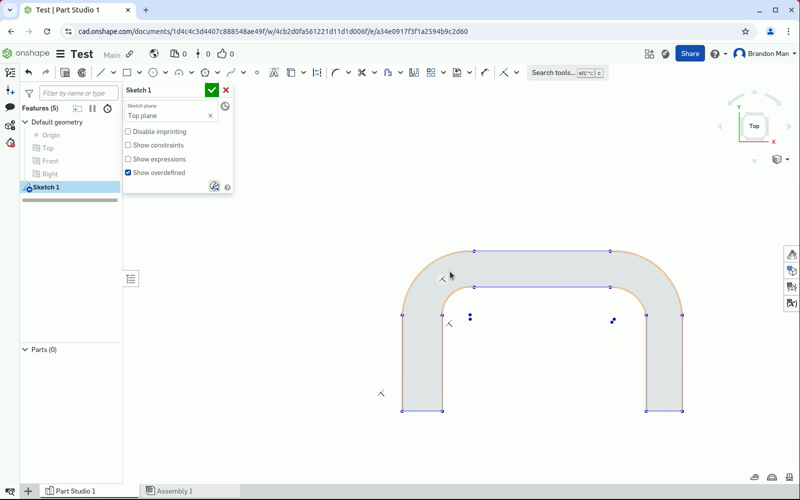
scroll(6)
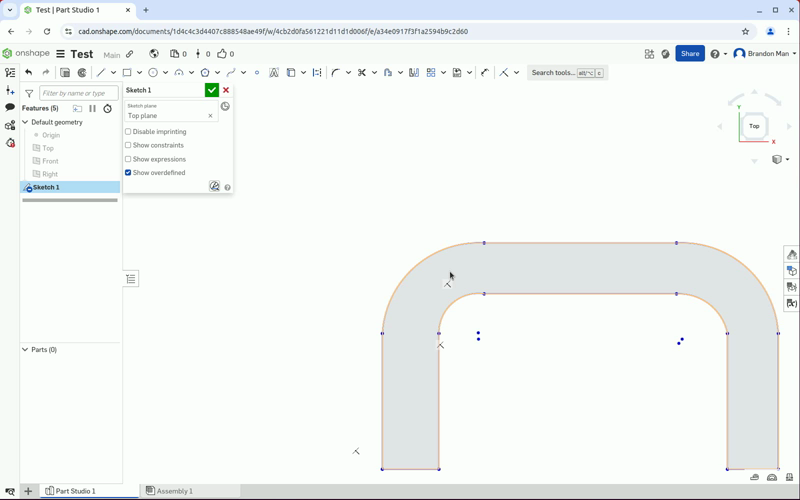
click(450, 271)
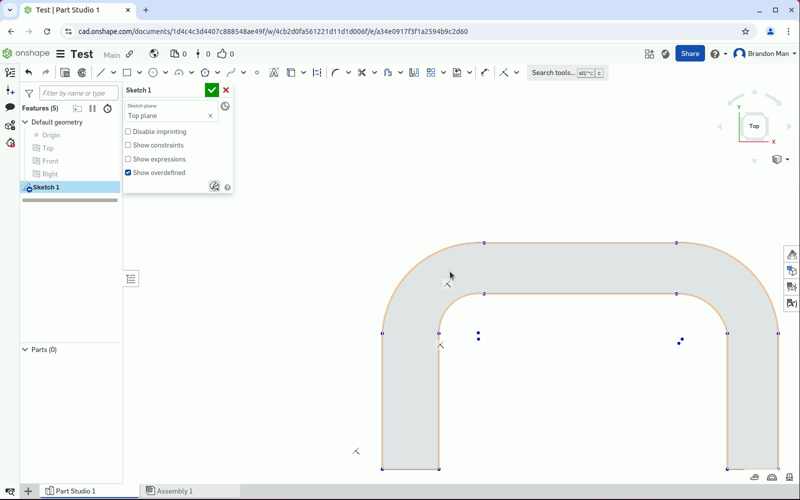
scroll(-6)
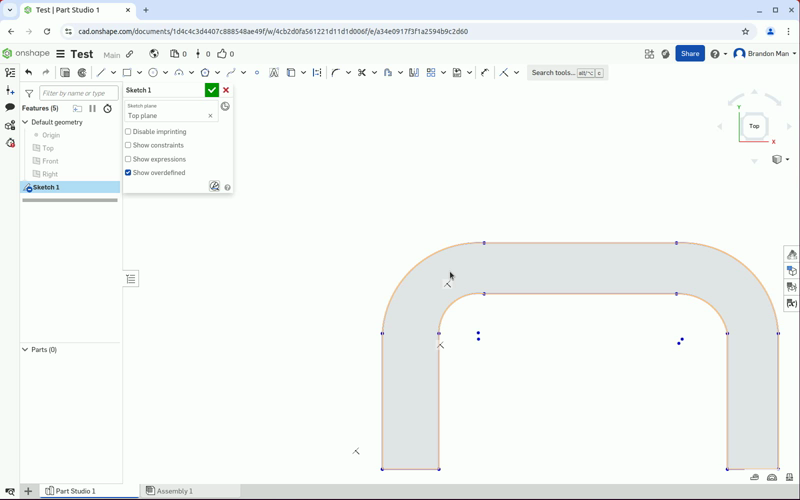
scroll(-6)
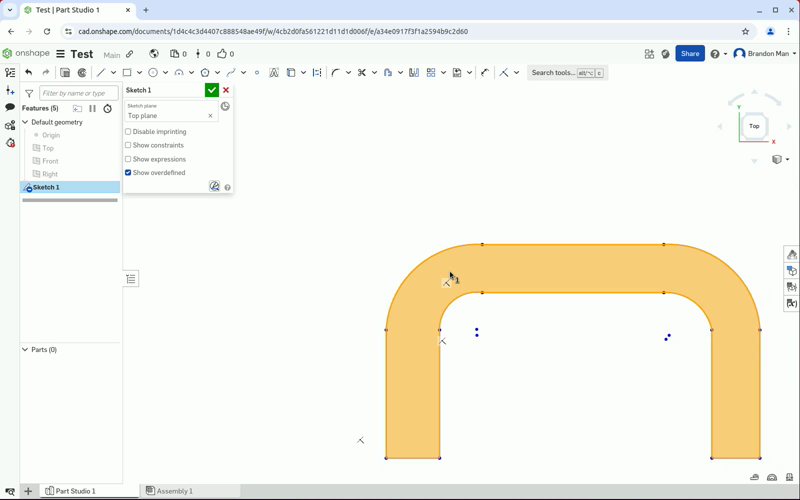
scroll(-6)
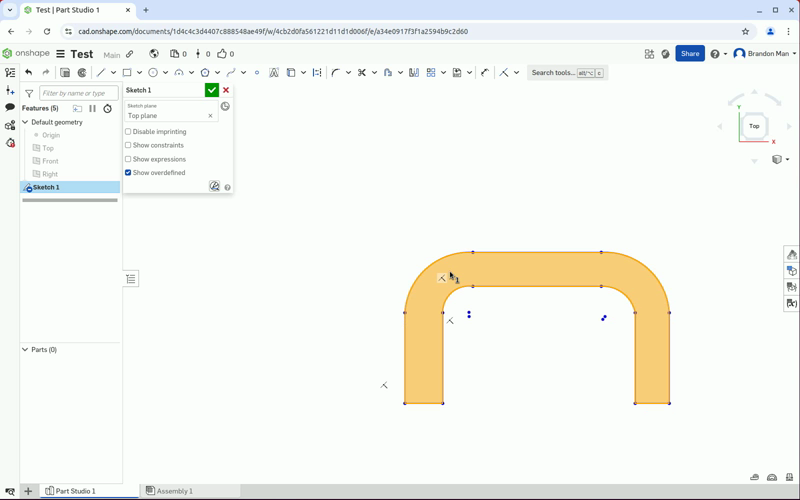
scroll(-6)
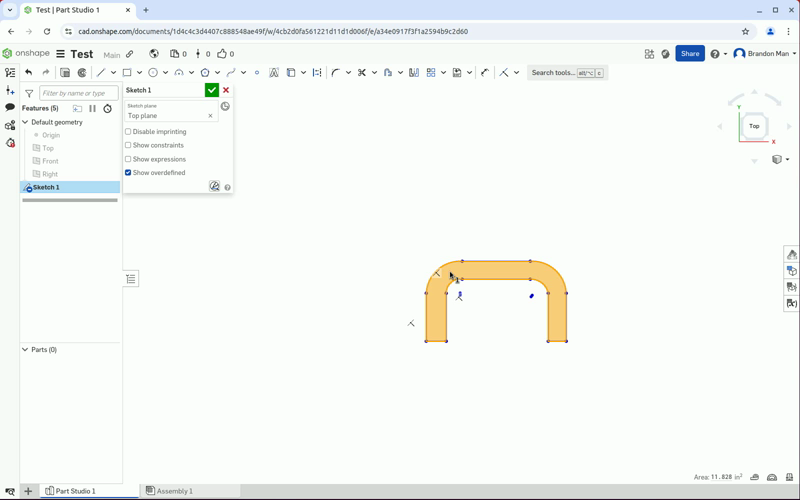
scroll(-6)
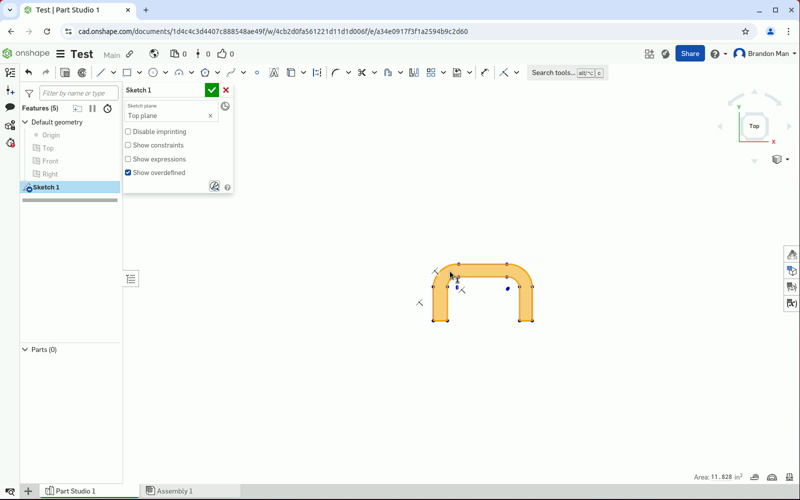
scroll(-6)
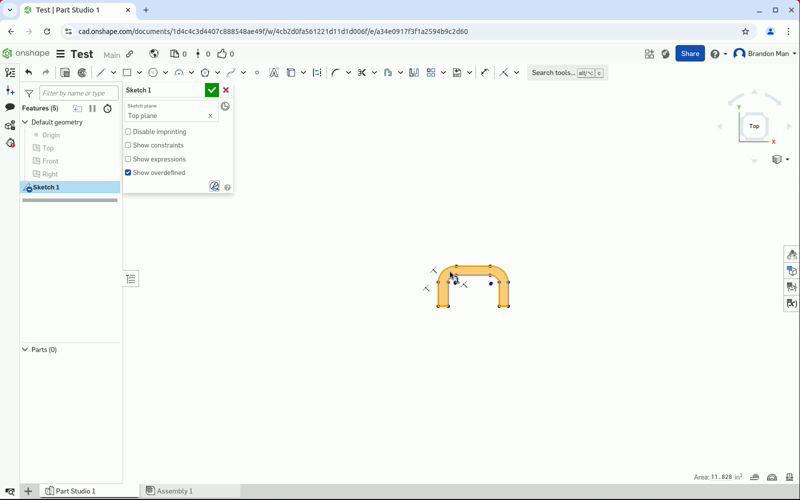
scroll(-6)
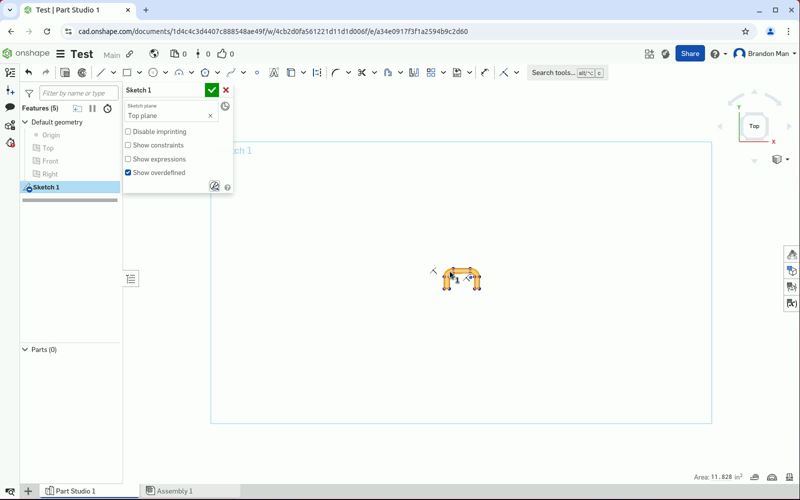
mouse_move(73, 352)
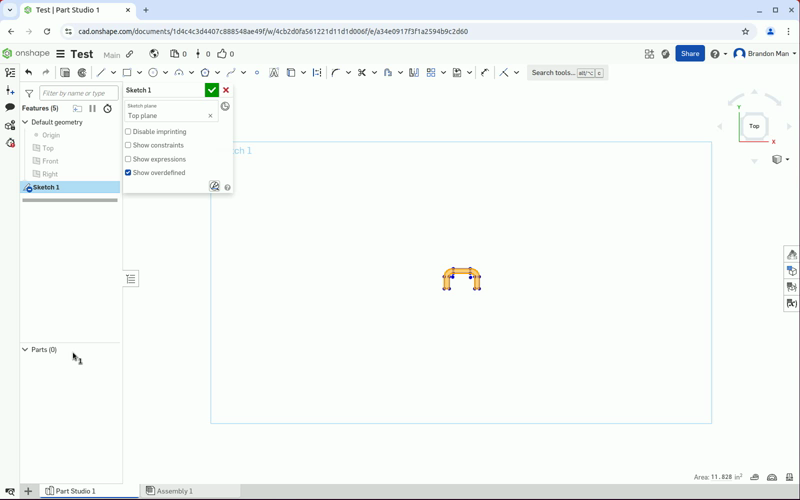
key(shift+y)
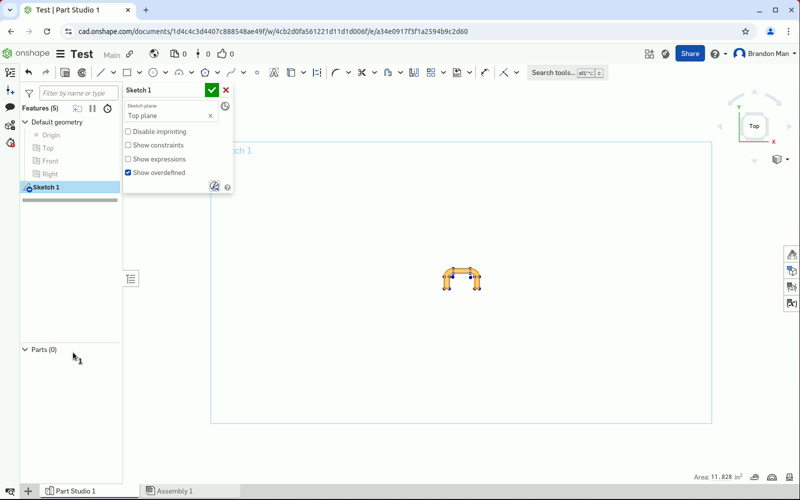
key(shift+e)
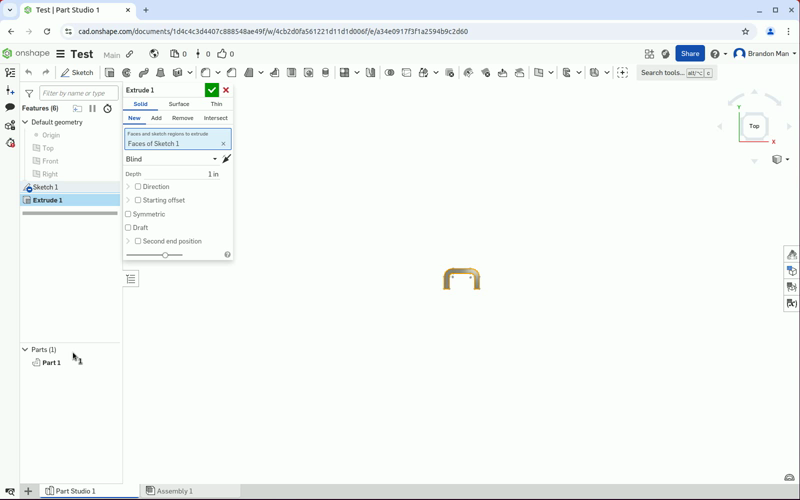
mouse_move(143, 106)
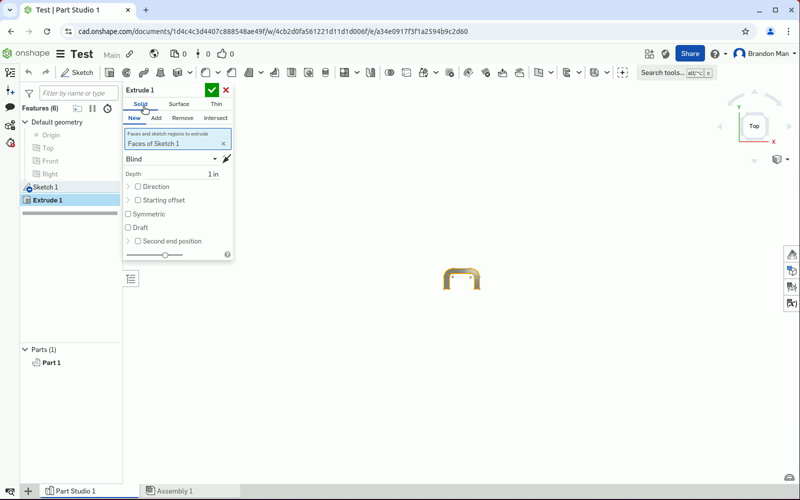
click(143, 106)
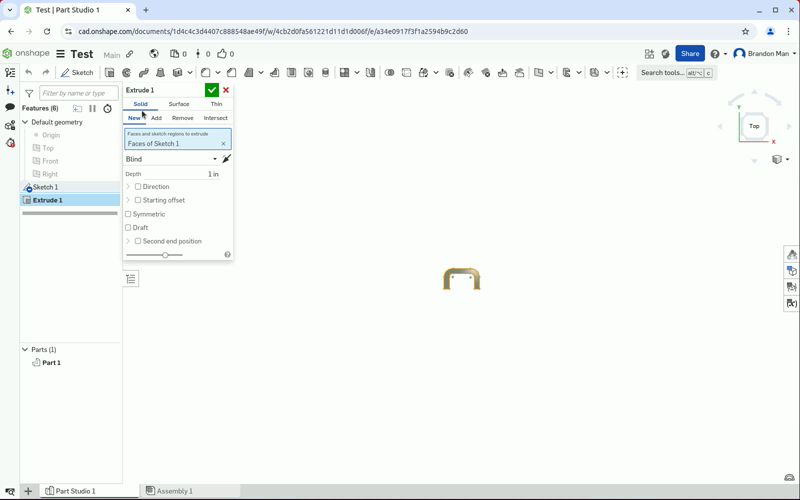
mouse_move(137, 120)
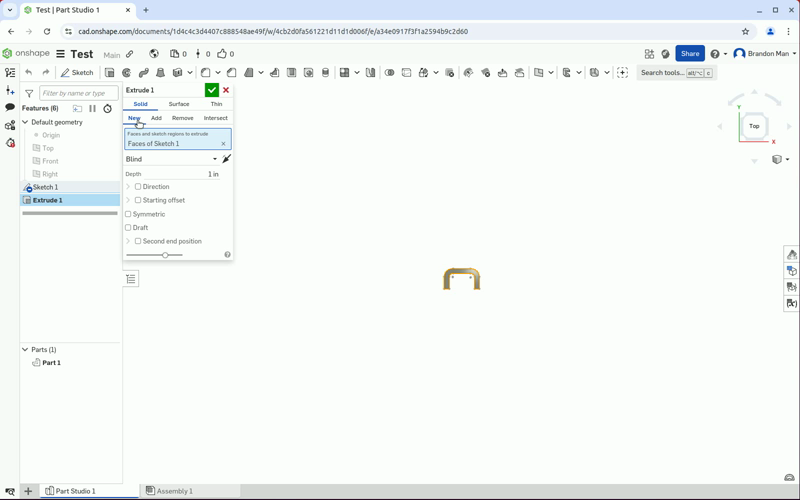
click(137, 120)
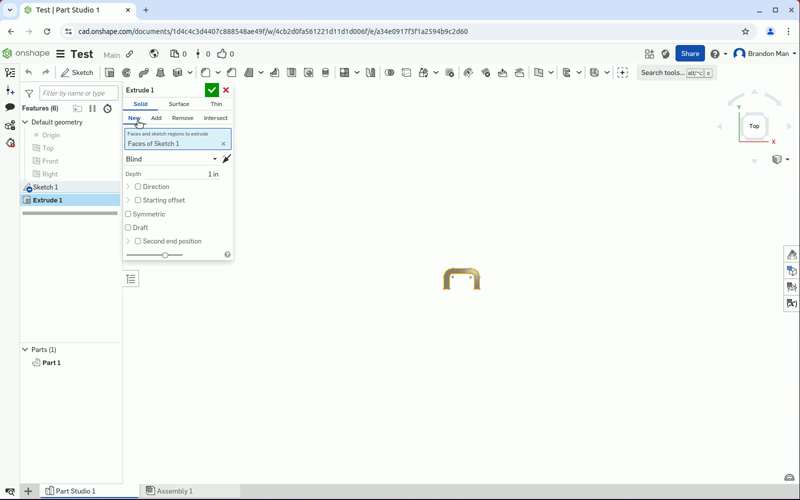
key(tab, 4)
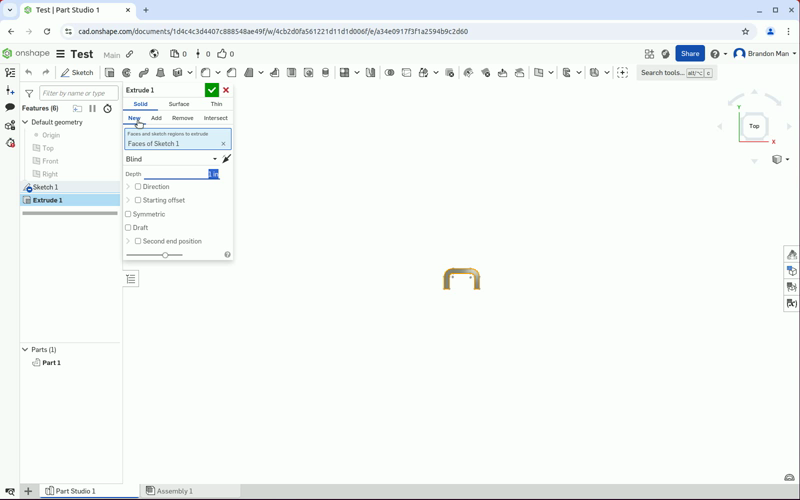
text(23.108)
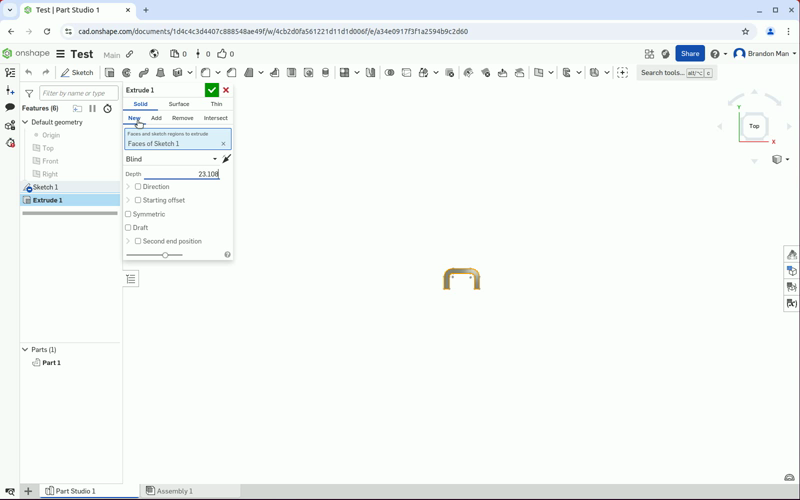
key(enter)
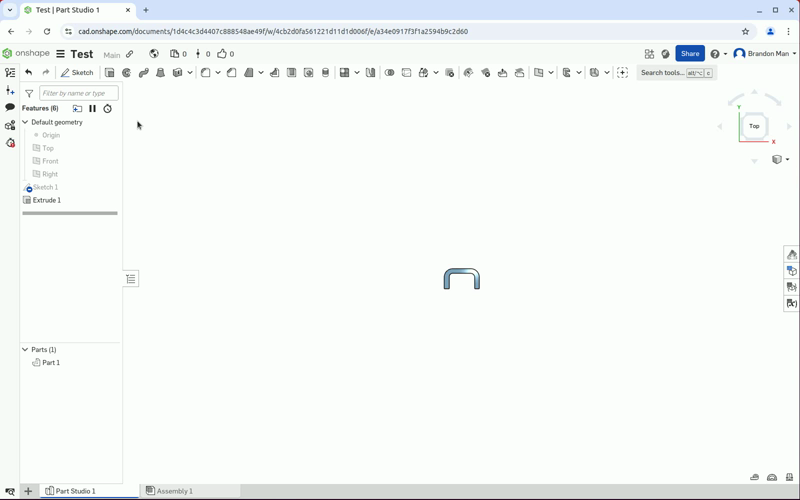
key(shift+h)
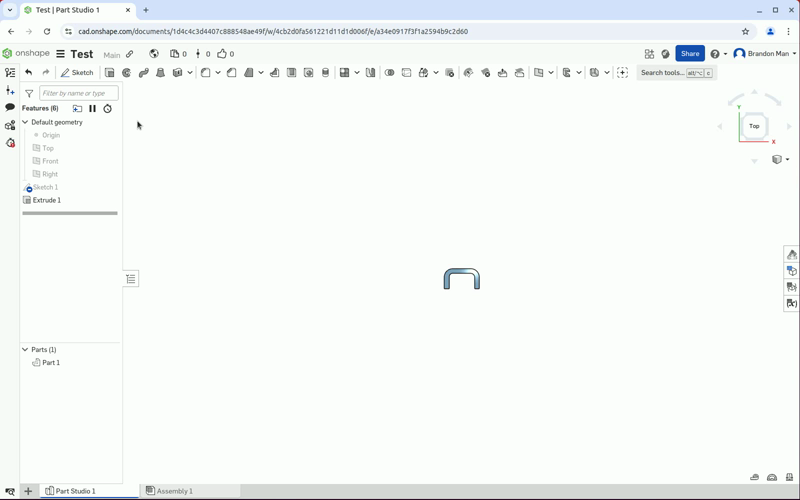
key(shift+h)
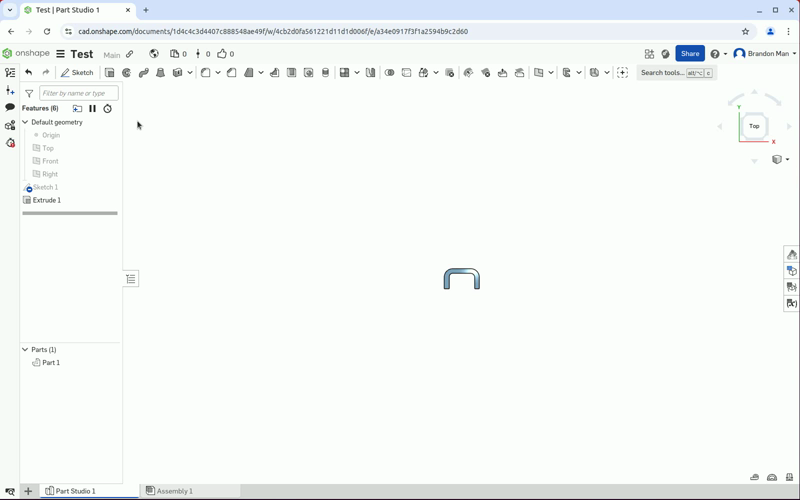
mouse_move(73, 189)
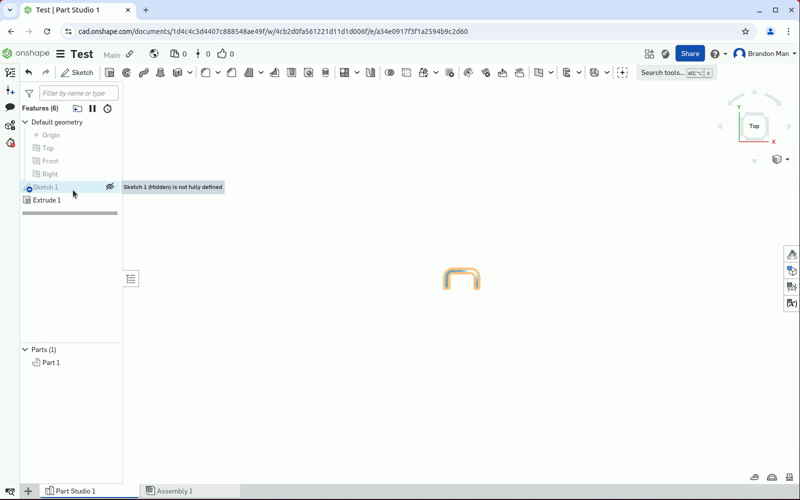
click(73, 189)
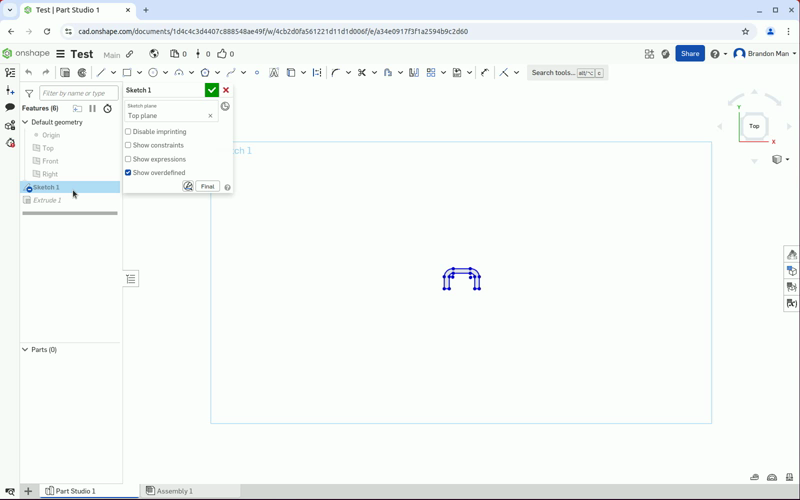
mouse_move(229, 92)
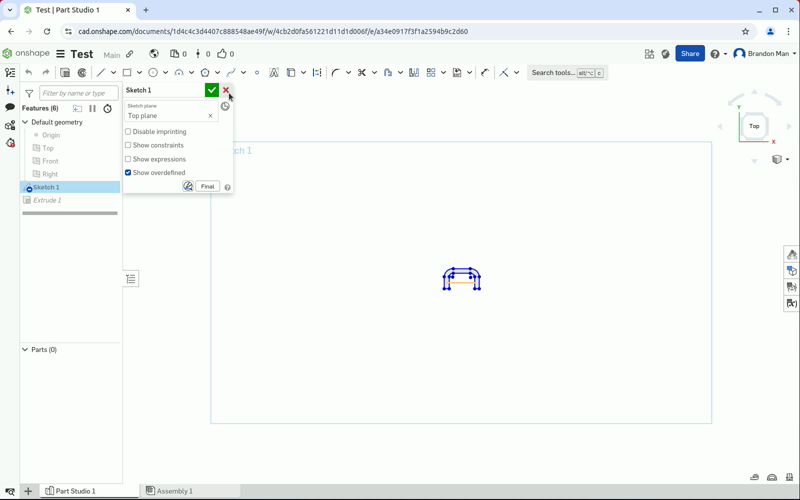
click(229, 92)
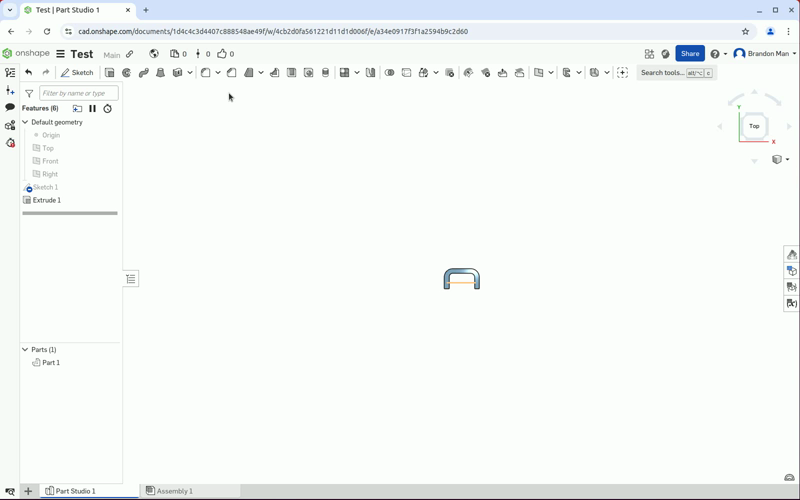
mouse_move(73, 352)
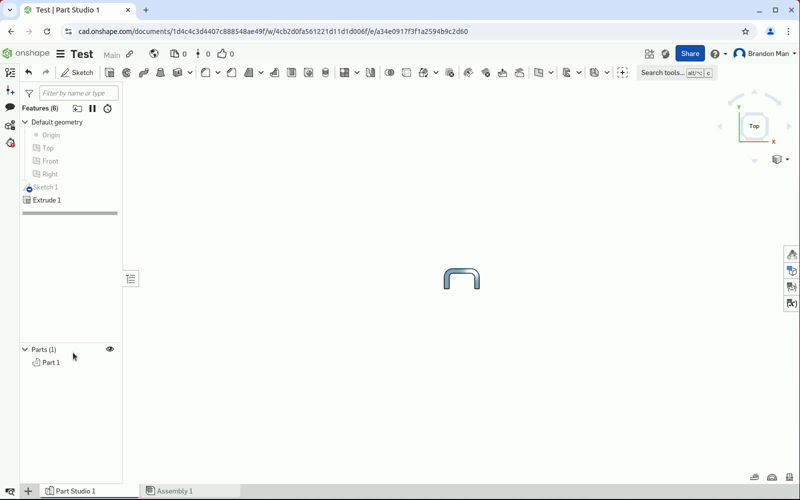
key(y)
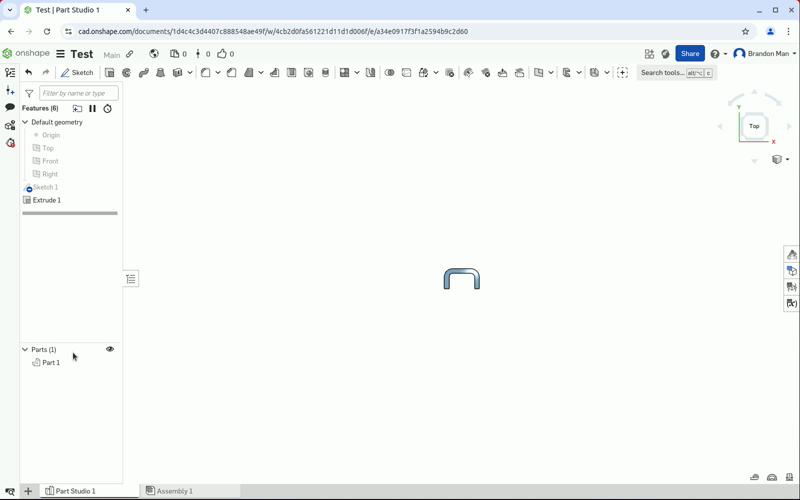
key(shift+p)
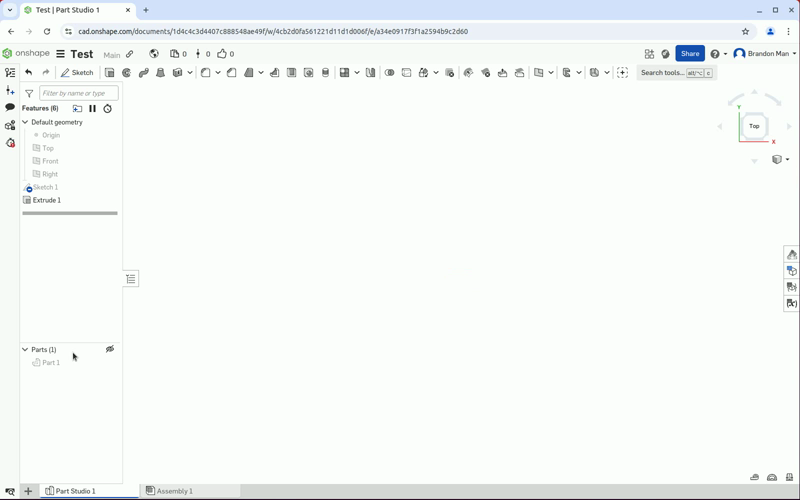
key(space)
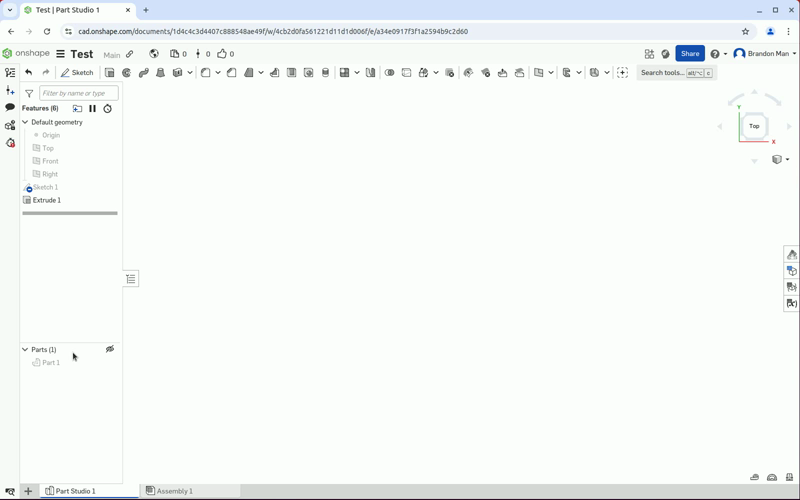
key_down(shift)
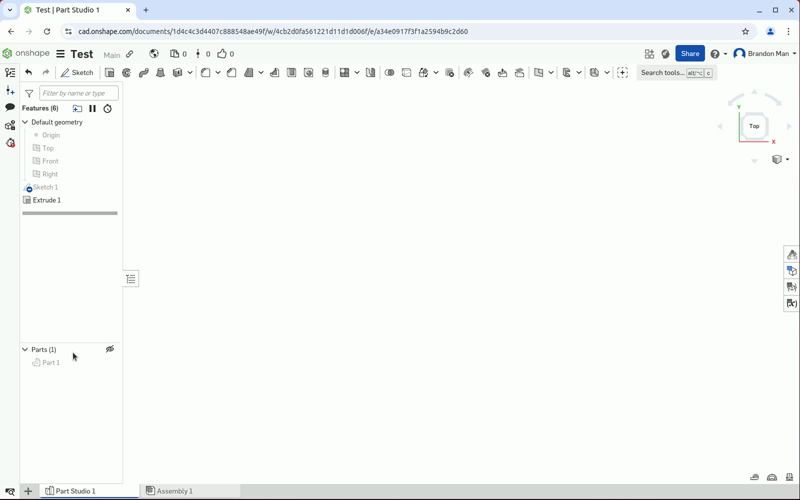
key(up)
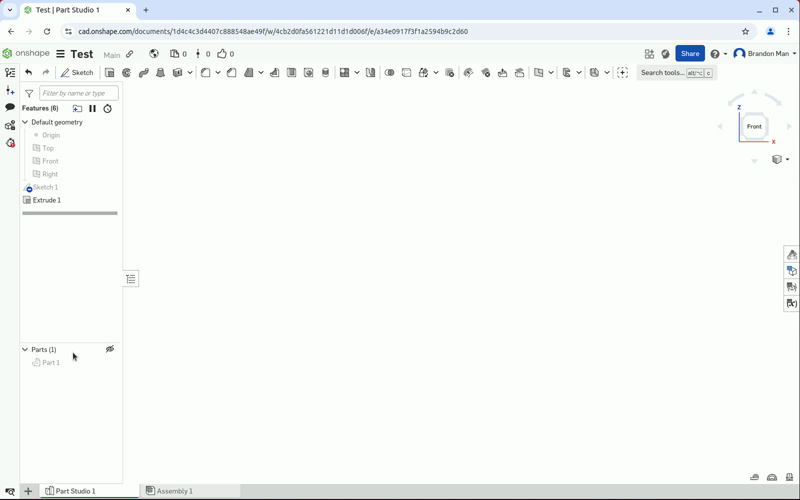
key_up(shift)
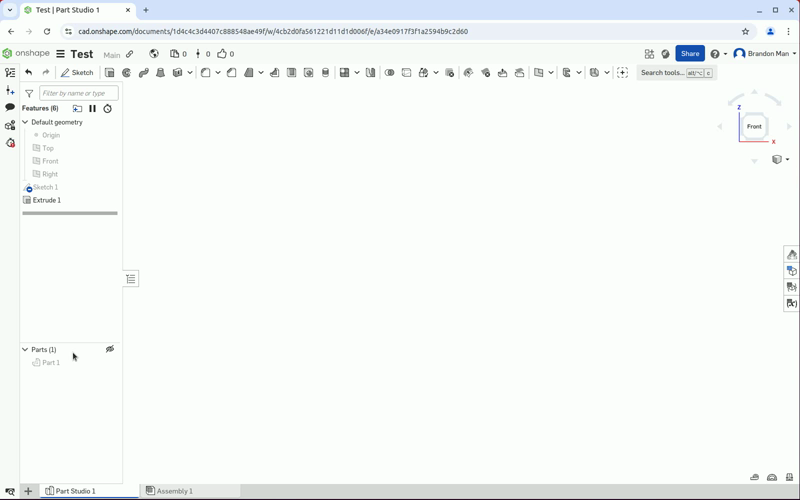
key(space)
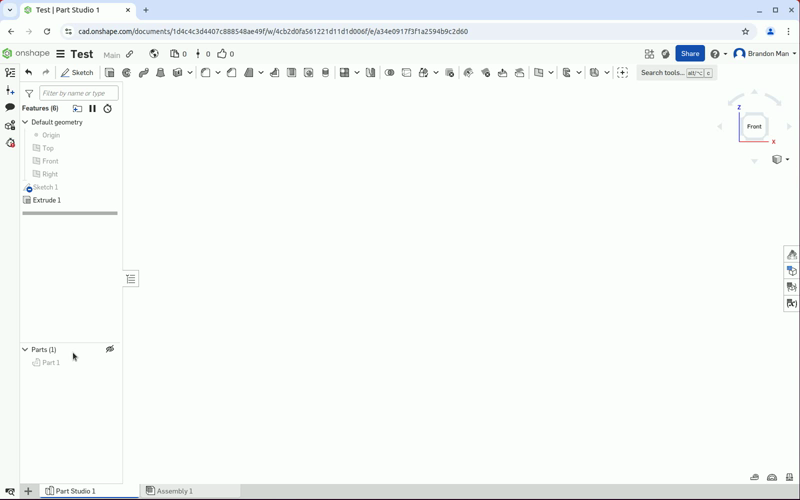
key_down(shift)
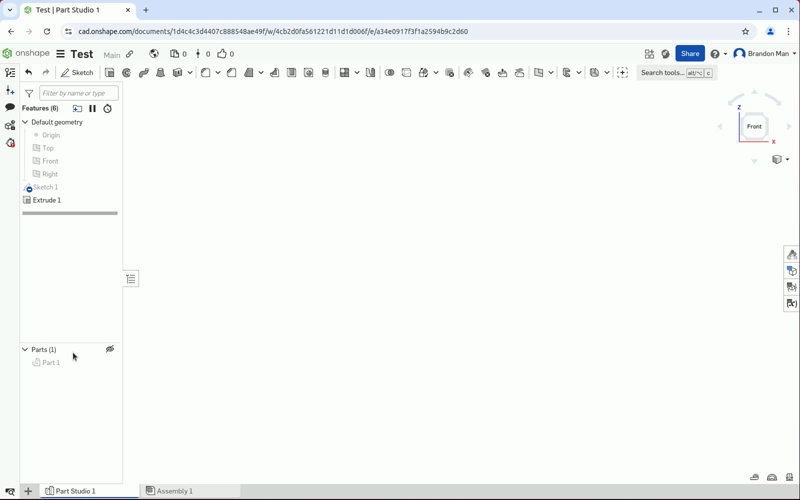
key(left)
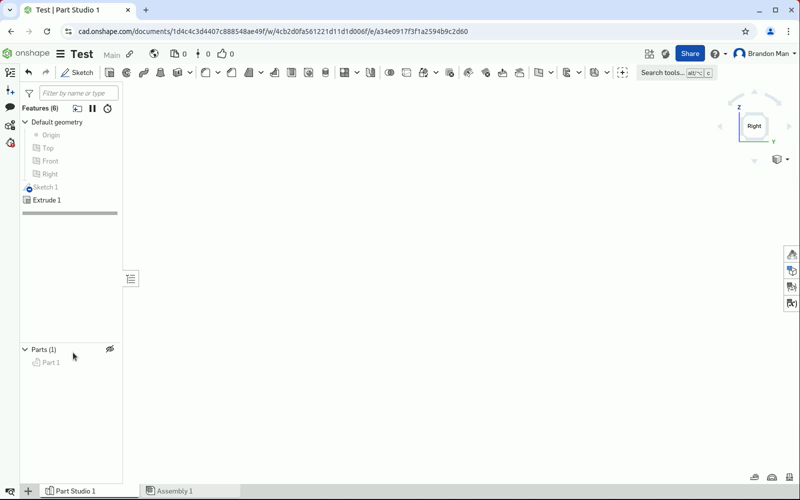
key_up(shift)
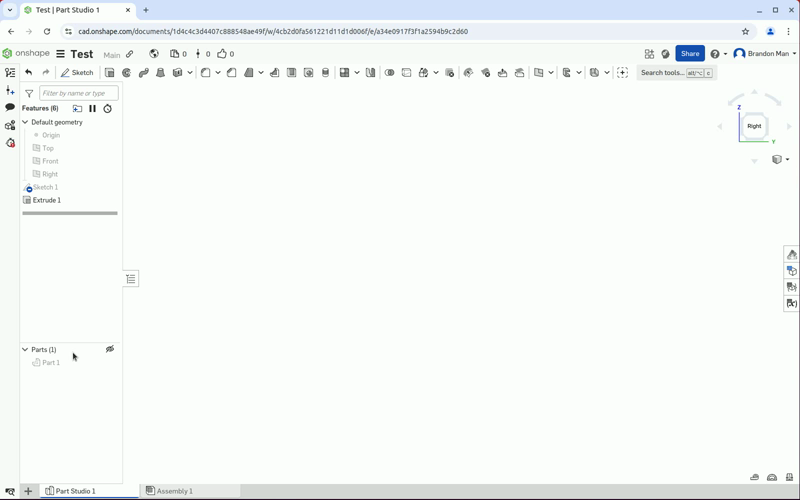
mouse_move(73, 352)
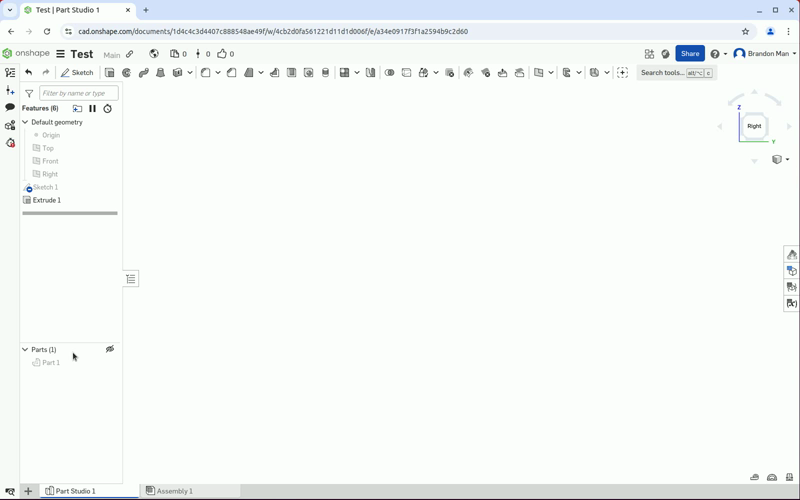
key(shift+y)
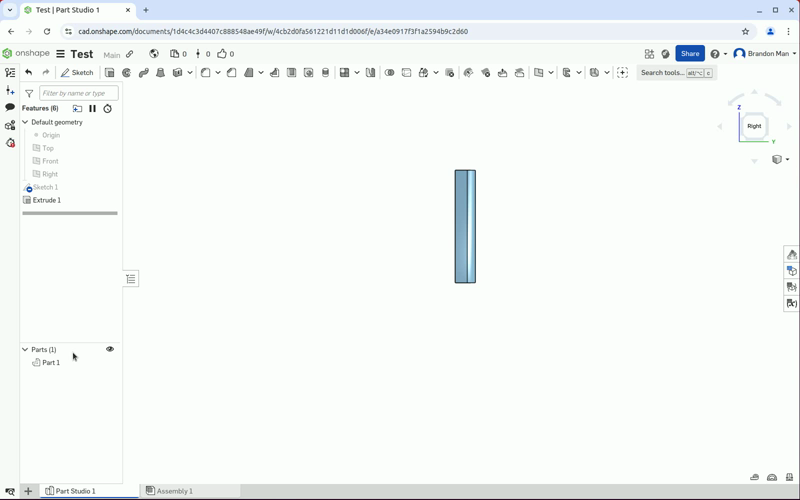
mouse_move(541, 75)
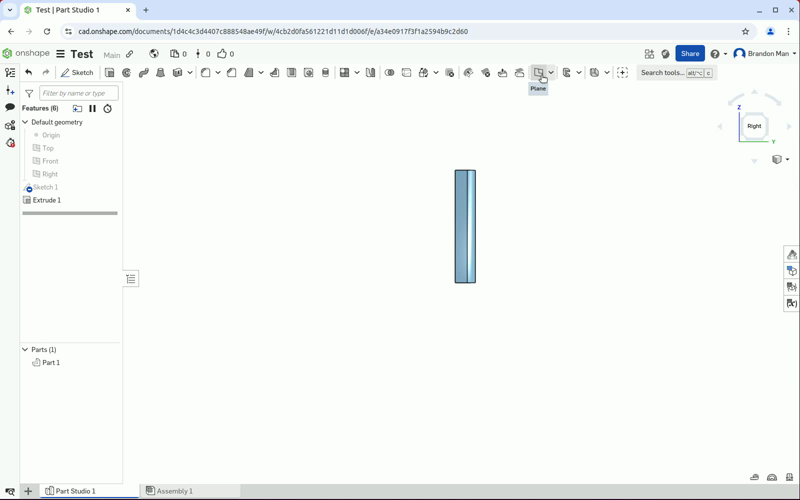
click(541, 75)
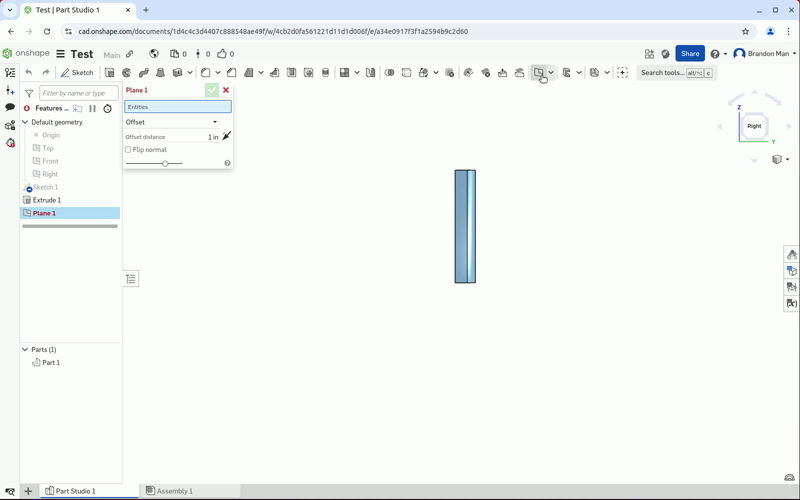
mouse_move(73, 176)
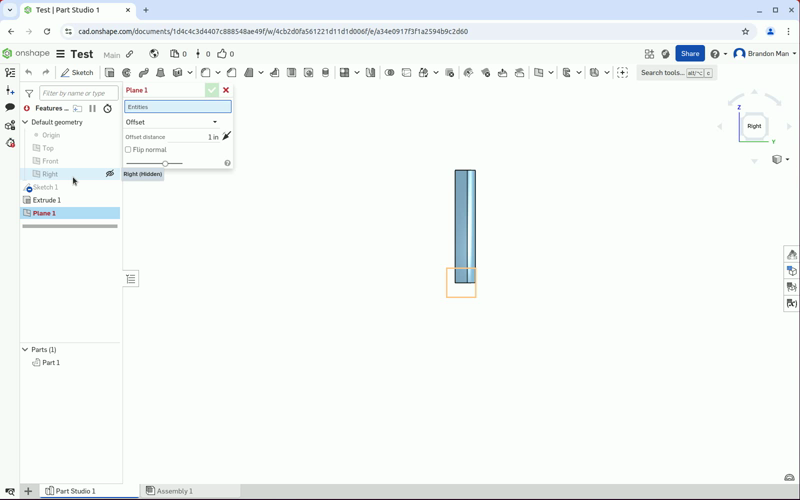
click(73, 176)
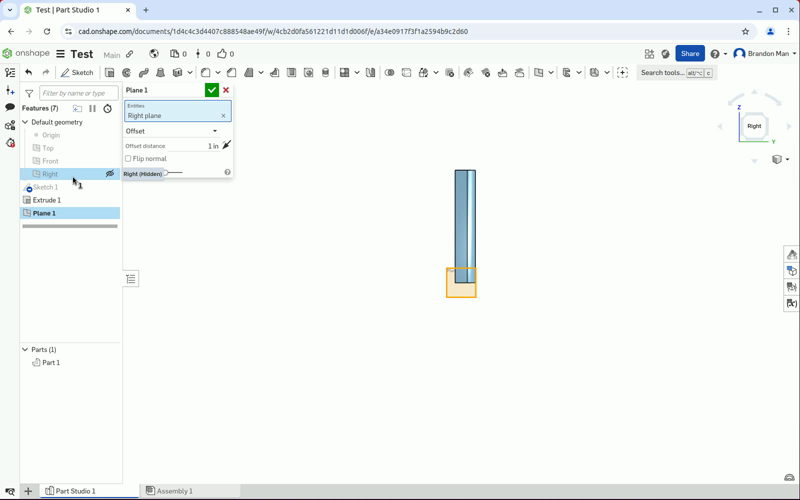
key(tab, 2)
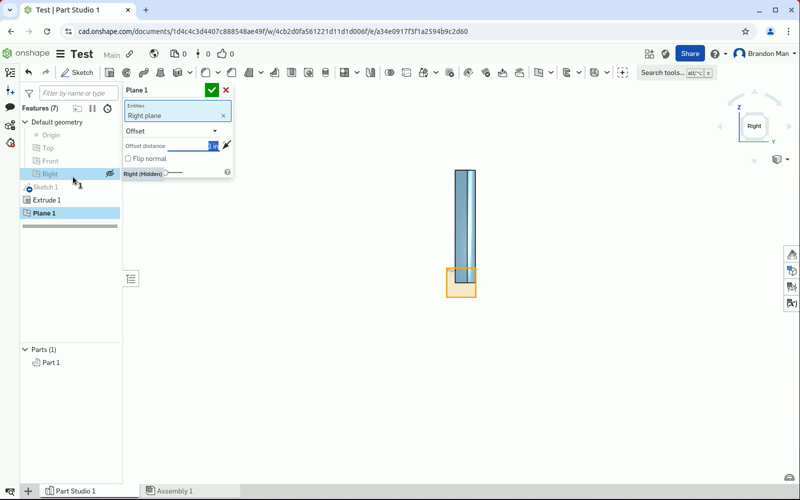
text(3.358)
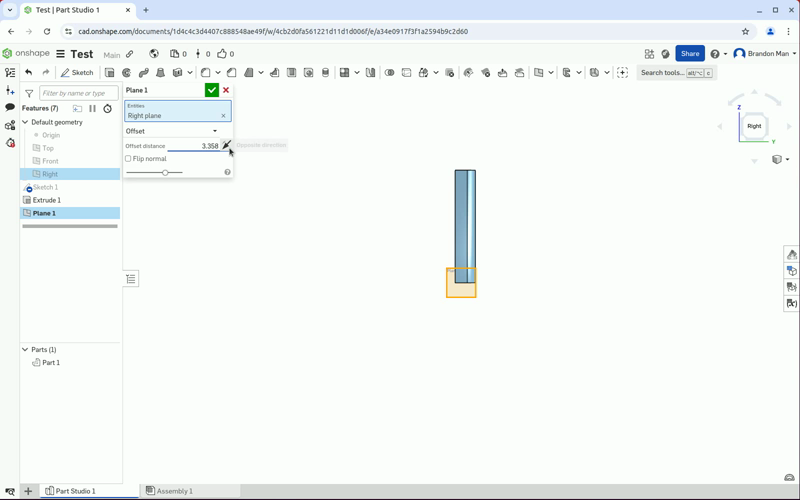
mouse_move(229, 147)
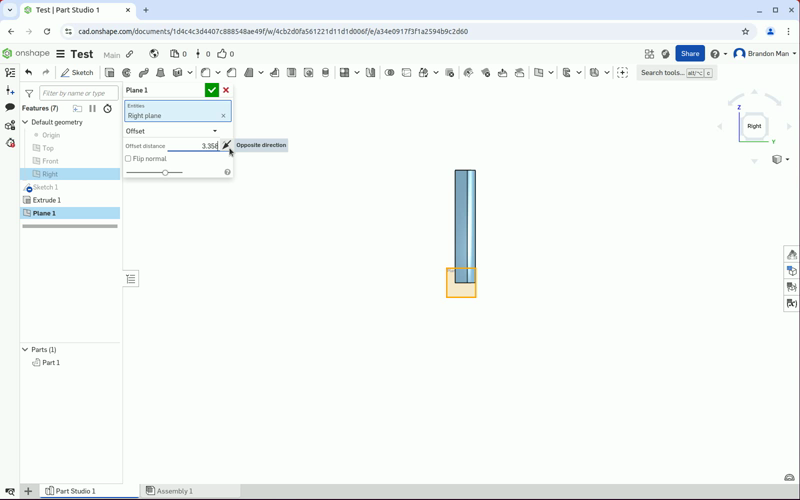
click(229, 147)
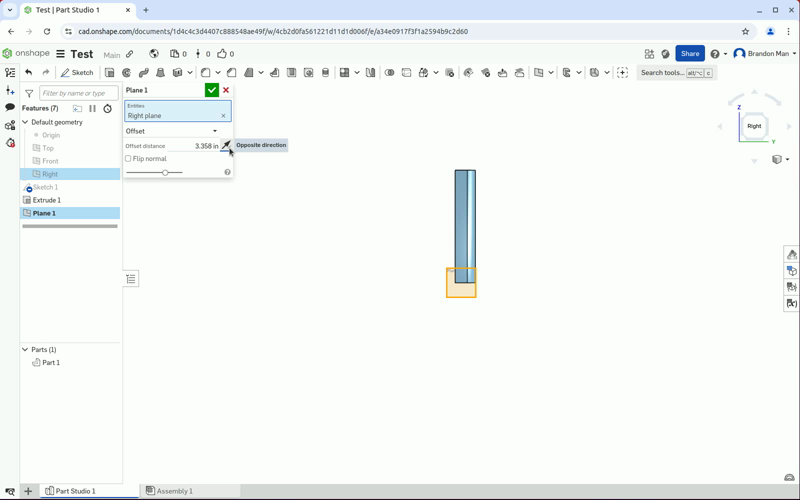
key(enter, 2)
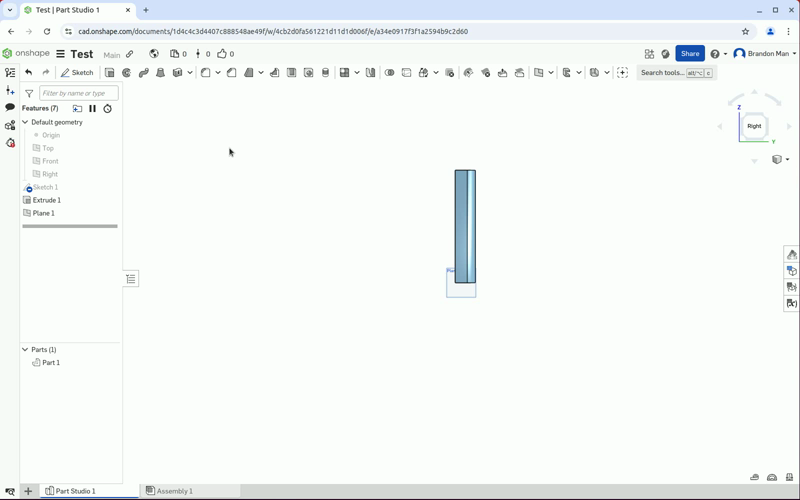
key(shift+s)
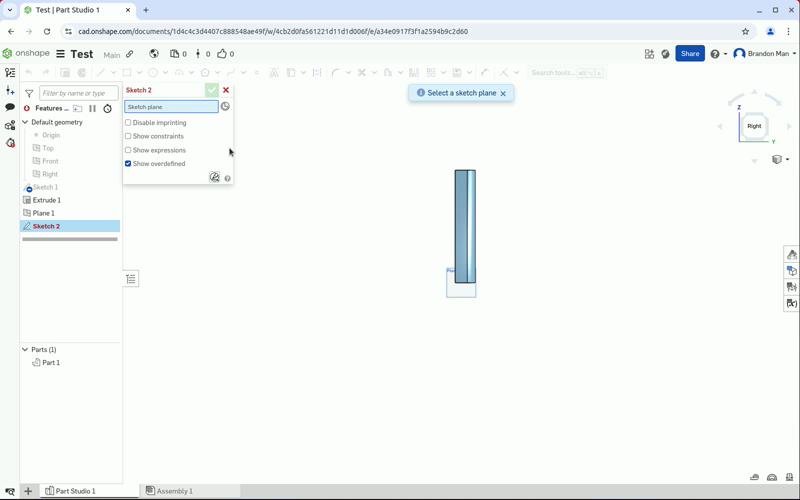
mouse_move(73, 215)
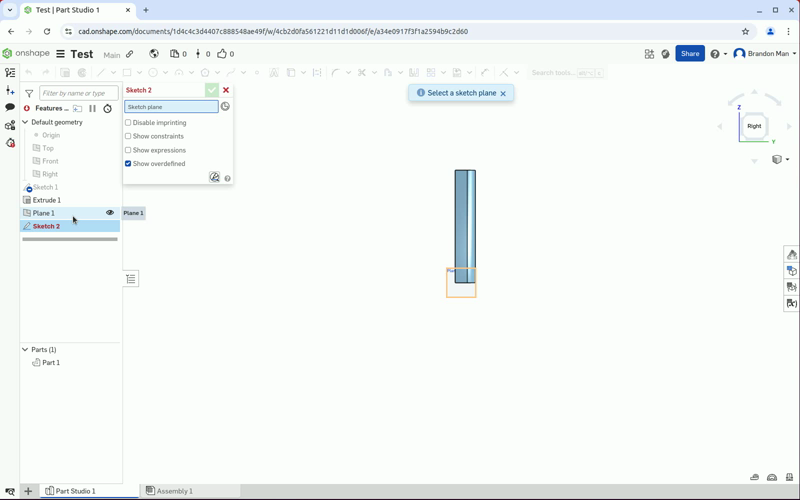
click(73, 215)
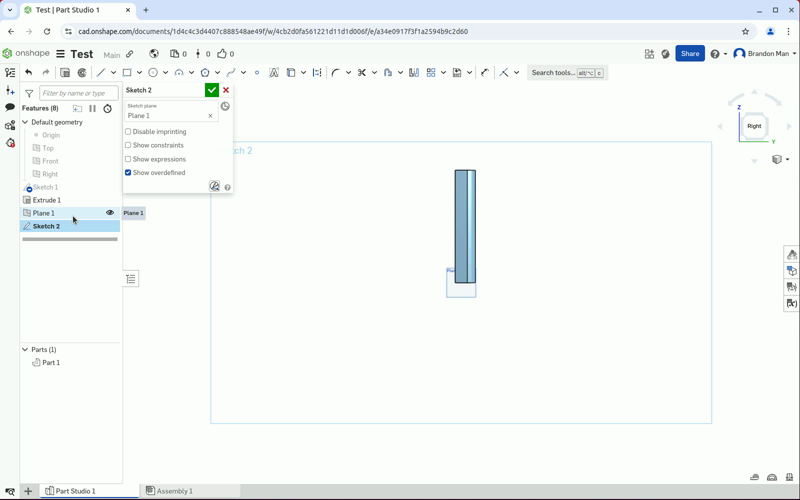
mouse_move(73, 352)
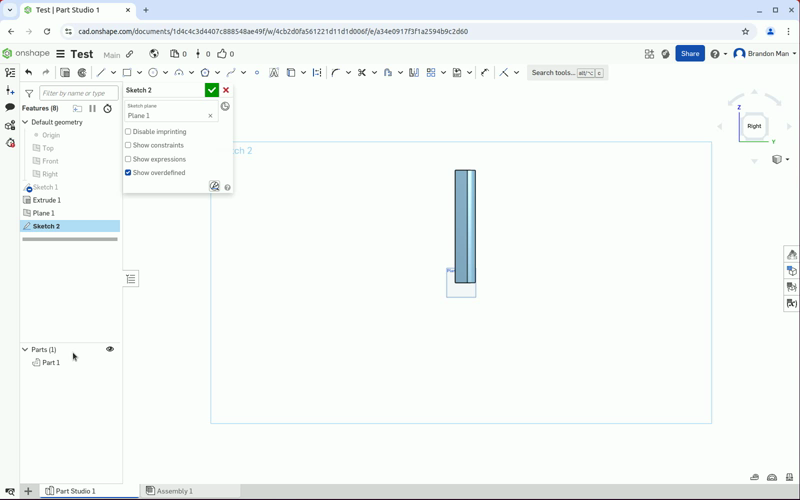
key(y)
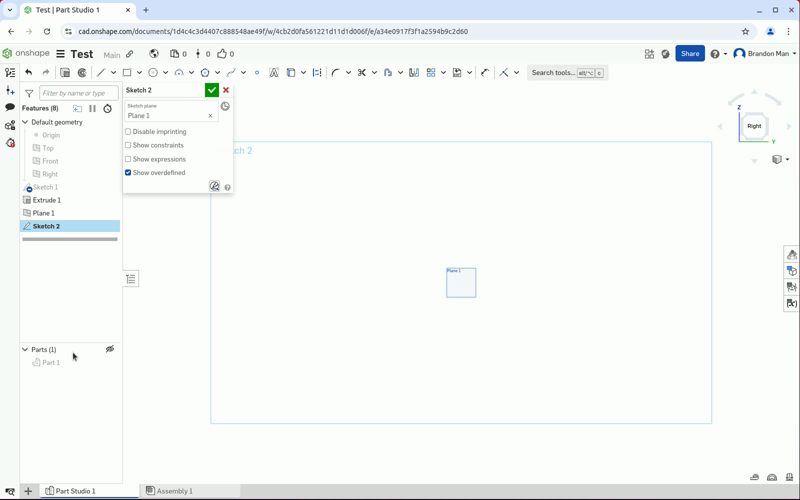
key(l)
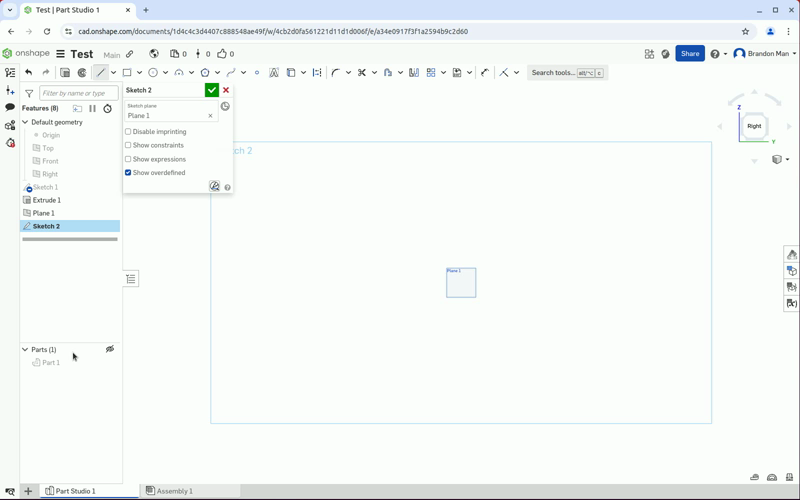
key_down(shift)
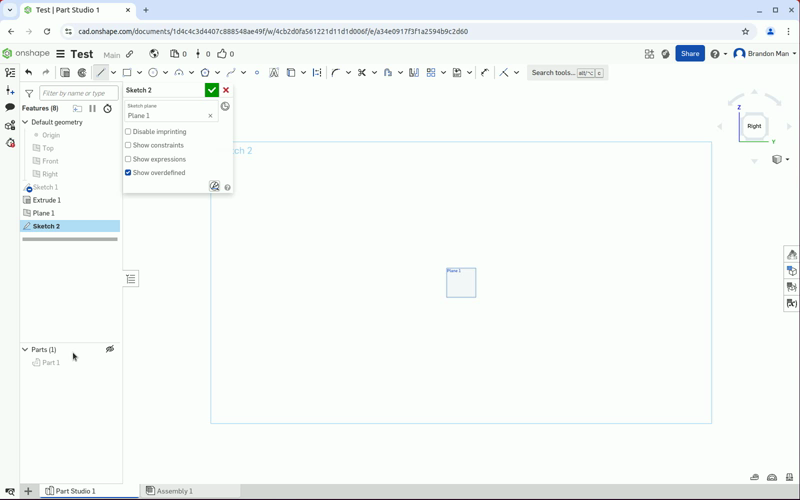
mouse_move(458, 254)
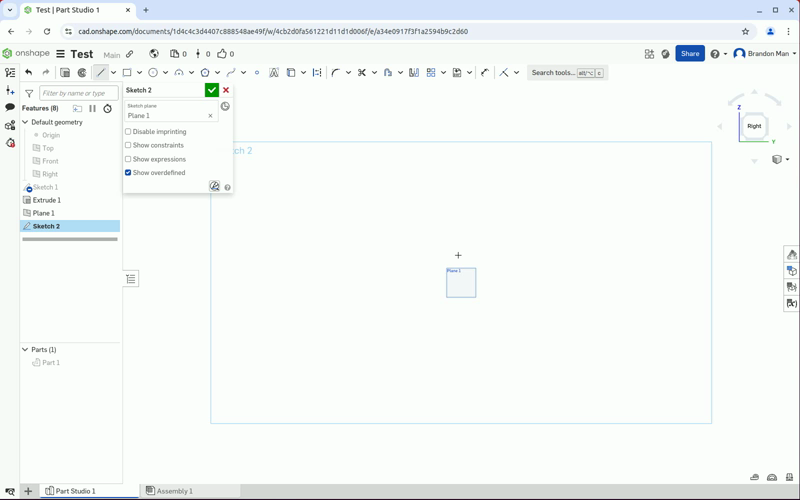
click(458, 254)
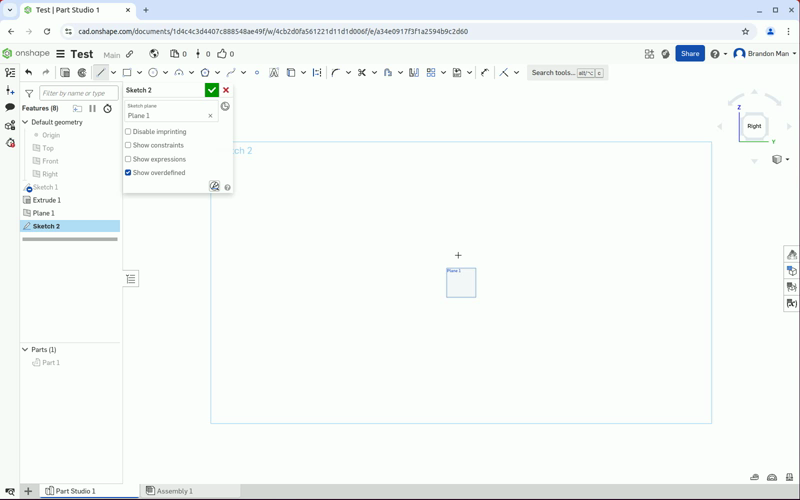
key_up(shift)
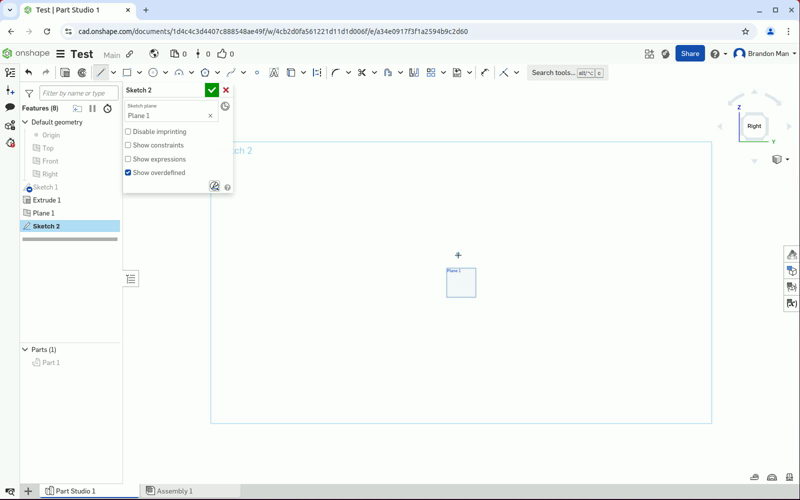
key_down(shift)
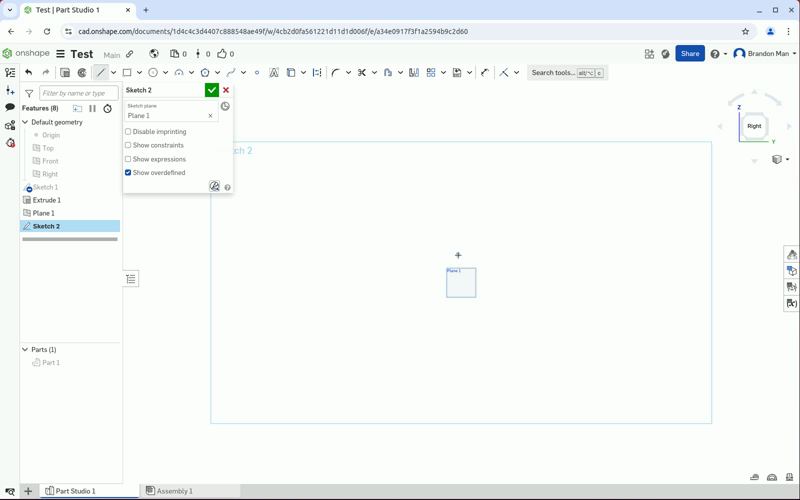
mouse_move(488, 254)
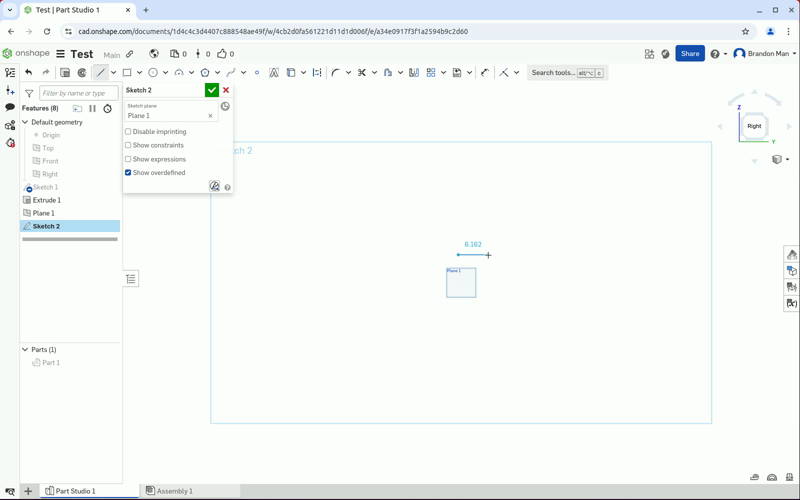
mouse_move(463, 254)
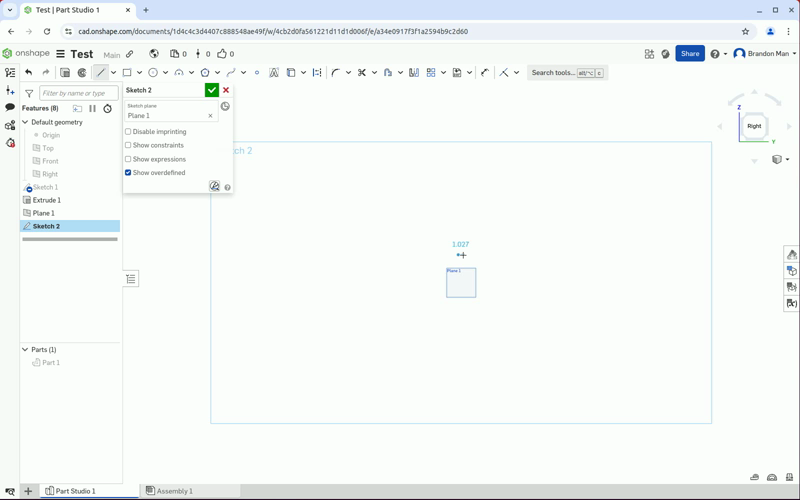
scroll(6)
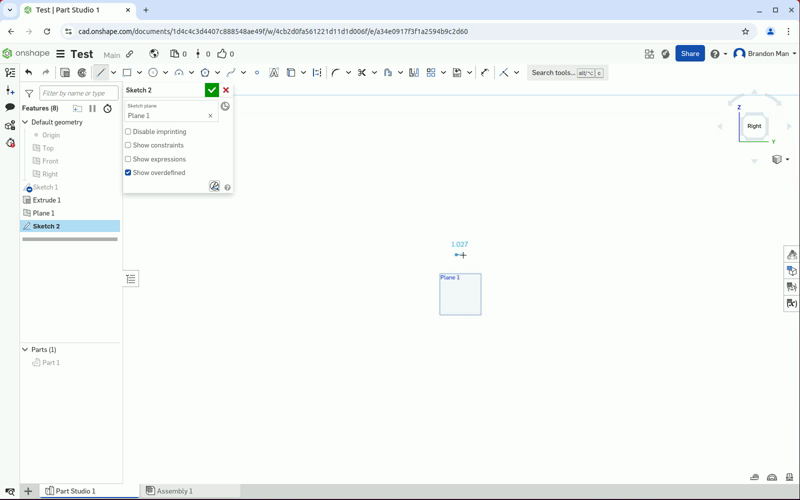
scroll(6)
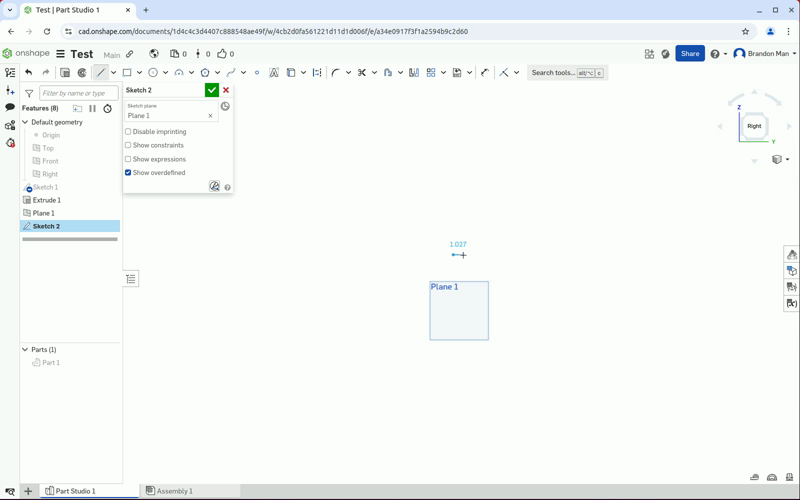
scroll(6)
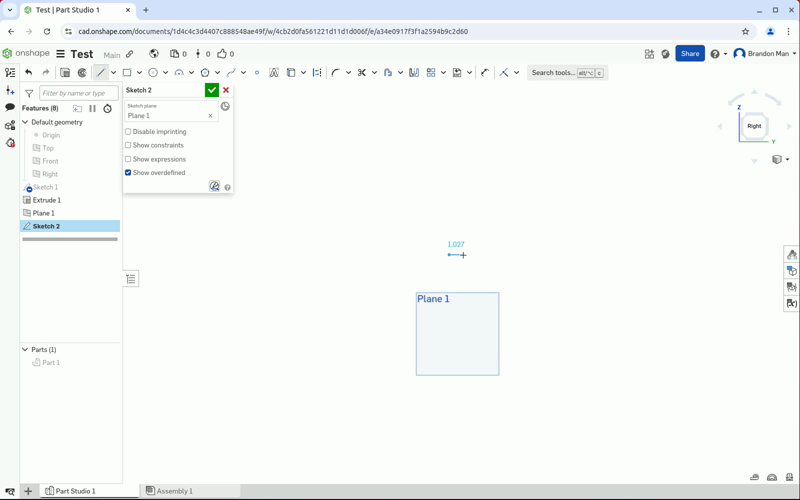
scroll(6)
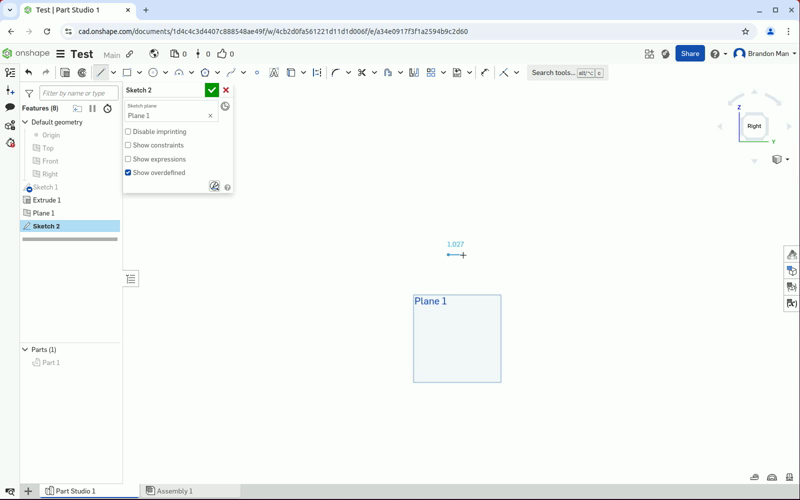
scroll(6)
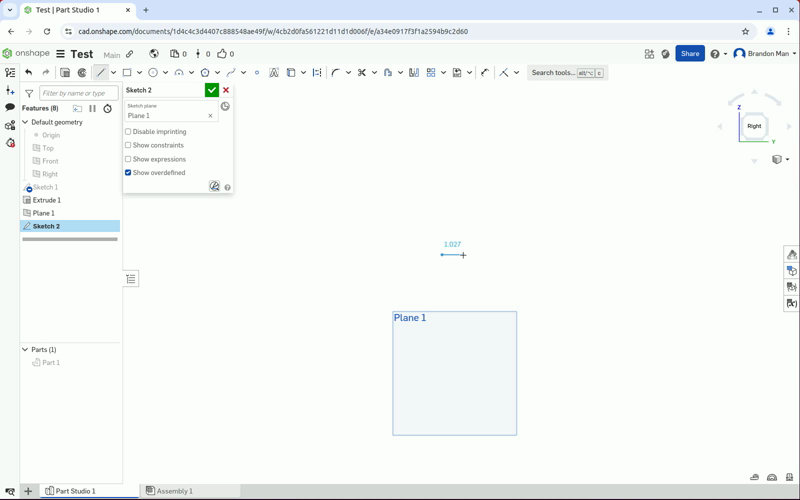
scroll(6)
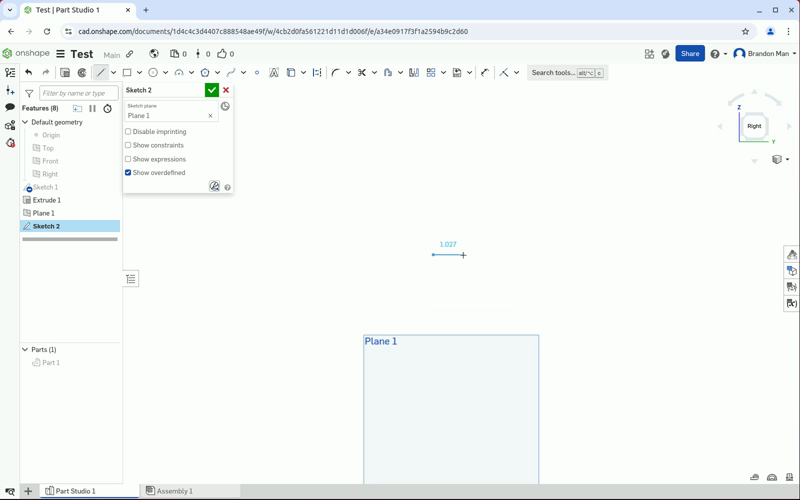
scroll(6)
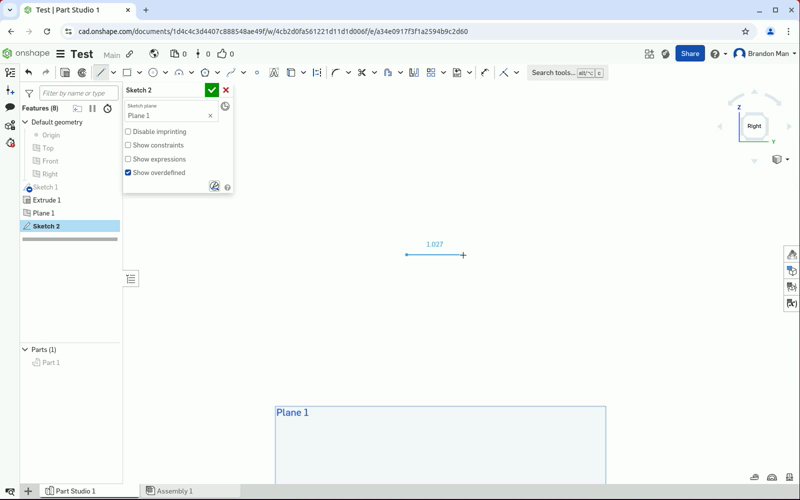
click(463, 254)
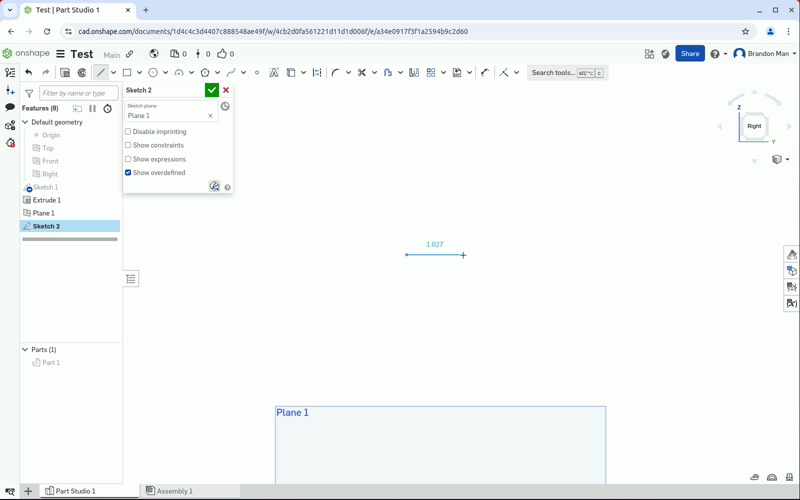
scroll(-6)
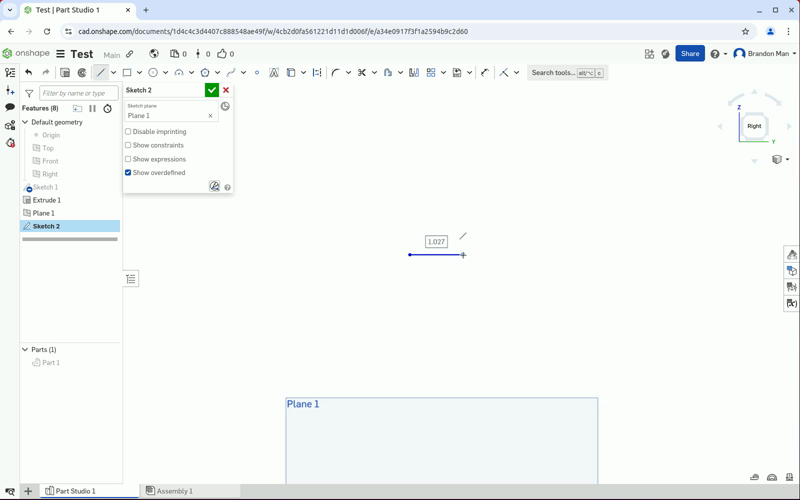
scroll(-6)
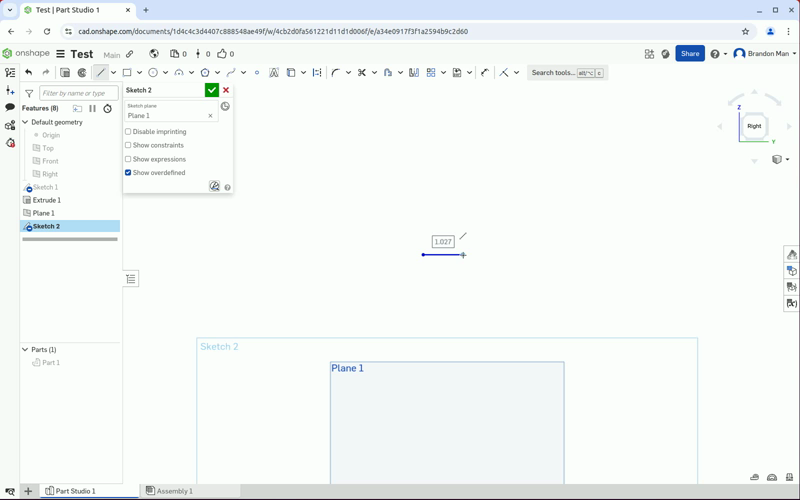
scroll(-6)
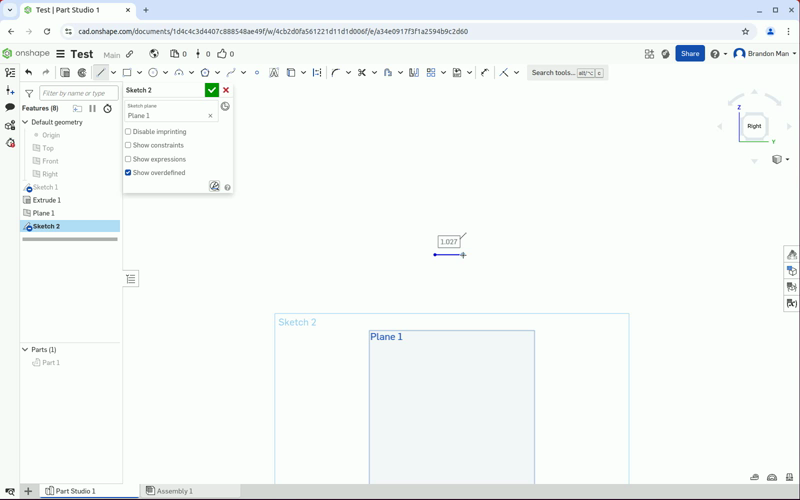
scroll(-6)
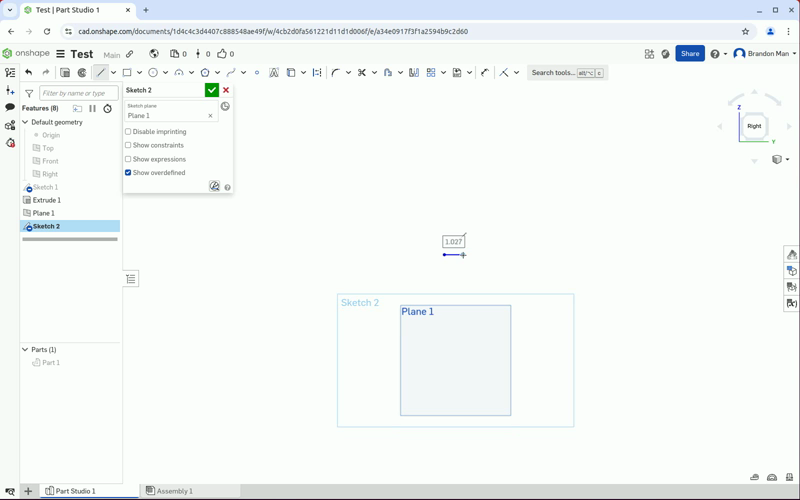
scroll(-6)
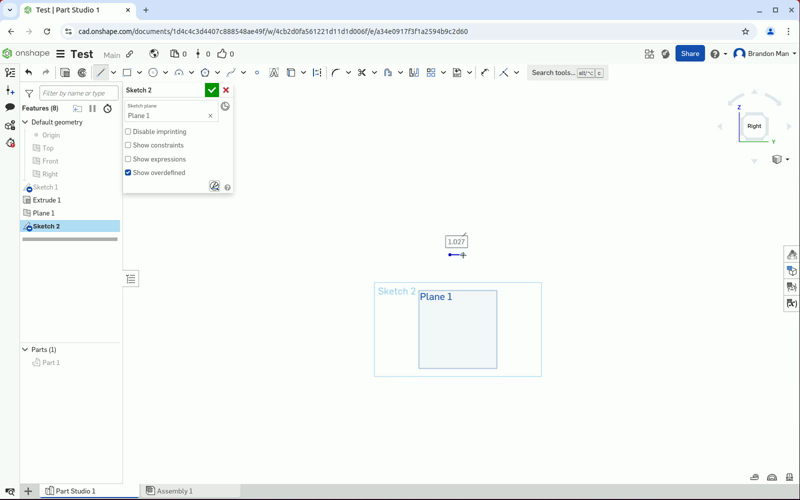
scroll(-6)
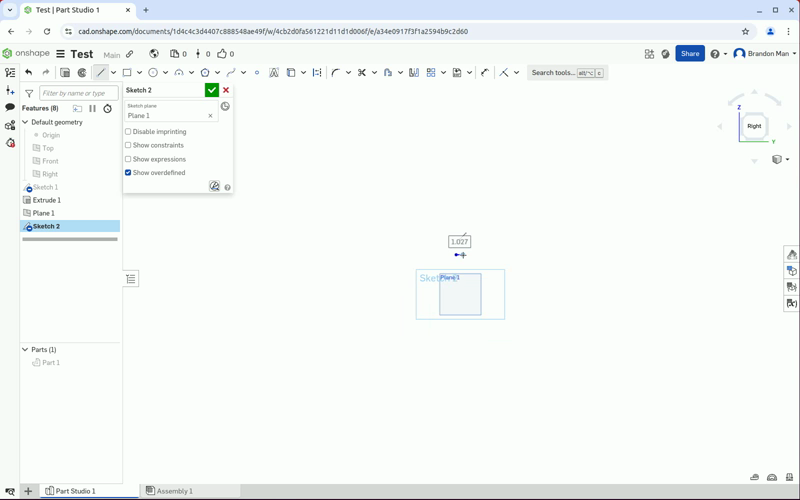
scroll(-6)
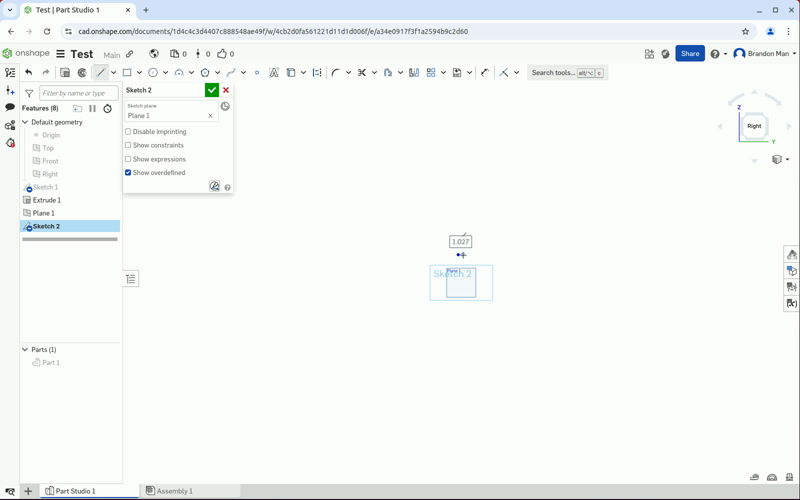
key_up(shift)
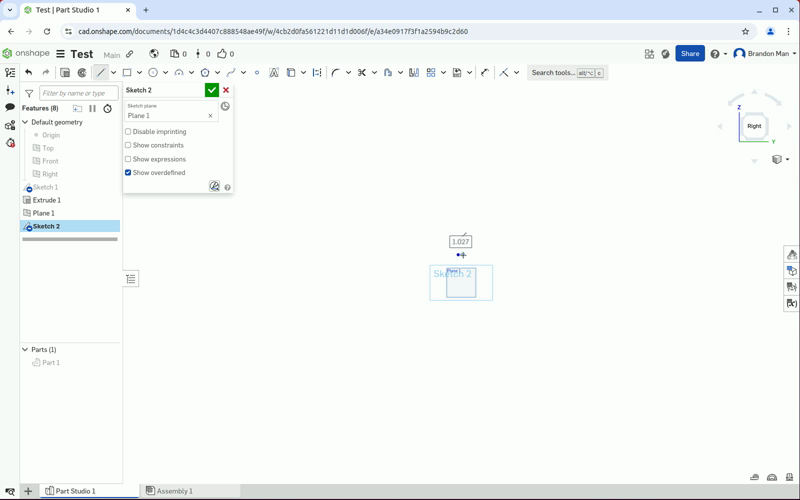
key_down(shift)
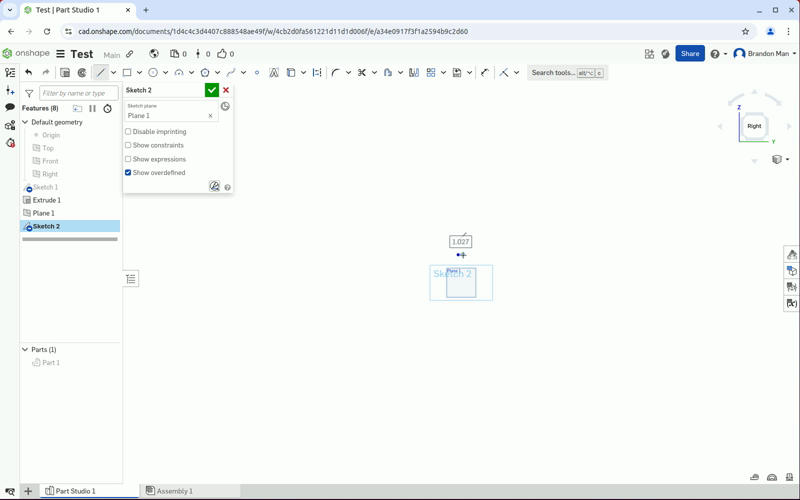
mouse_move(463, 175)
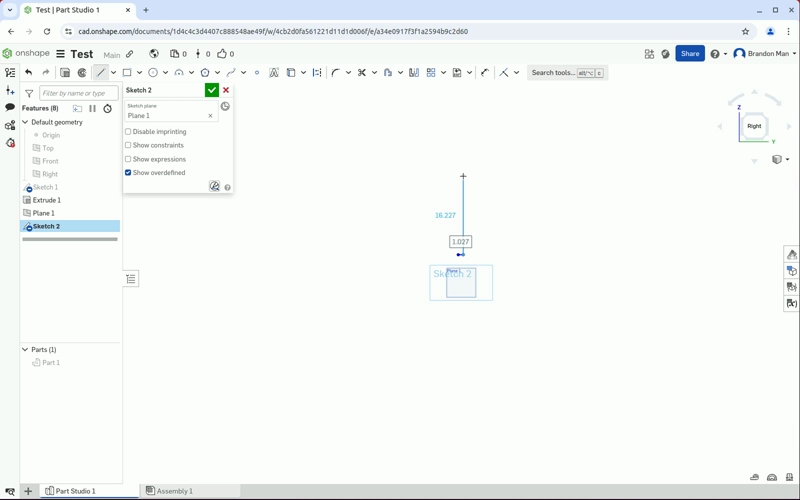
click(463, 175)
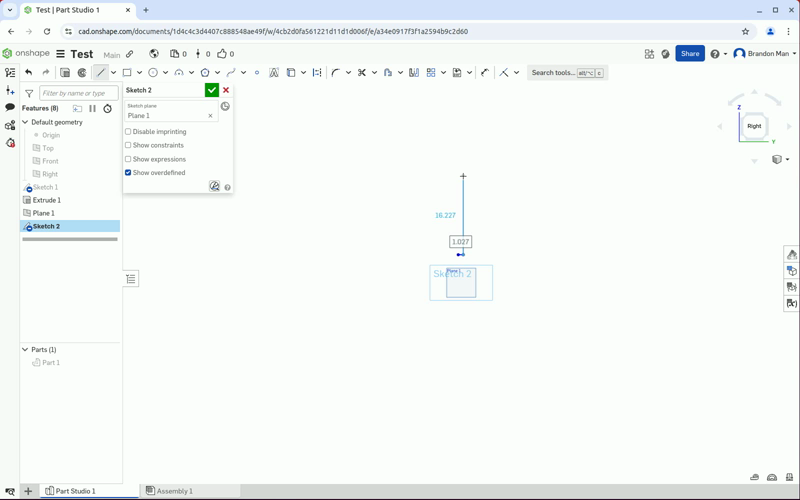
key_up(shift)
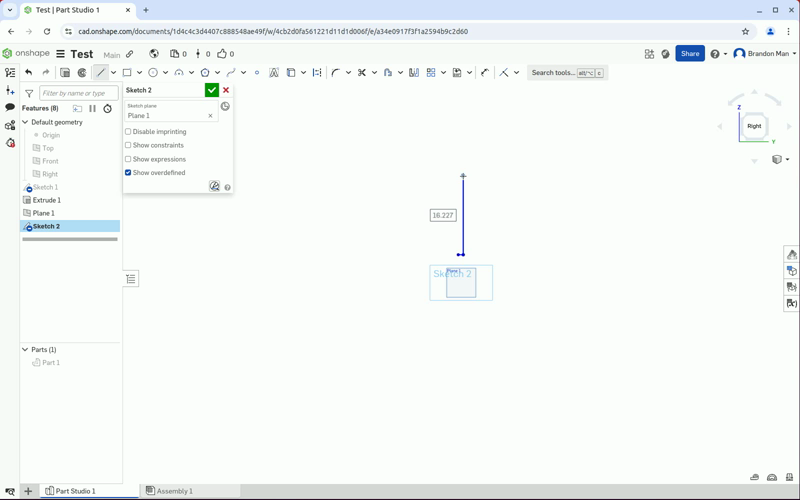
key_down(shift)
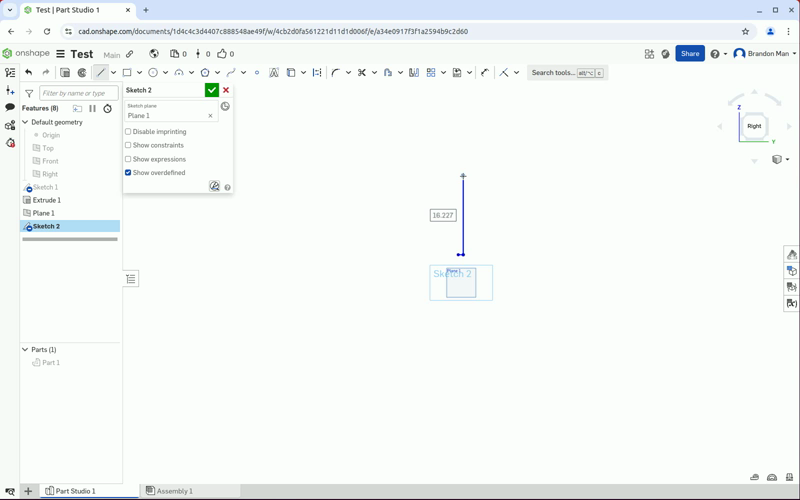
mouse_move(493, 175)
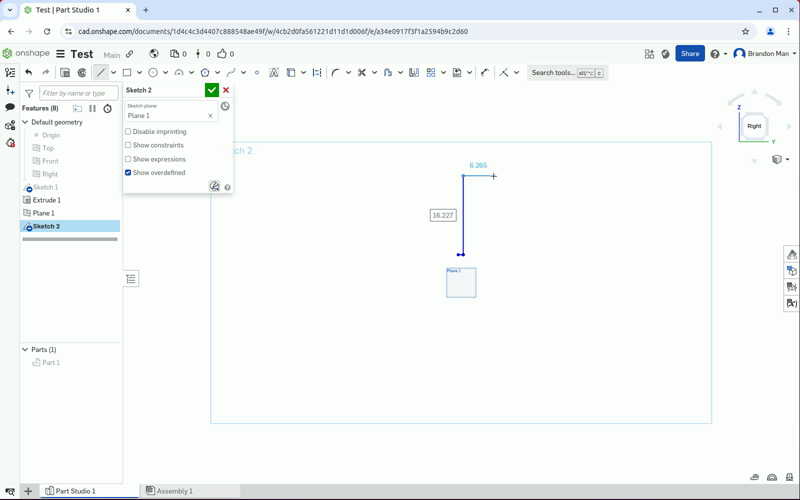
mouse_move(458, 175)
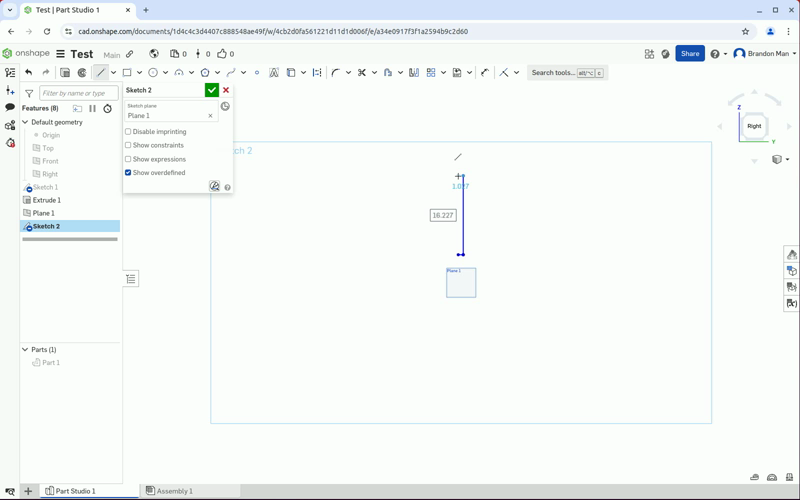
scroll(6)
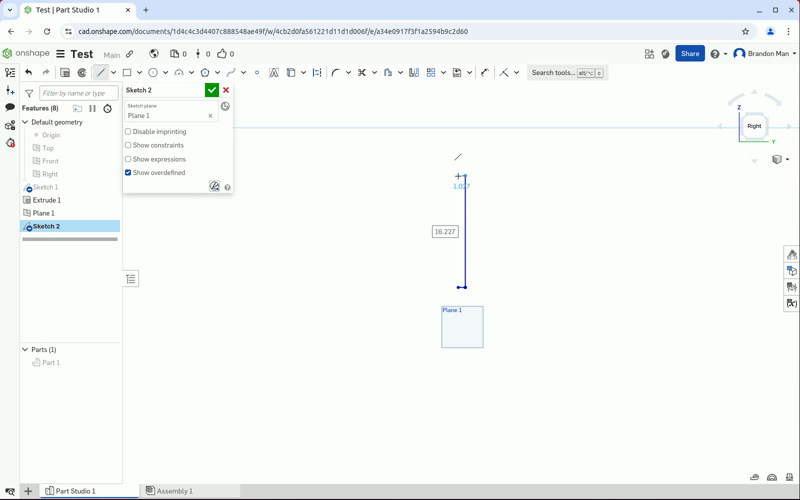
scroll(6)
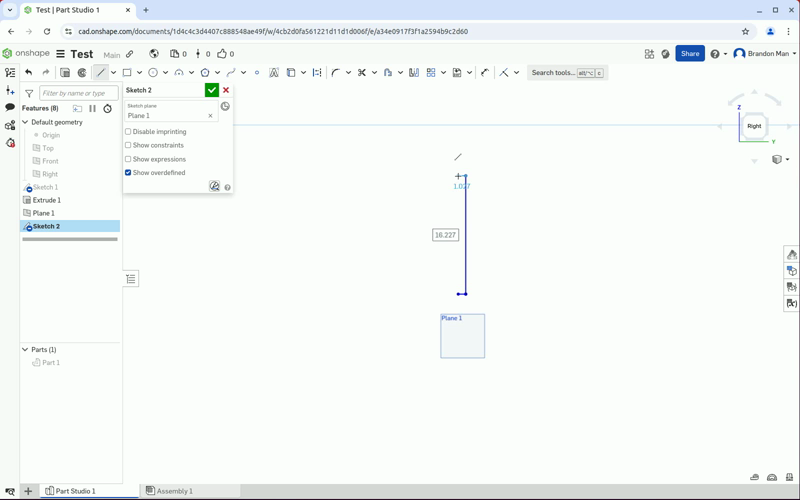
scroll(6)
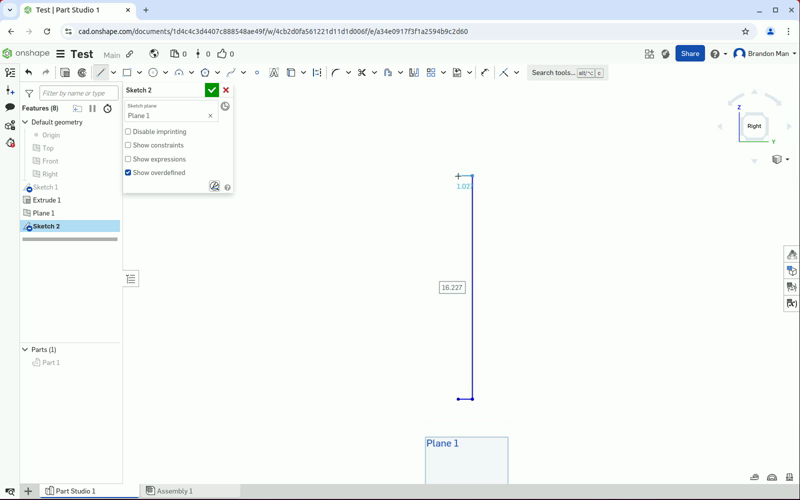
scroll(6)
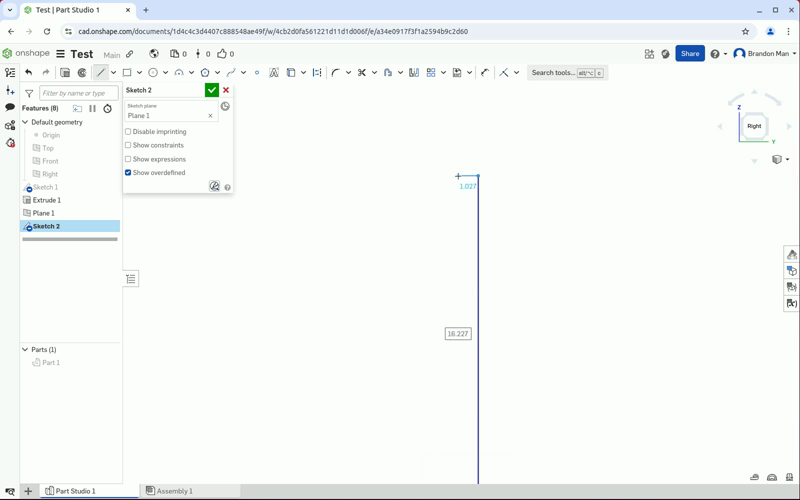
scroll(6)
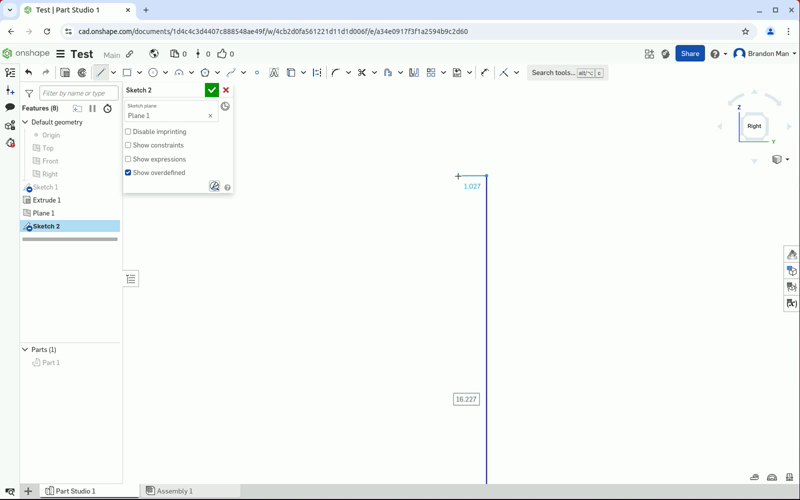
scroll(6)
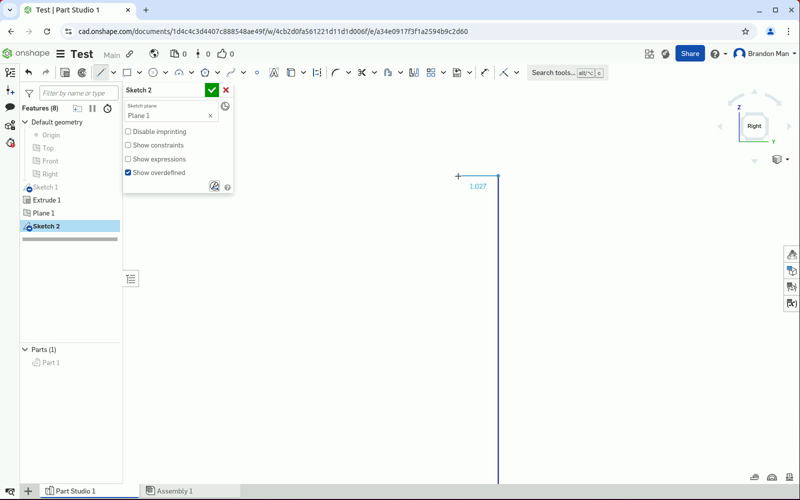
scroll(6)
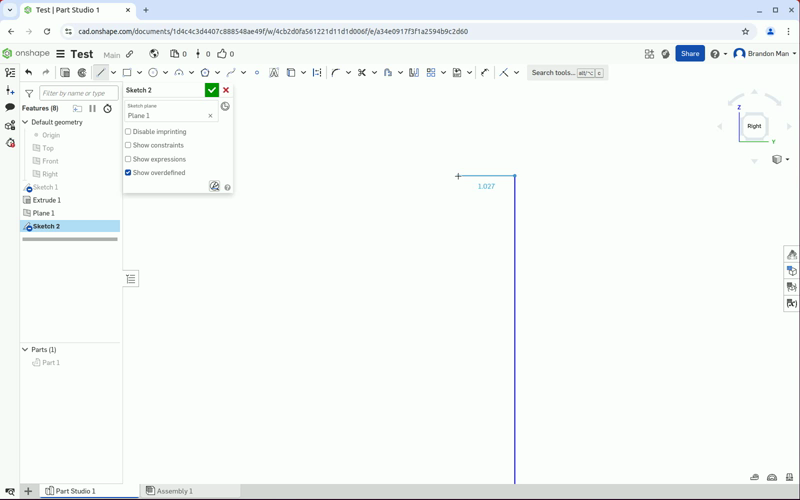
click(458, 175)
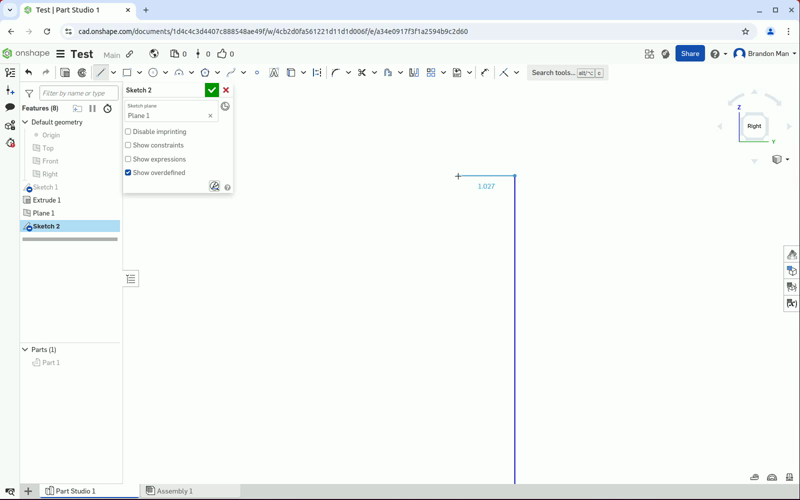
scroll(-6)
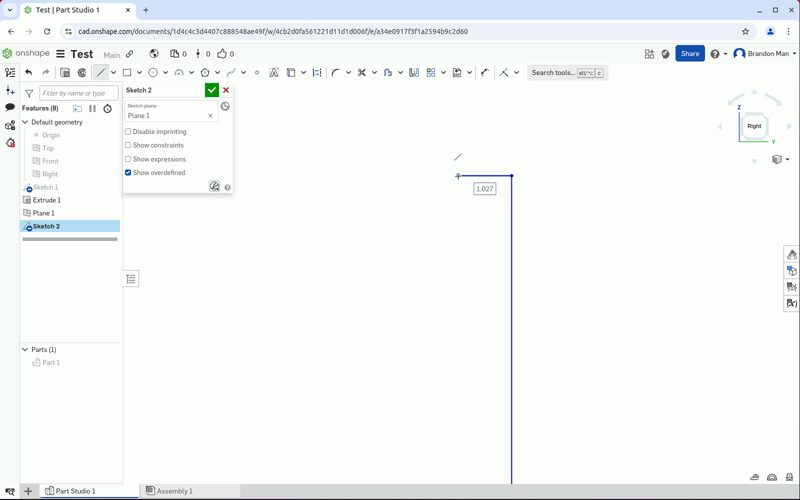
scroll(-6)
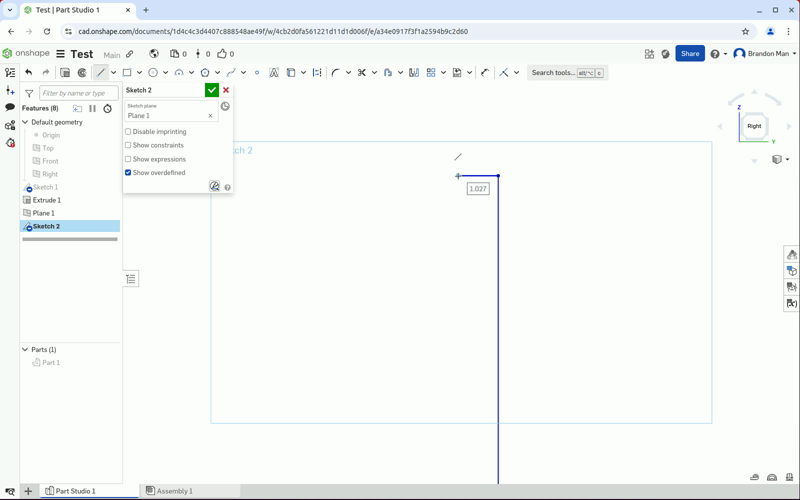
scroll(-6)
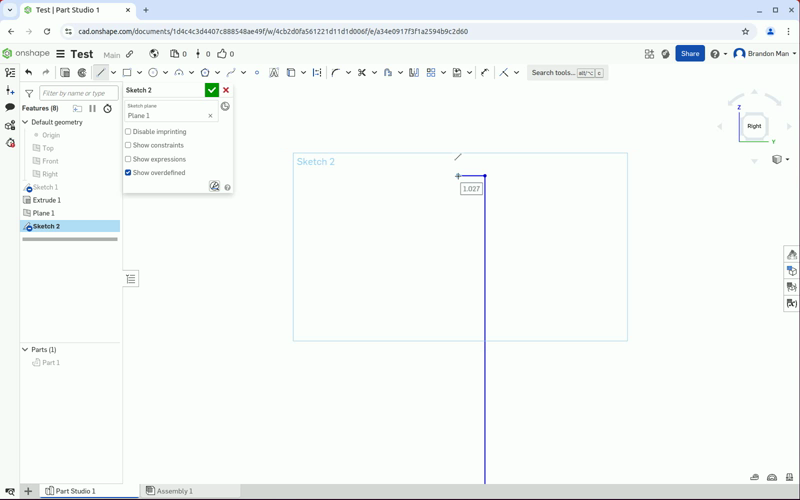
scroll(-6)
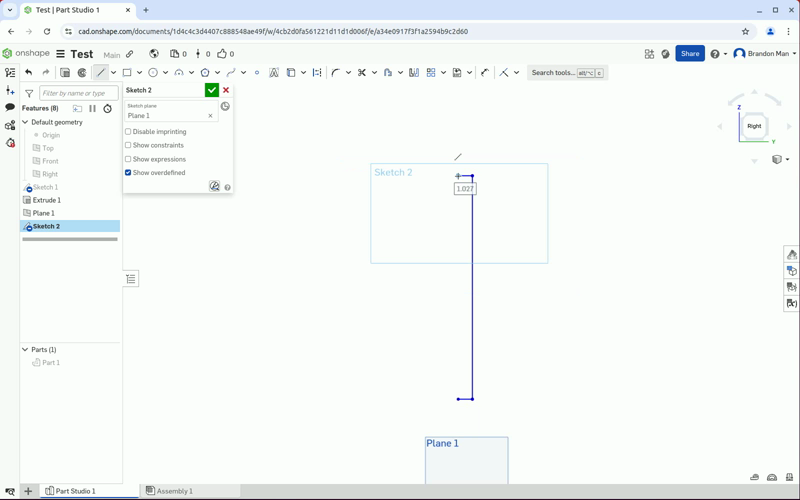
scroll(-6)
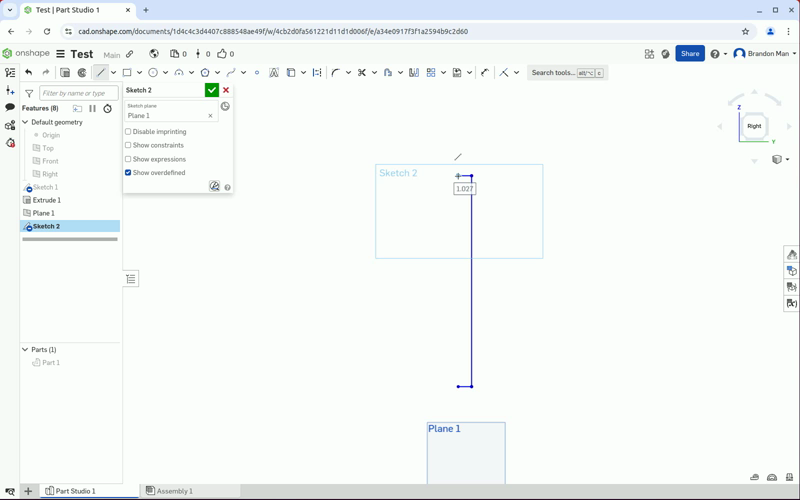
scroll(-6)
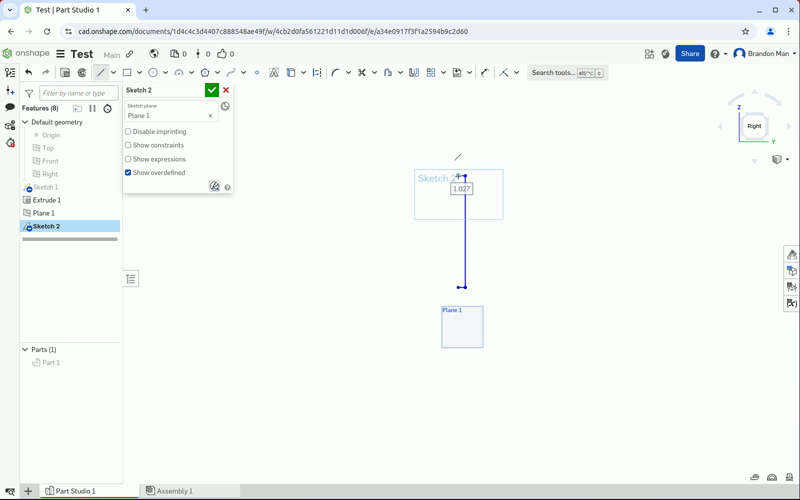
scroll(-6)
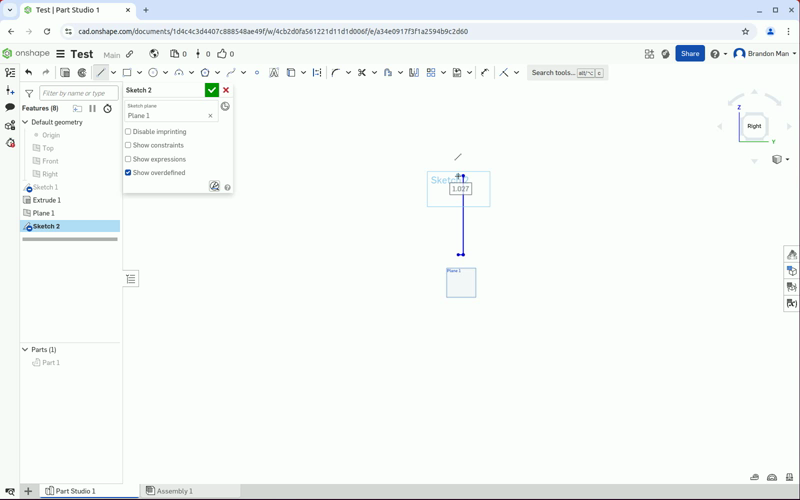
key_up(shift)
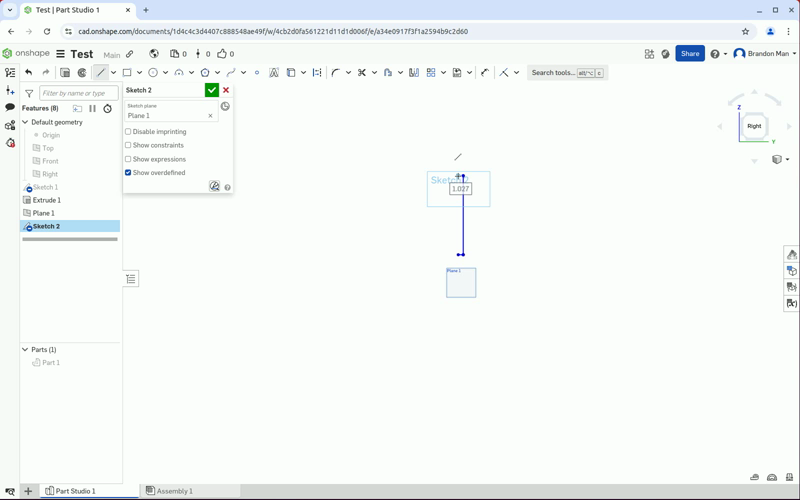
key_down(shift)
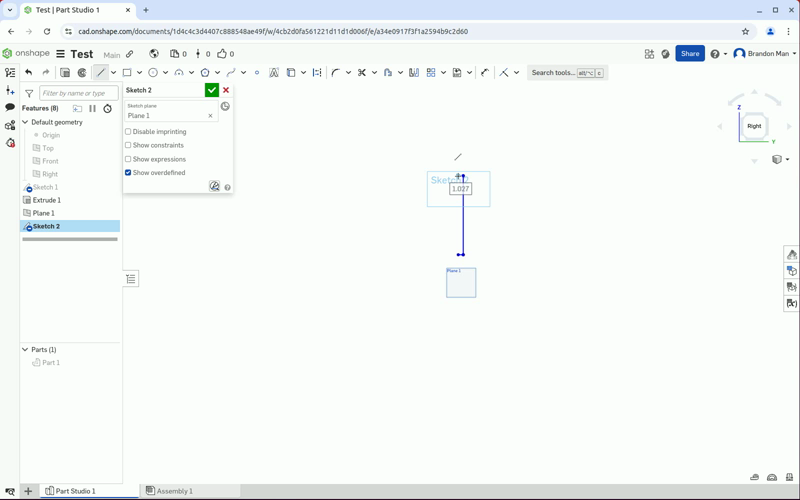
mouse_move(458, 254)
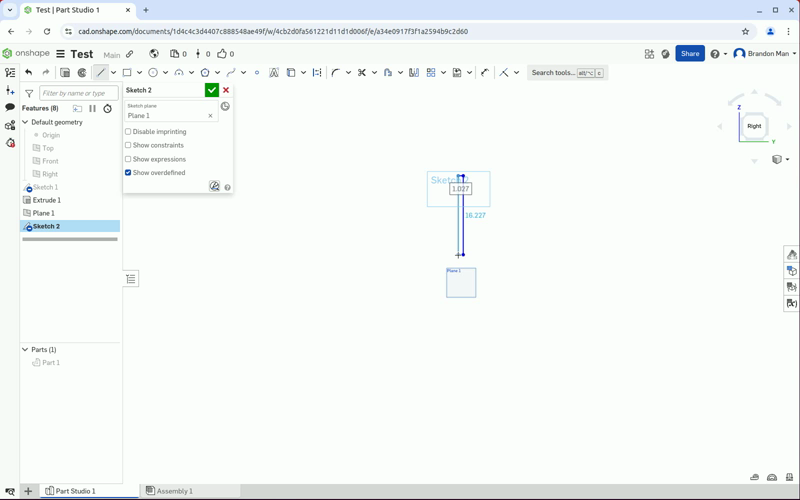
key_up(shift)
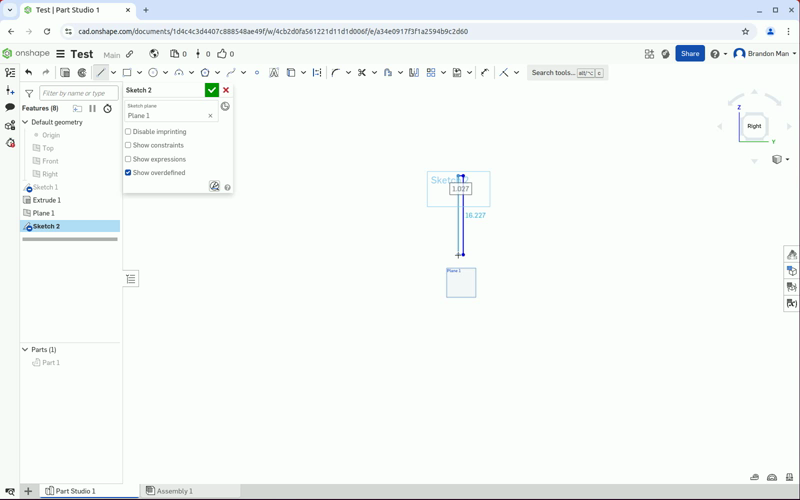
click(458, 254)
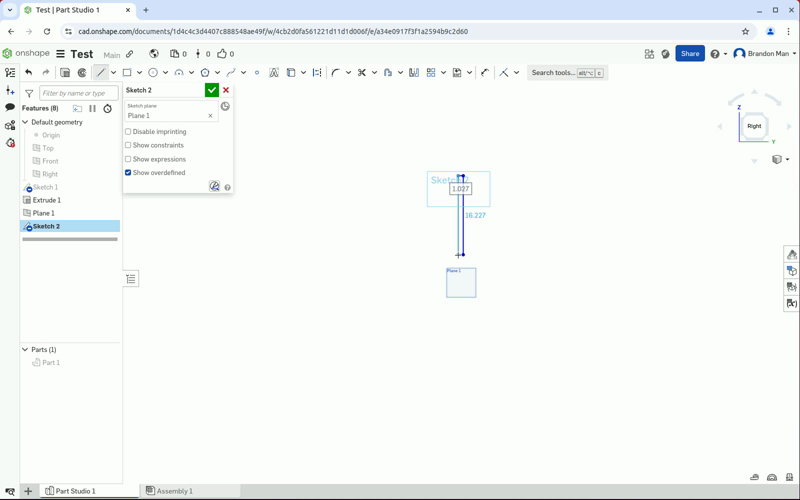
key(esc)
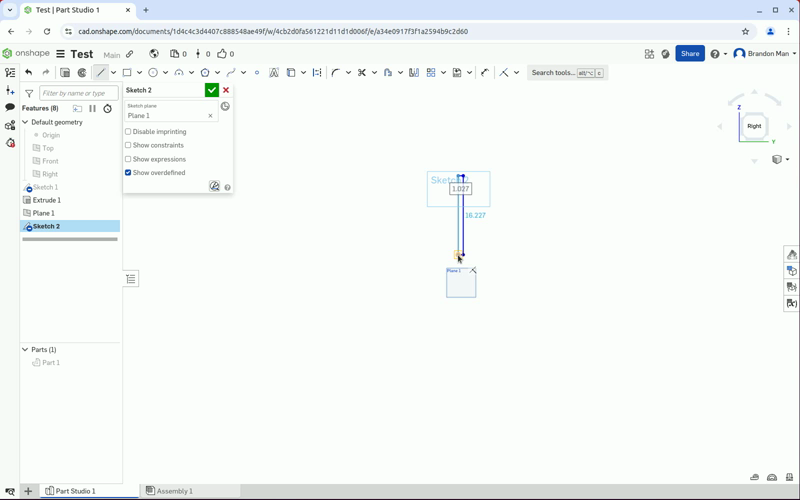
mouse_move(461, 192)
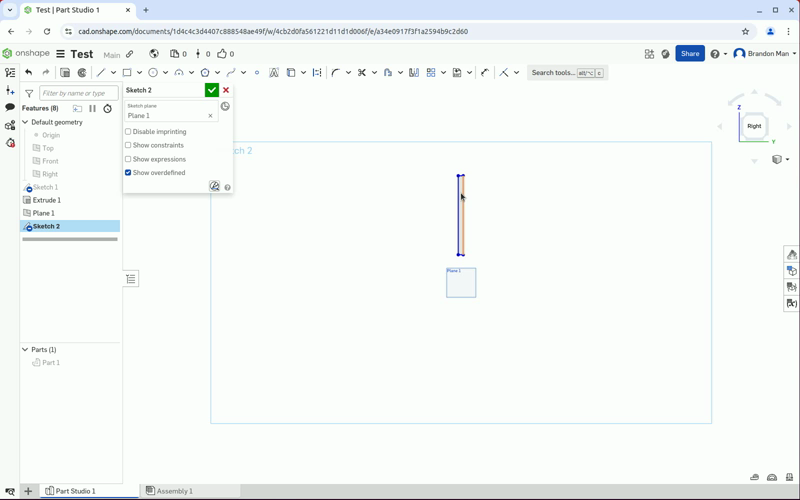
scroll(6)
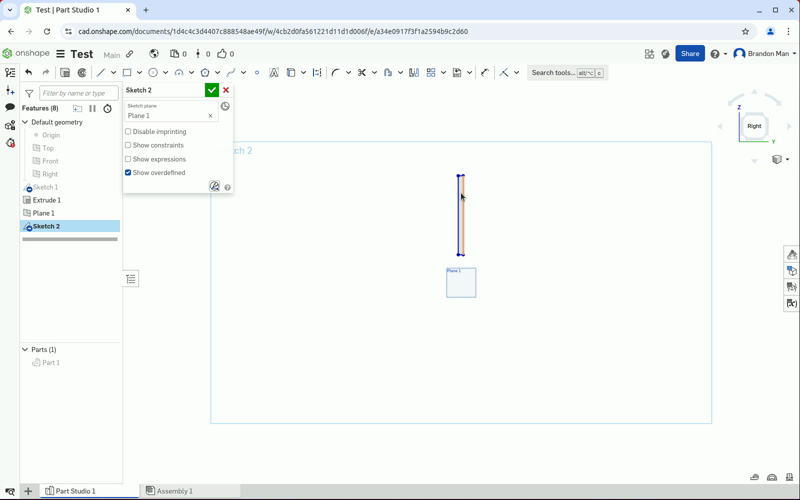
scroll(6)
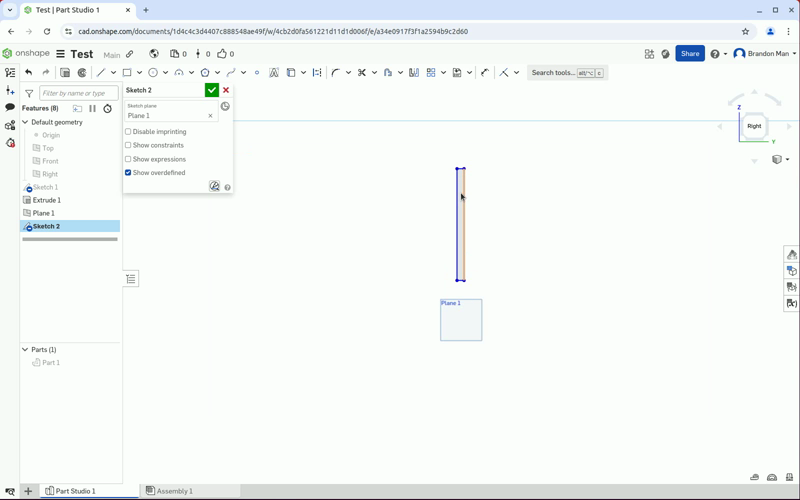
scroll(6)
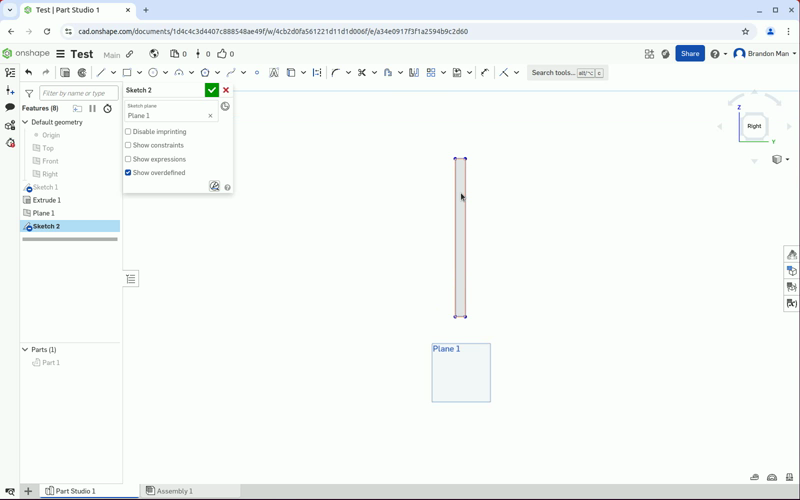
scroll(6)
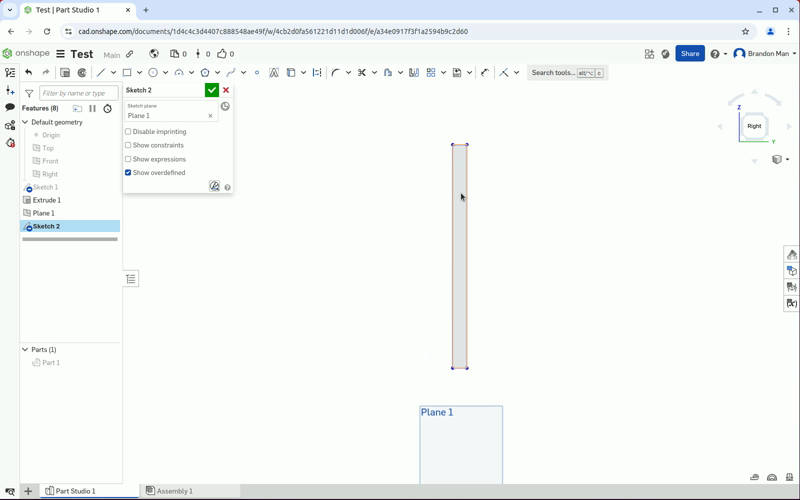
scroll(6)
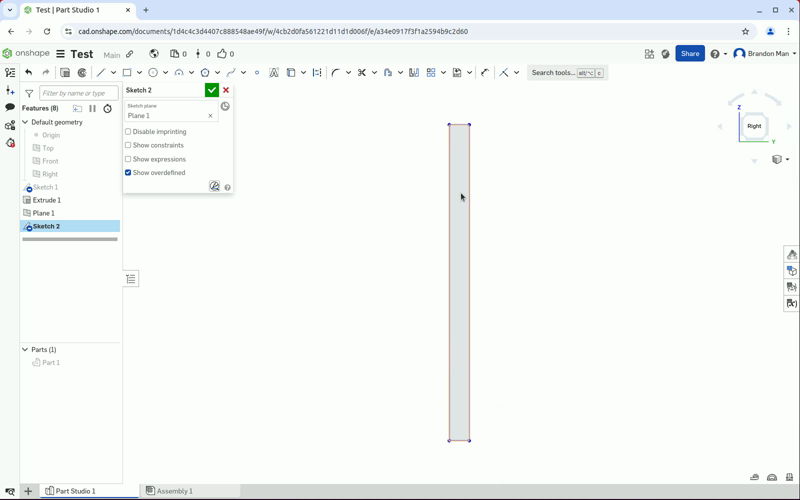
scroll(6)
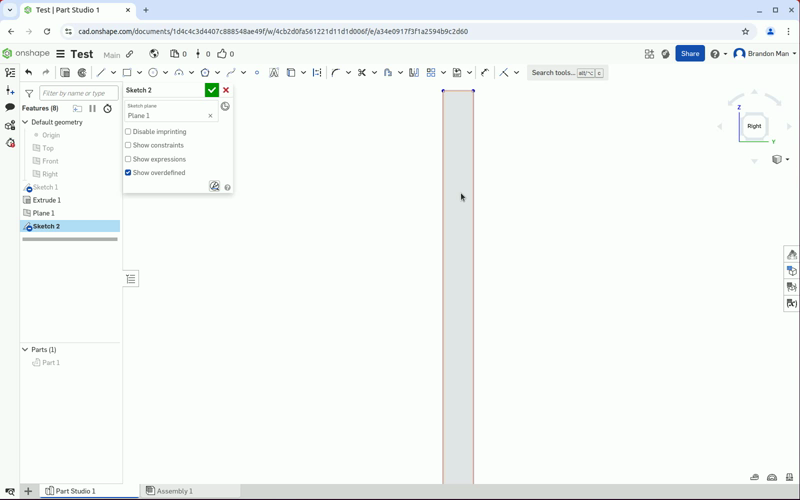
scroll(6)
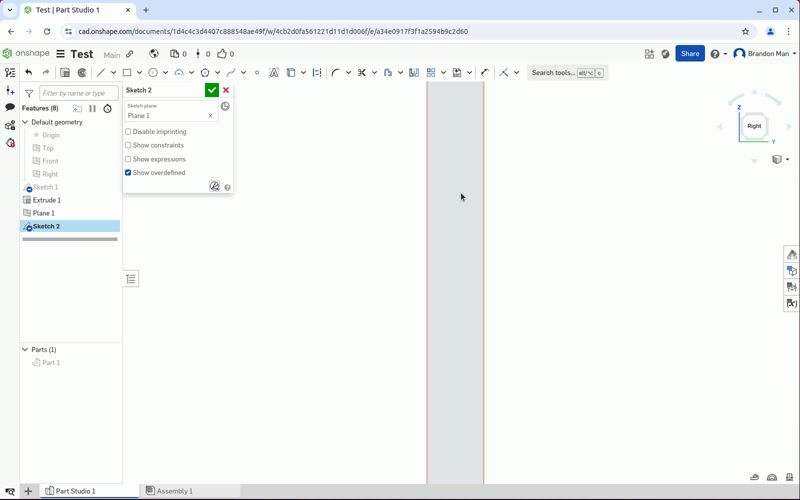
click(461, 192)
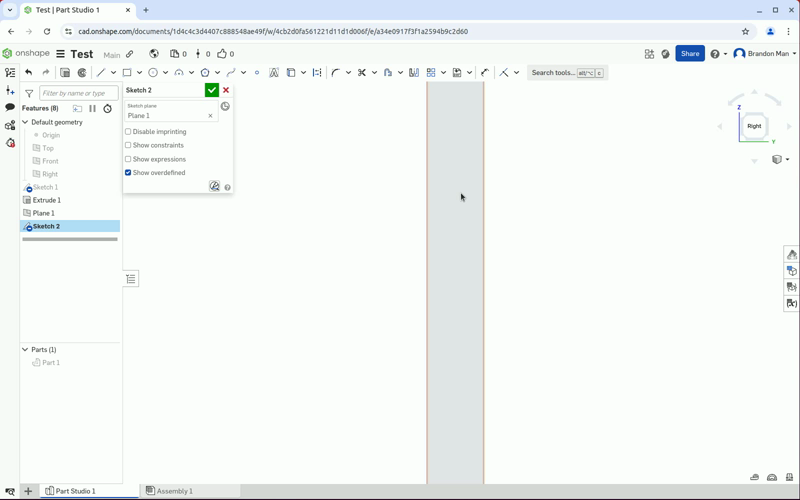
scroll(-6)
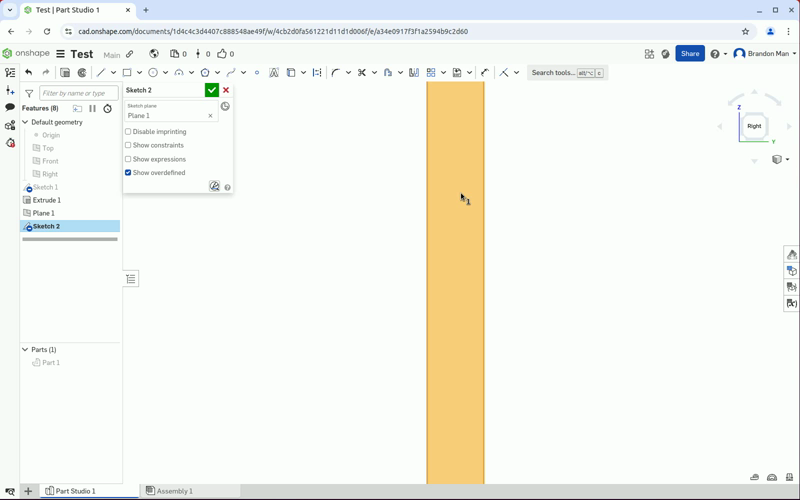
scroll(-6)
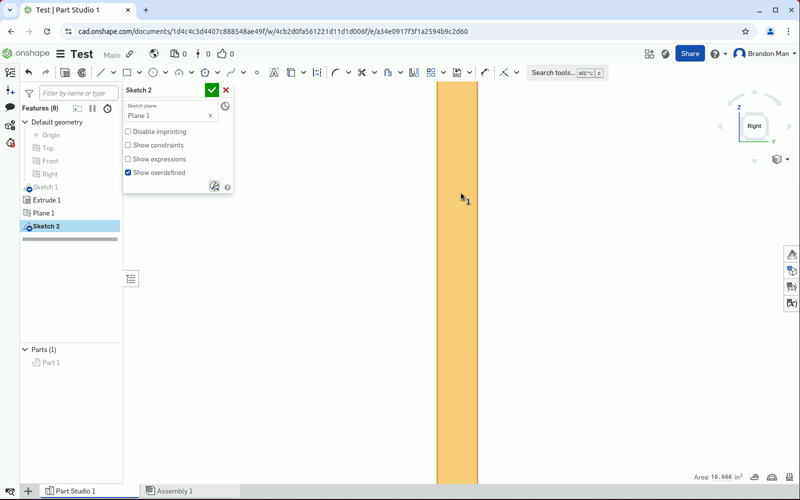
scroll(-6)
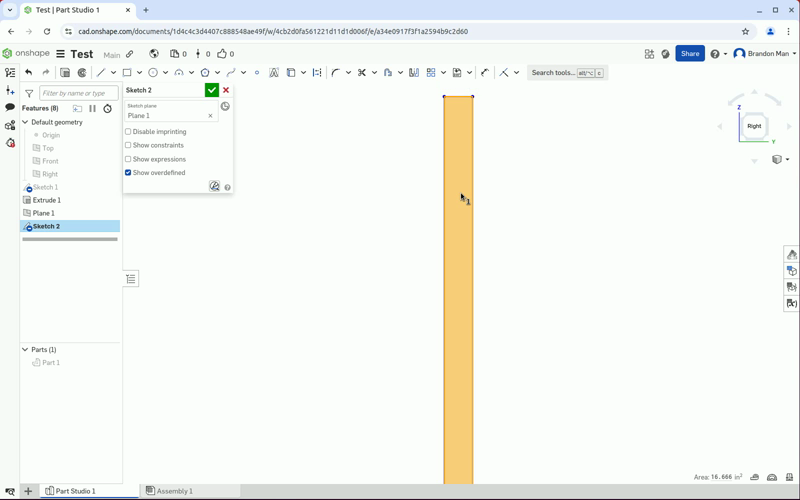
scroll(-6)
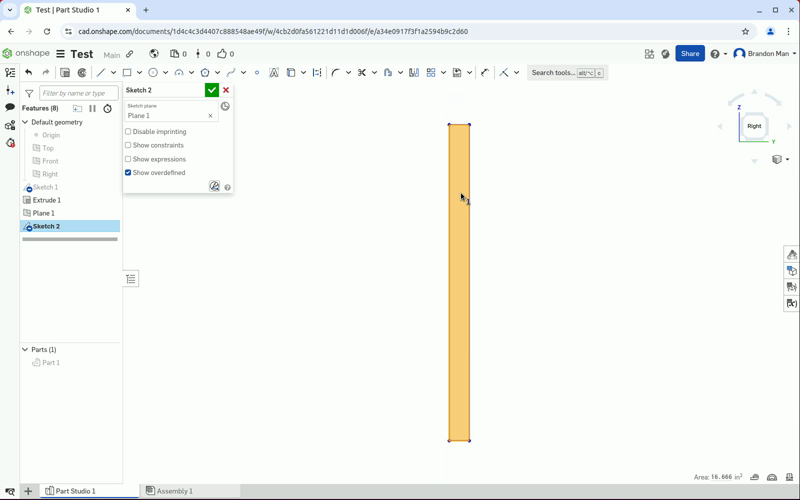
scroll(-6)
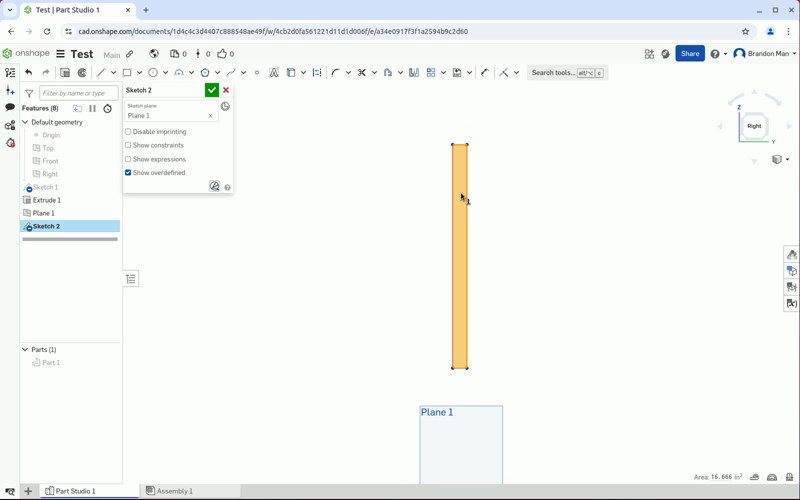
scroll(-6)
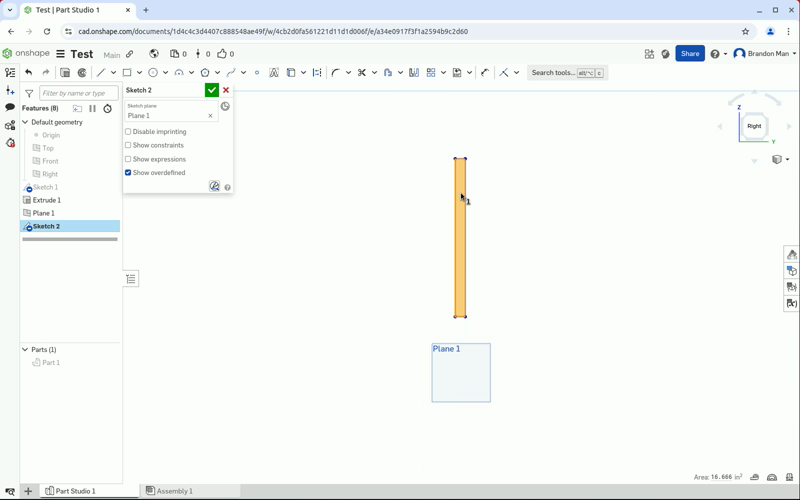
scroll(-6)
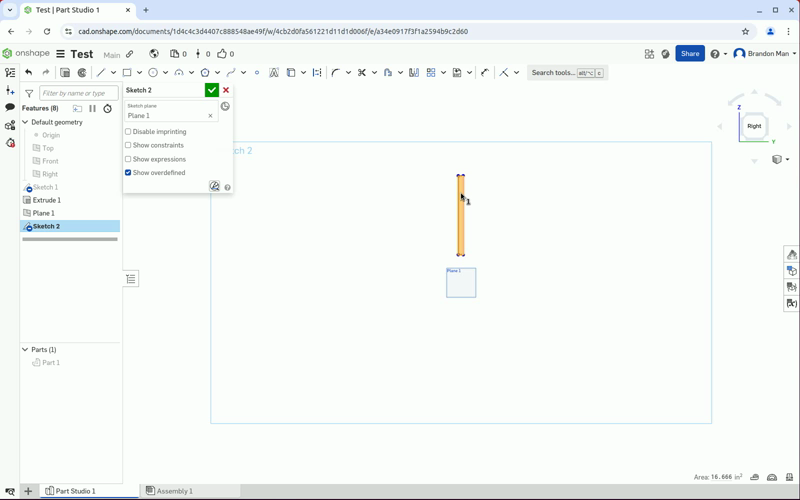
mouse_move(73, 352)
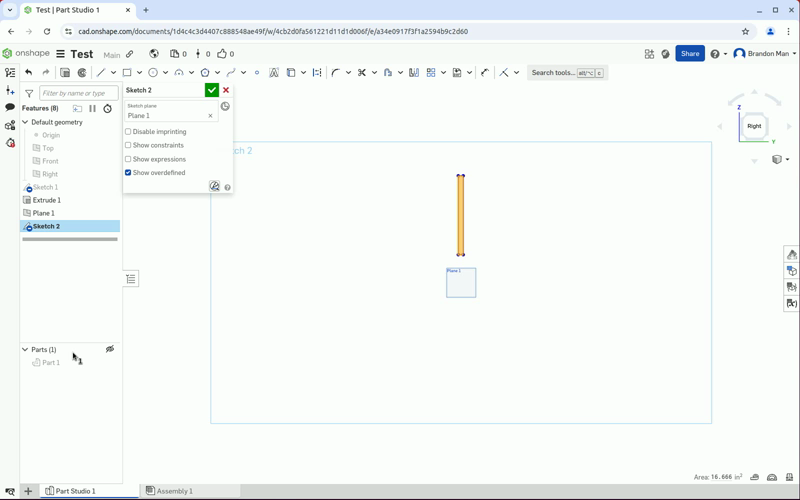
key(shift+y)
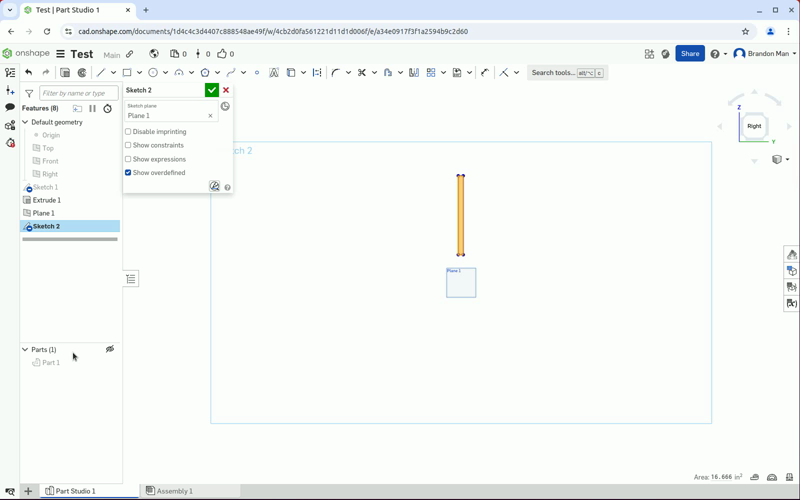
key(shift+e)
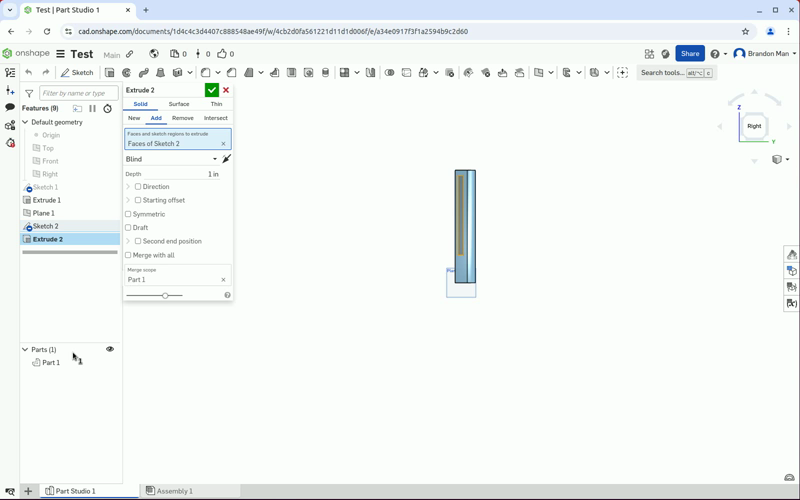
mouse_move(143, 106)
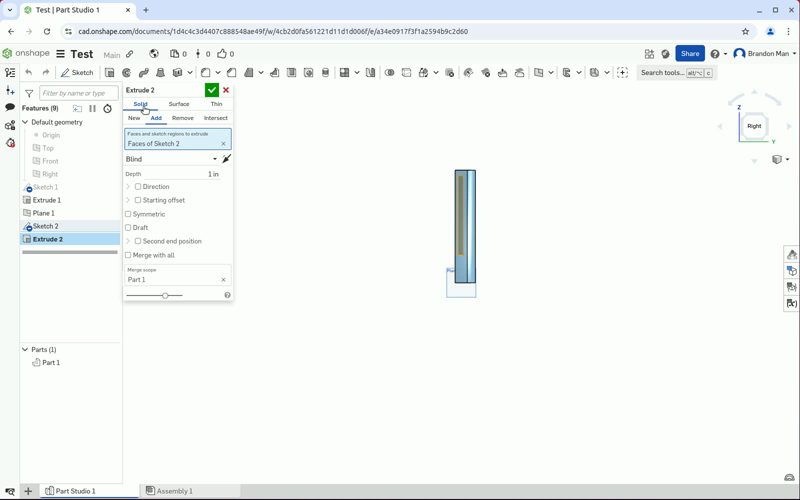
click(143, 106)
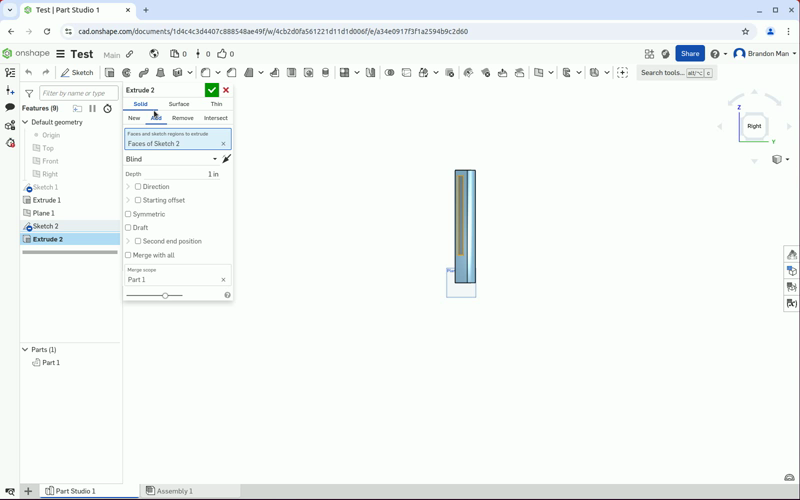
mouse_move(186, 120)
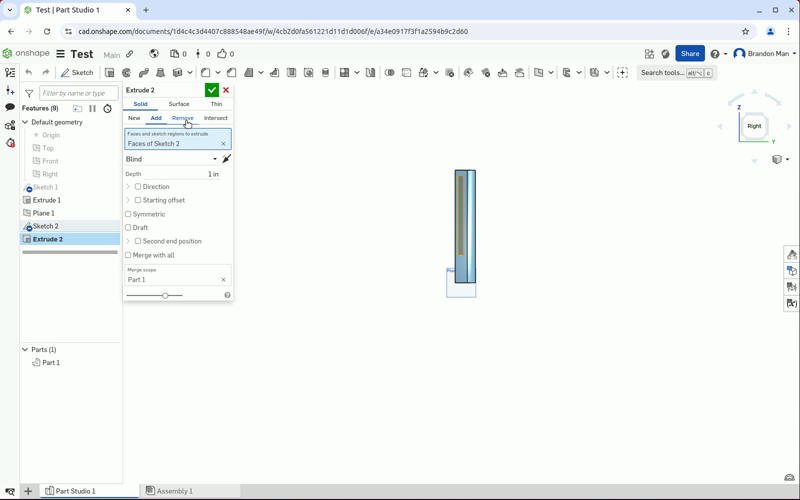
click(186, 120)
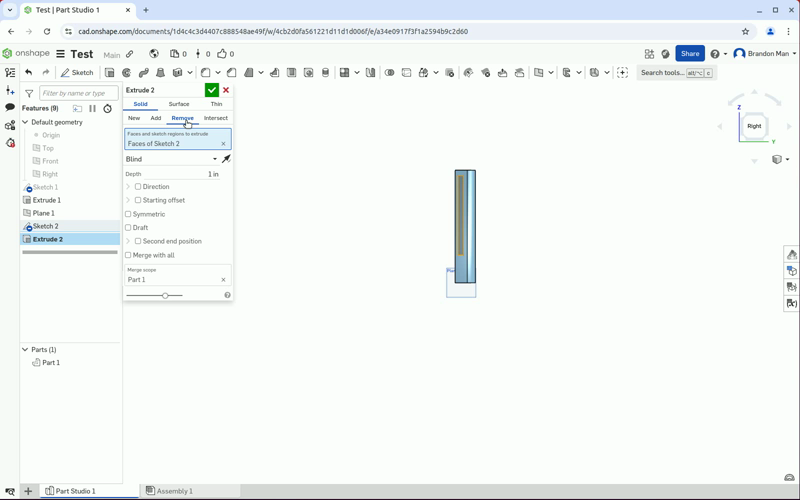
key(tab, 4)
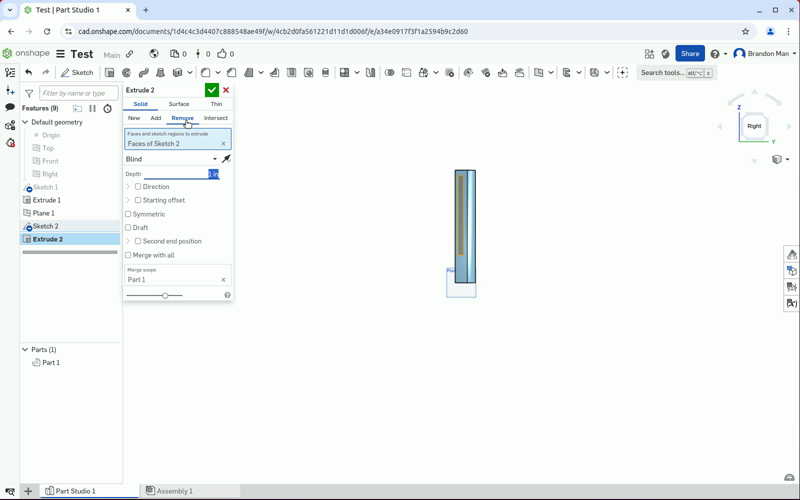
text(9.147)
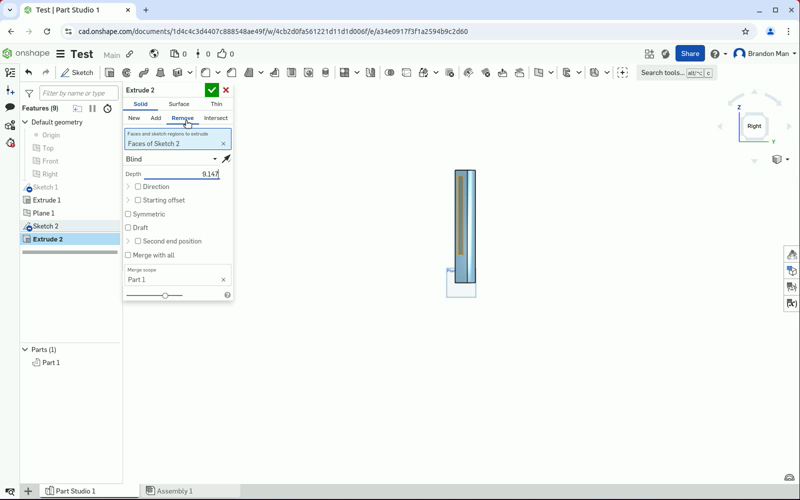
key(tab, 6)
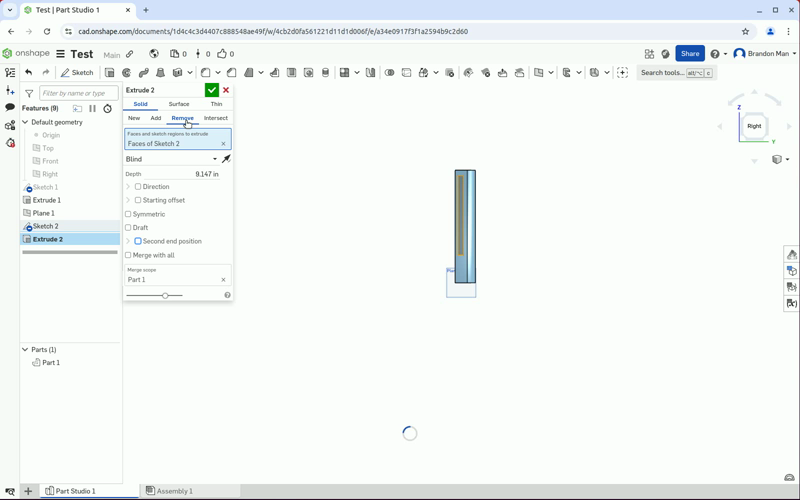
key(space)
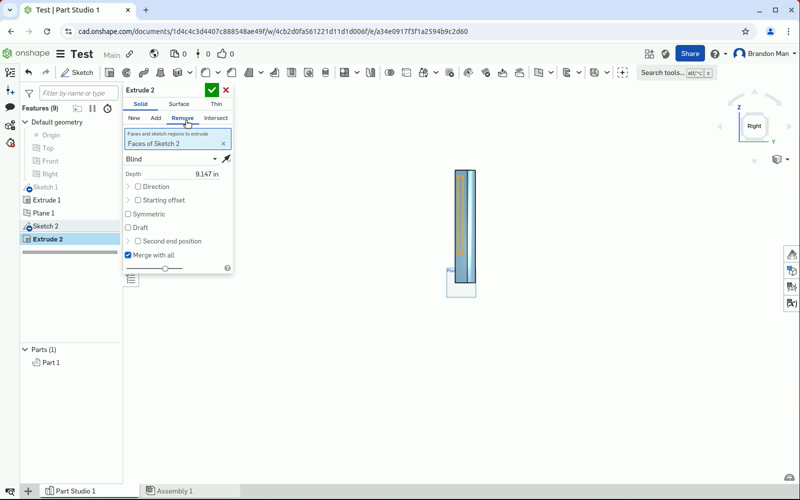
key(enter)
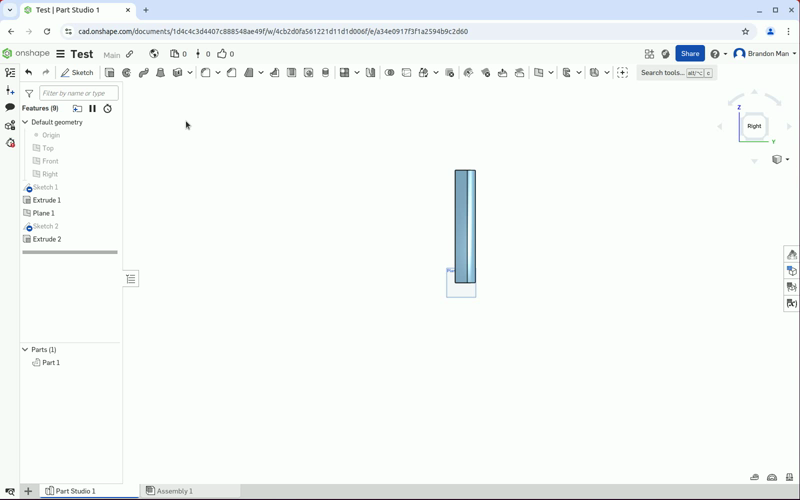
key(shift+h)
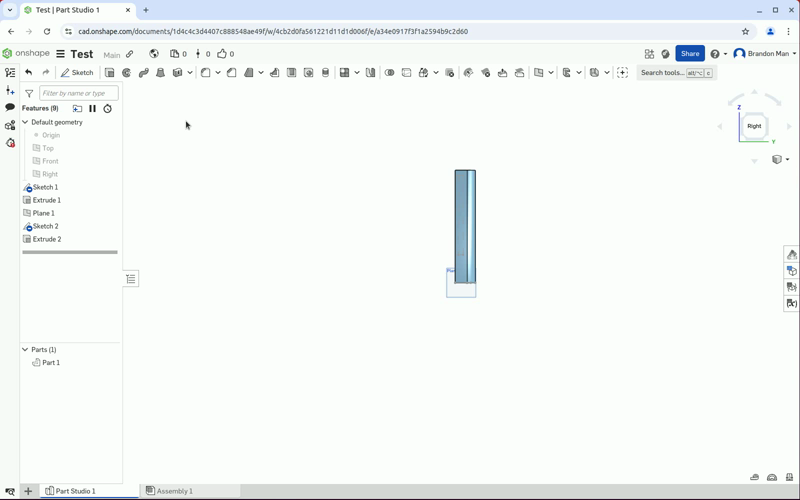
key(shift+h)
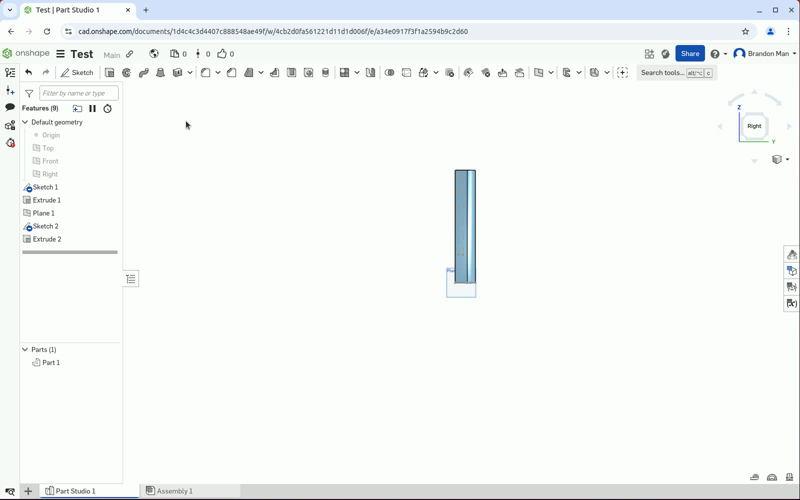
key(shift+7)
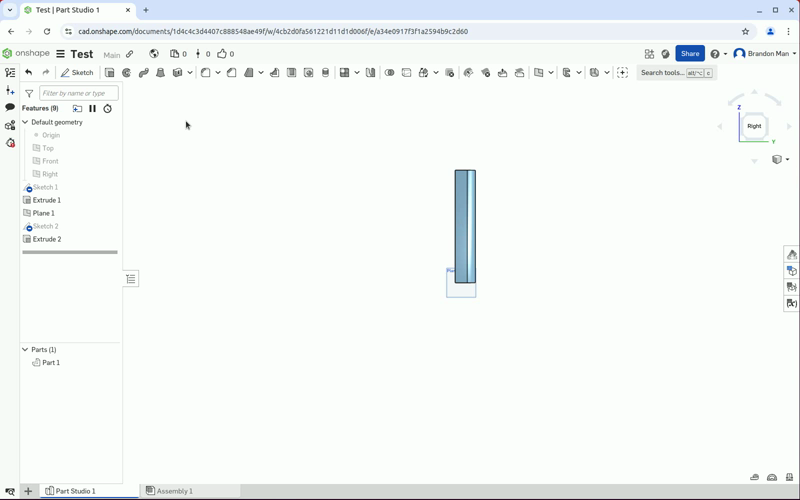
key(right, 2)
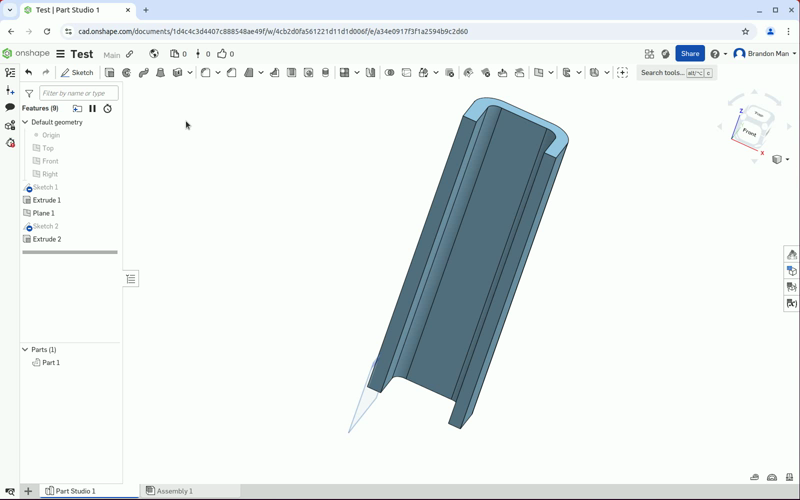
key(down, 2)
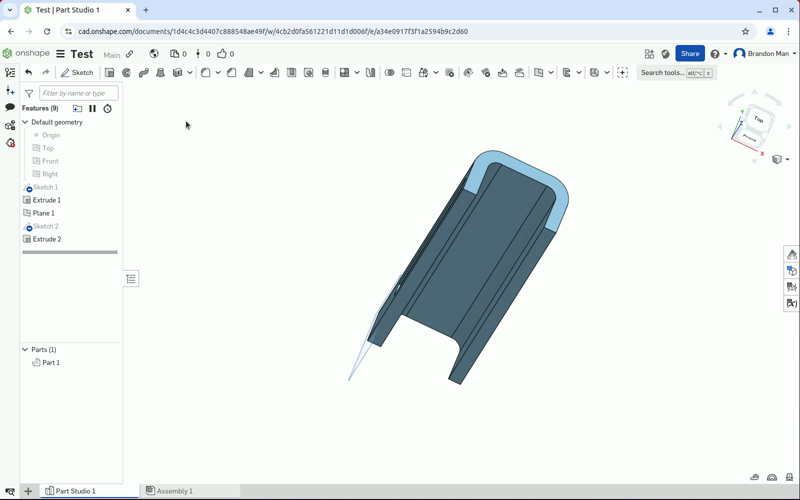
key(up, 2)
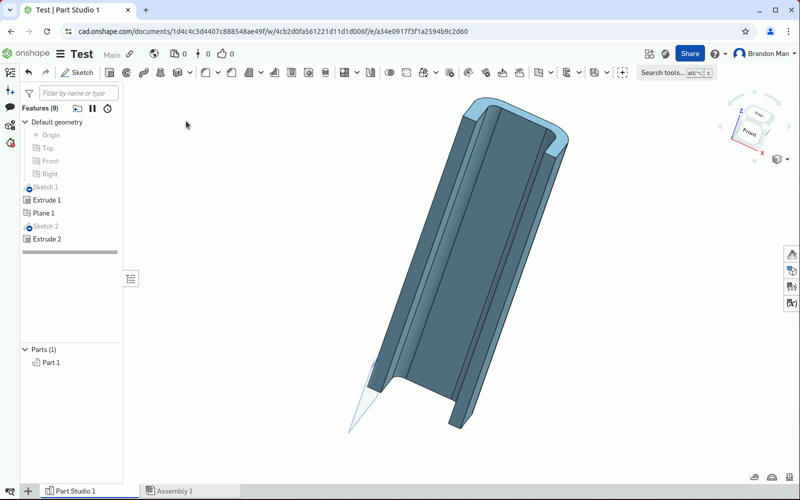
key(left, 2)
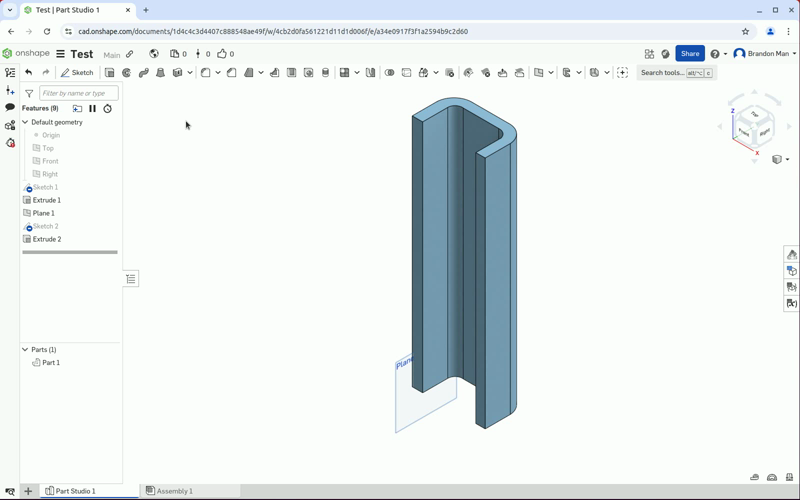
mouse_move(73, 189)
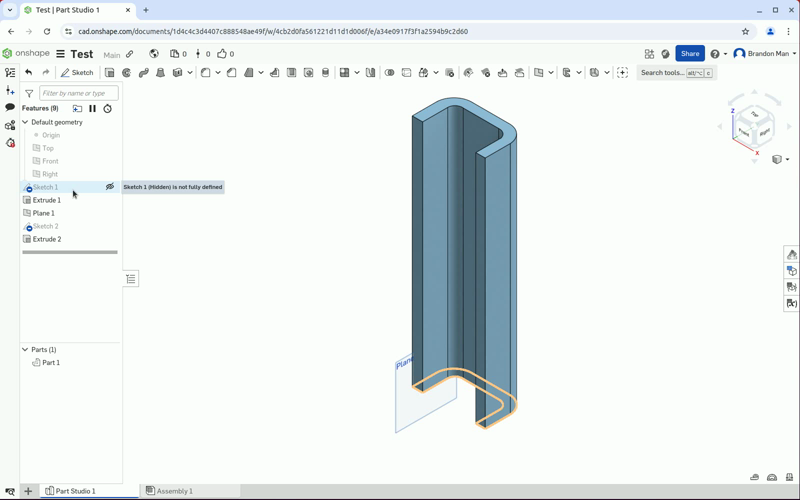
click(73, 189)